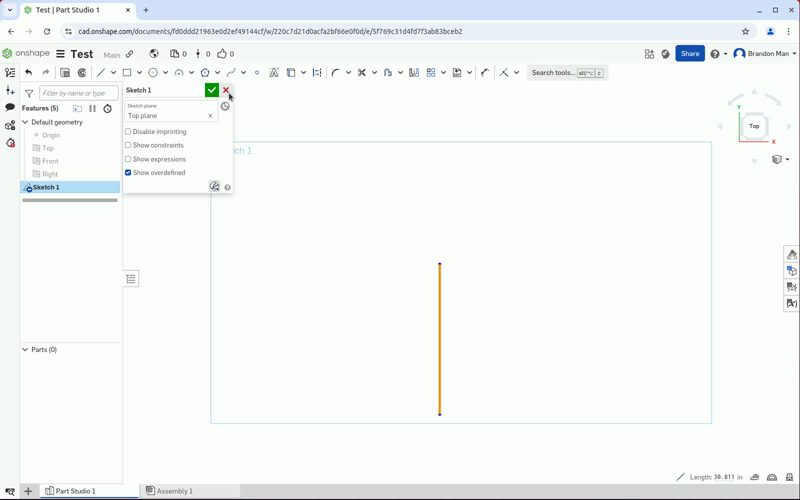
key(shift+h)
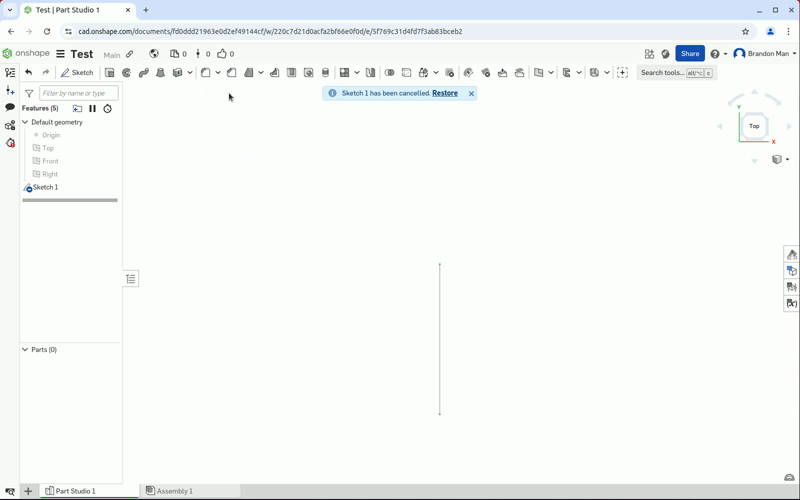
key(shift+s)
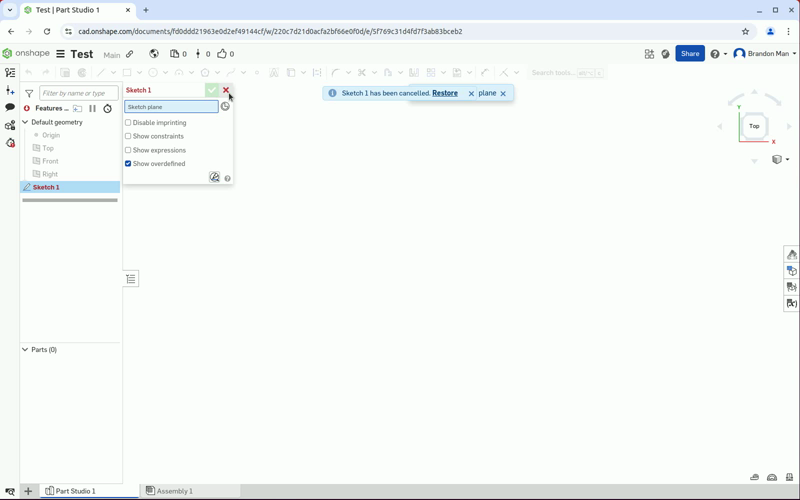
mouse_move(73, 150)
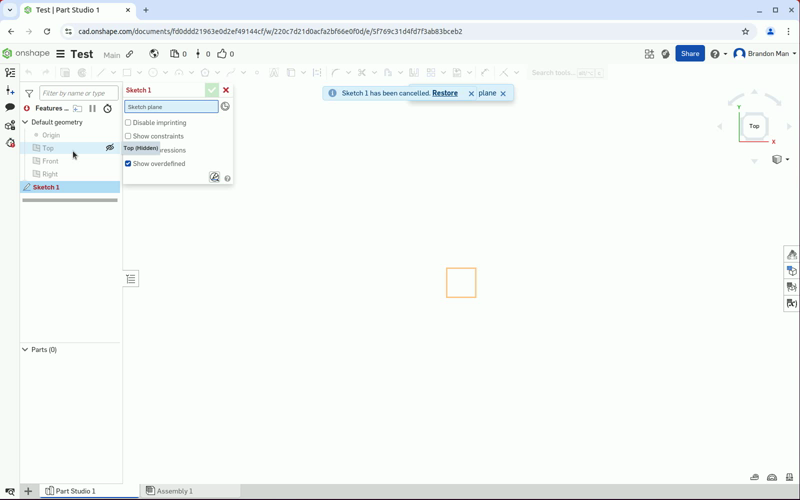
click(73, 150)
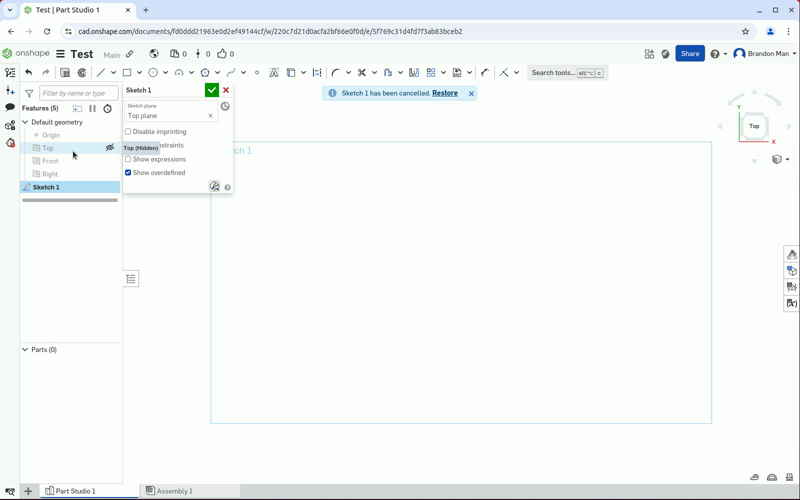
mouse_move(73, 352)
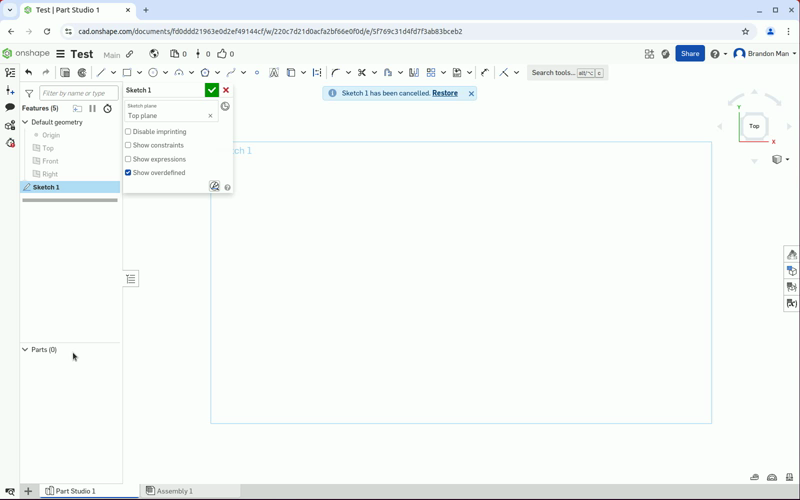
key(y)
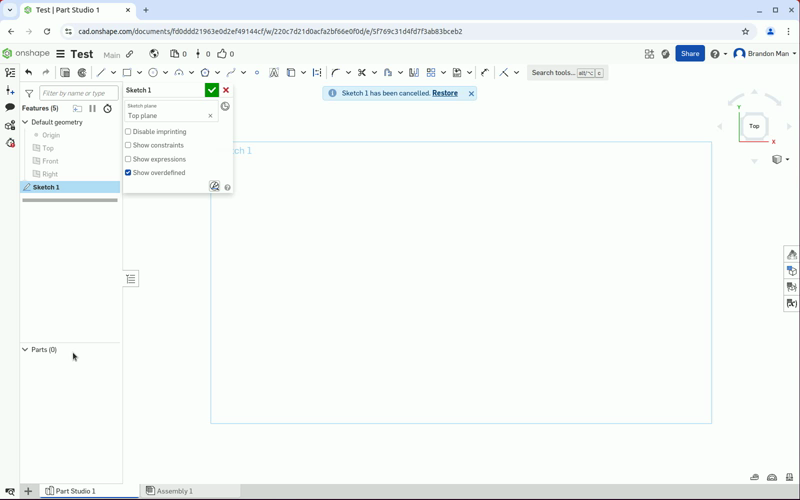
key(l)
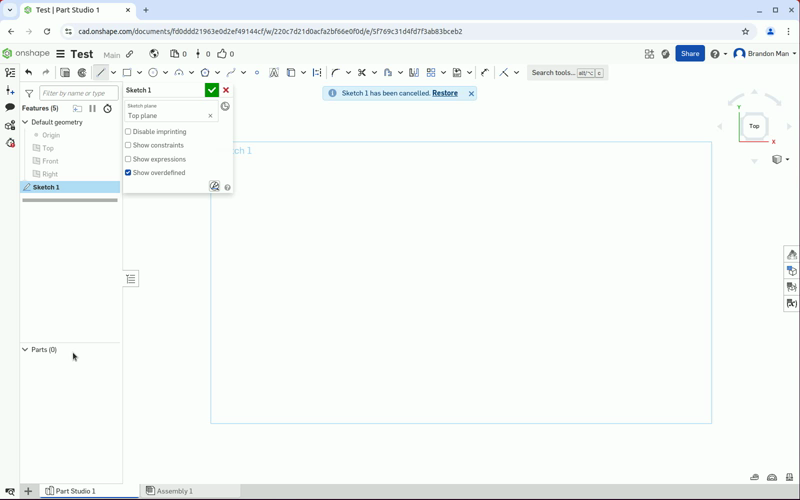
key_down(shift)
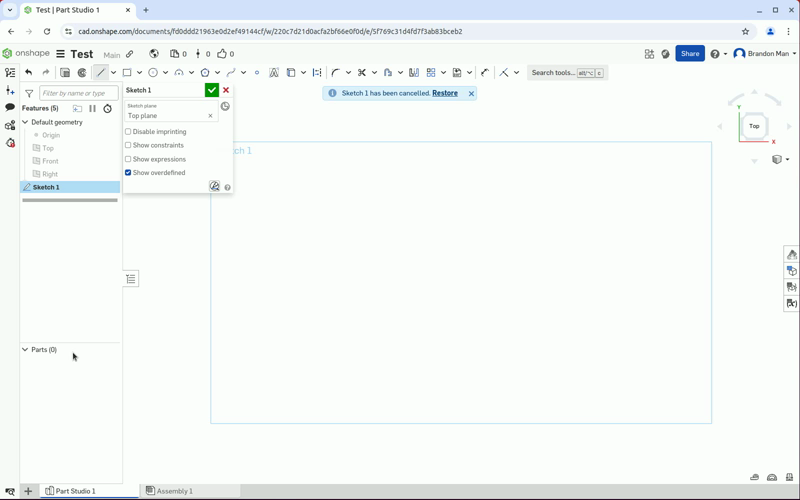
mouse_move(460, 282)
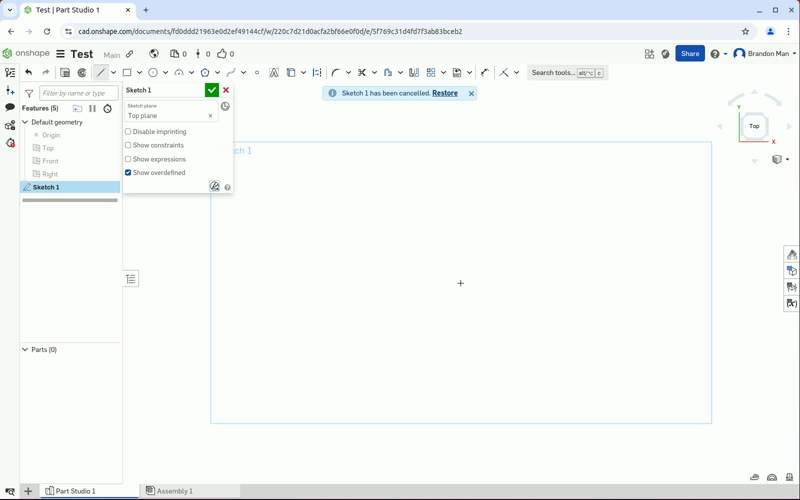
click(460, 282)
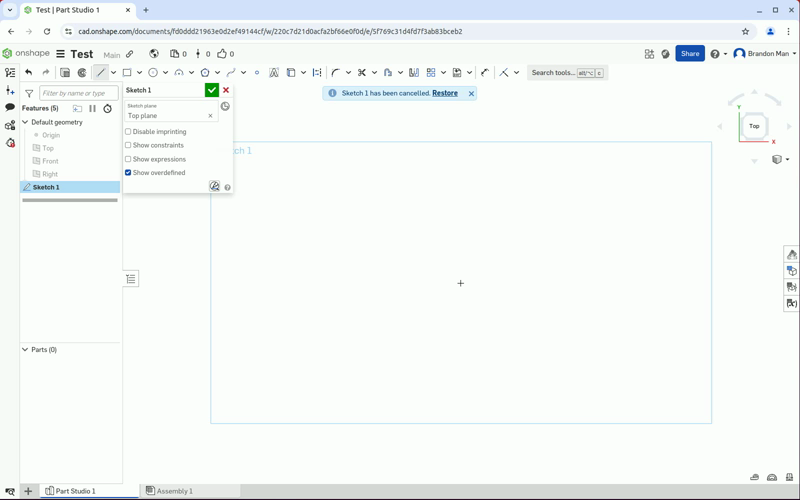
key_up(shift)
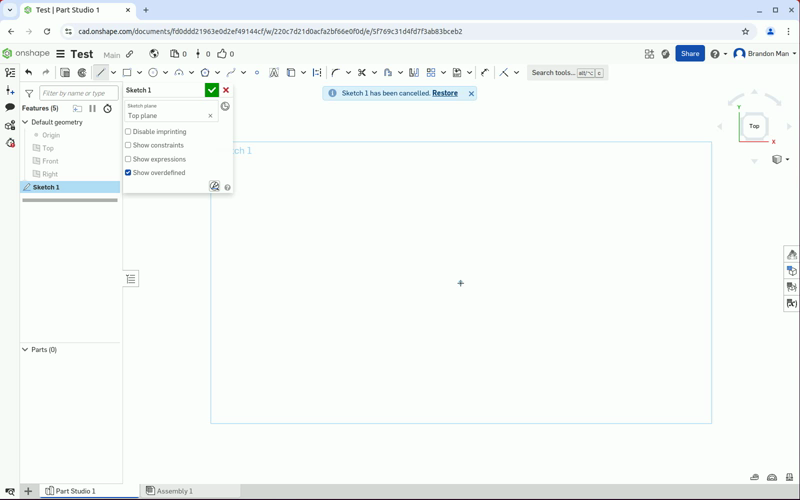
key_down(shift)
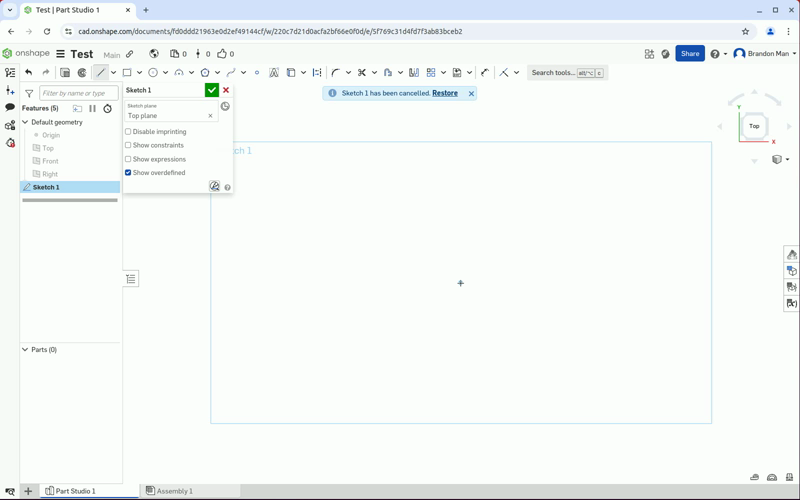
mouse_move(573, 282)
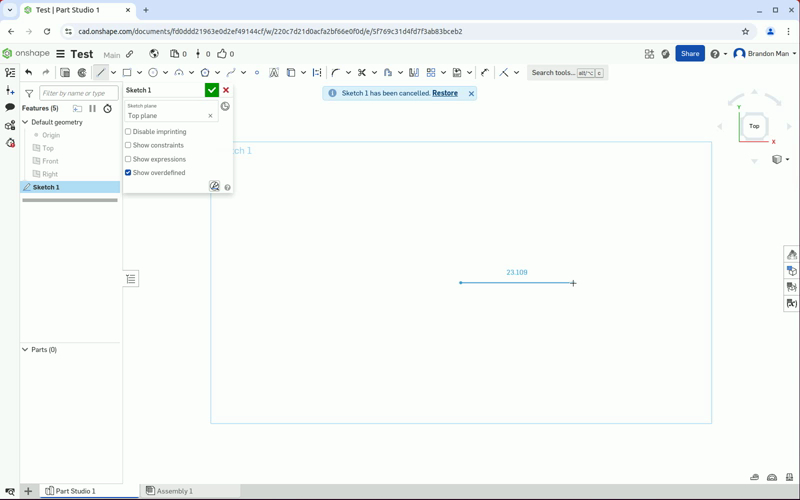
click(573, 282)
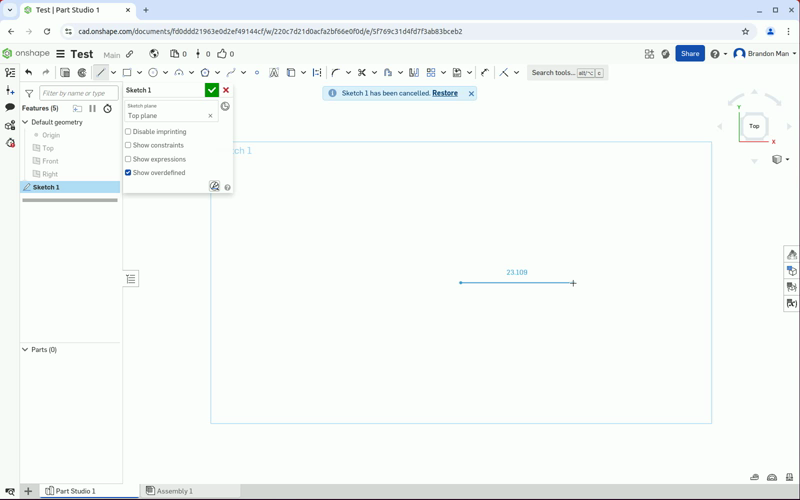
key_up(shift)
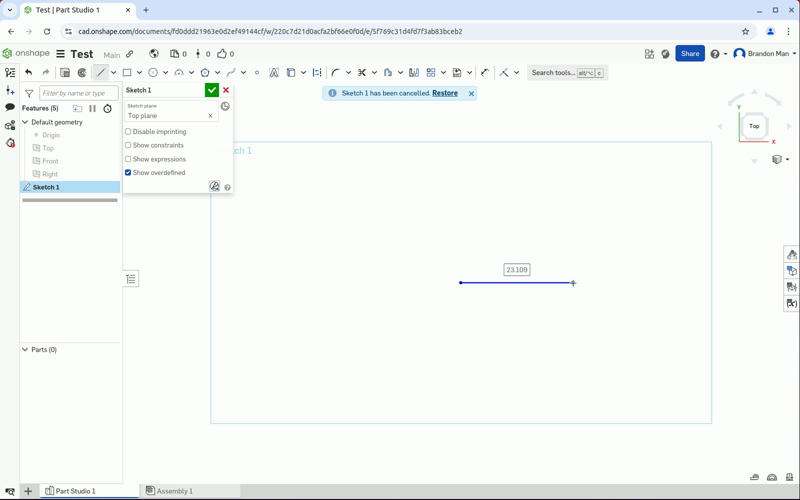
key_down(shift)
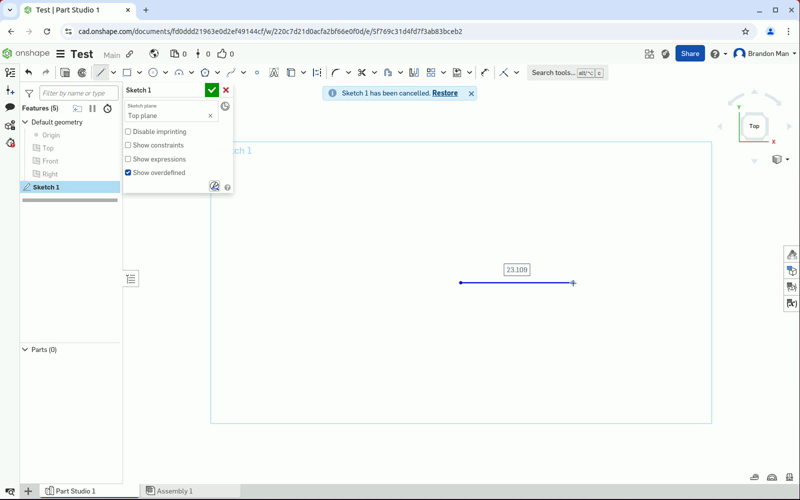
mouse_move(573, 213)
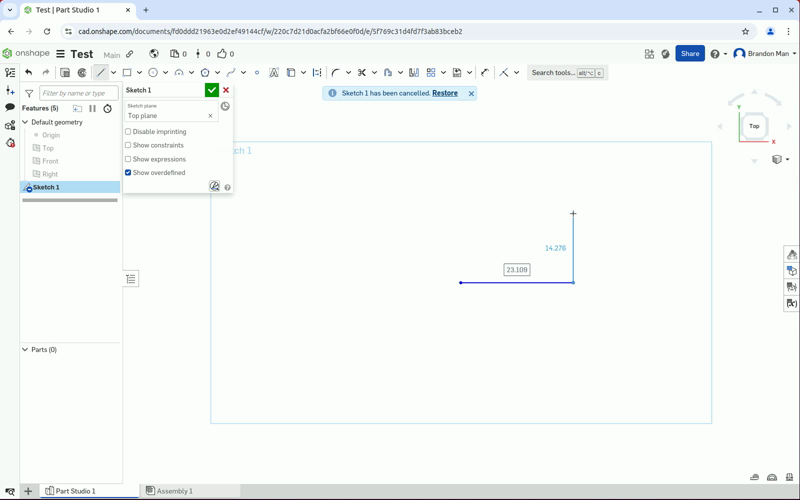
click(573, 213)
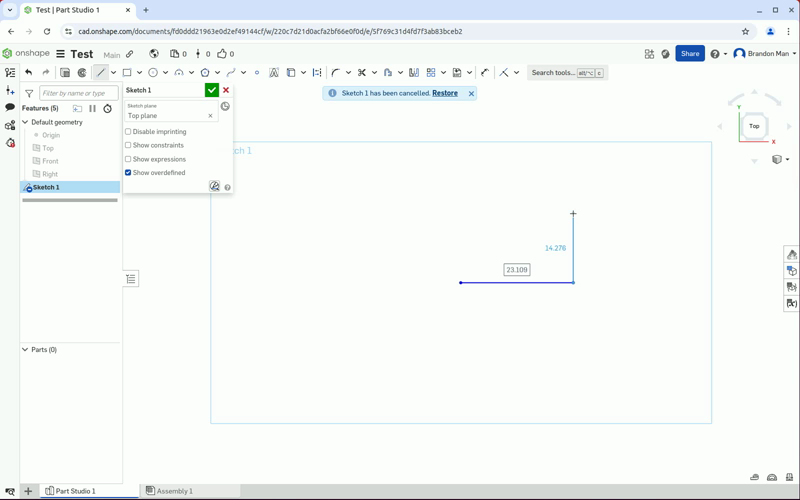
key_up(shift)
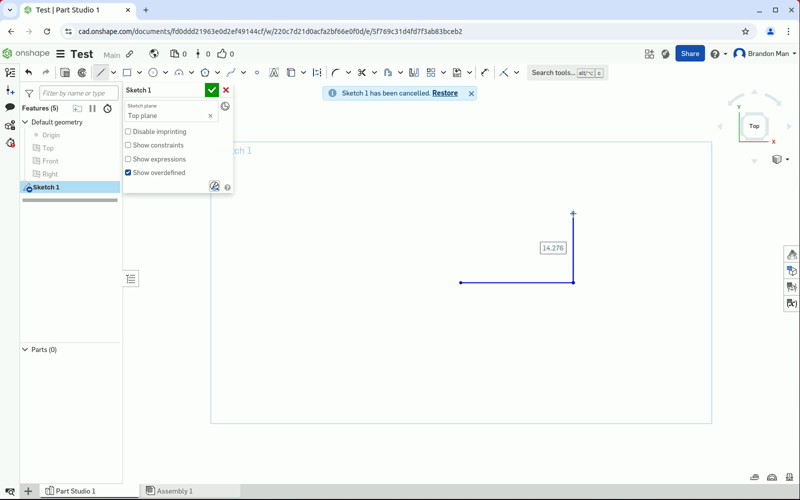
key_down(shift)
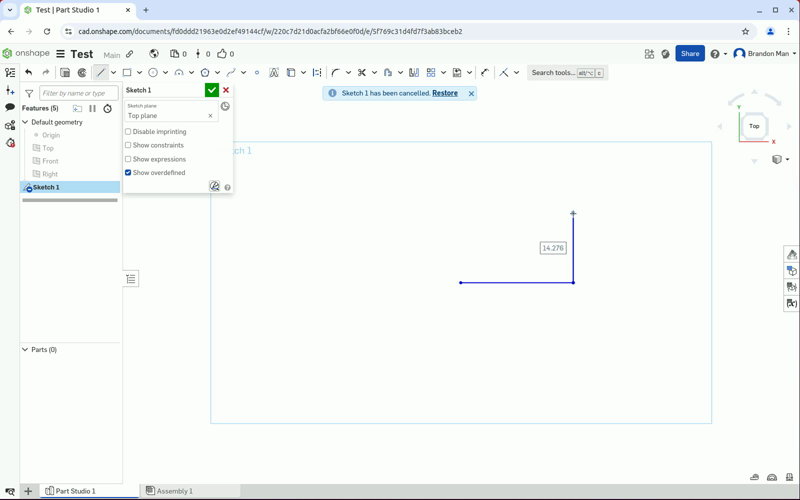
mouse_move(460, 213)
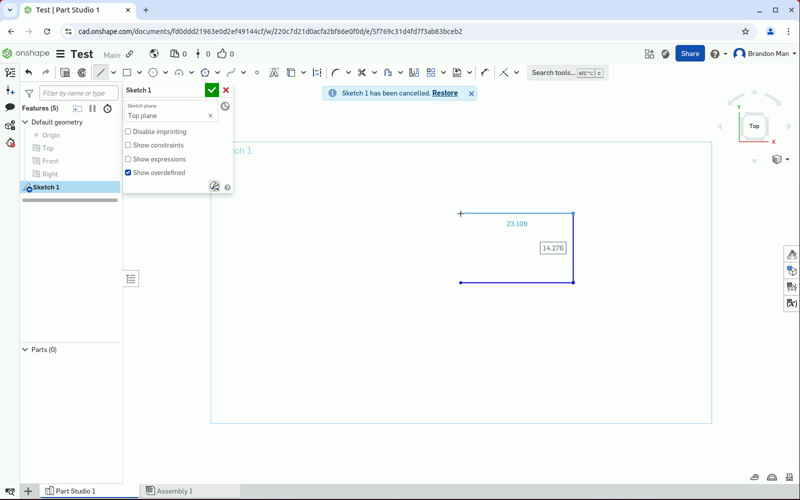
click(460, 213)
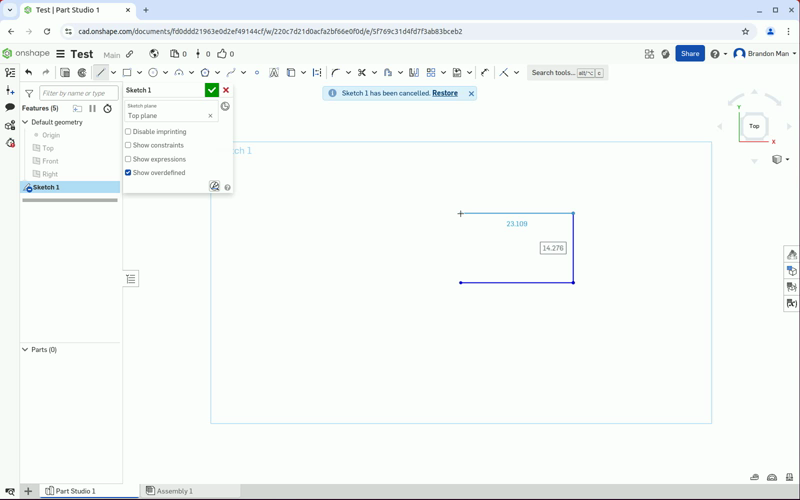
key_up(shift)
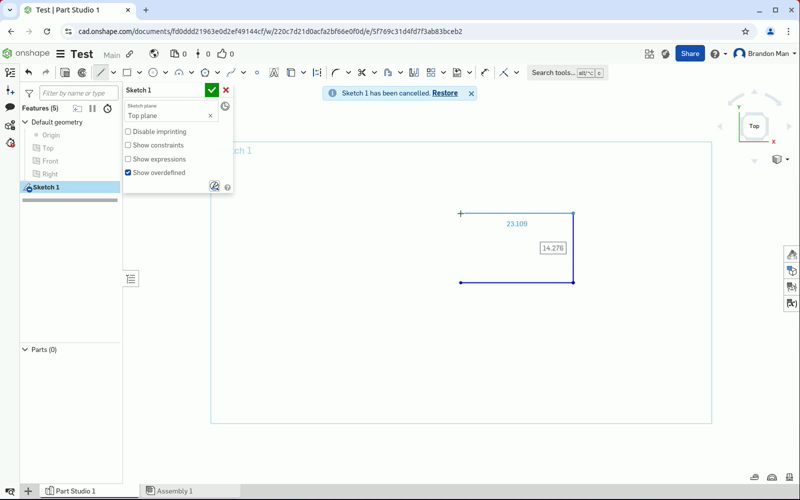
key_down(shift)
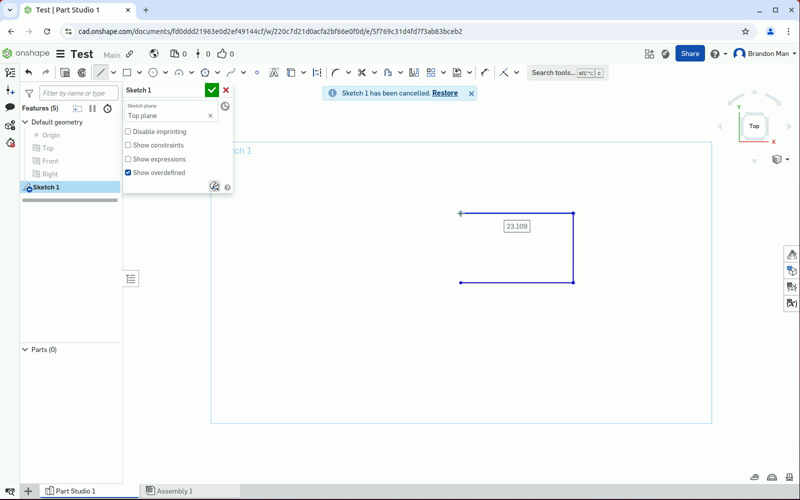
mouse_move(460, 282)
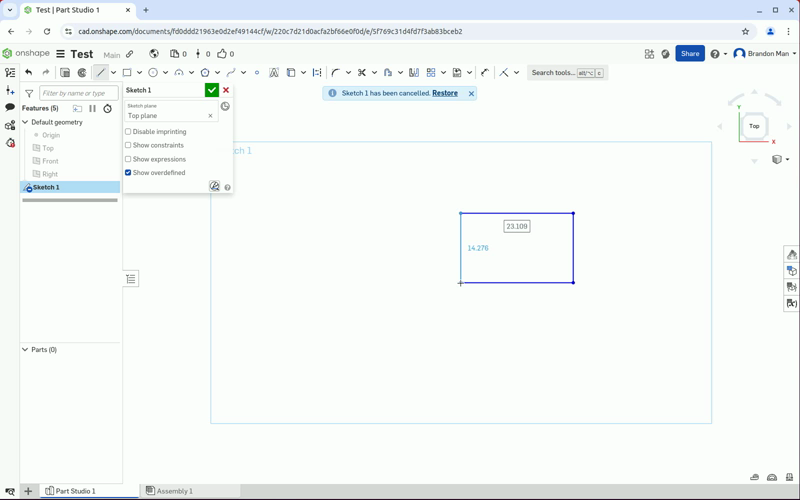
key_up(shift)
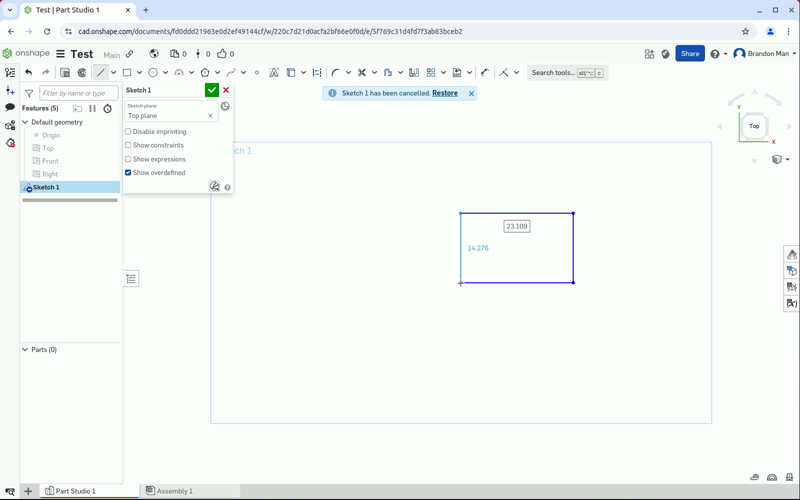
click(460, 282)
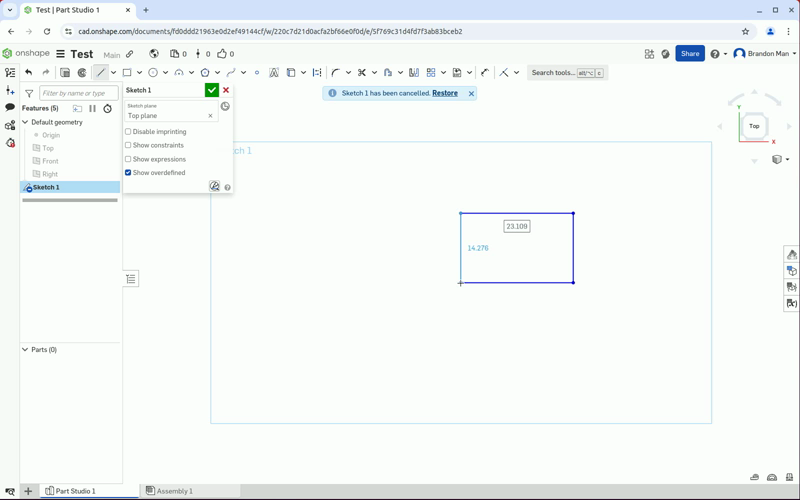
key(esc)
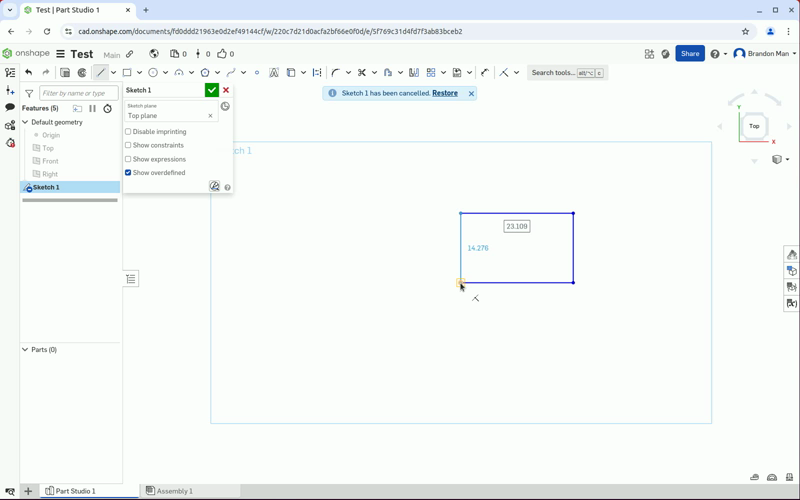
mouse_move(533, 230)
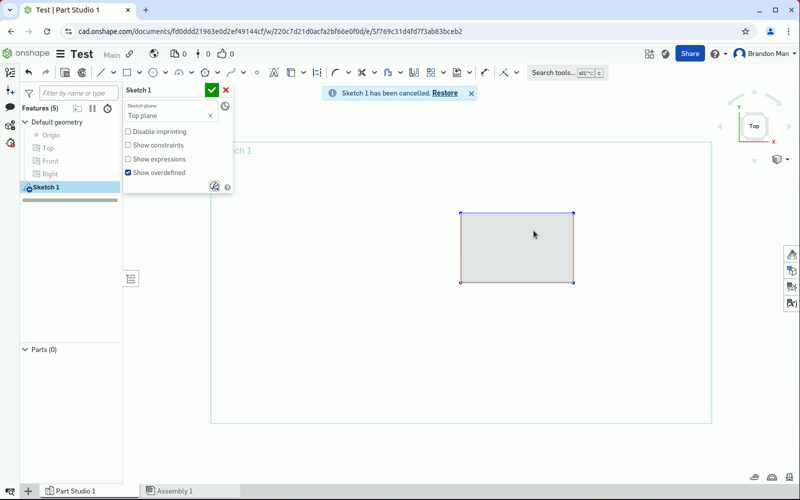
click(533, 230)
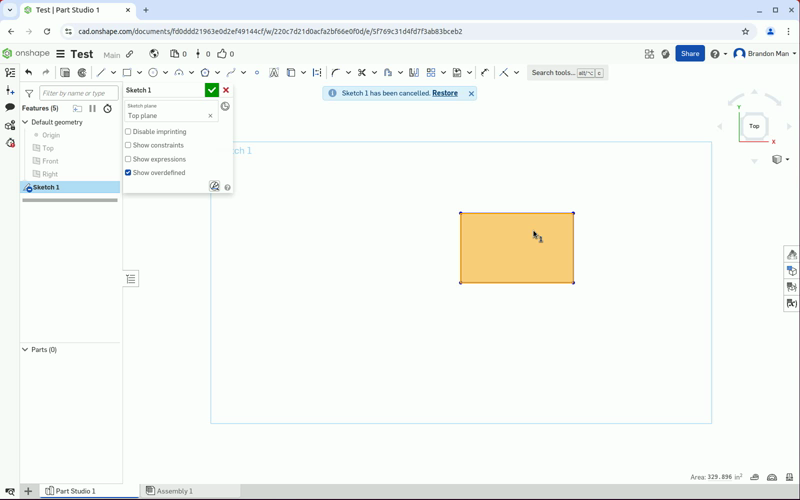
mouse_move(73, 352)
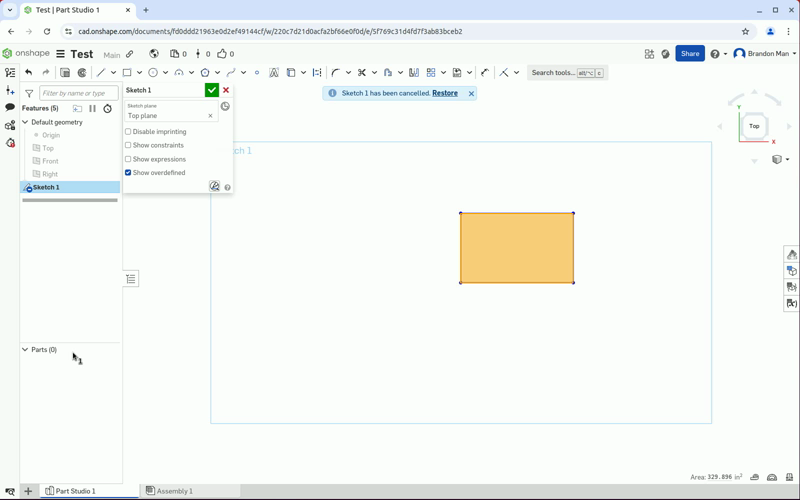
key(shift+y)
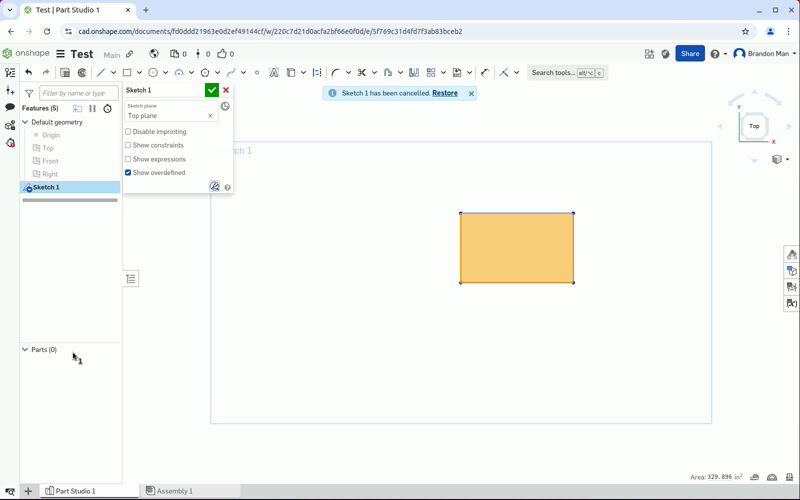
key(shift+e)
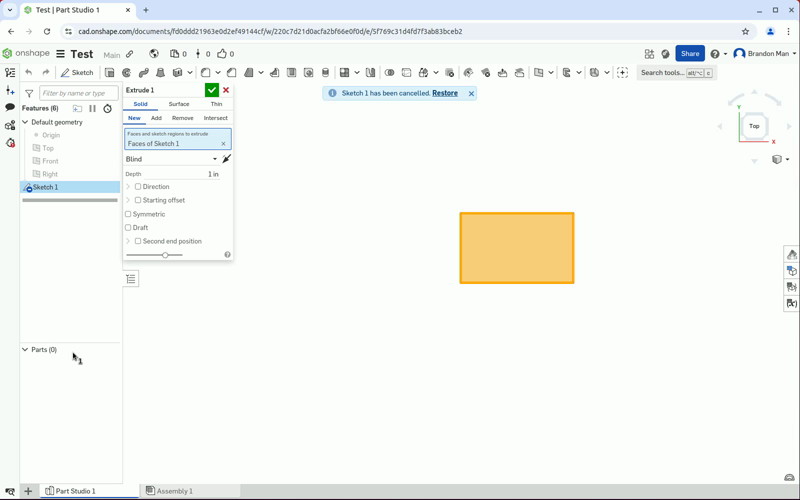
mouse_move(143, 106)
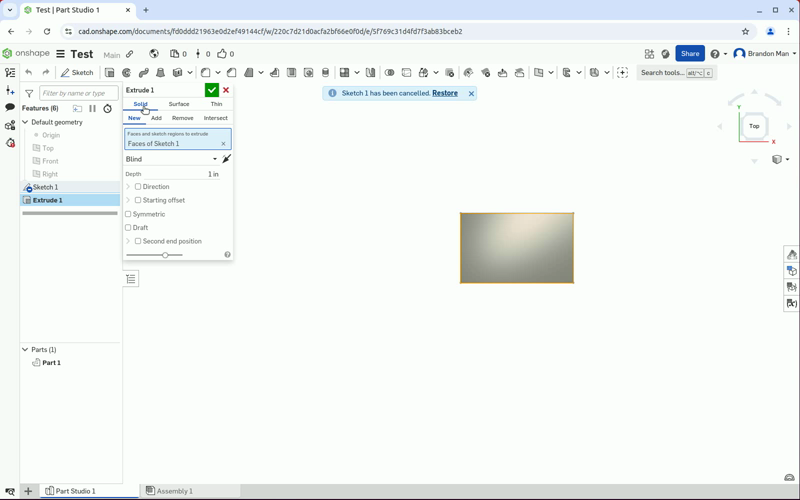
click(143, 106)
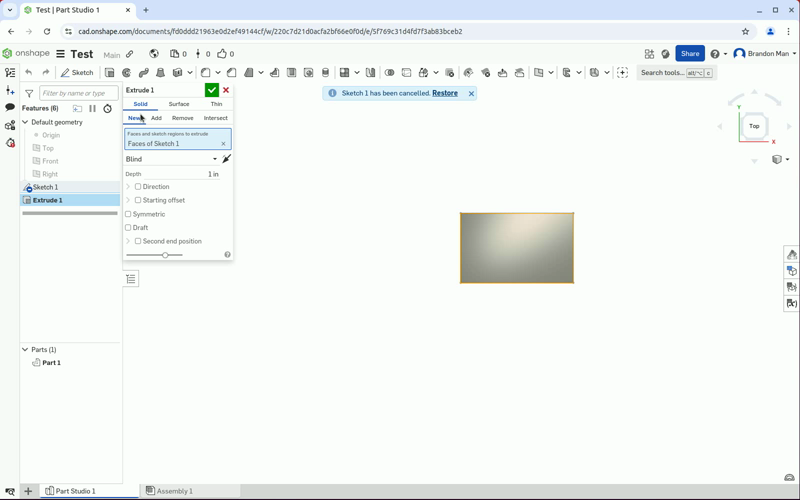
mouse_move(137, 120)
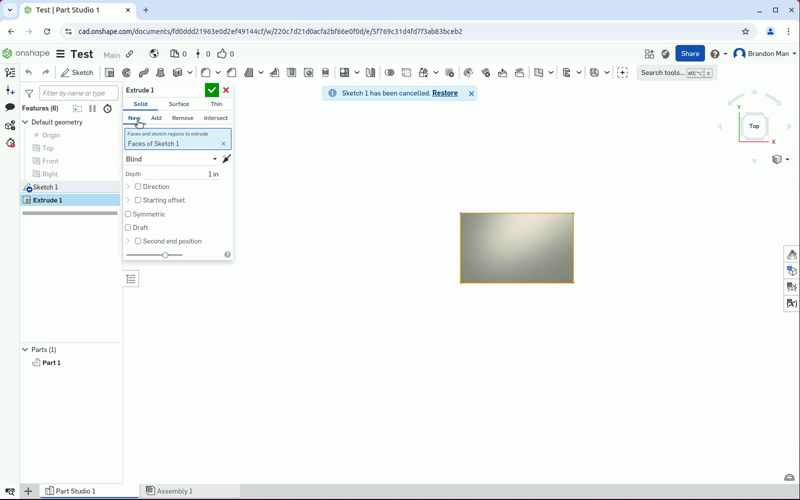
click(137, 120)
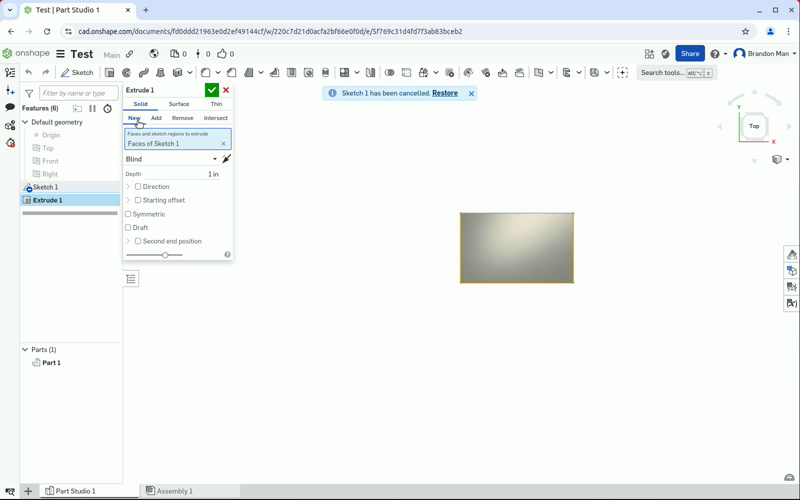
key(tab, 4)
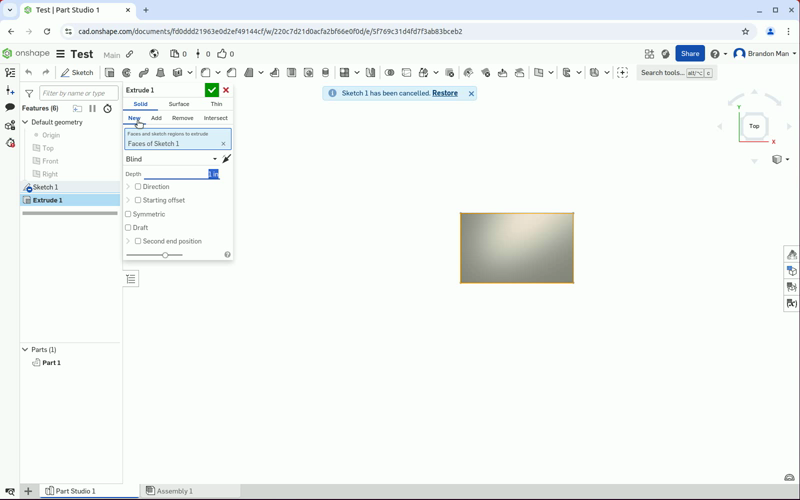
text(4.333)
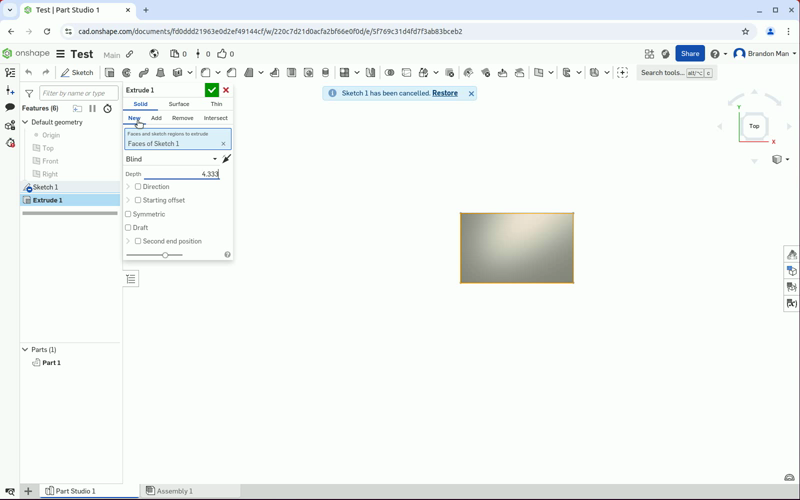
key(enter)
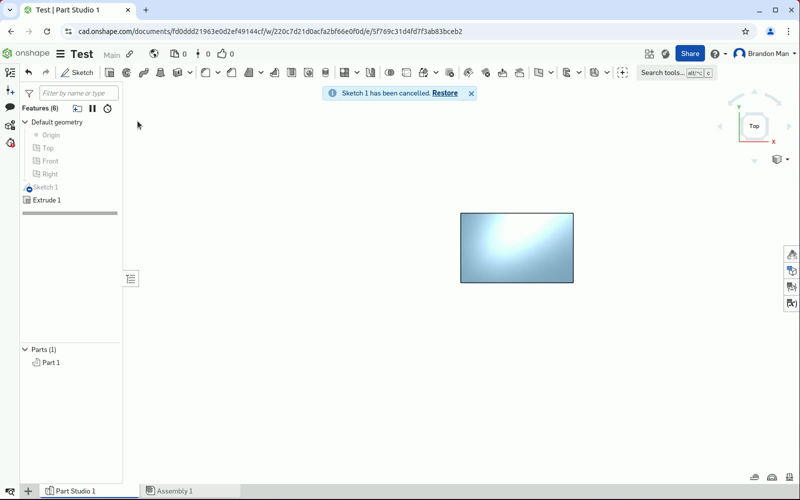
key(shift+h)
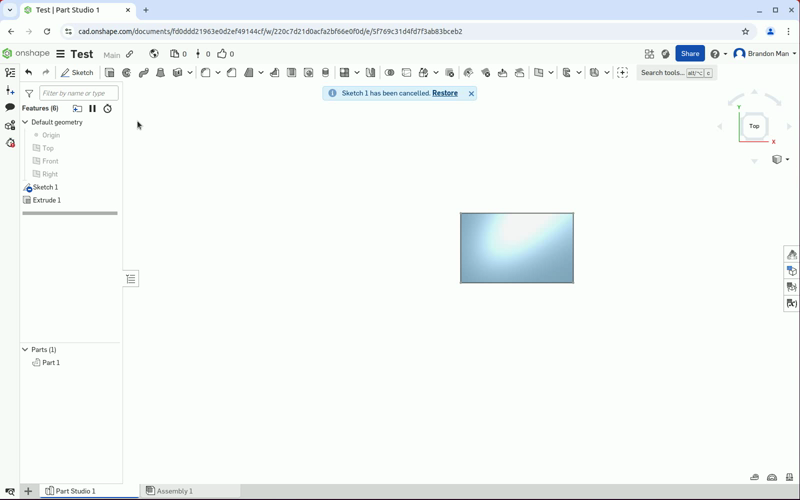
key(shift+h)
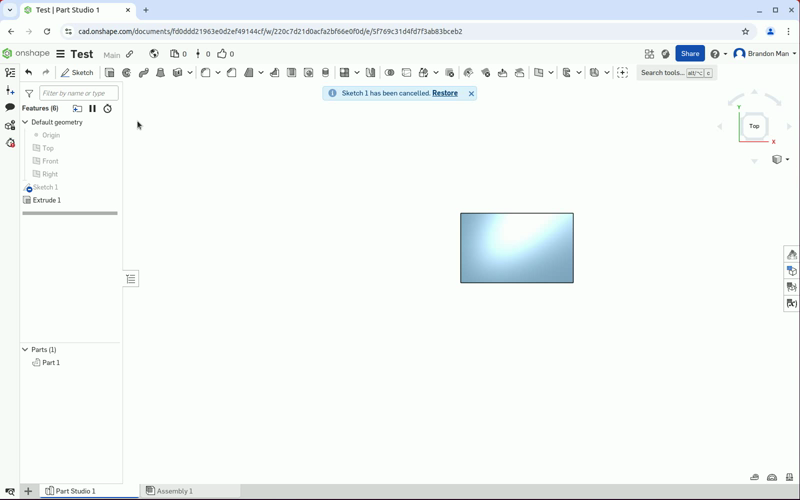
mouse_move(73, 189)
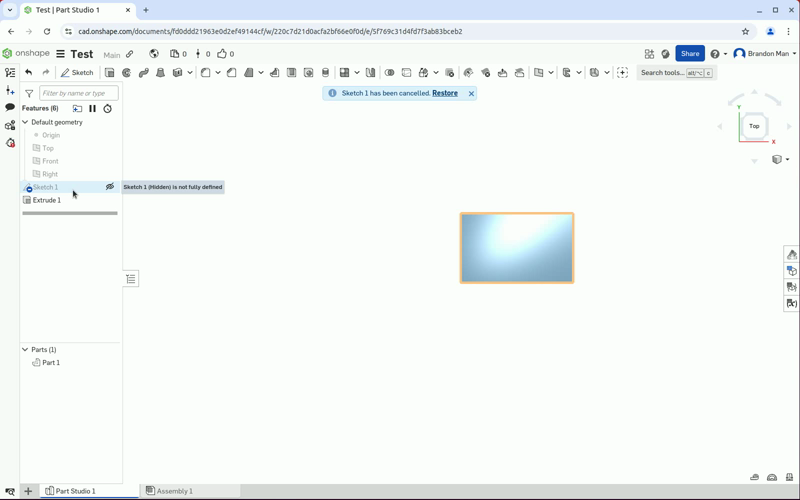
click(73, 189)
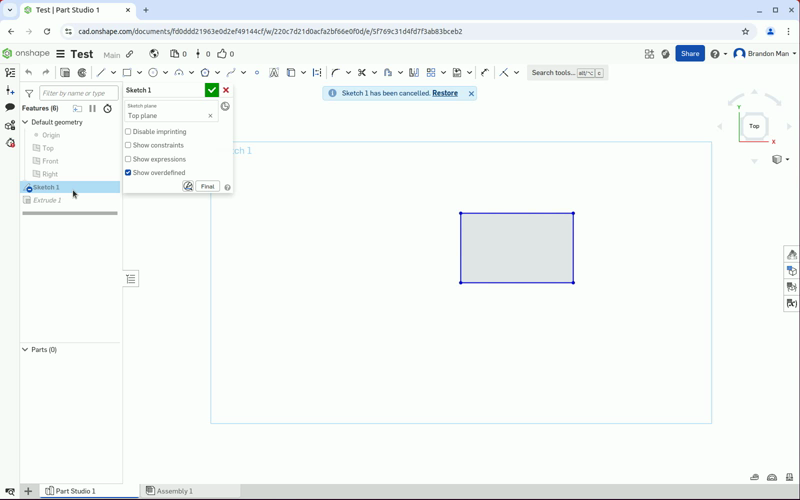
mouse_move(229, 92)
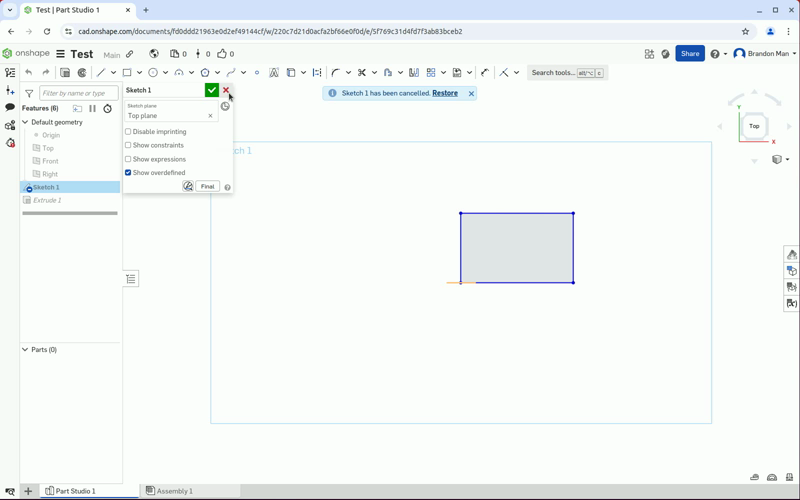
click(229, 92)
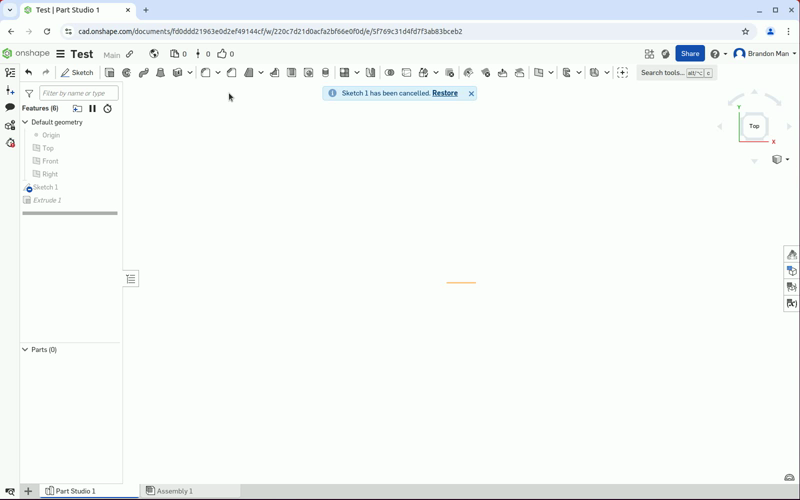
mouse_move(541, 75)
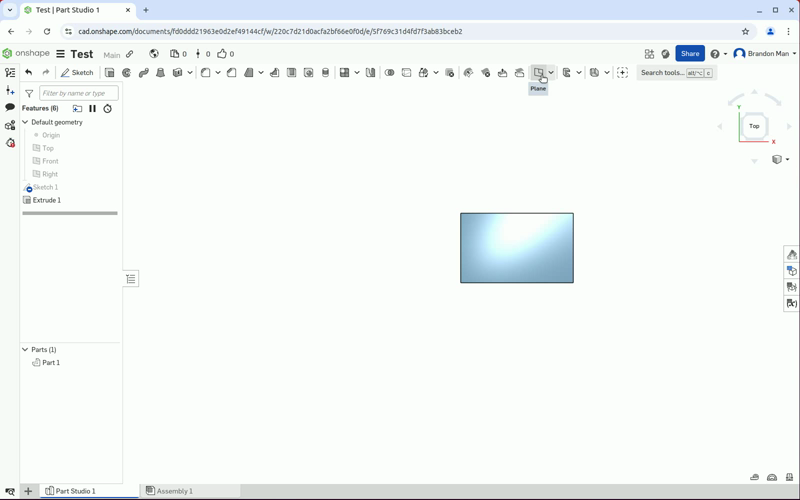
click(541, 75)
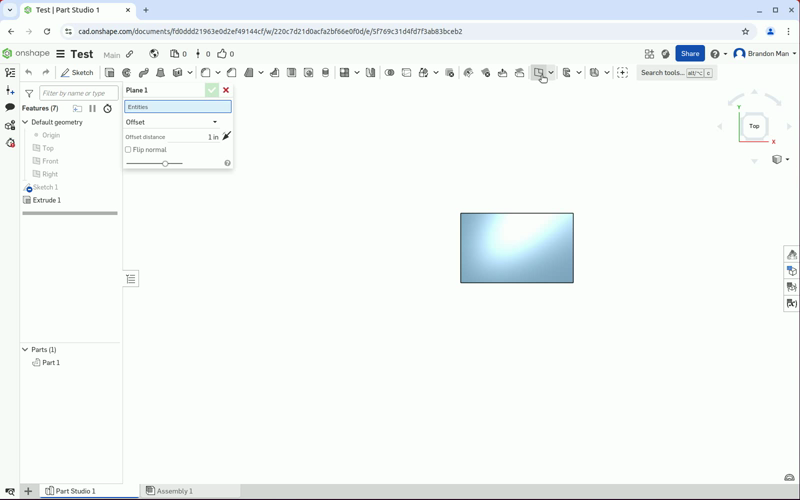
mouse_move(73, 150)
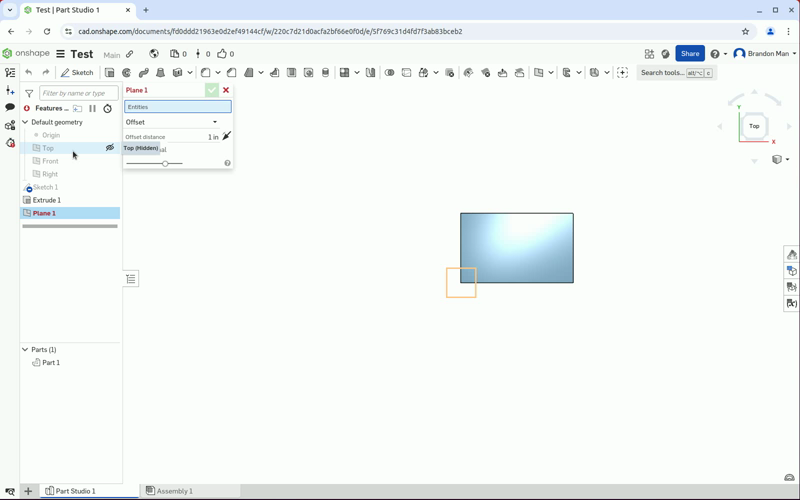
click(73, 150)
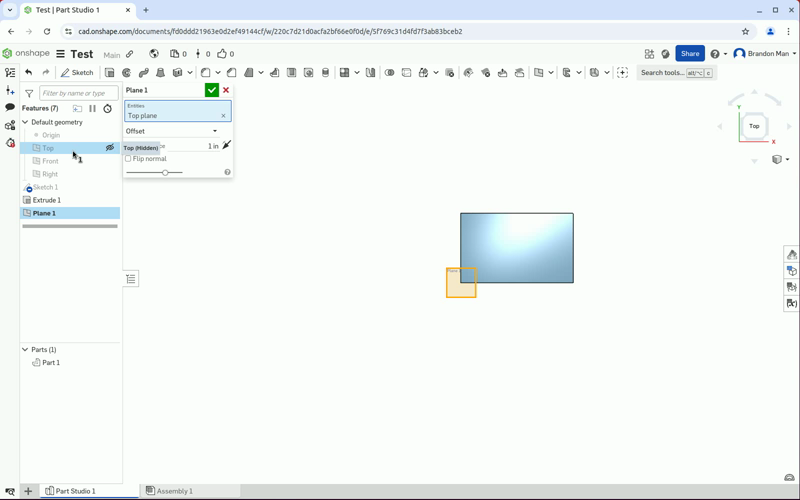
key(tab, 2)
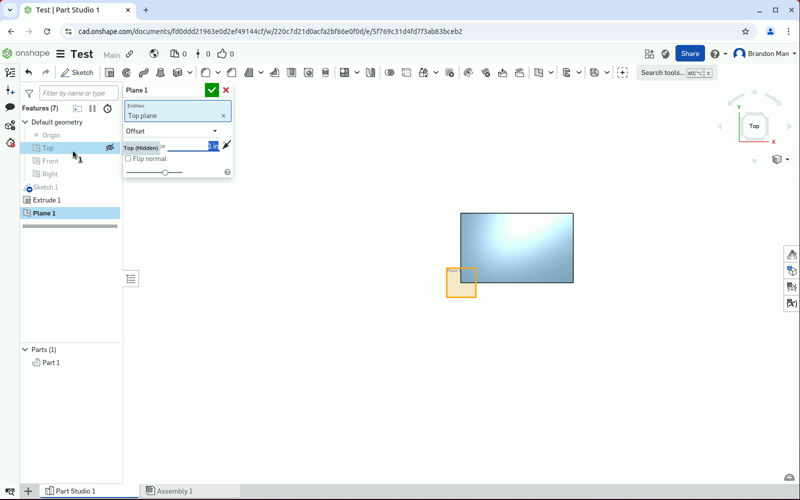
text(4.344)
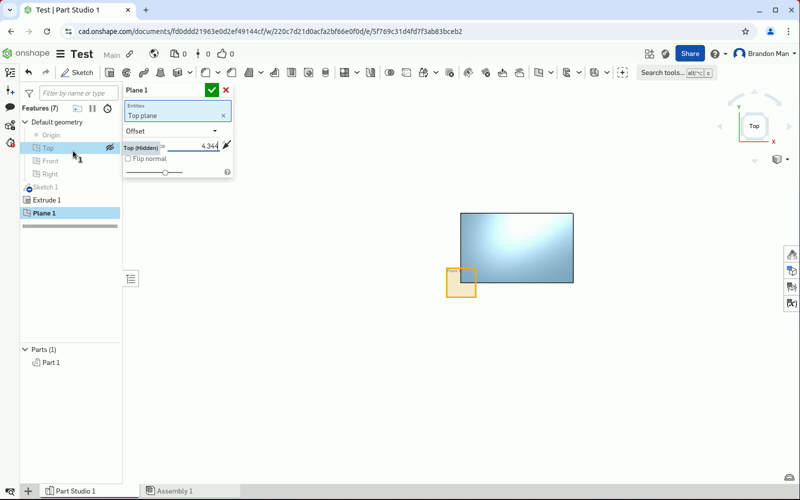
key(enter, 2)
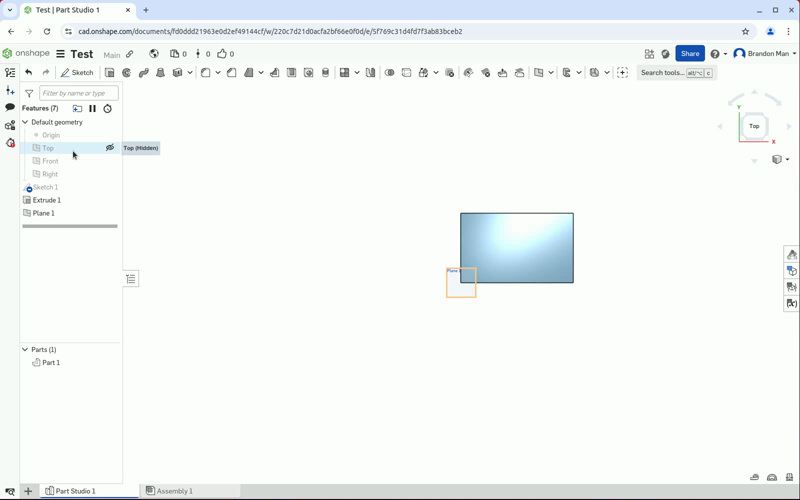
key(shift+s)
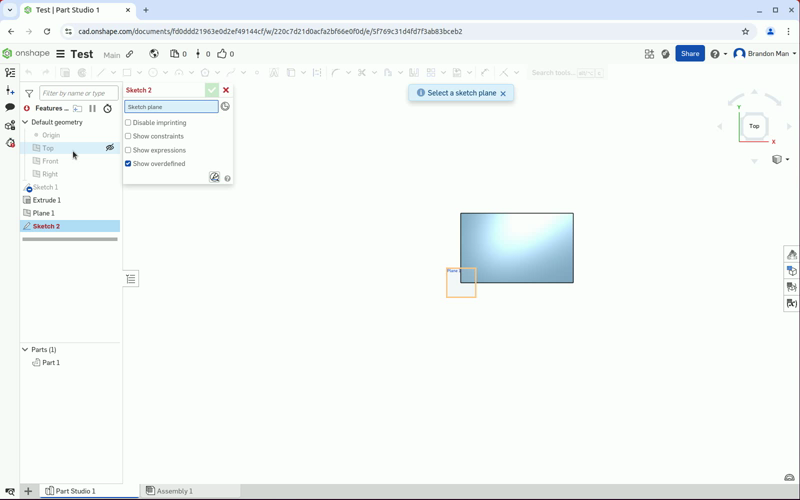
mouse_move(73, 215)
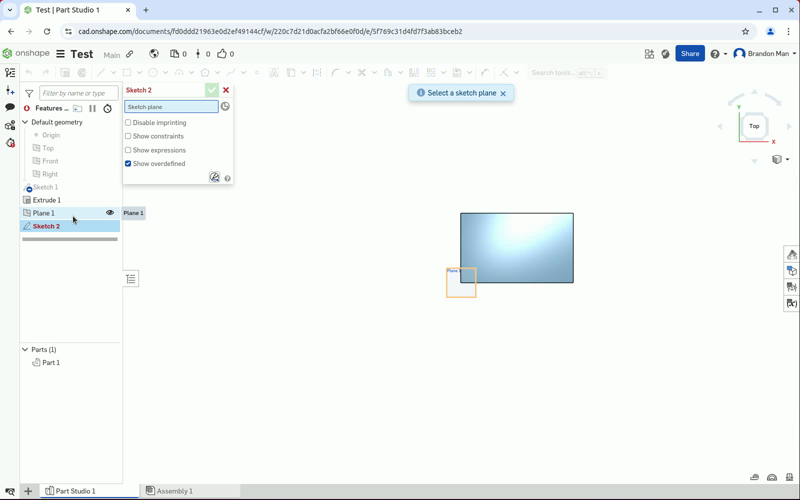
click(73, 215)
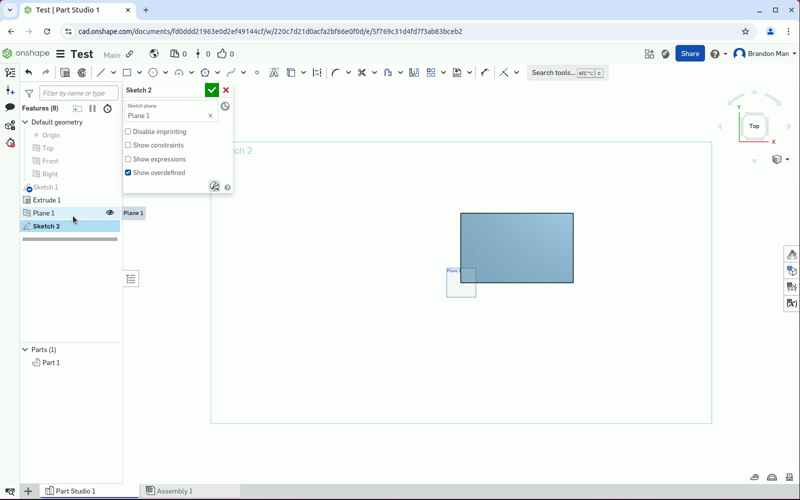
mouse_move(73, 352)
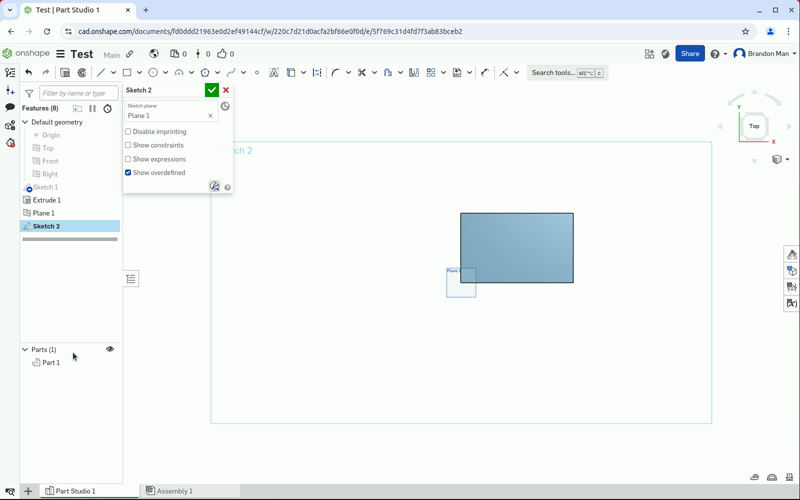
key(y)
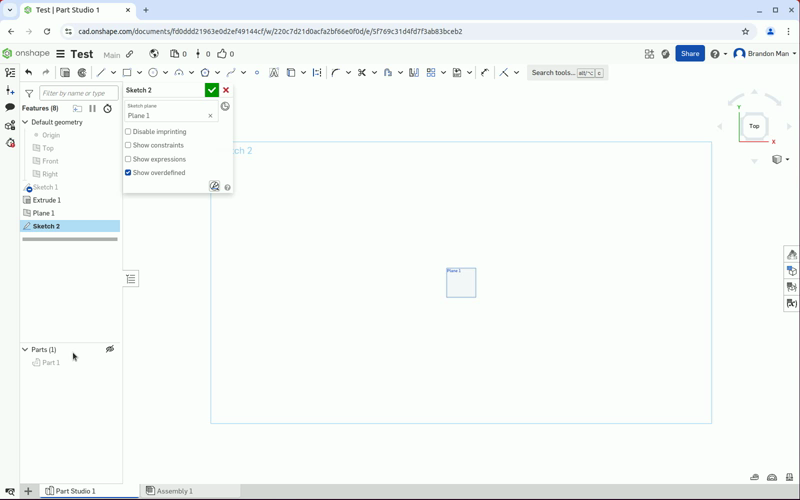
key(l)
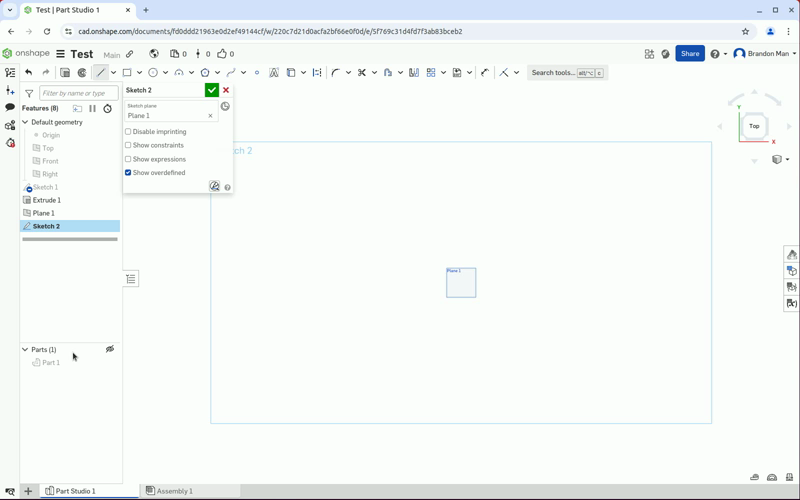
key_down(shift)
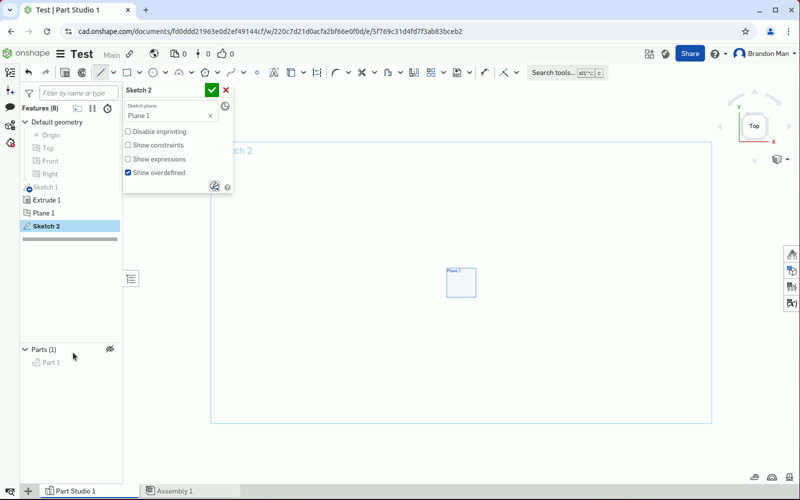
mouse_move(461, 276)
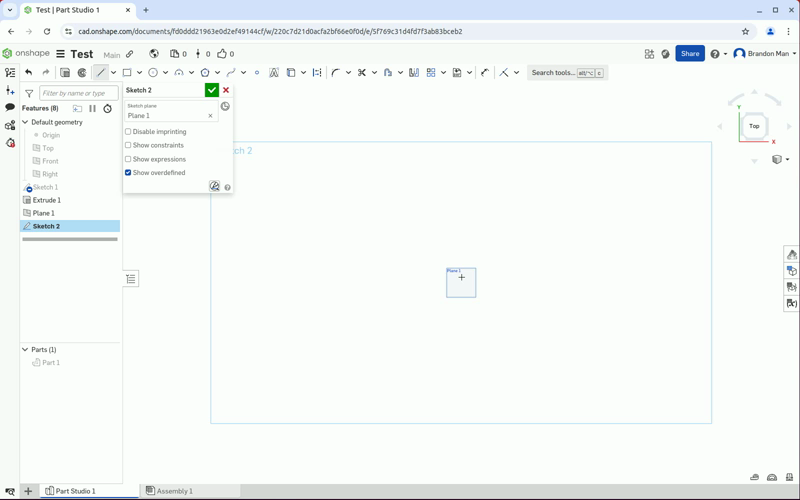
click(461, 276)
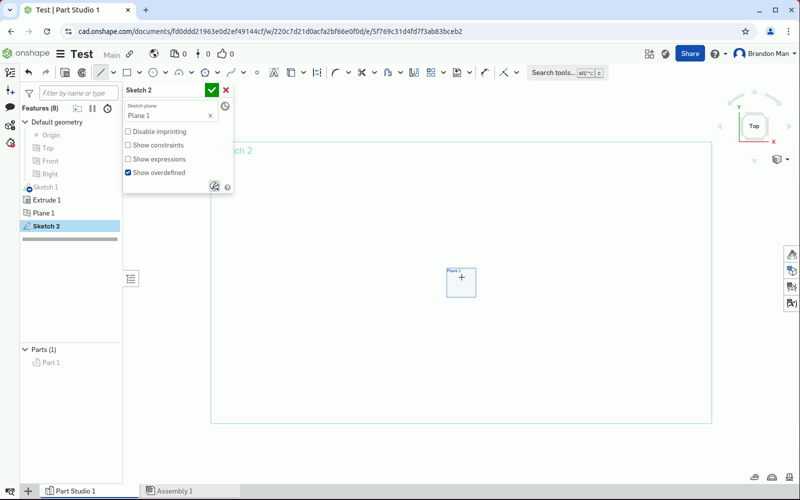
key_up(shift)
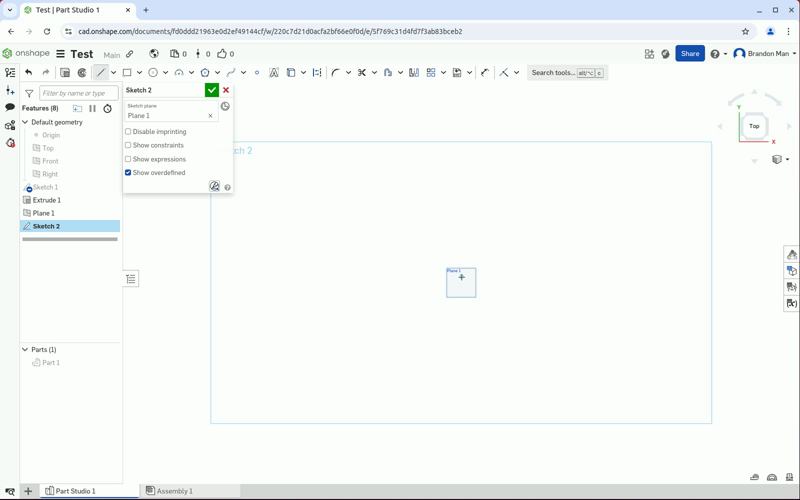
key_down(shift)
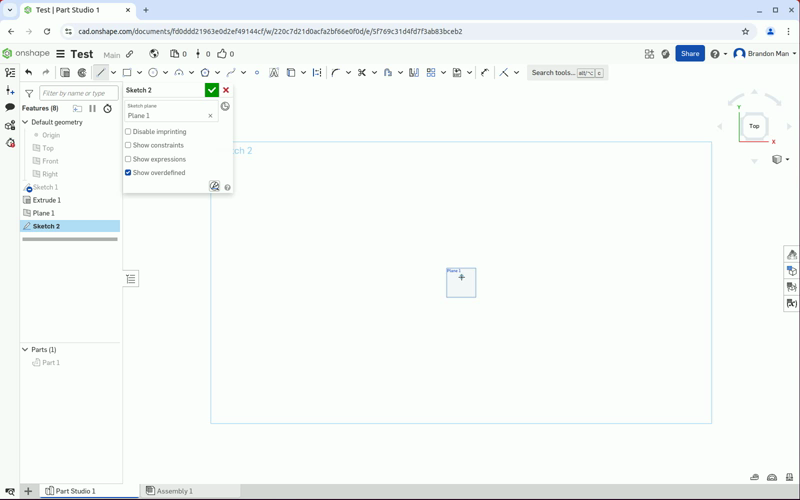
mouse_move(551, 276)
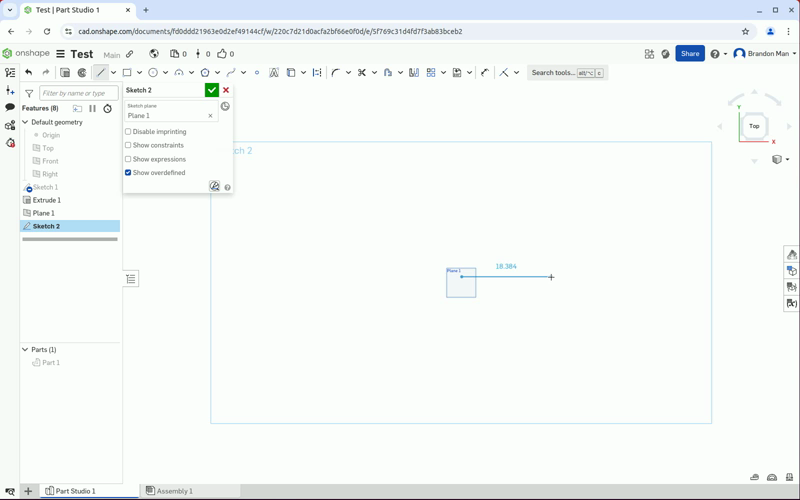
click(551, 276)
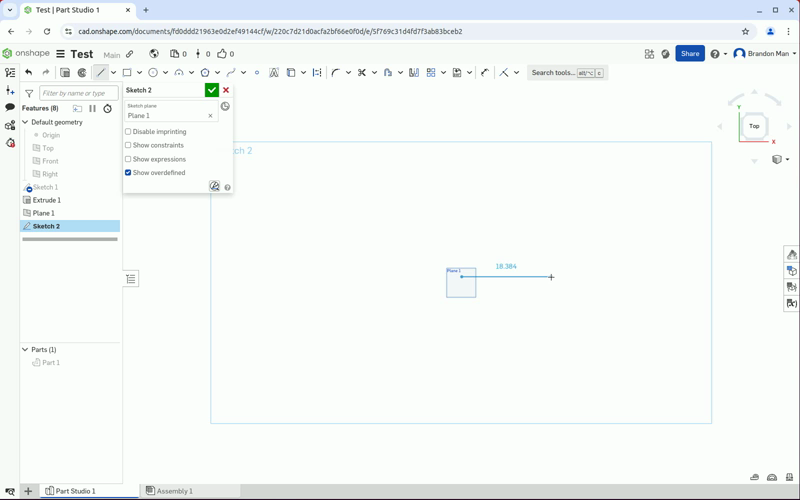
key_up(shift)
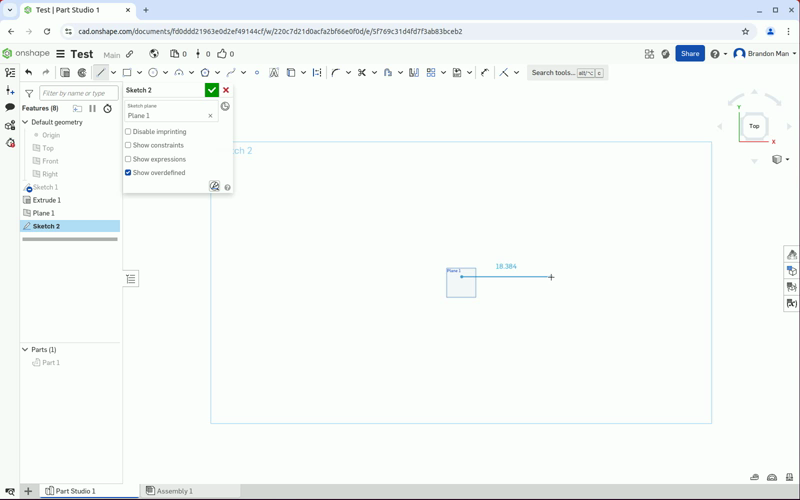
key_down(shift)
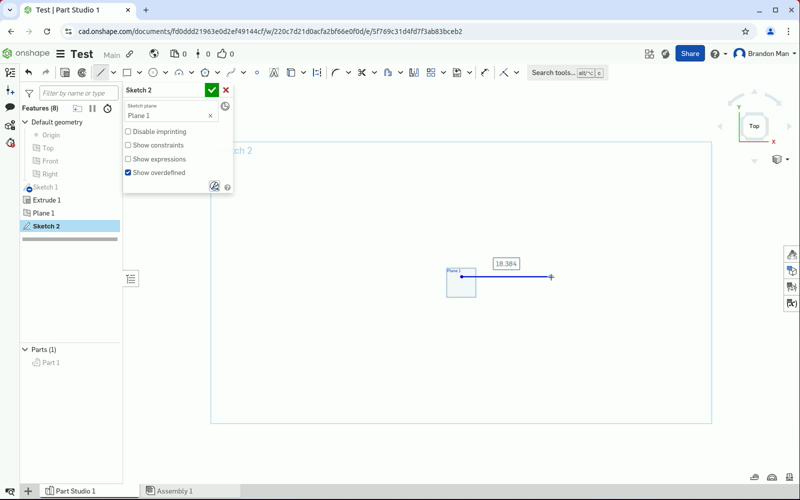
mouse_move(581, 276)
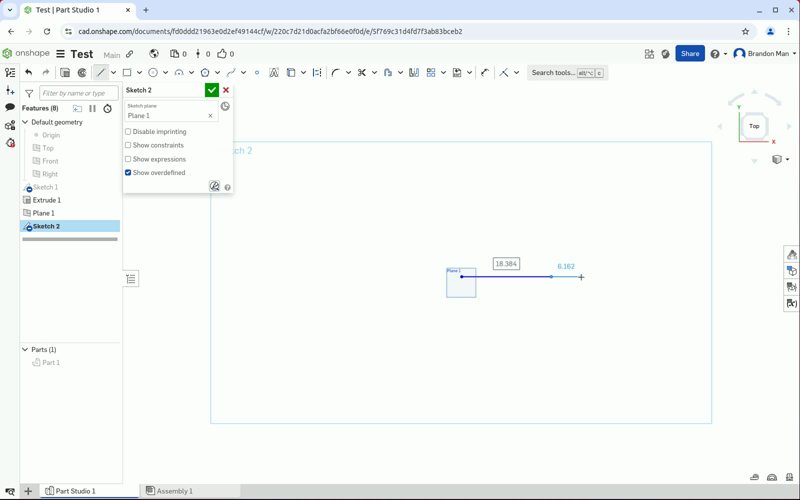
mouse_move(551, 218)
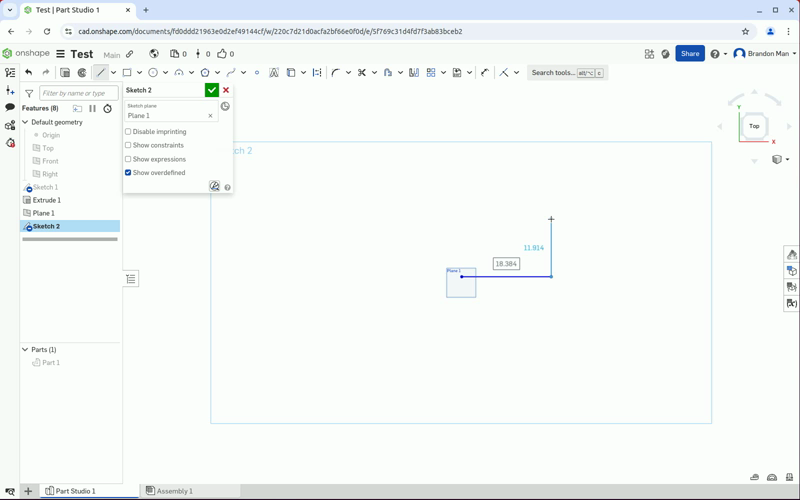
click(551, 218)
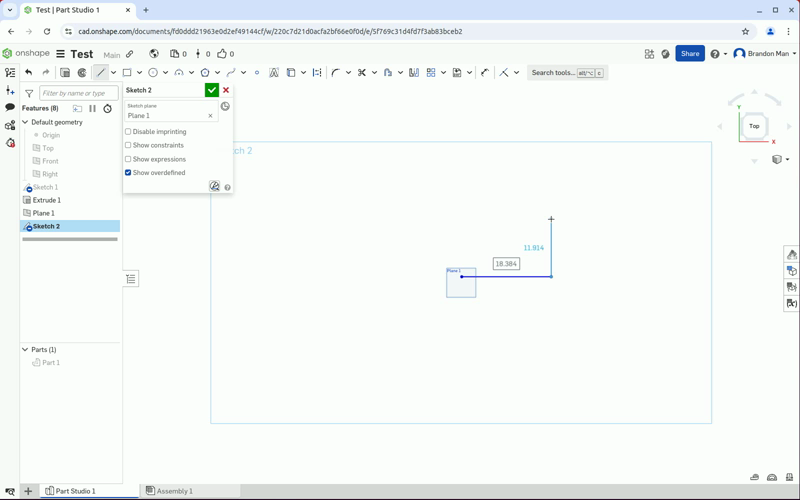
key_up(shift)
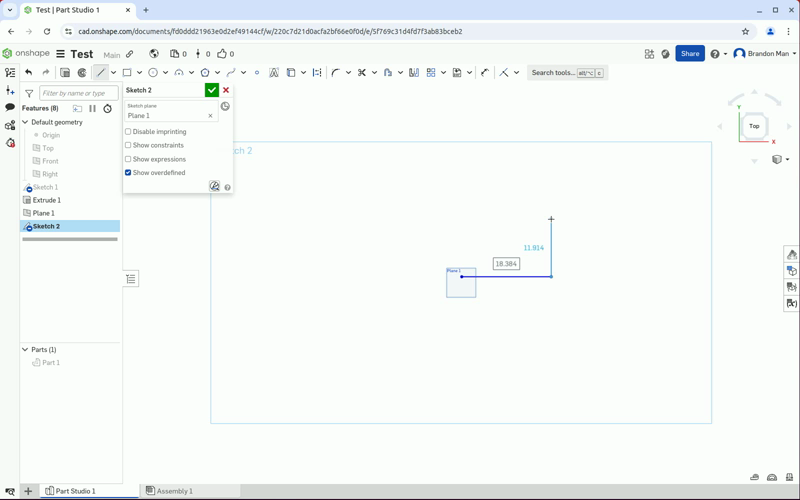
key_down(shift)
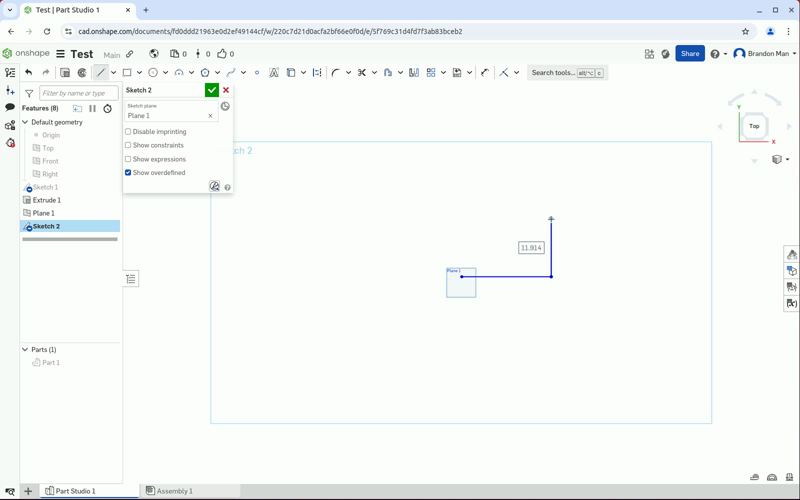
mouse_move(461, 218)
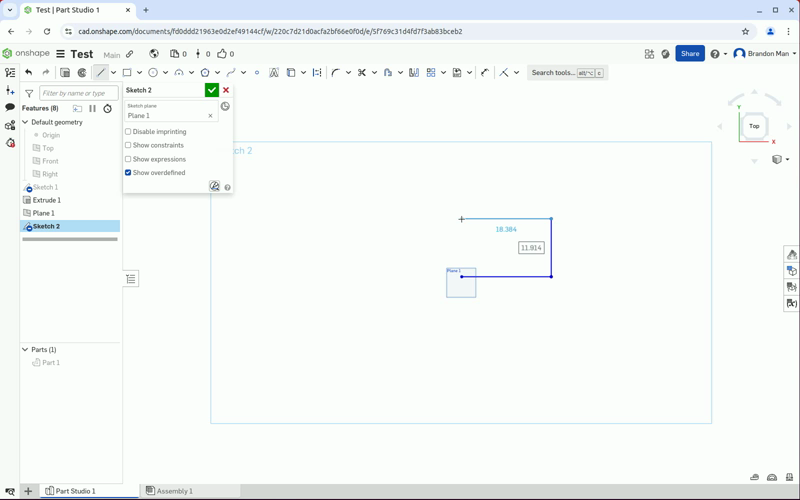
click(461, 218)
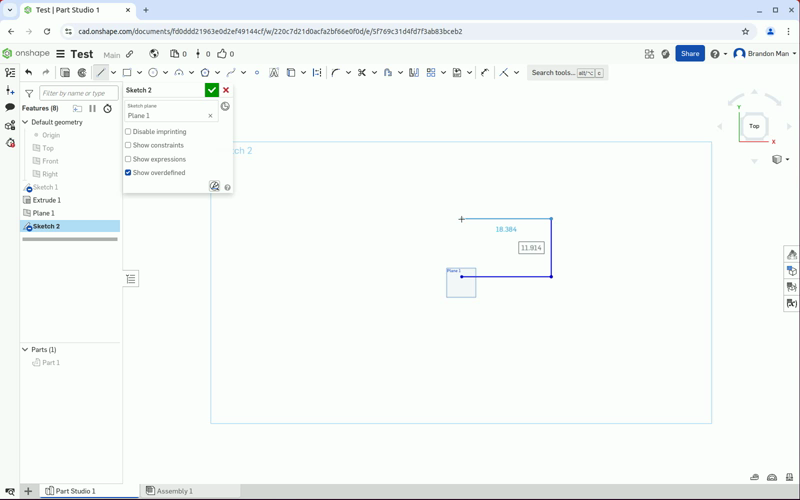
key_up(shift)
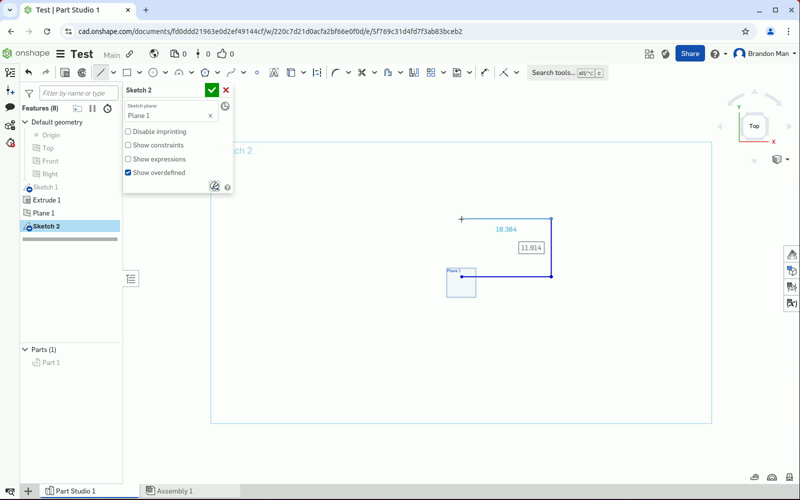
mouse_move(492, 218)
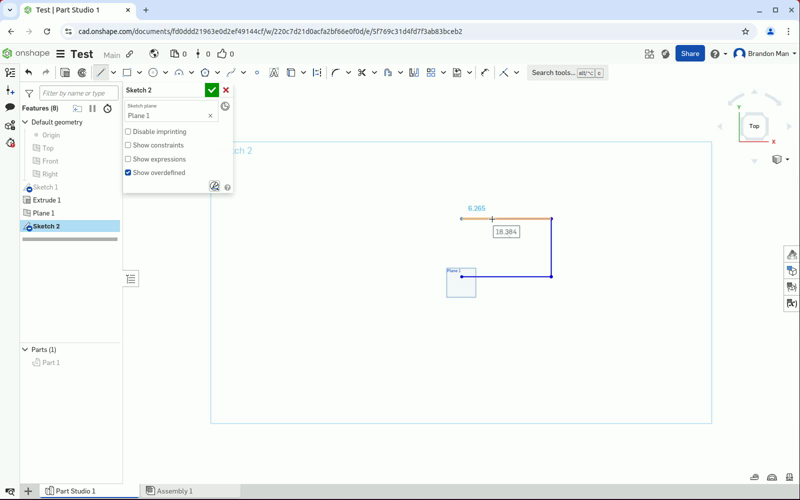
key_down(shift)
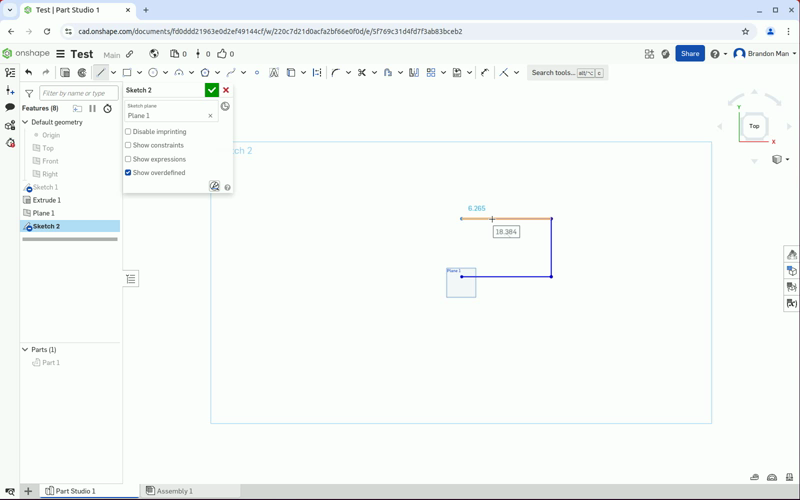
mouse_move(461, 276)
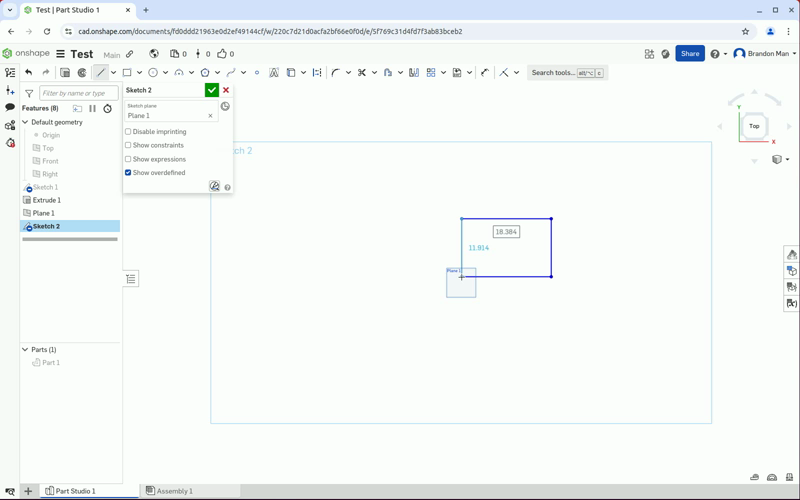
key_up(shift)
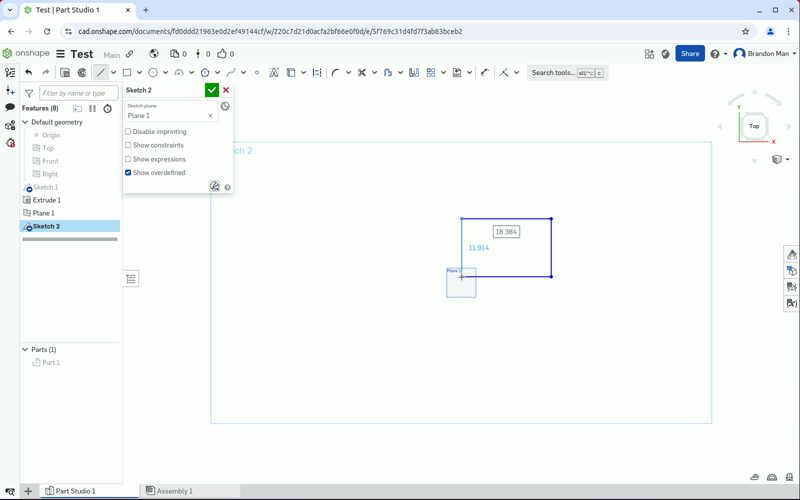
click(461, 276)
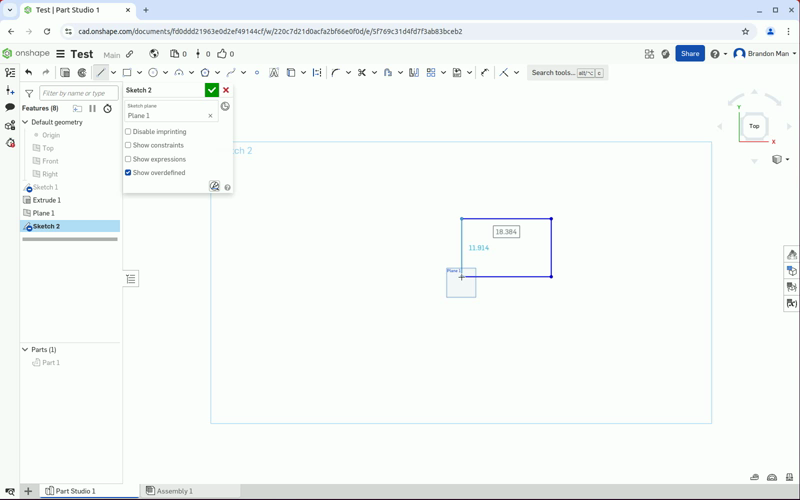
key(esc)
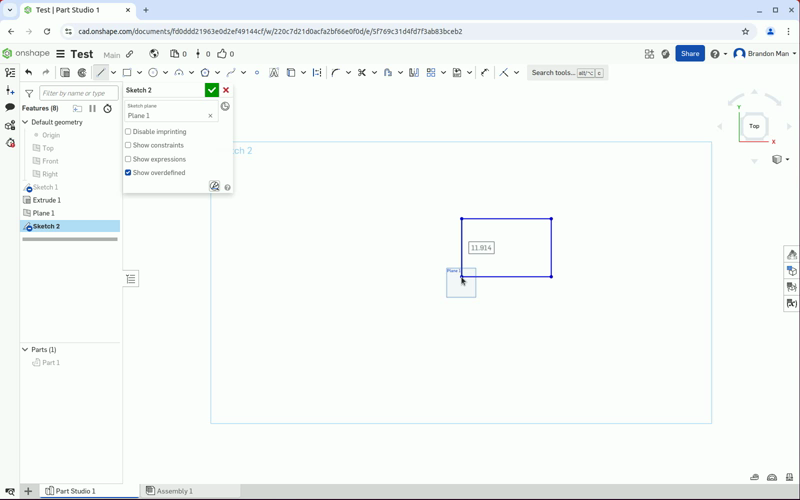
mouse_move(509, 271)
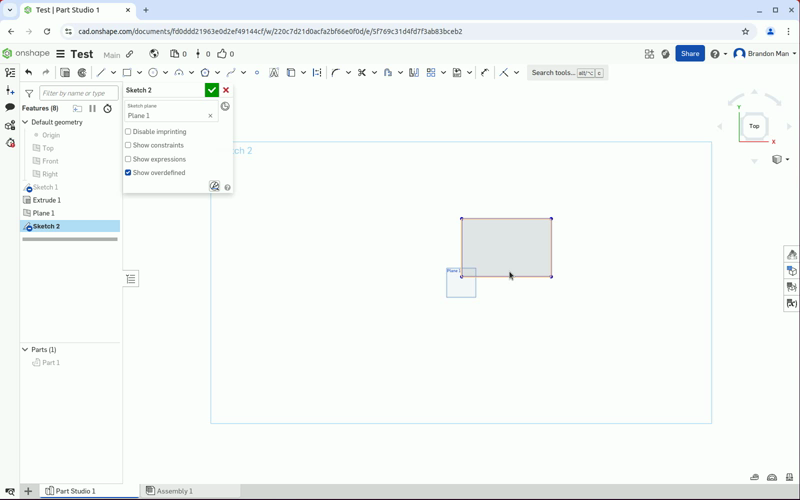
click(509, 271)
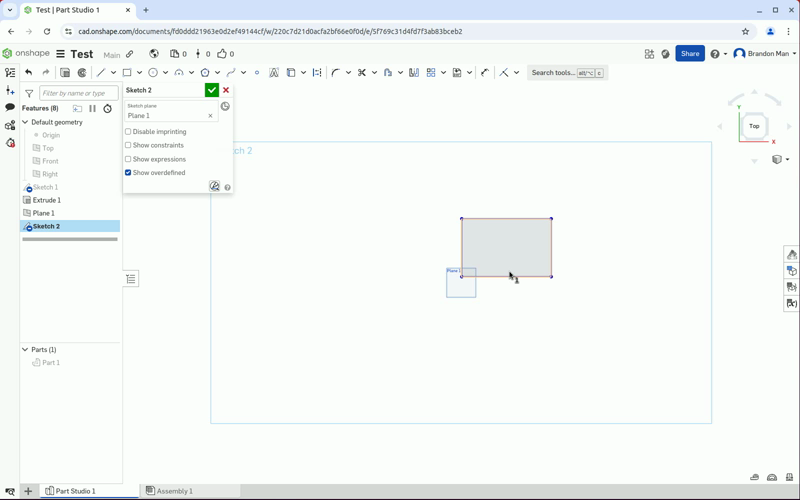
mouse_move(73, 352)
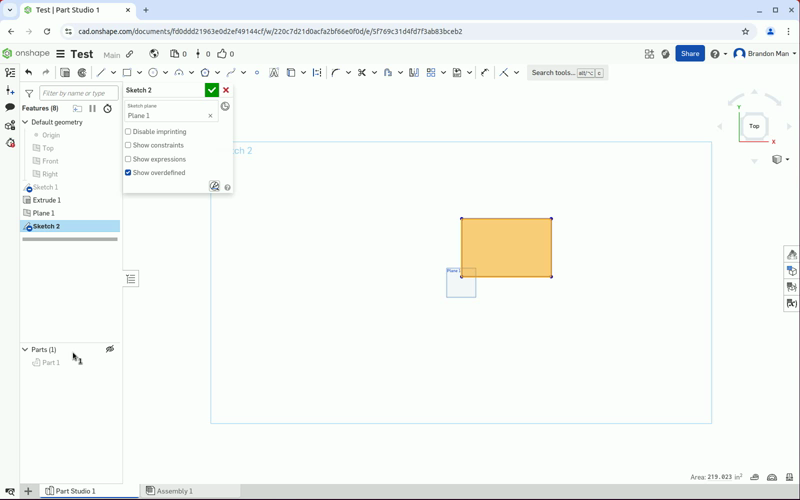
key(shift+y)
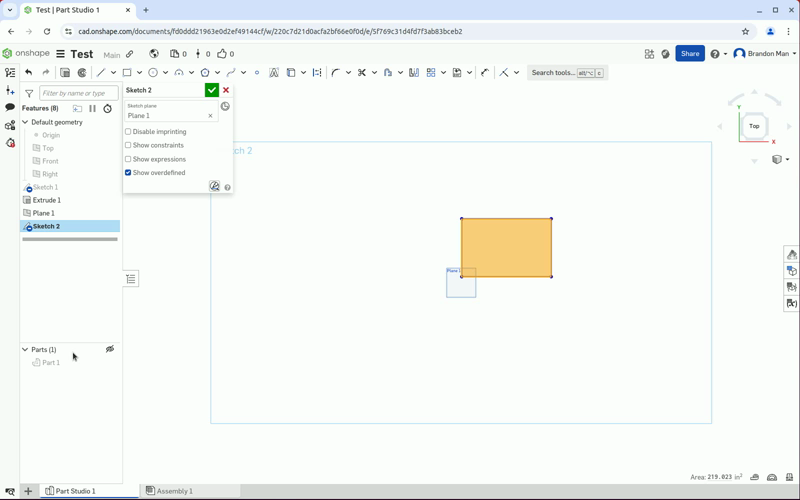
key(shift+e)
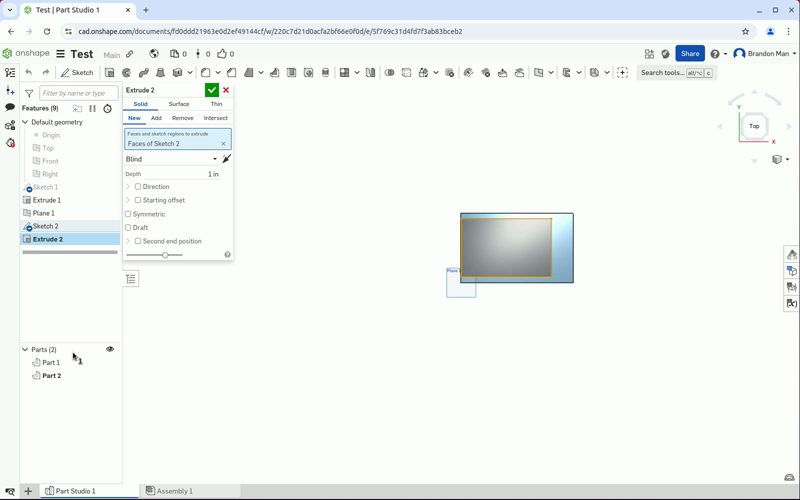
mouse_move(143, 106)
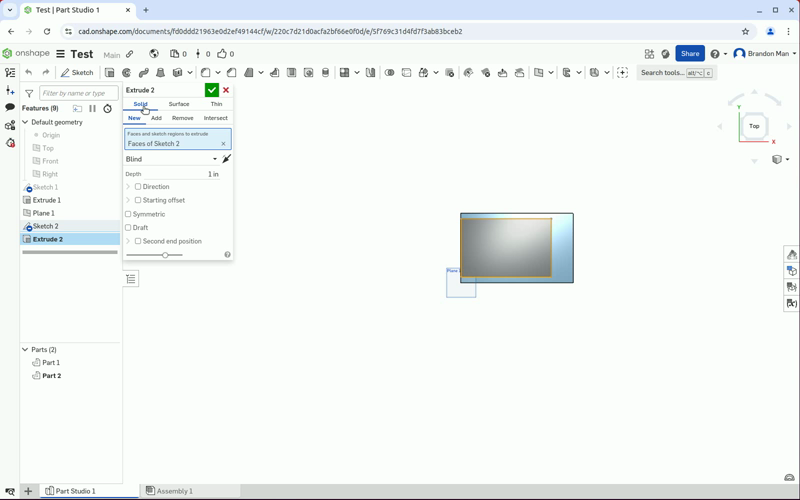
click(143, 106)
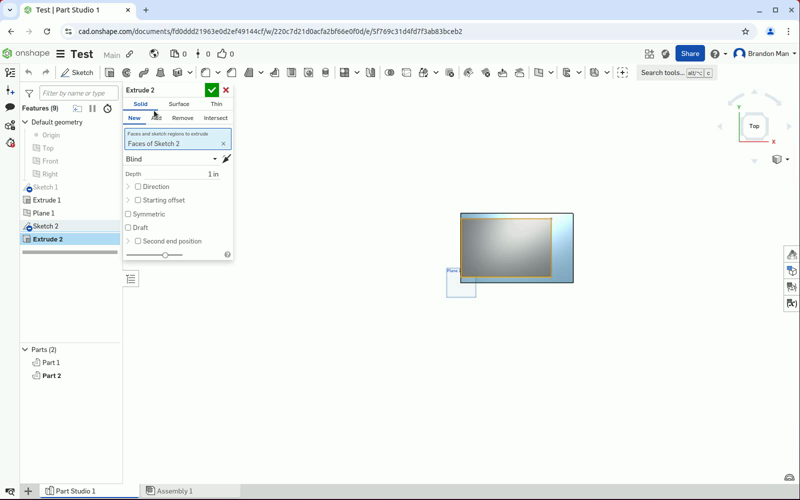
mouse_move(186, 120)
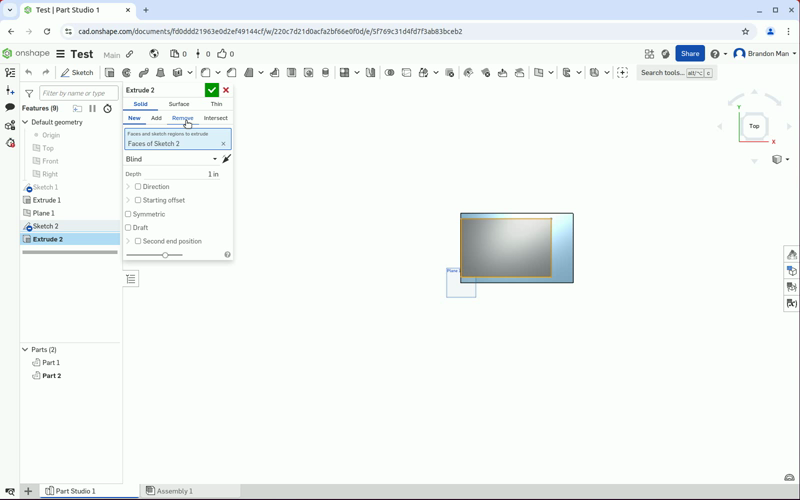
click(186, 120)
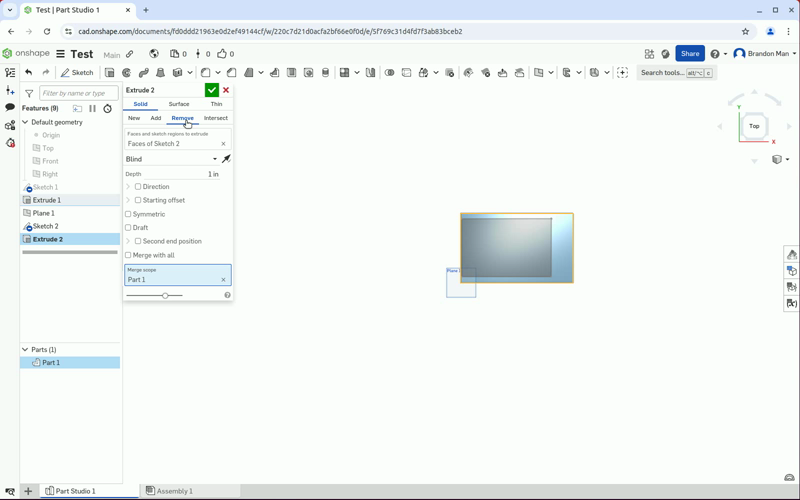
key(tab, 4)
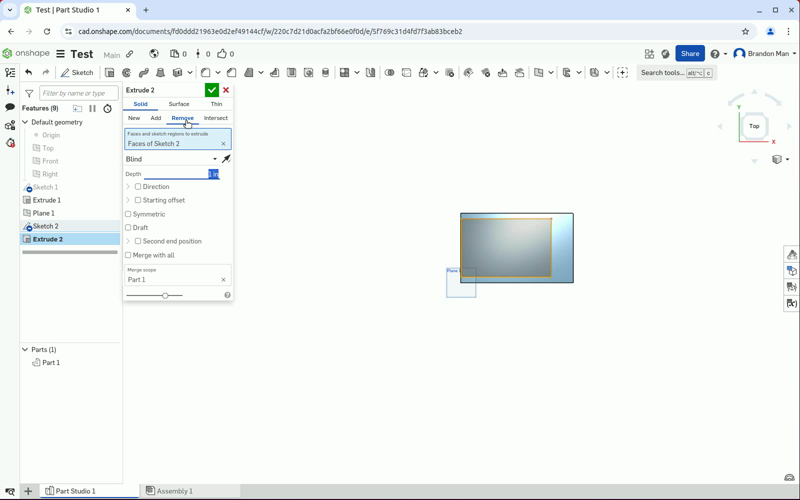
text(3.611)
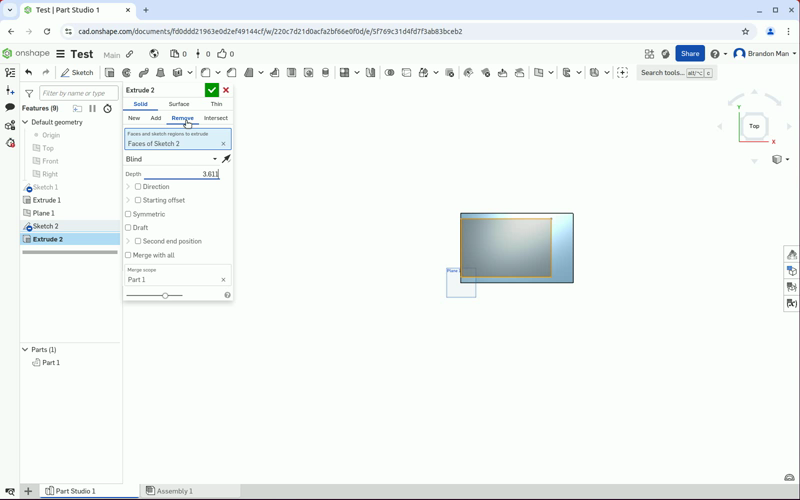
key(tab, 6)
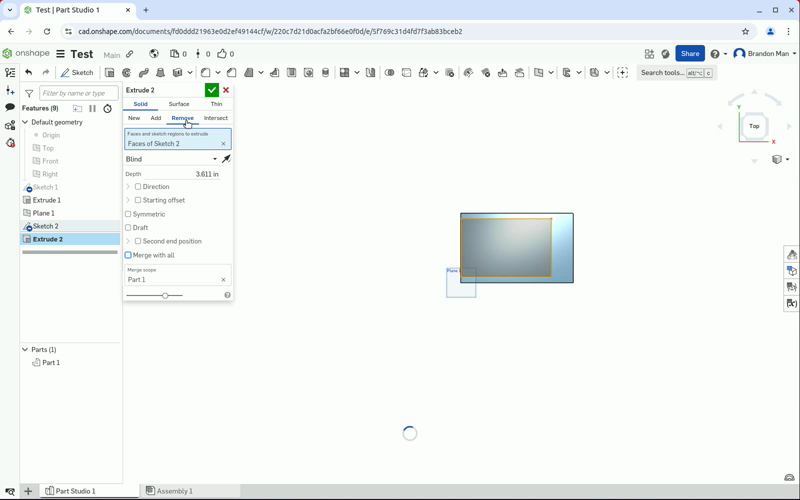
key(space)
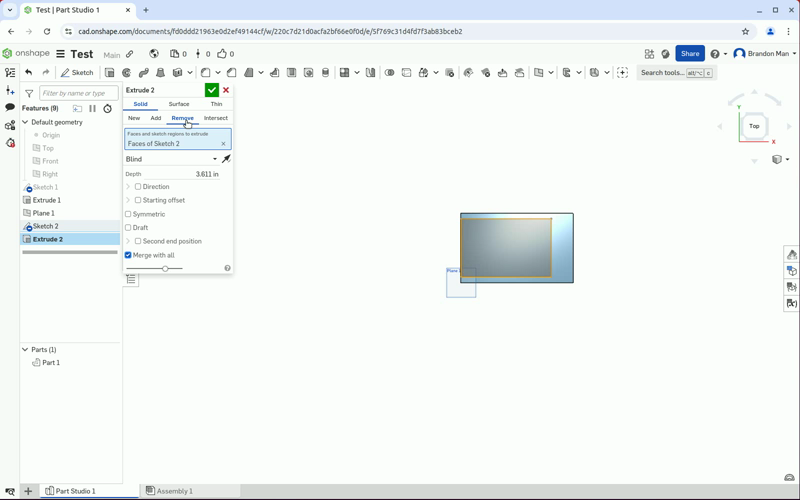
key(enter)
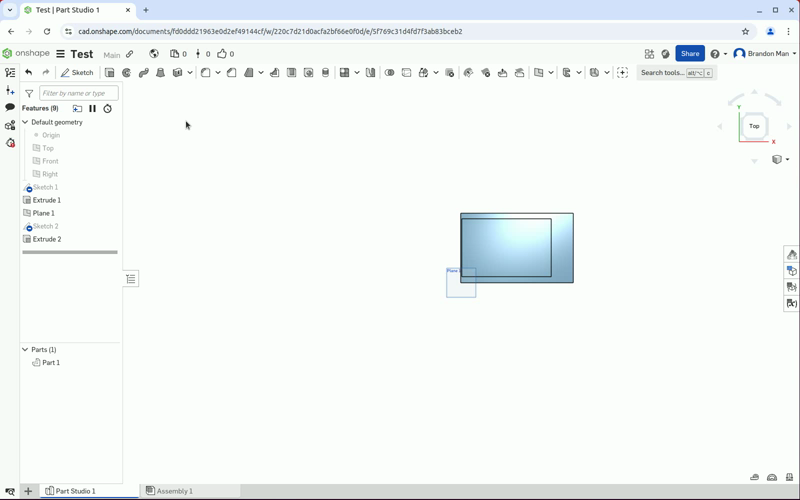
key(shift+h)
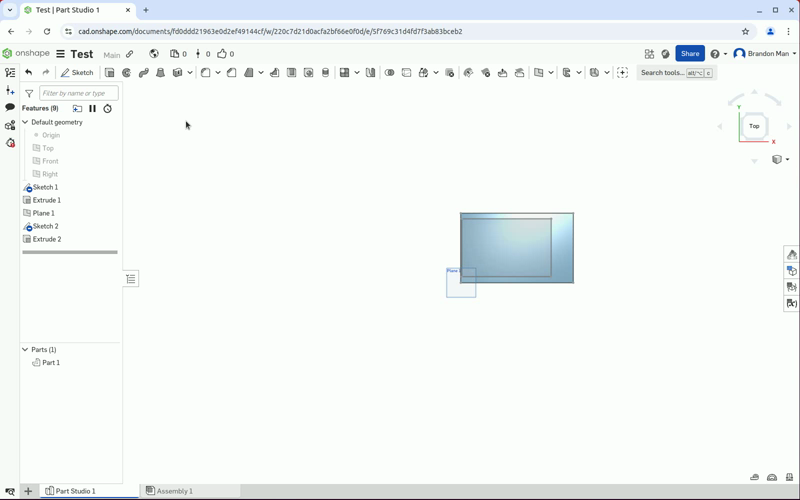
key(shift+h)
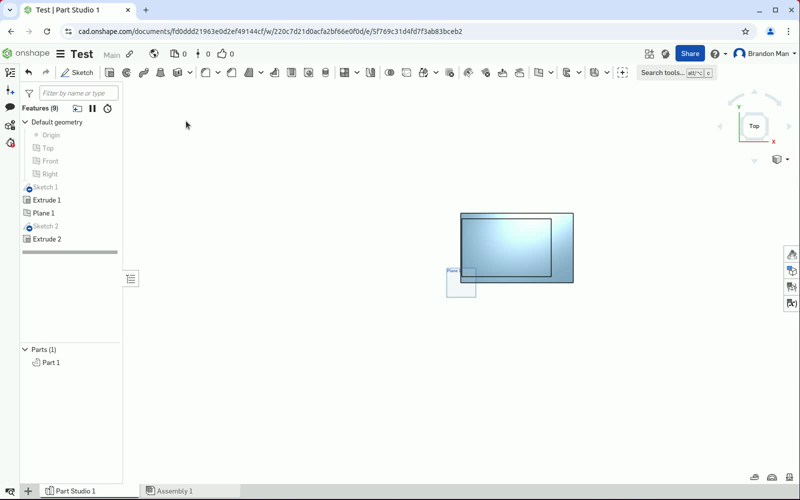
mouse_move(73, 189)
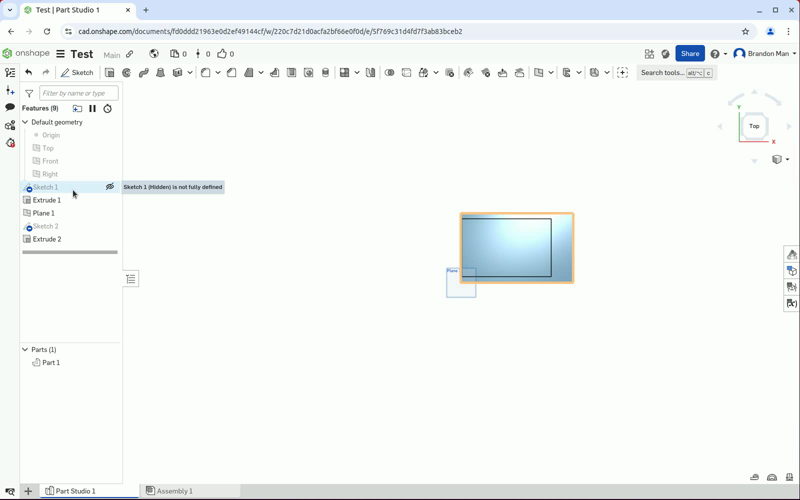
click(73, 189)
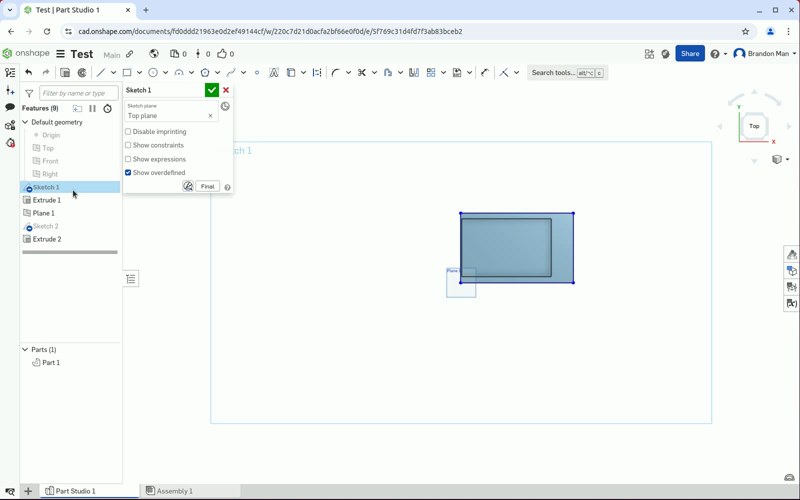
mouse_move(229, 92)
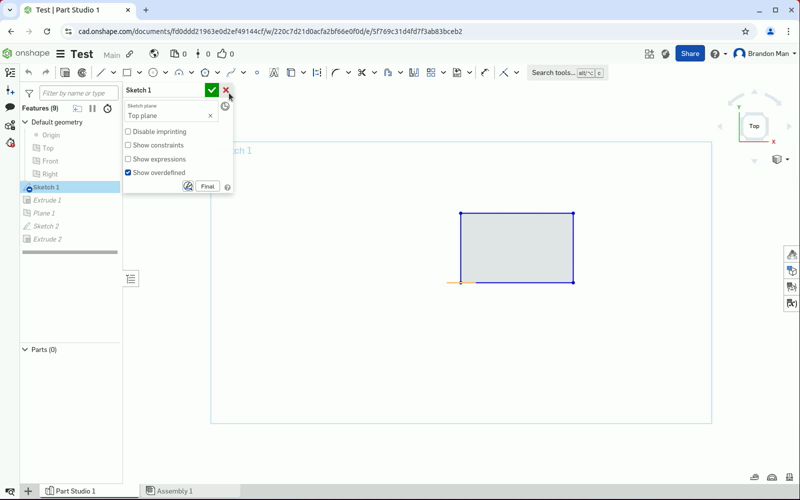
click(229, 92)
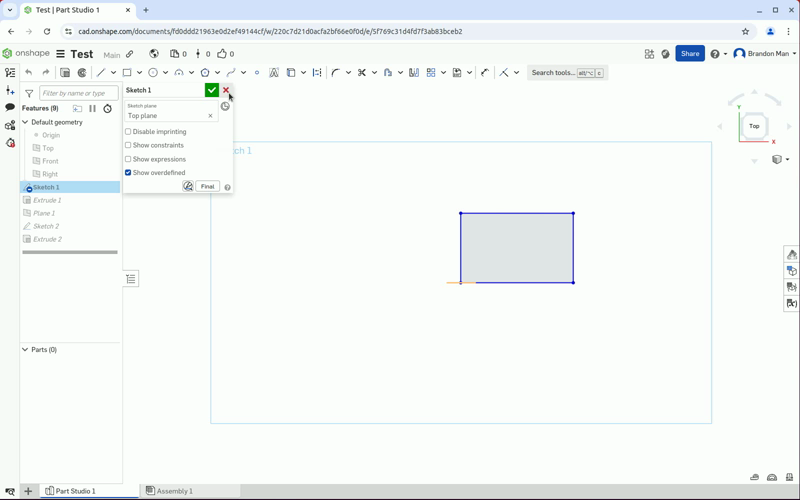
key(shift+s)
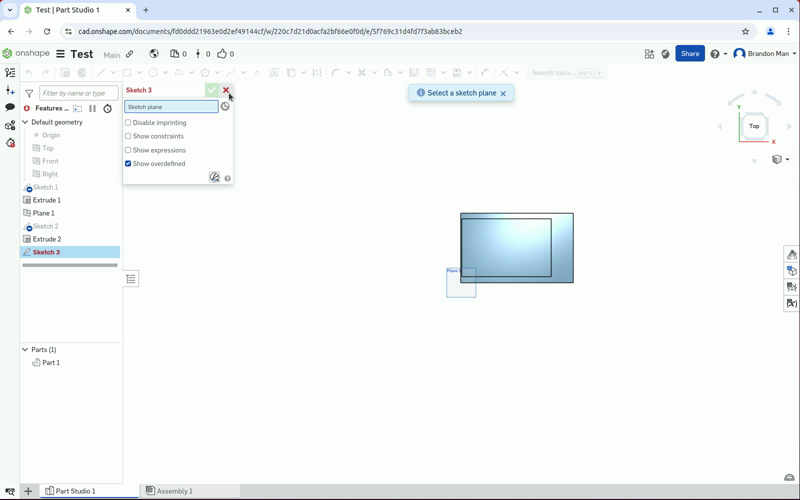
mouse_move(73, 215)
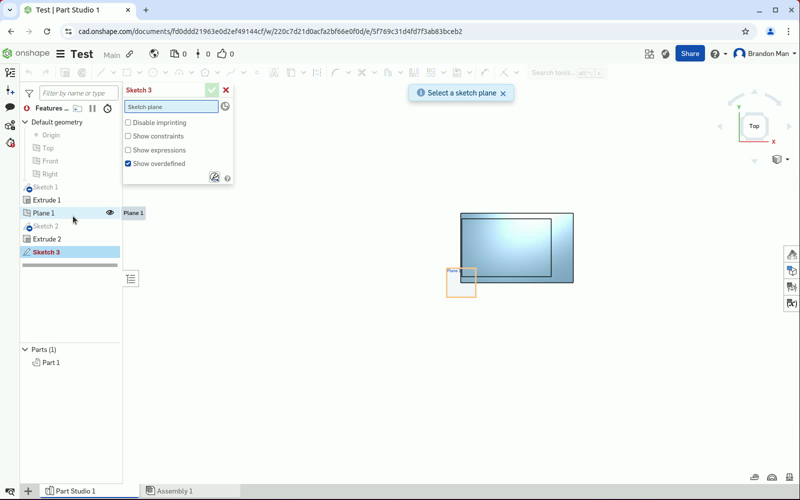
click(73, 215)
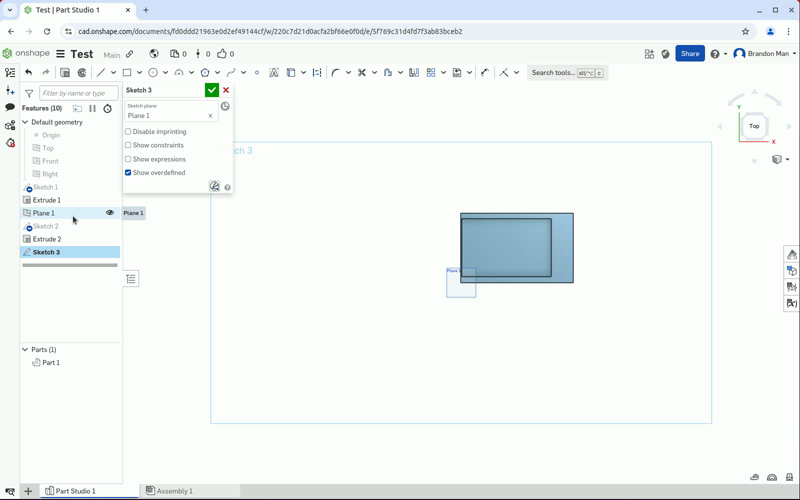
mouse_move(73, 352)
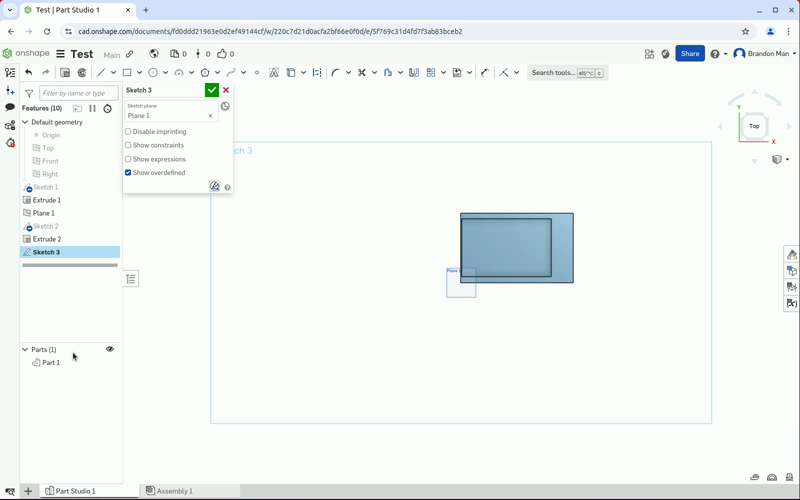
key(y)
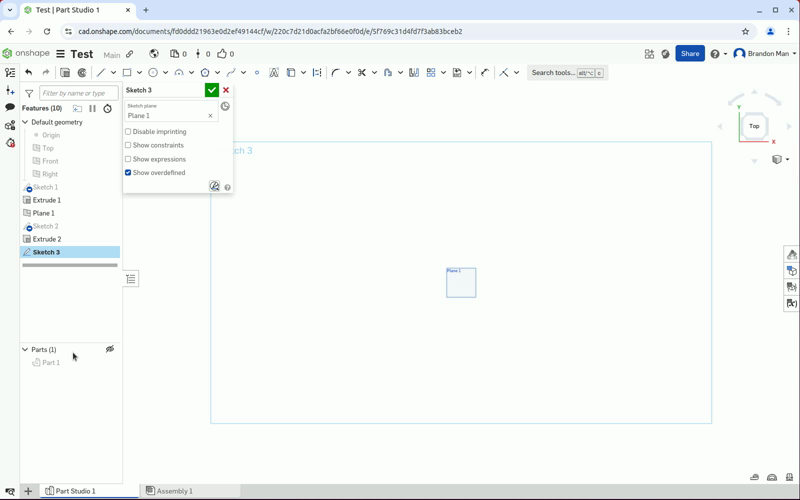
key(l)
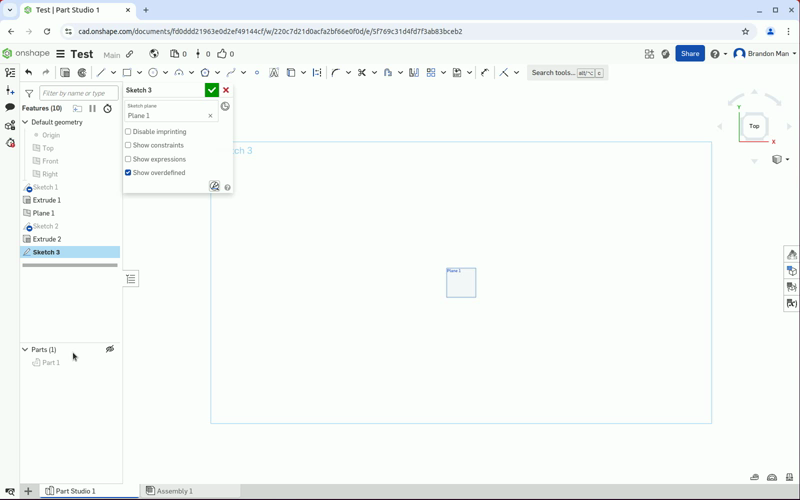
key_down(shift)
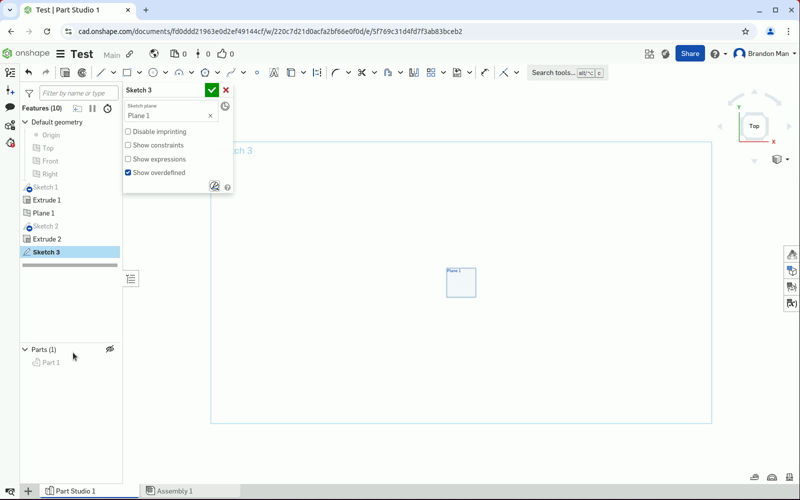
mouse_move(461, 281)
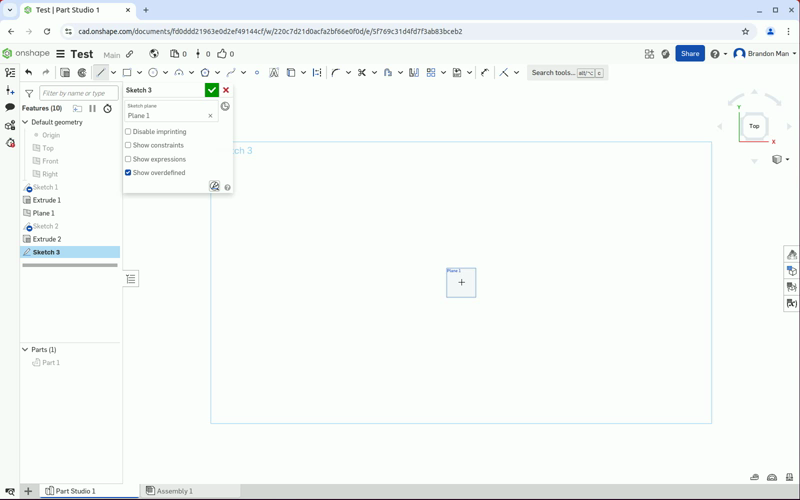
click(461, 281)
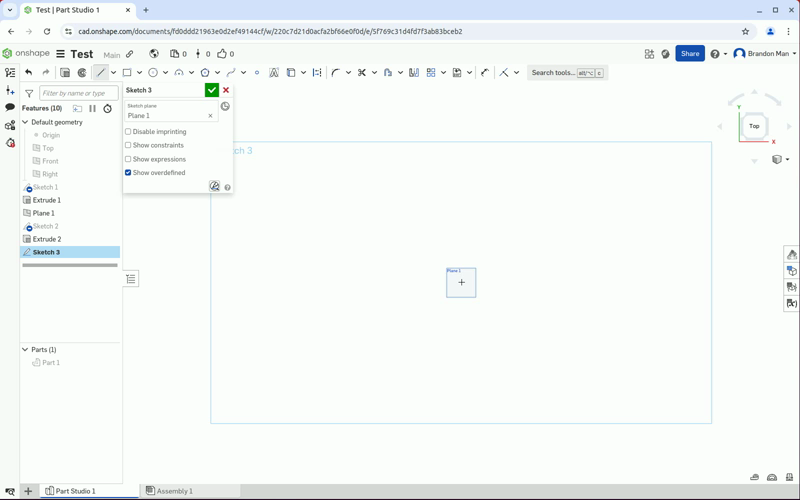
key_up(shift)
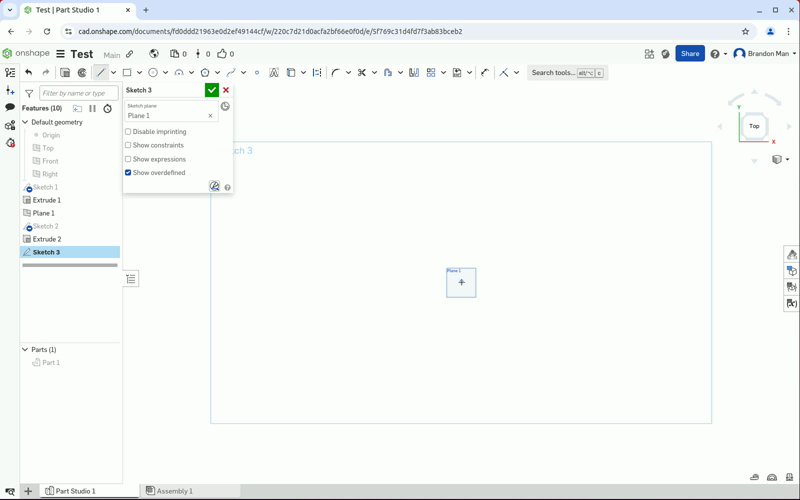
key_down(shift)
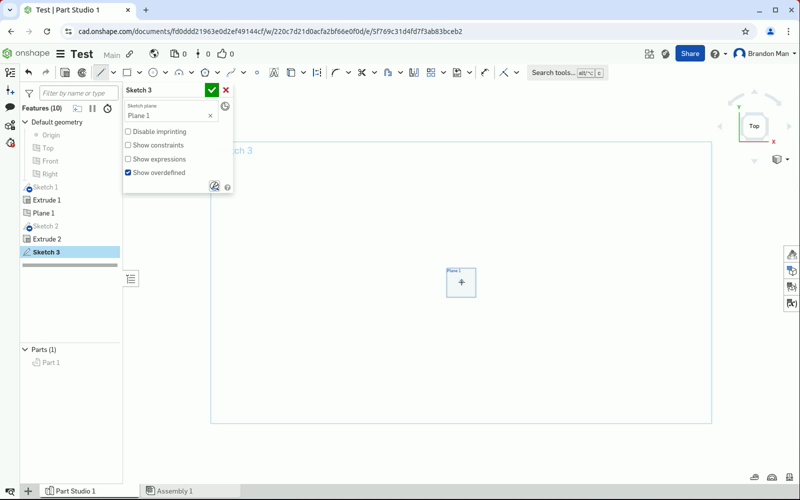
mouse_move(551, 281)
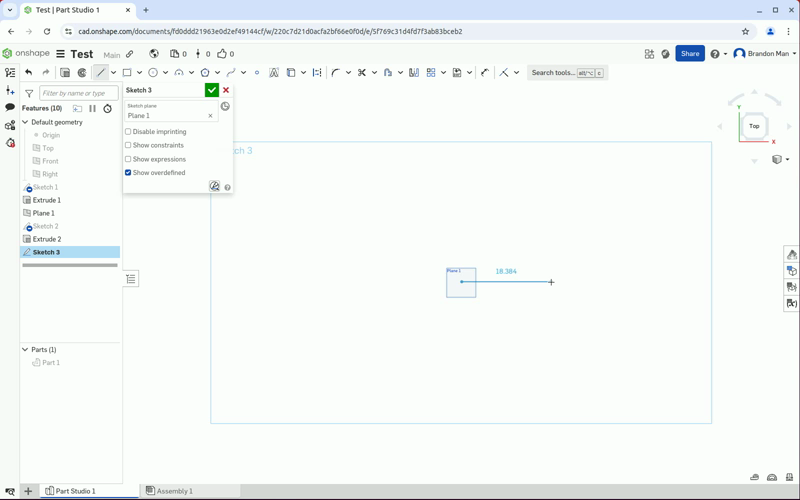
click(551, 281)
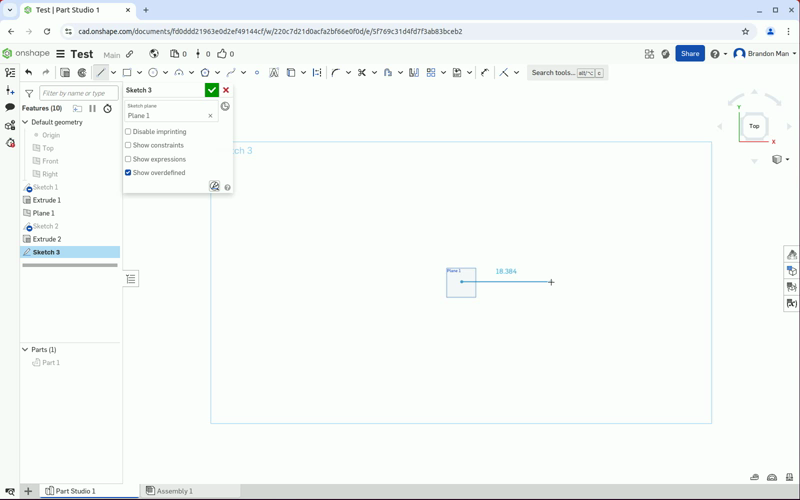
key_up(shift)
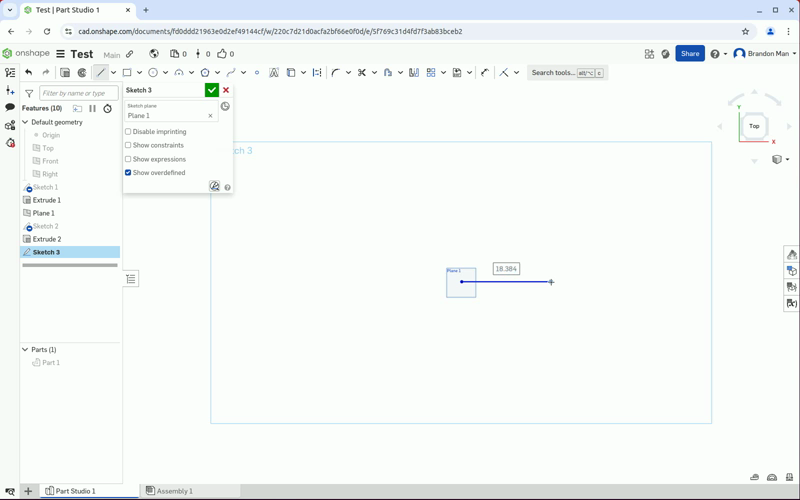
key_down(shift)
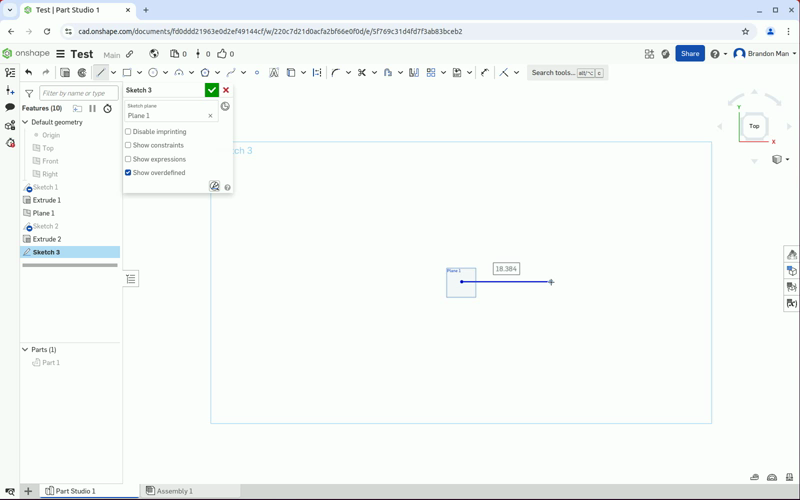
mouse_move(581, 281)
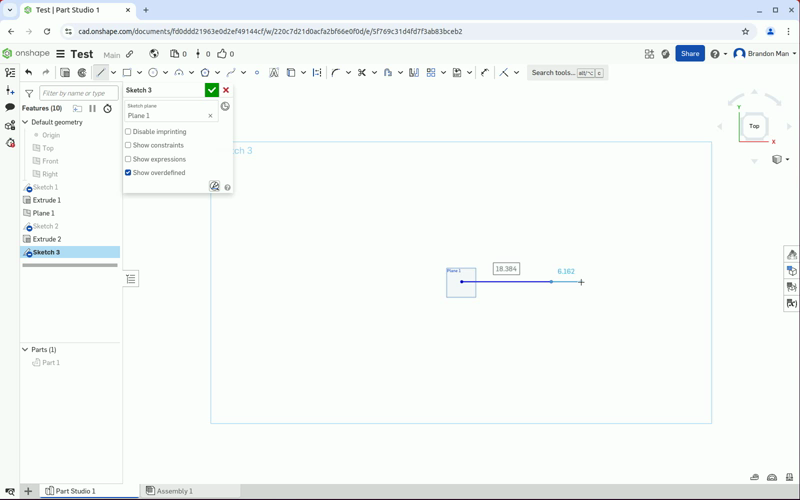
mouse_move(551, 279)
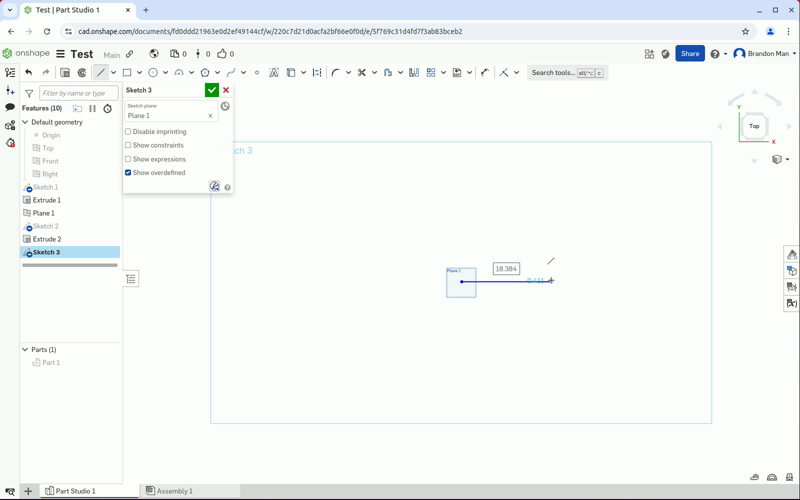
scroll(6)
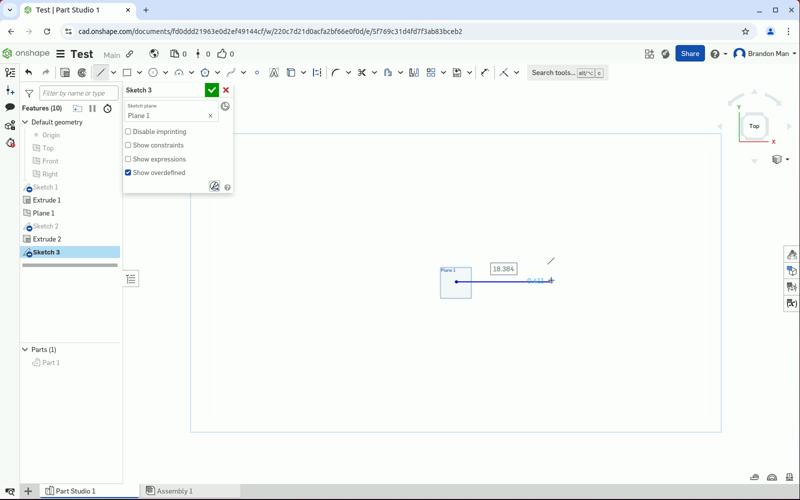
scroll(6)
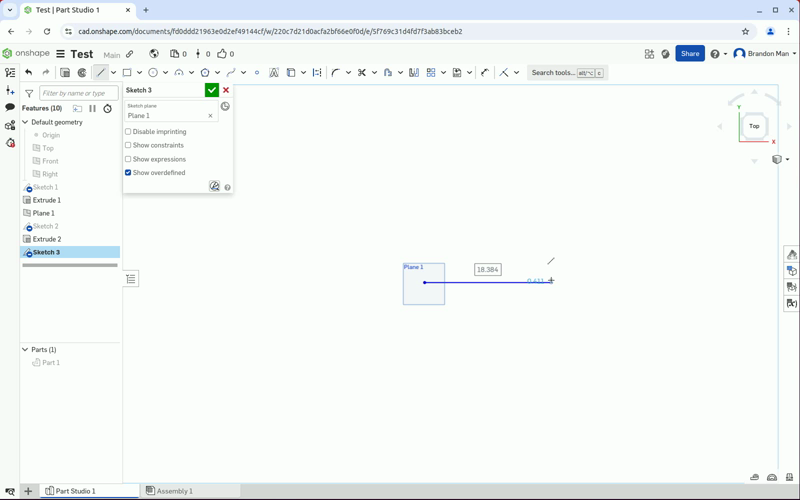
scroll(6)
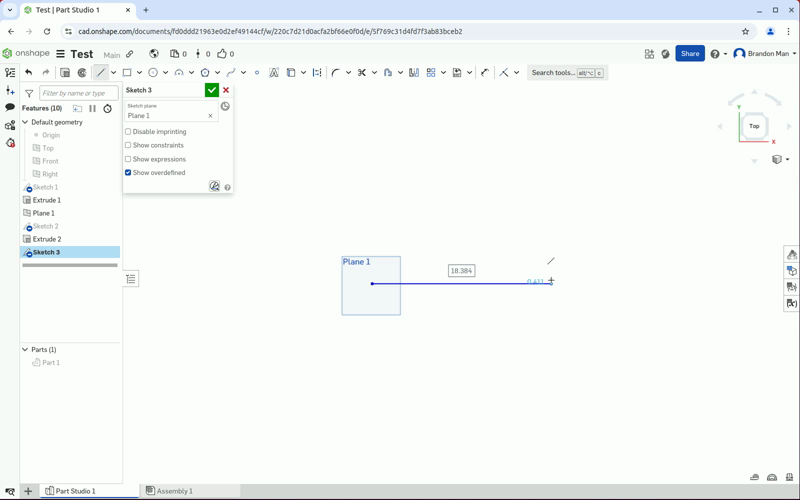
scroll(6)
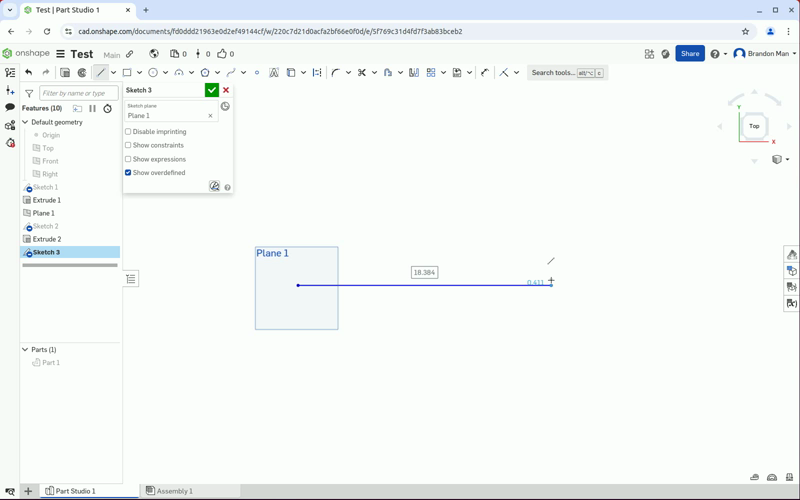
scroll(6)
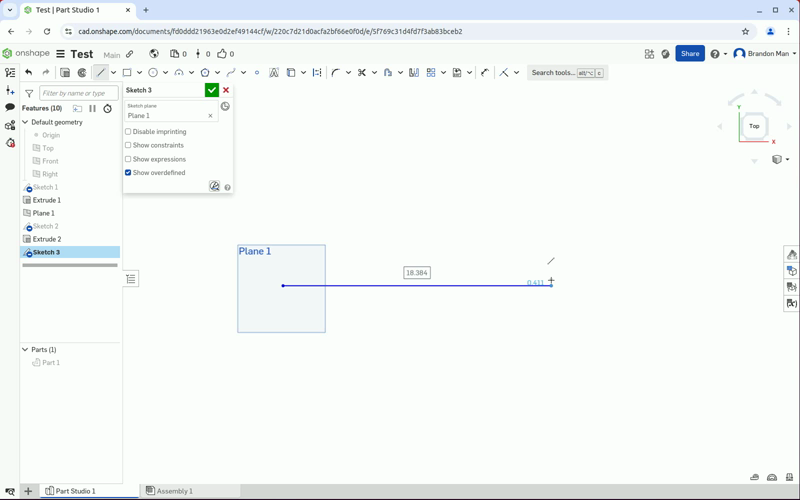
scroll(6)
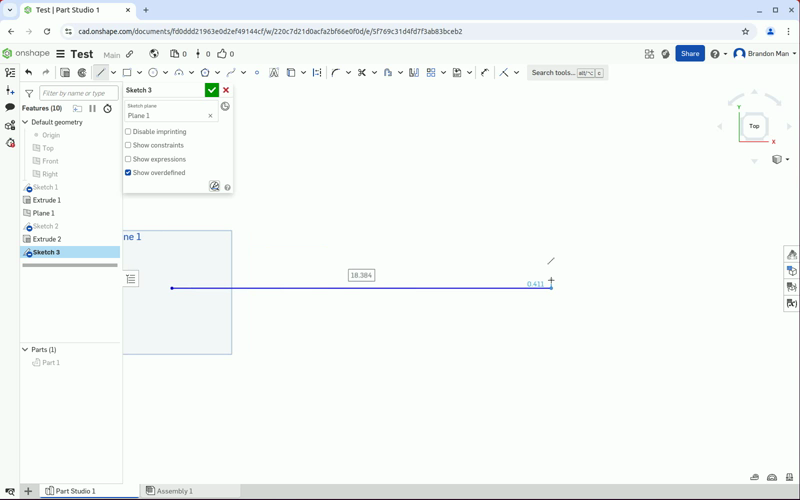
scroll(6)
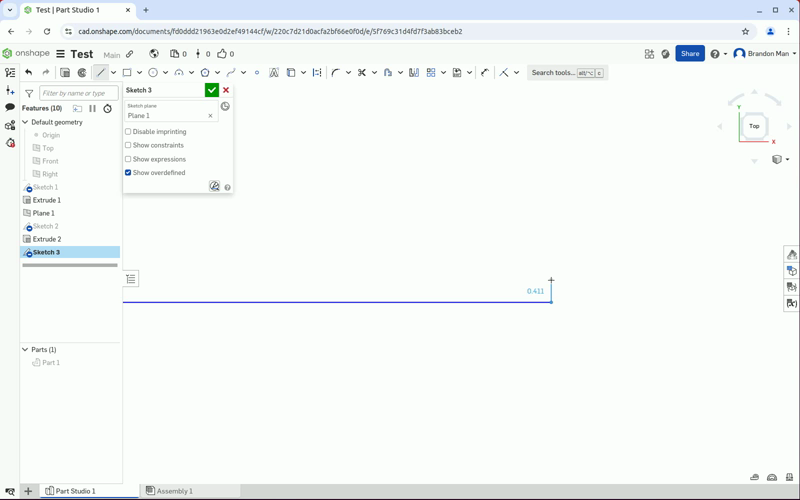
click(551, 279)
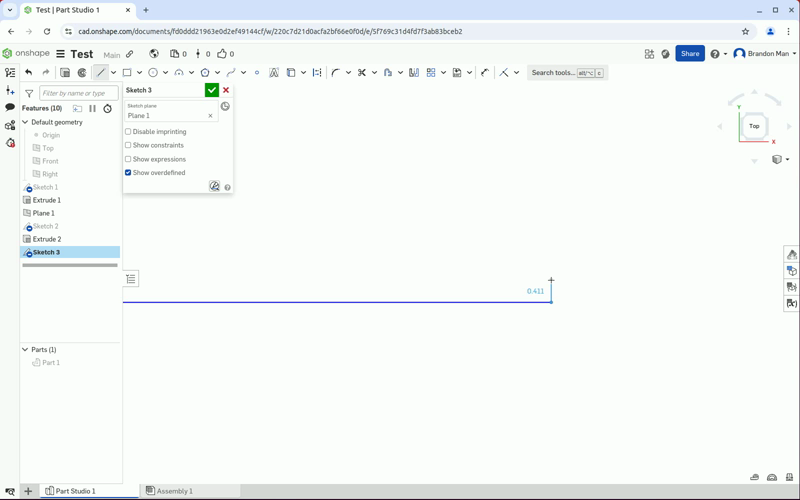
scroll(-6)
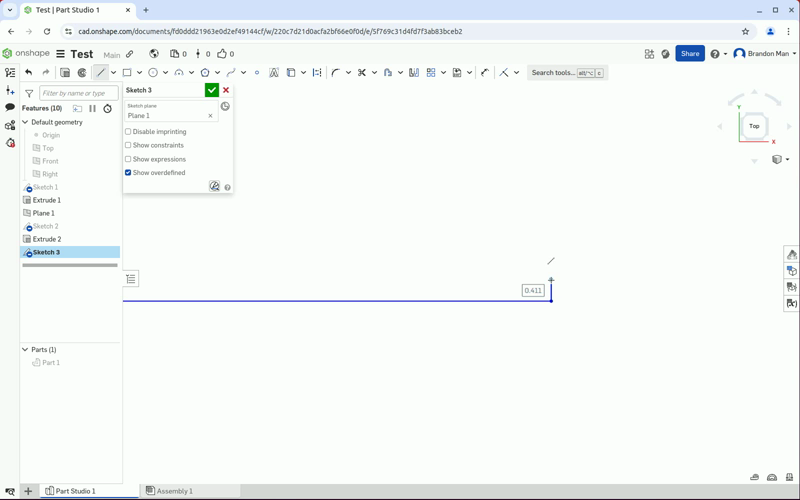
scroll(-6)
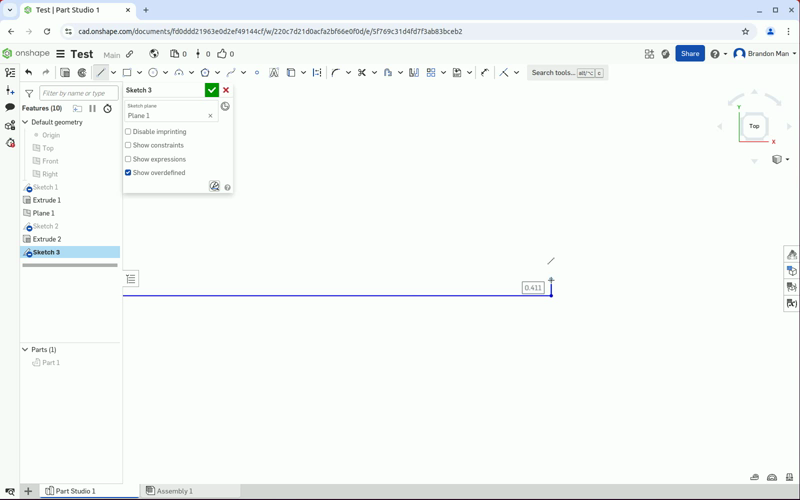
scroll(-6)
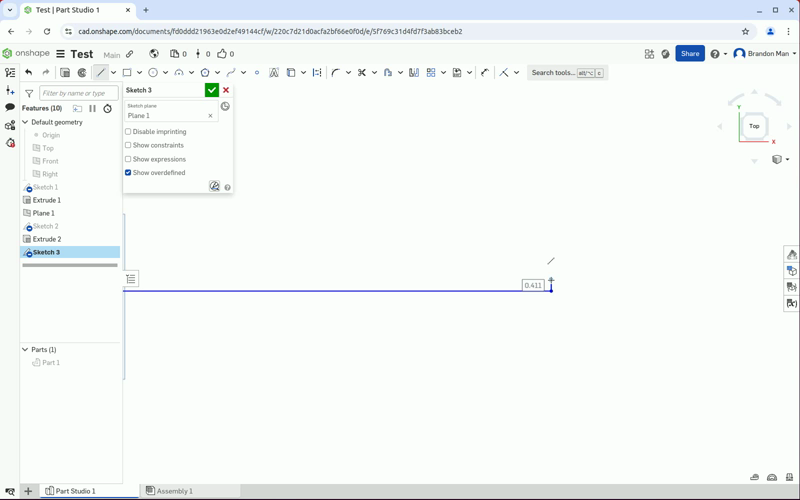
scroll(-6)
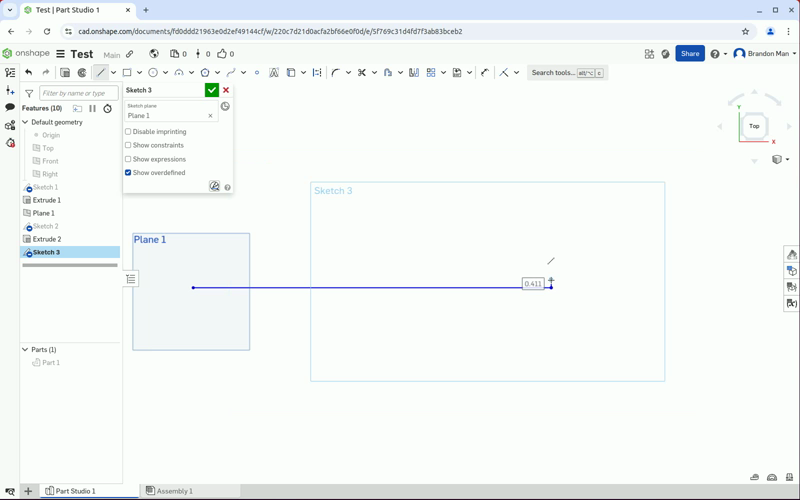
scroll(-6)
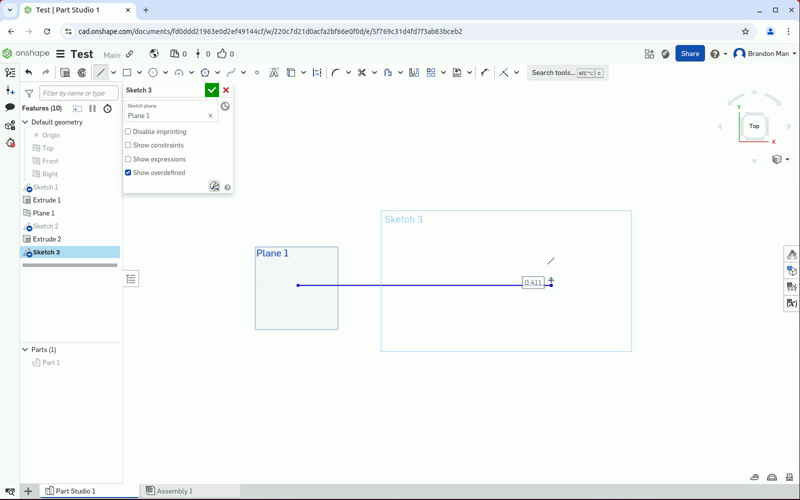
scroll(-6)
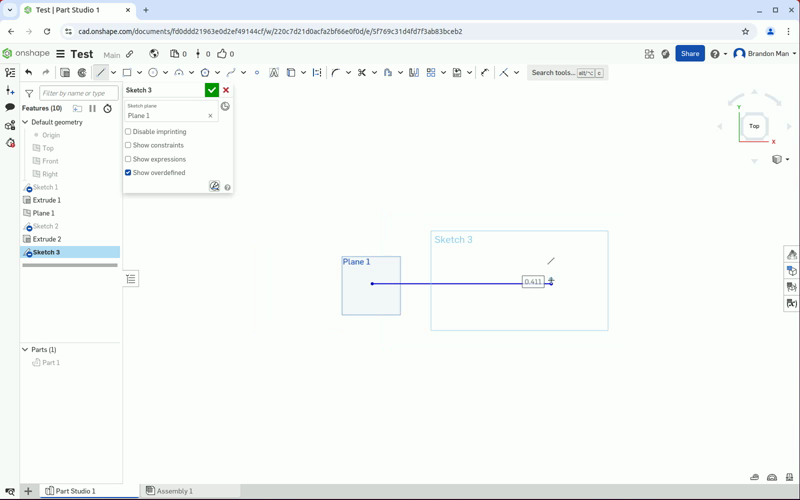
scroll(-6)
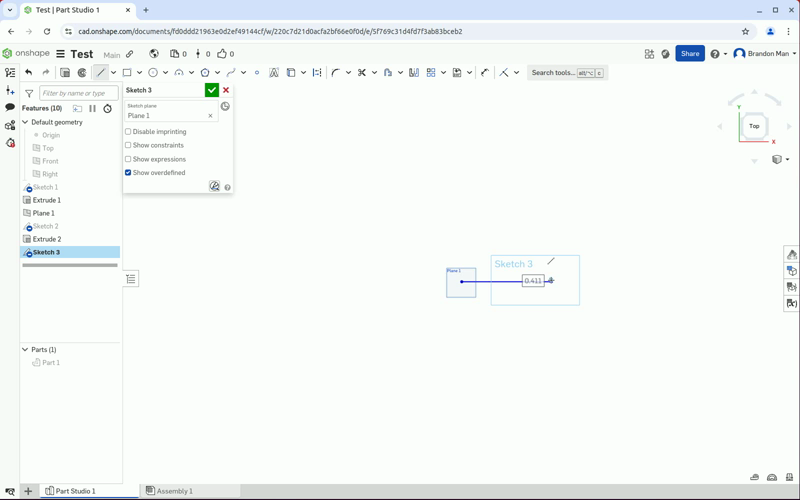
key_up(shift)
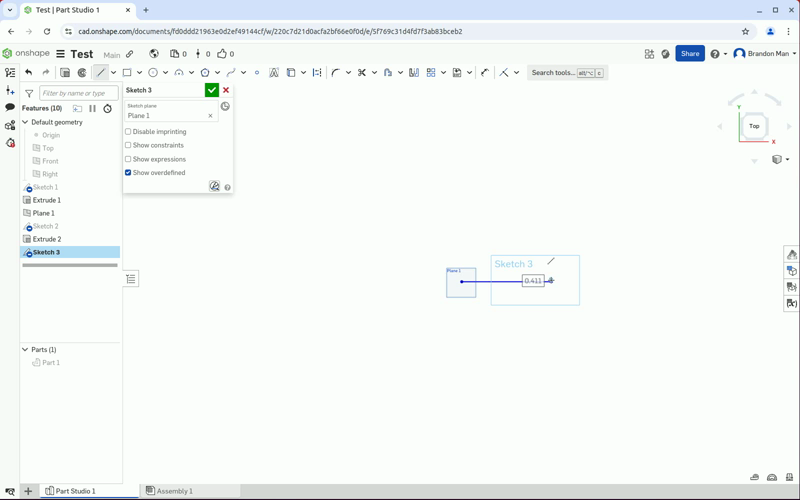
key_down(shift)
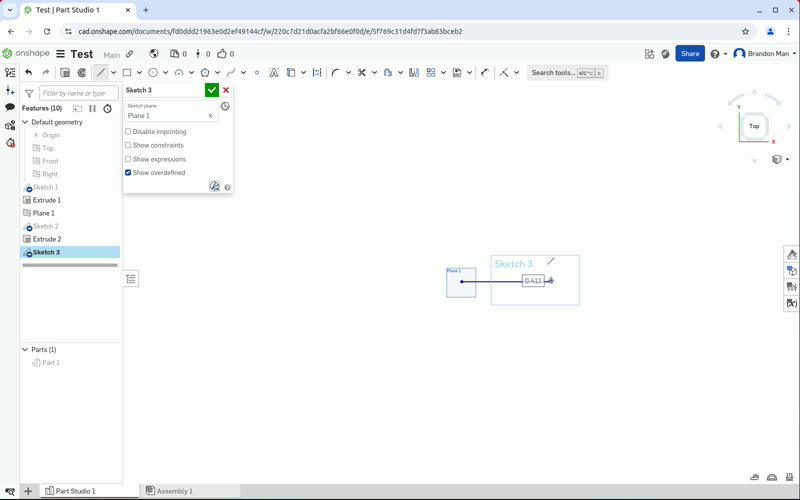
mouse_move(461, 279)
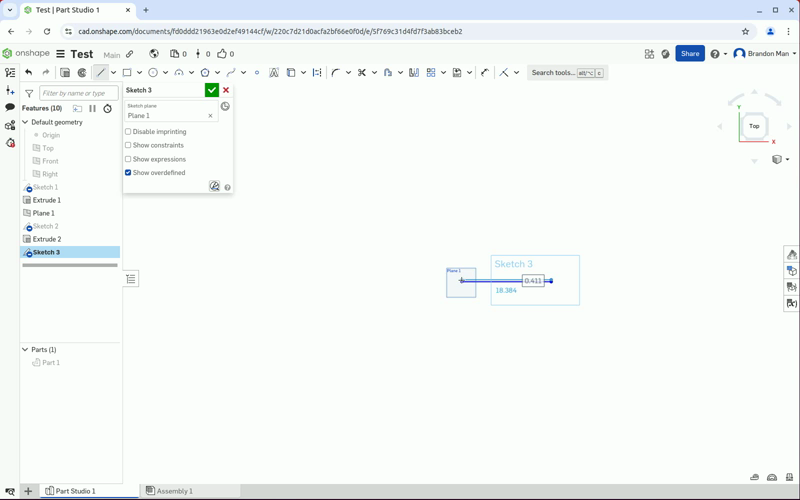
scroll(6)
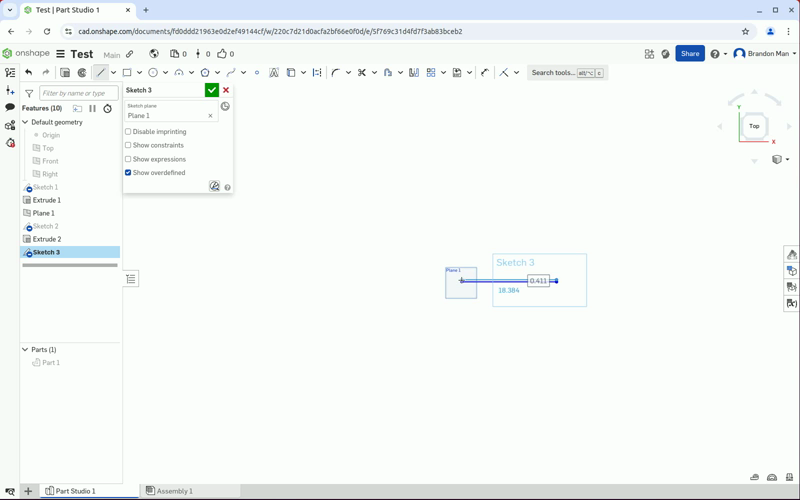
scroll(6)
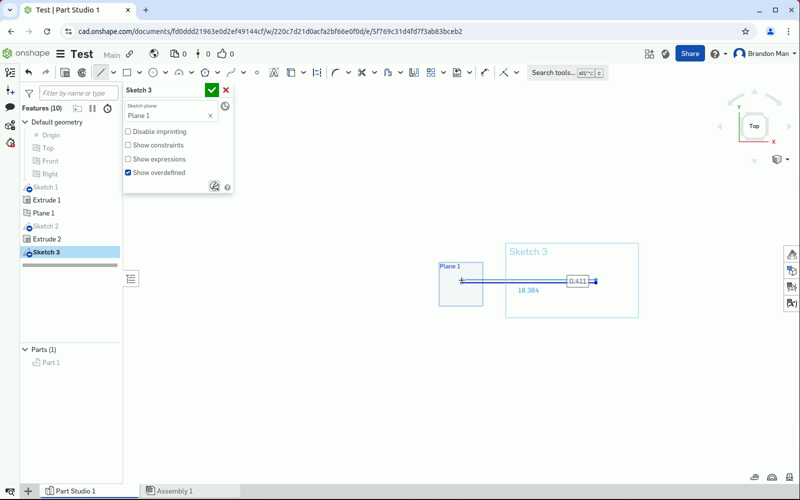
scroll(6)
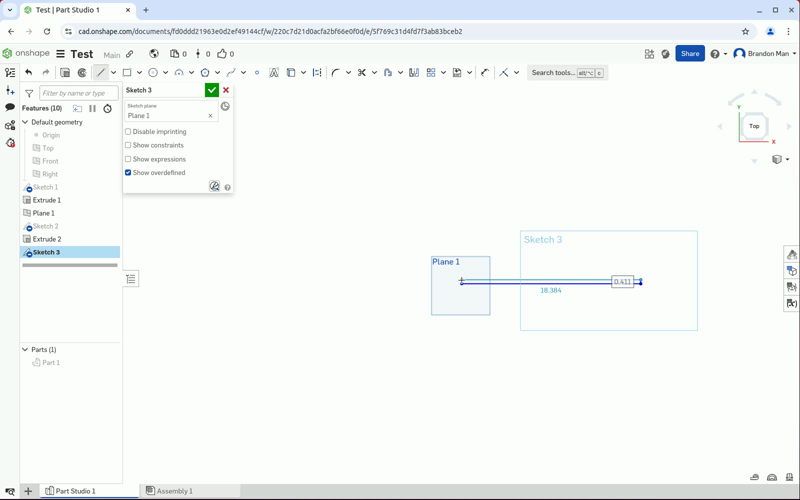
scroll(6)
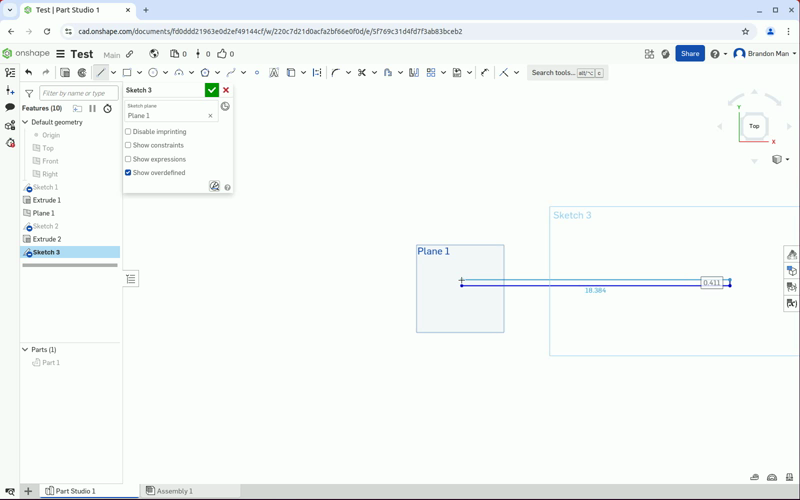
scroll(6)
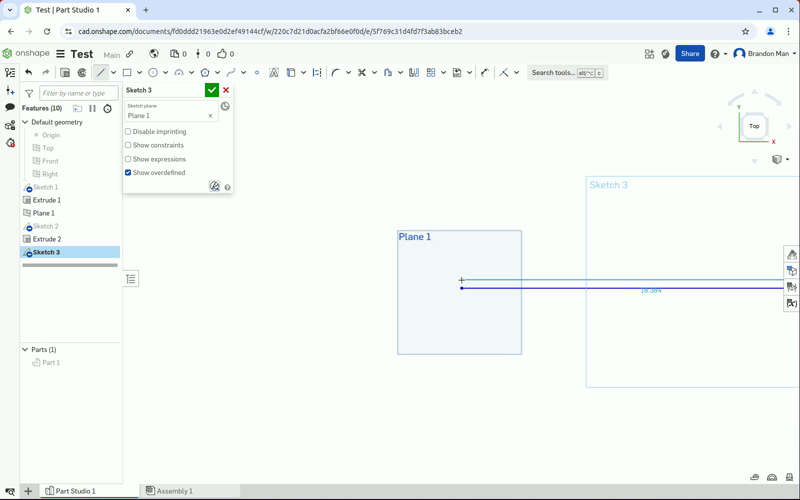
scroll(6)
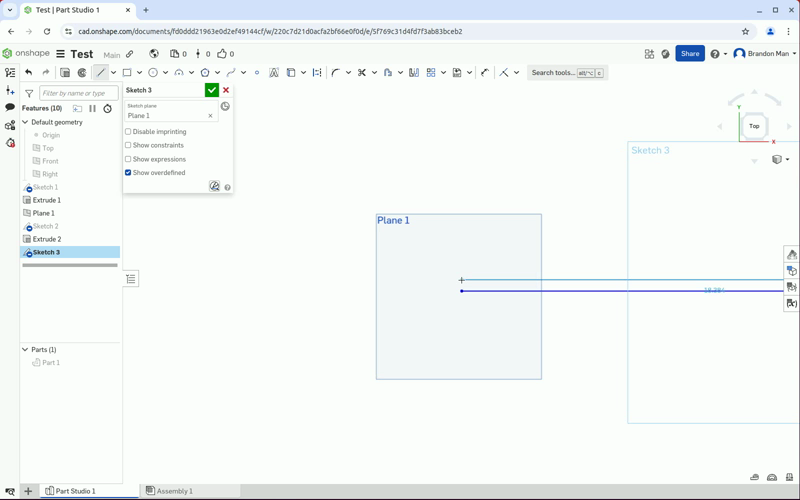
scroll(6)
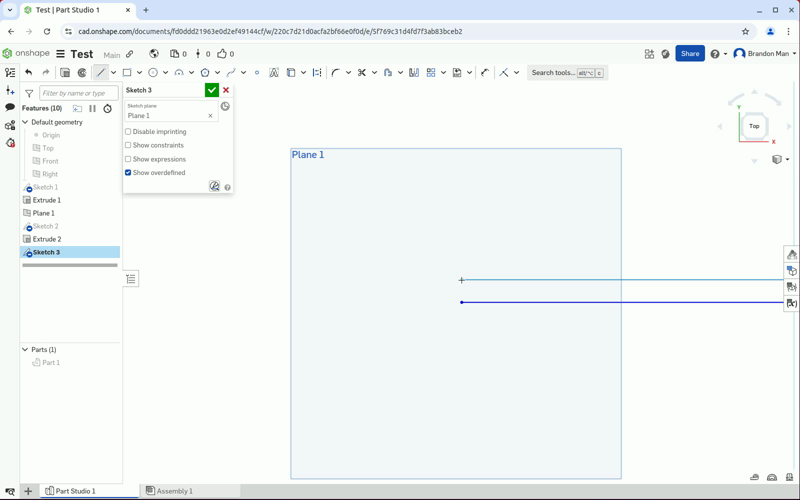
click(461, 279)
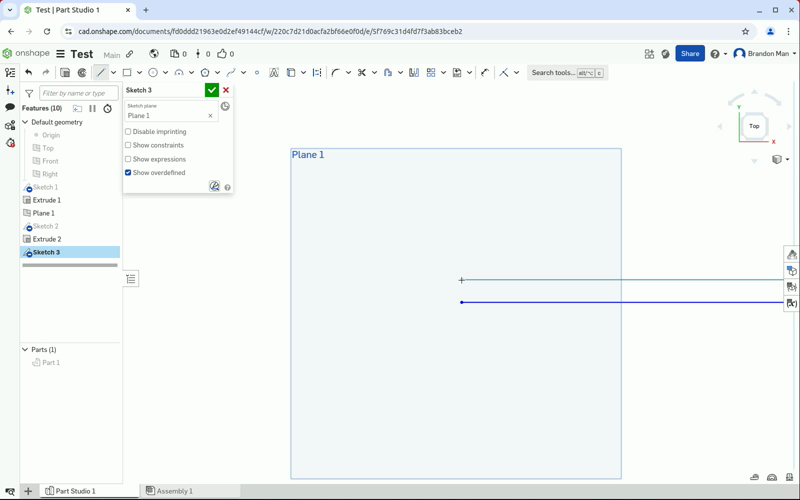
scroll(-6)
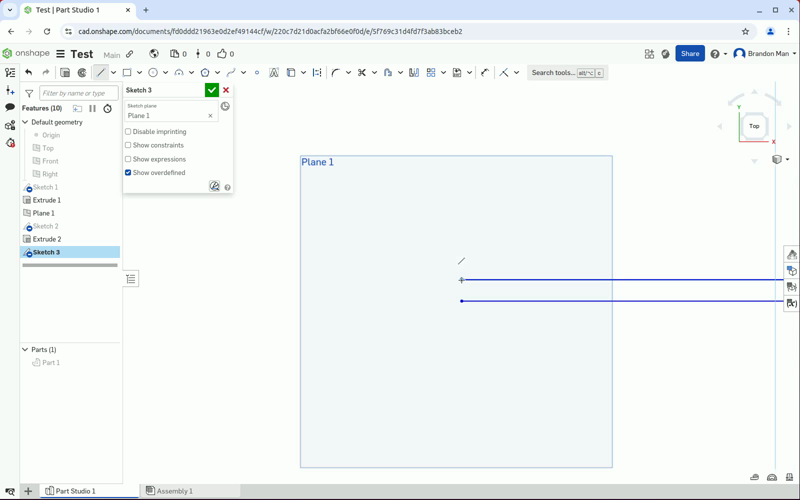
scroll(-6)
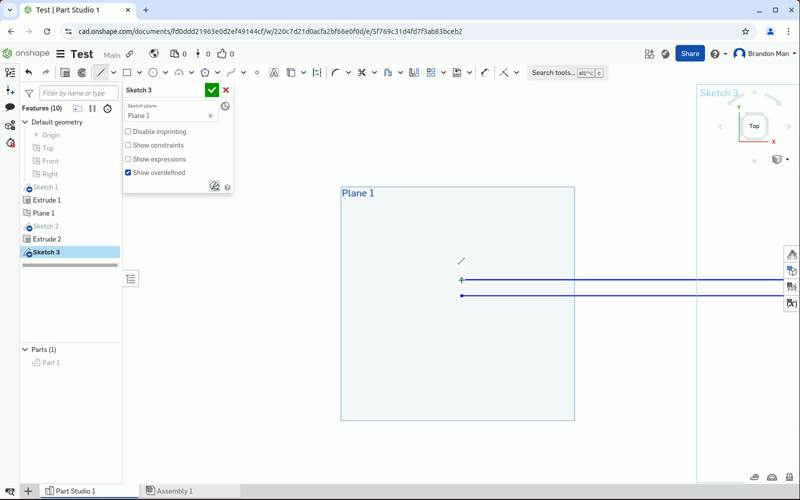
scroll(-6)
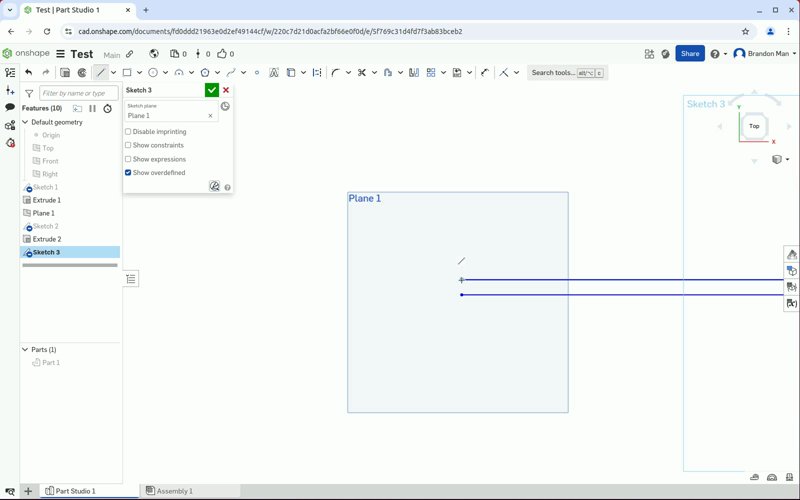
scroll(-6)
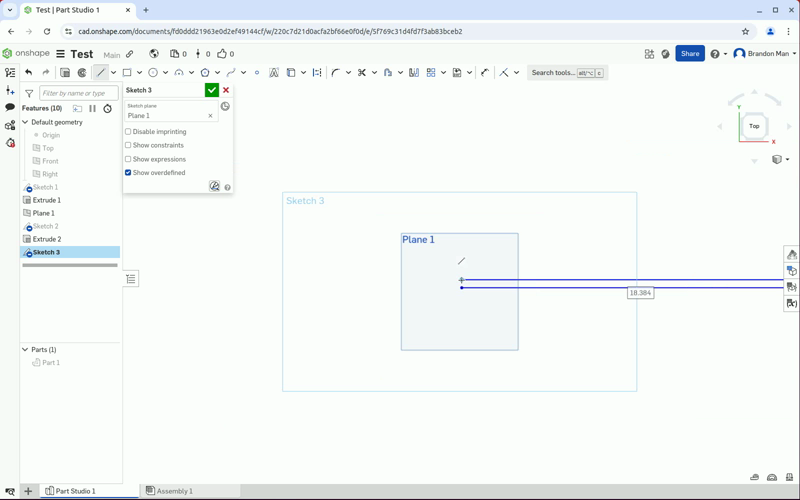
scroll(-6)
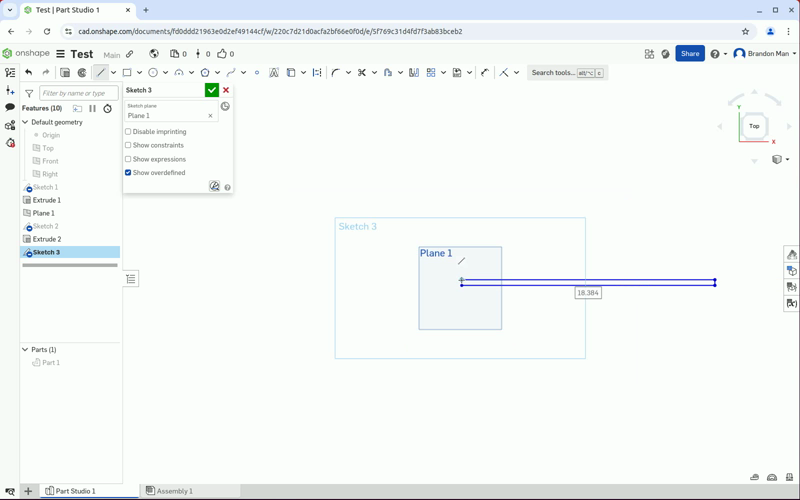
scroll(-6)
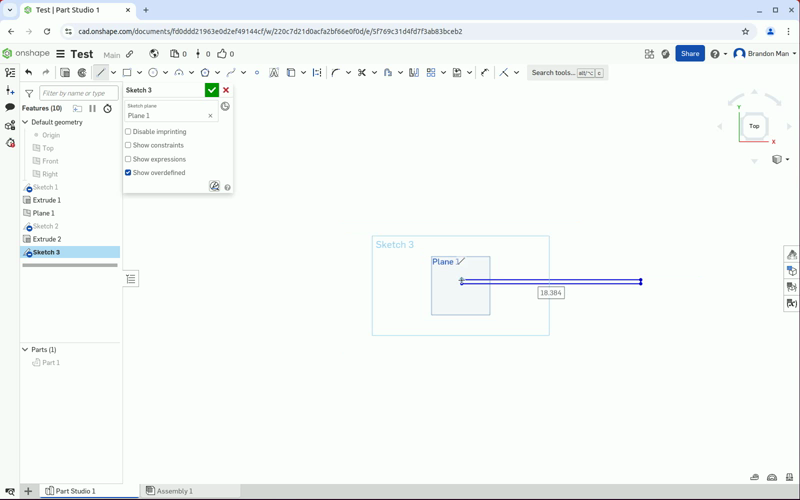
scroll(-6)
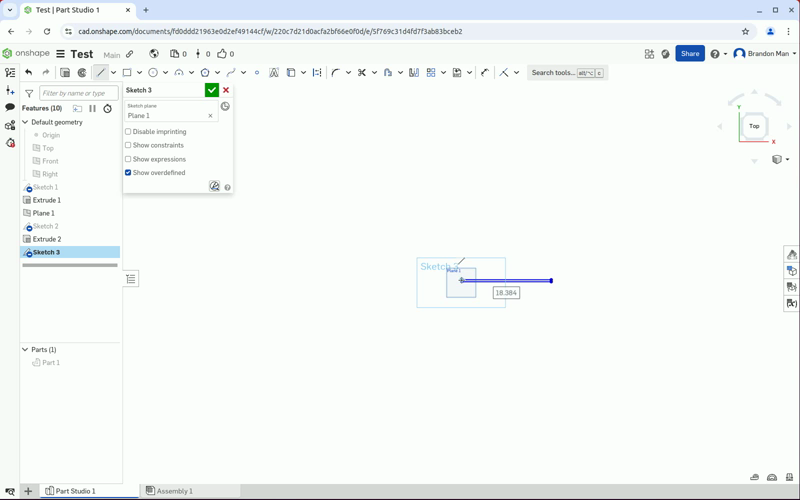
key_up(shift)
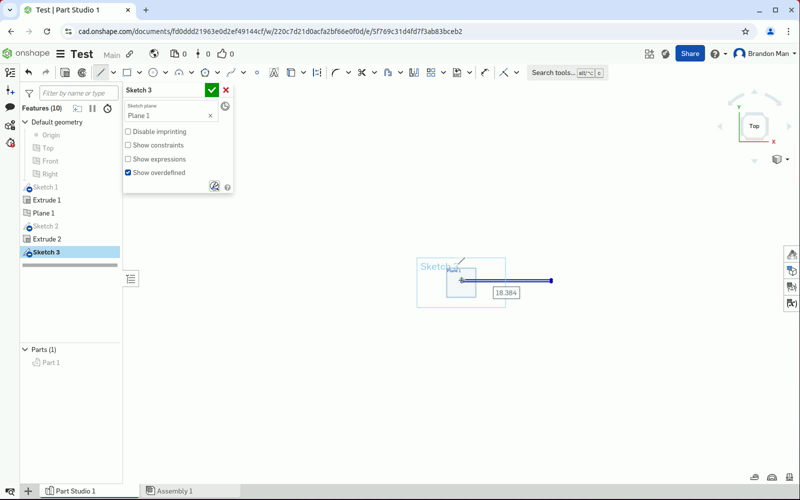
mouse_move(492, 279)
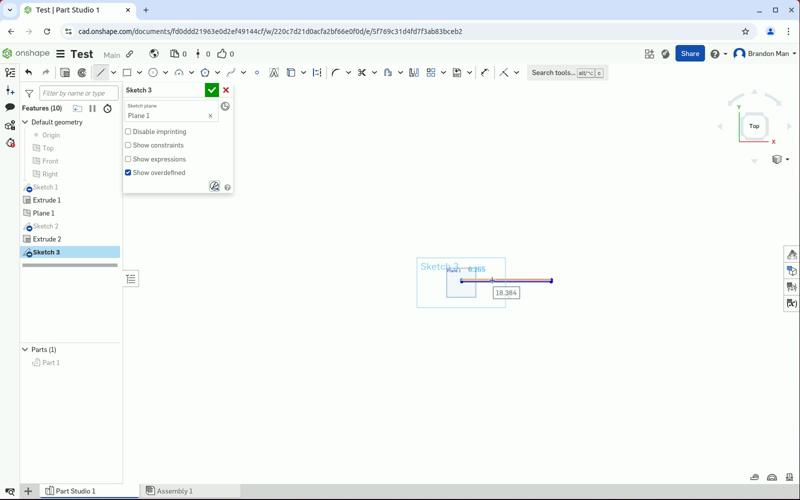
key_down(shift)
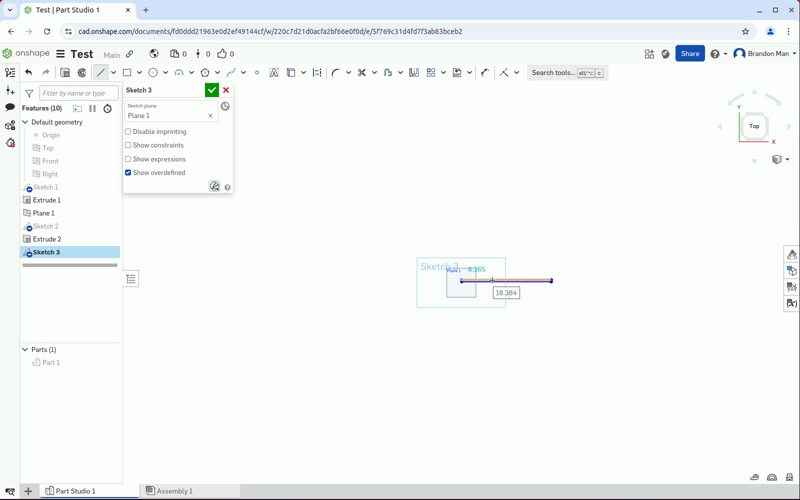
mouse_move(461, 281)
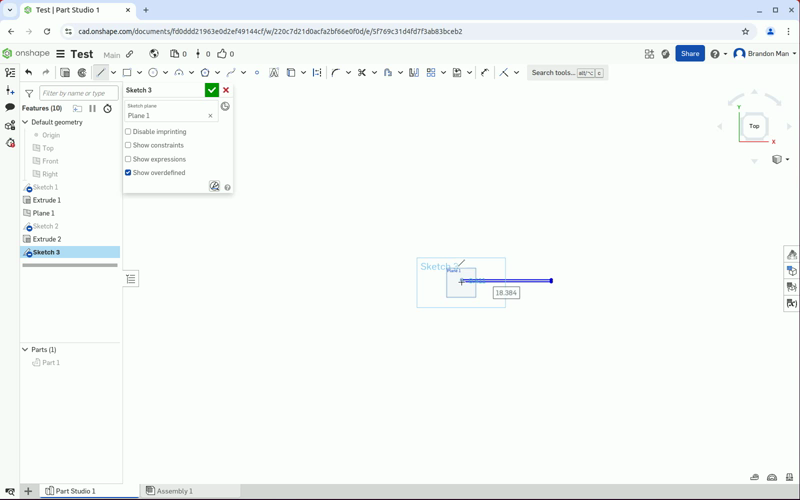
scroll(6)
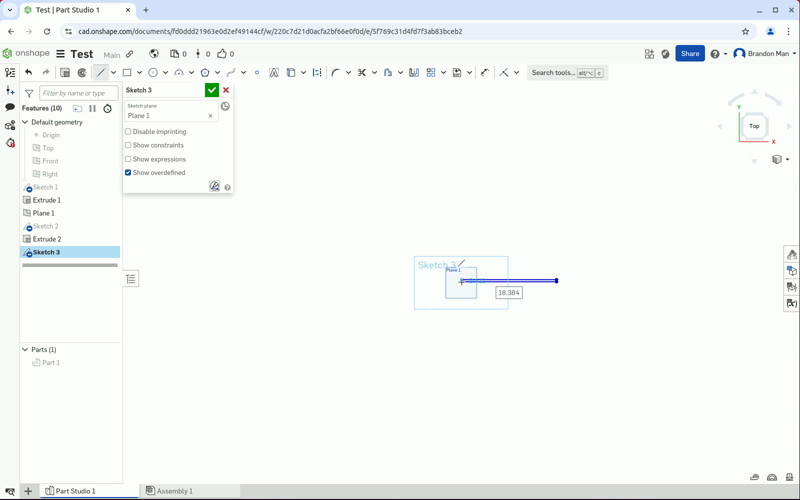
scroll(6)
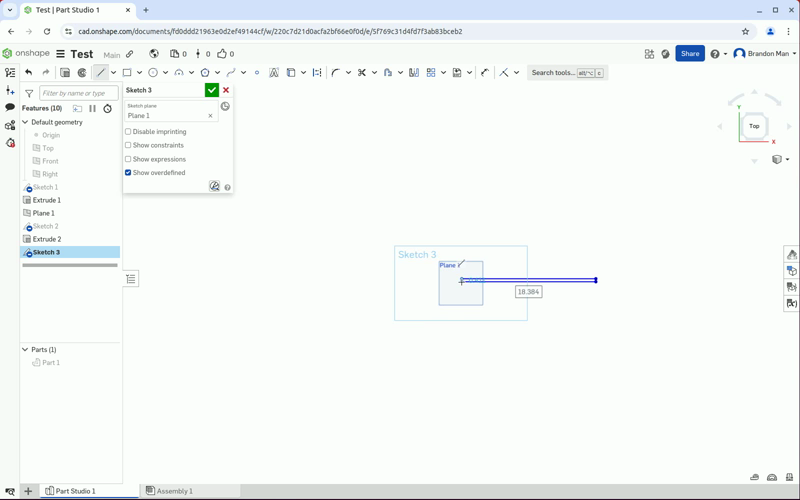
scroll(6)
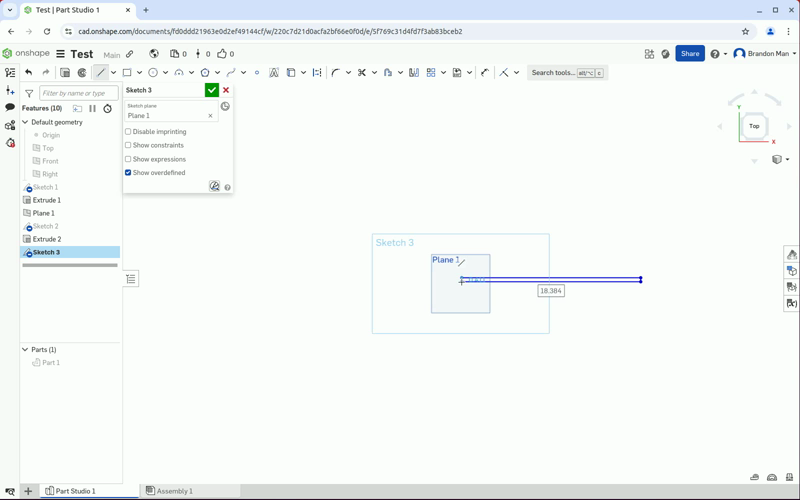
scroll(6)
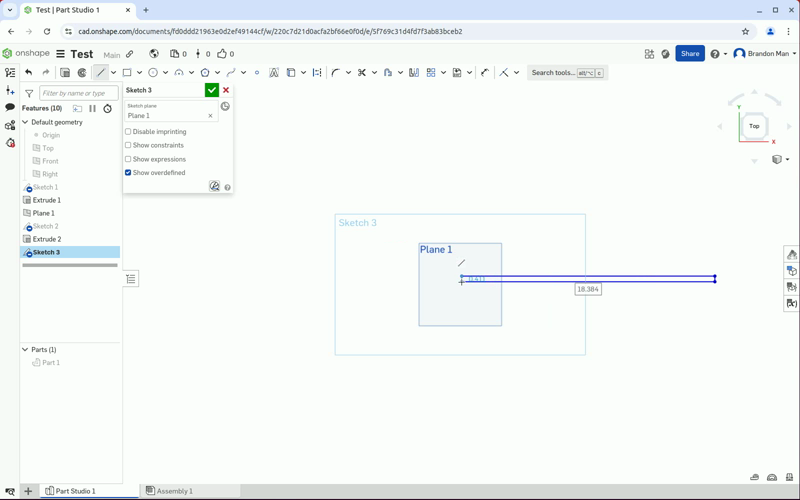
scroll(6)
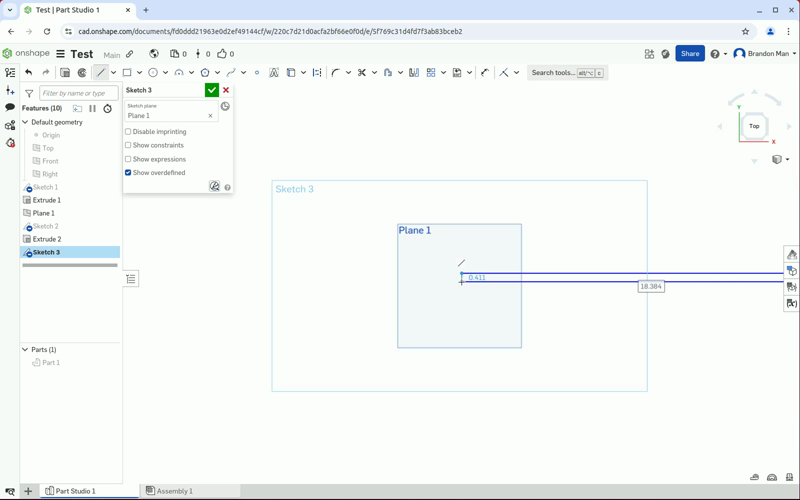
scroll(6)
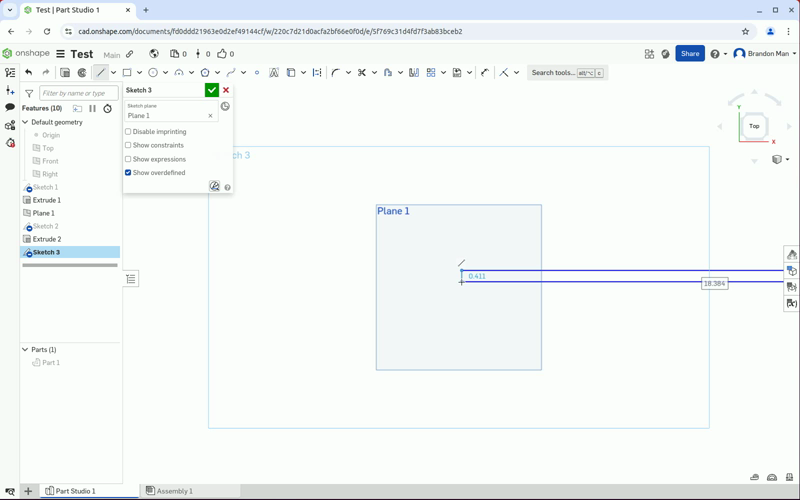
scroll(6)
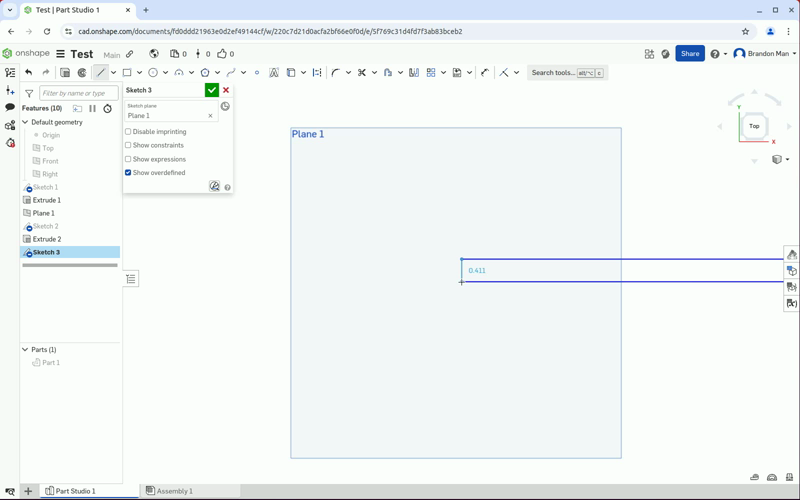
key_up(shift)
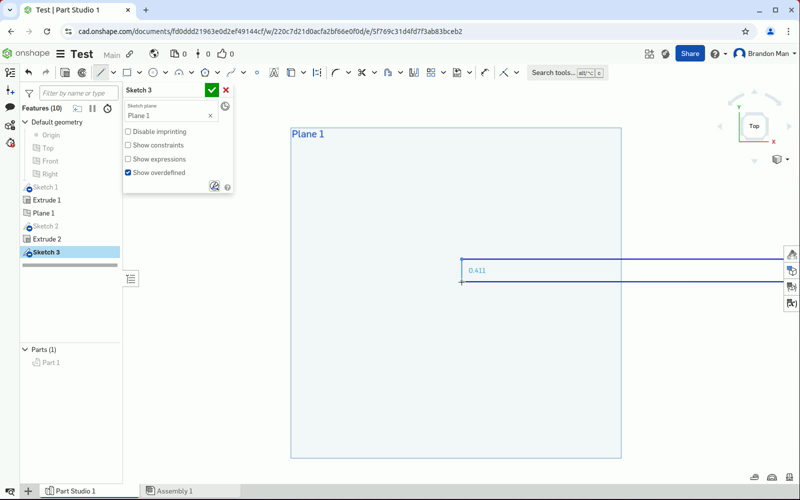
click(461, 281)
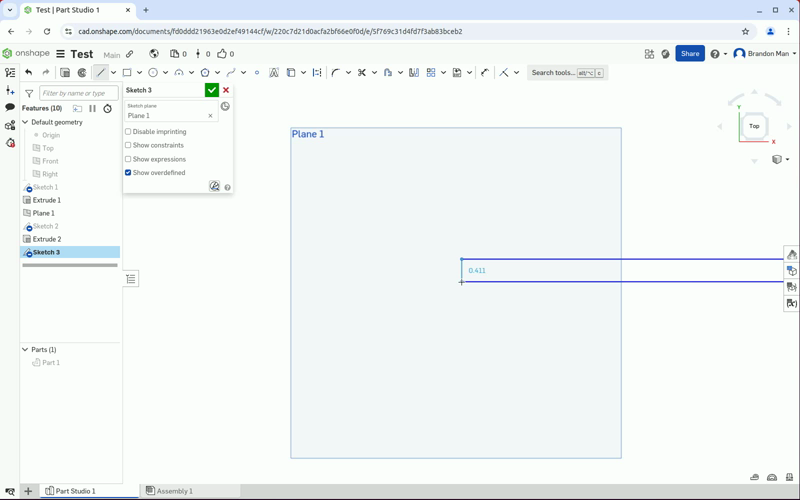
scroll(-6)
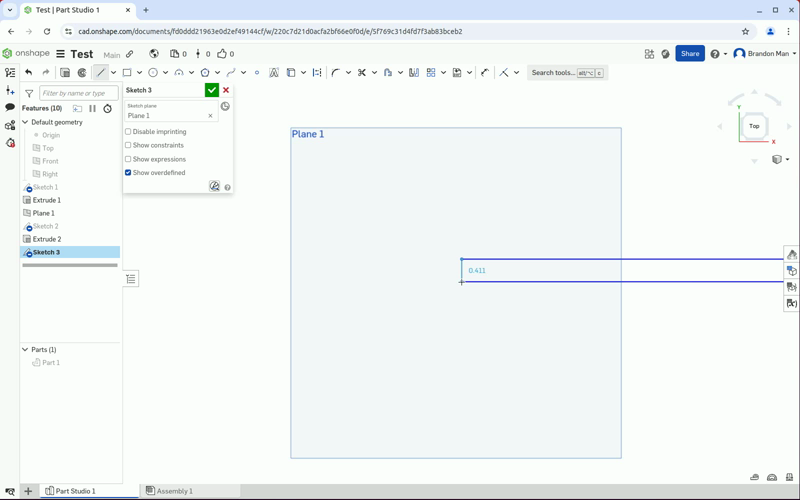
scroll(-6)
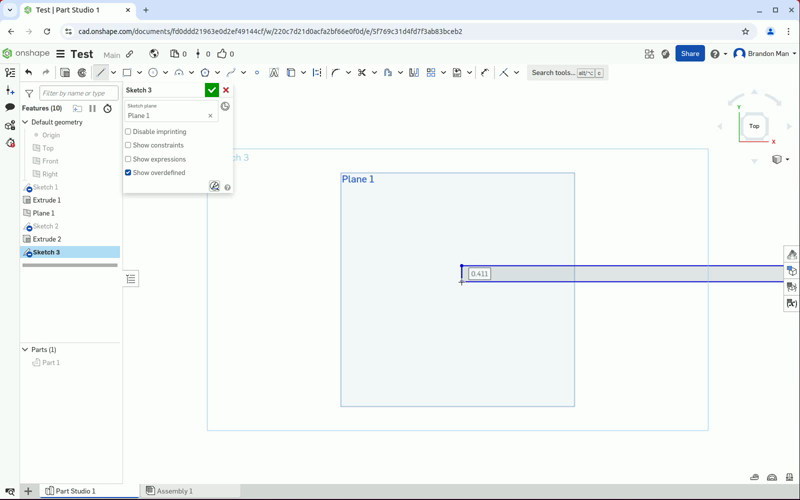
scroll(-6)
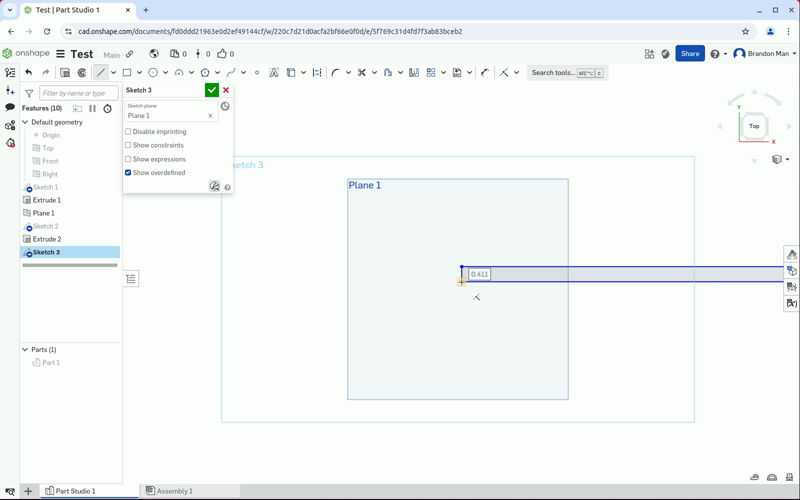
scroll(-6)
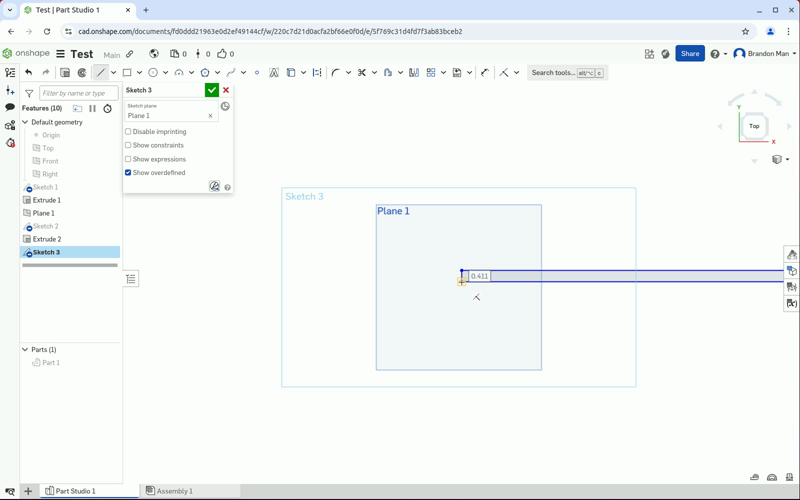
scroll(-6)
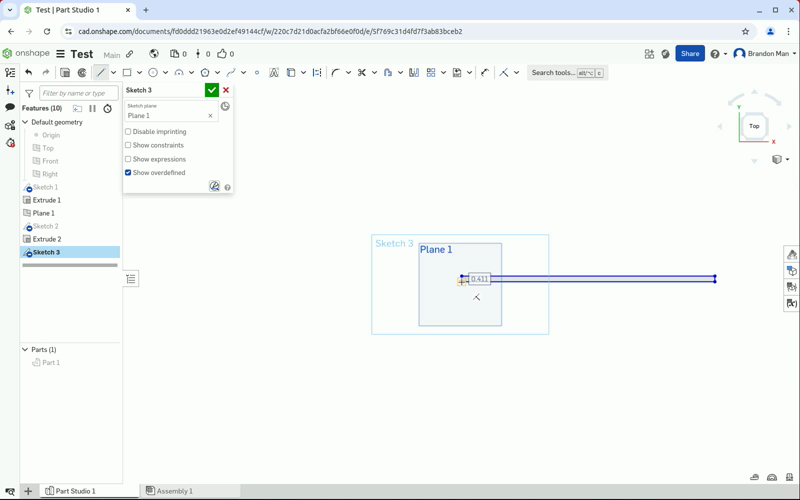
scroll(-6)
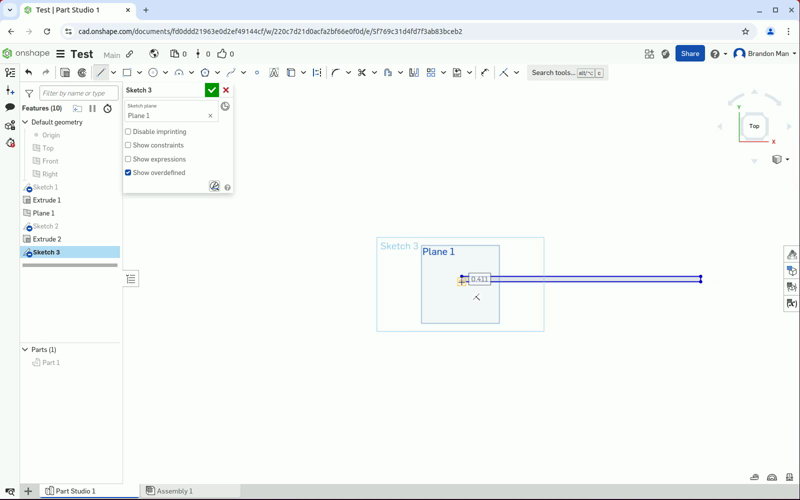
scroll(-6)
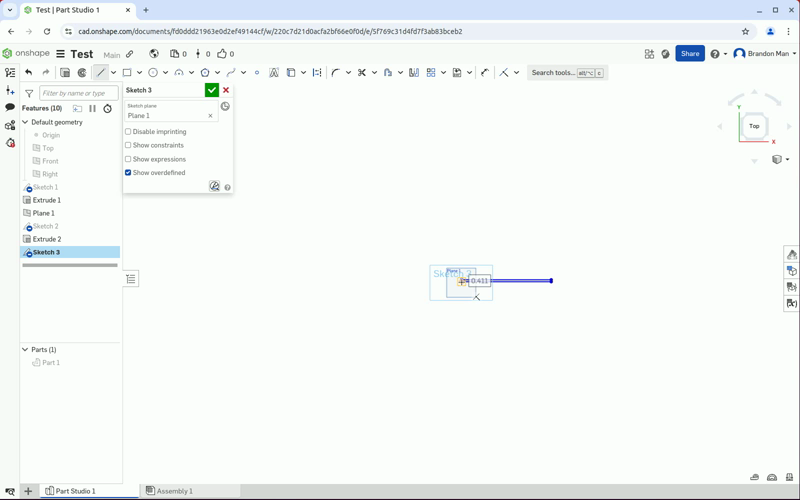
key(esc)
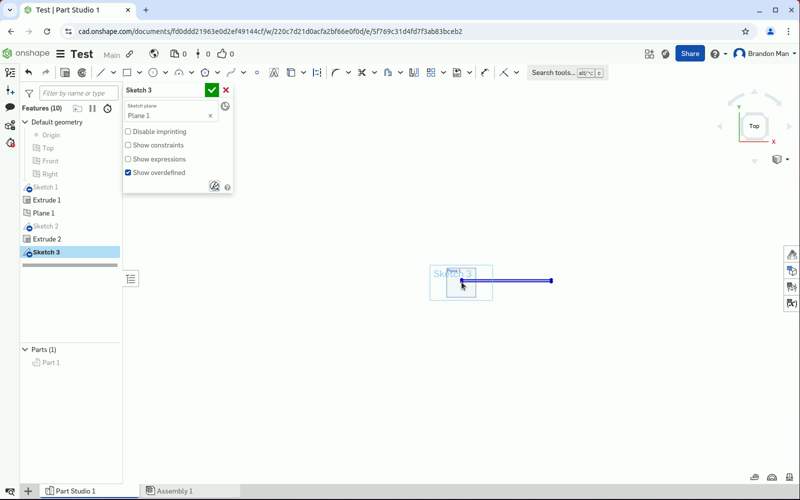
mouse_move(490, 280)
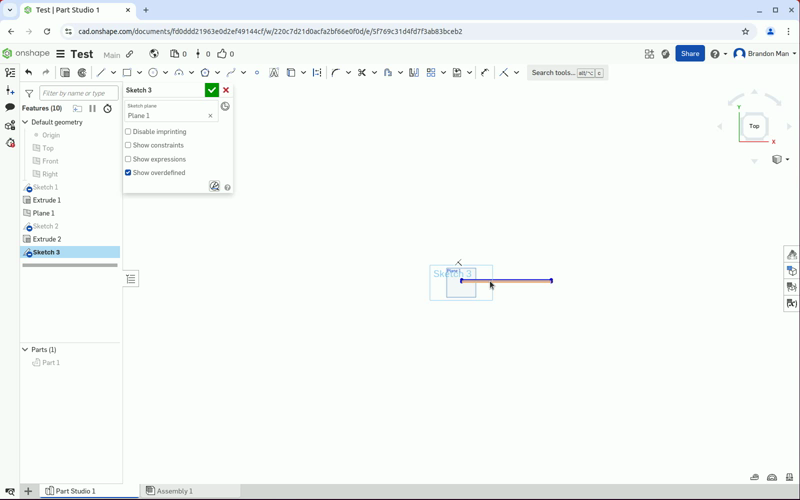
scroll(6)
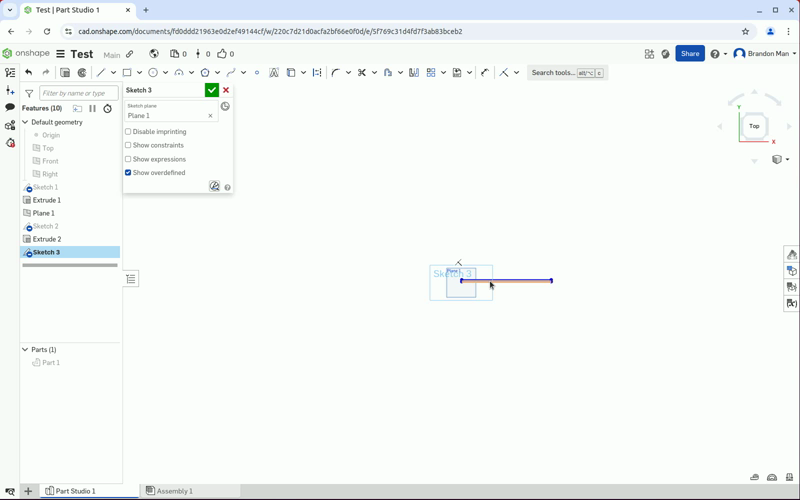
scroll(6)
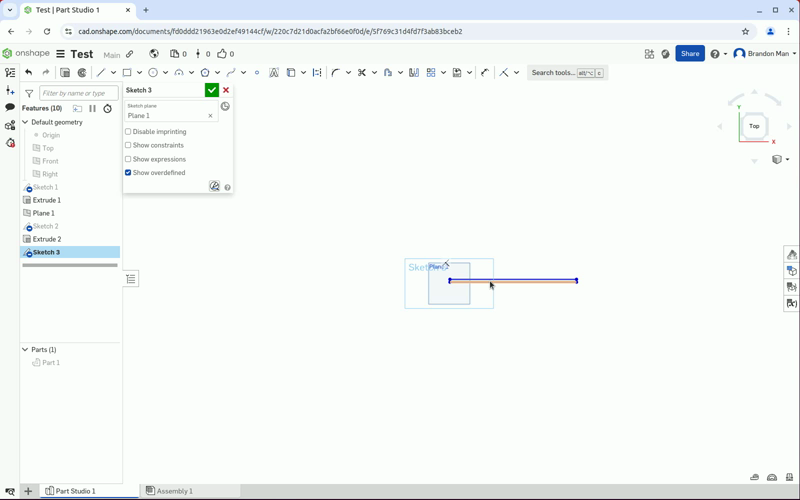
scroll(6)
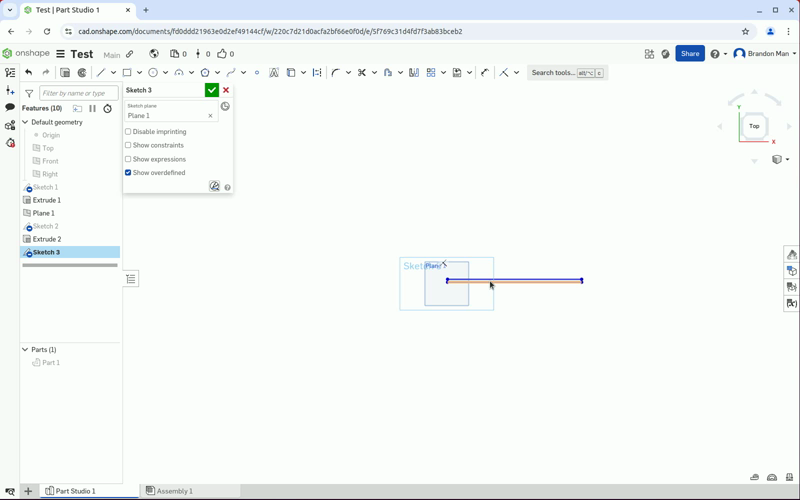
scroll(6)
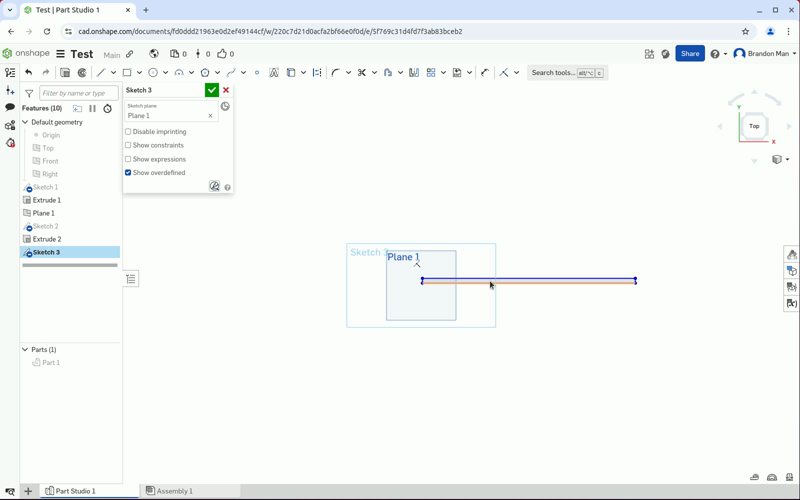
scroll(6)
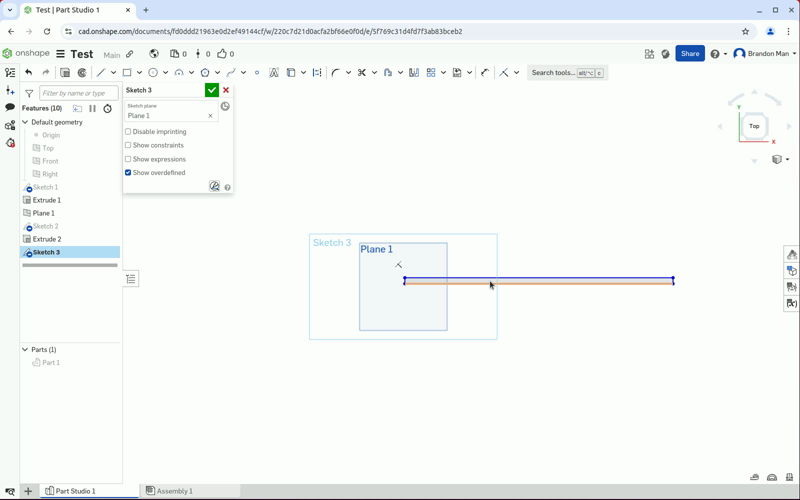
scroll(6)
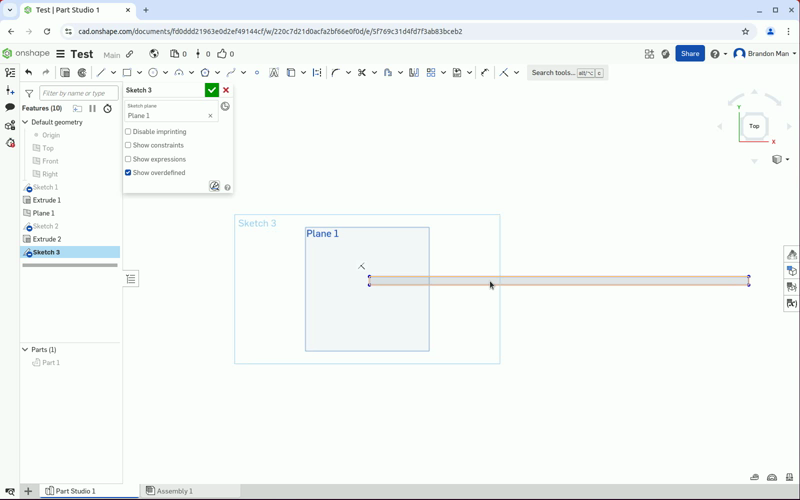
scroll(6)
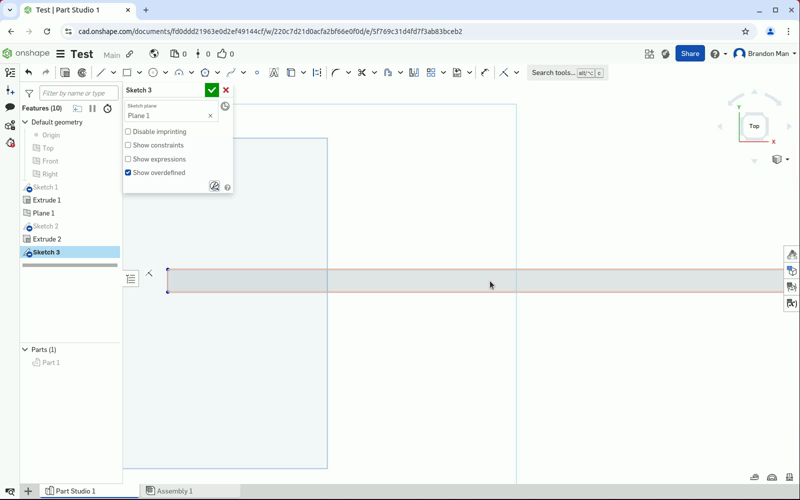
click(490, 280)
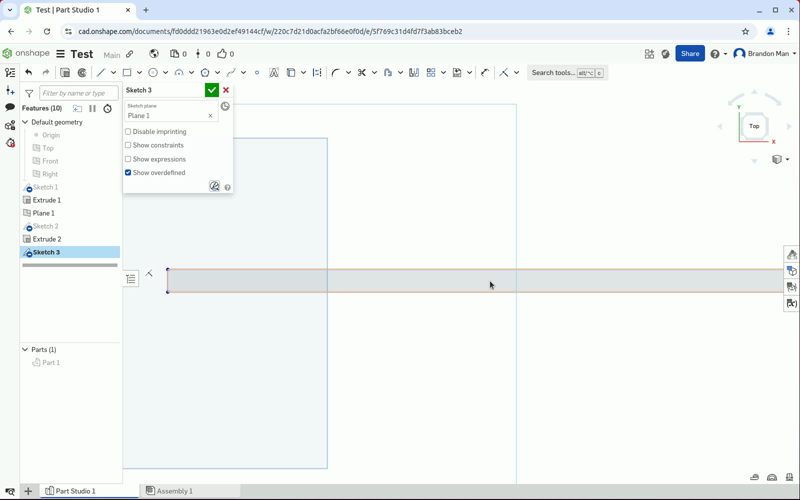
scroll(-6)
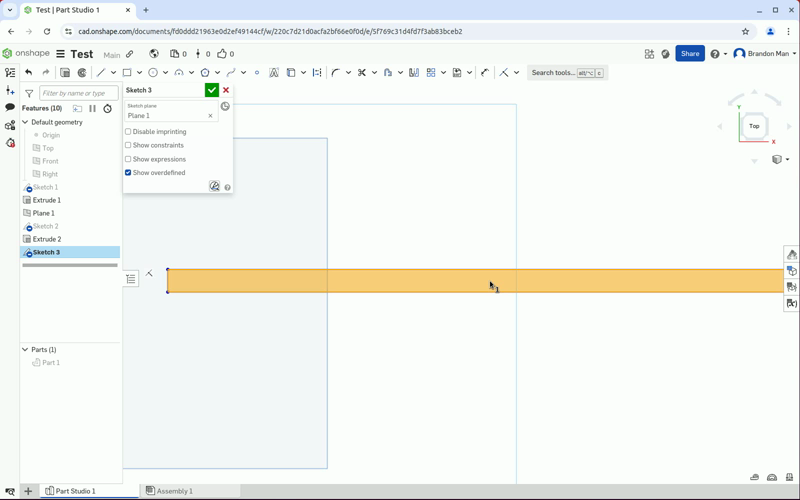
scroll(-6)
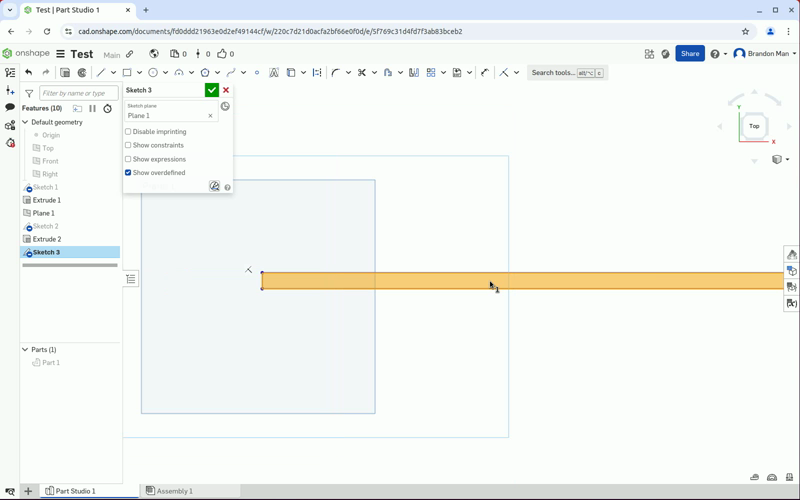
scroll(-6)
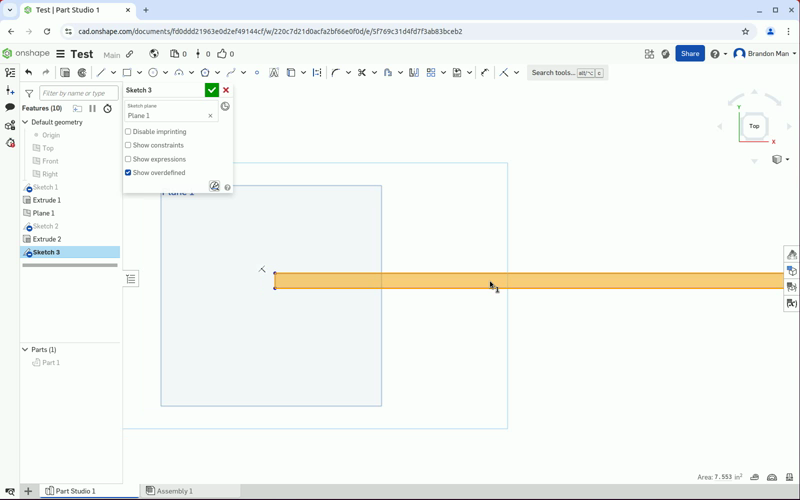
scroll(-6)
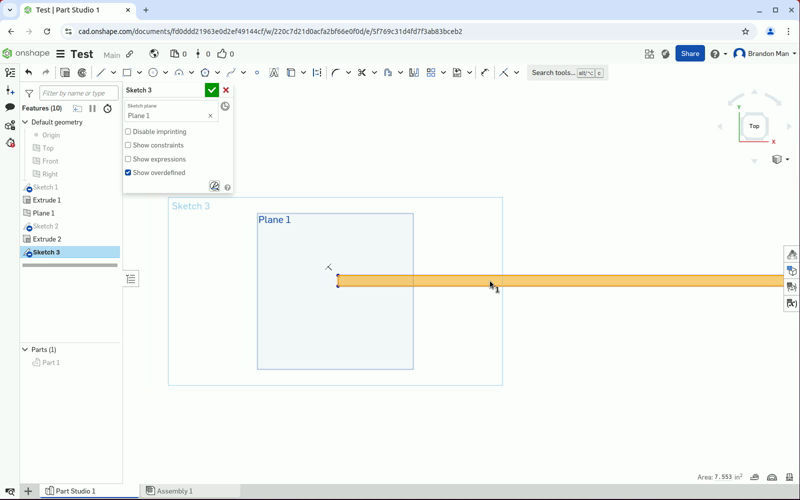
scroll(-6)
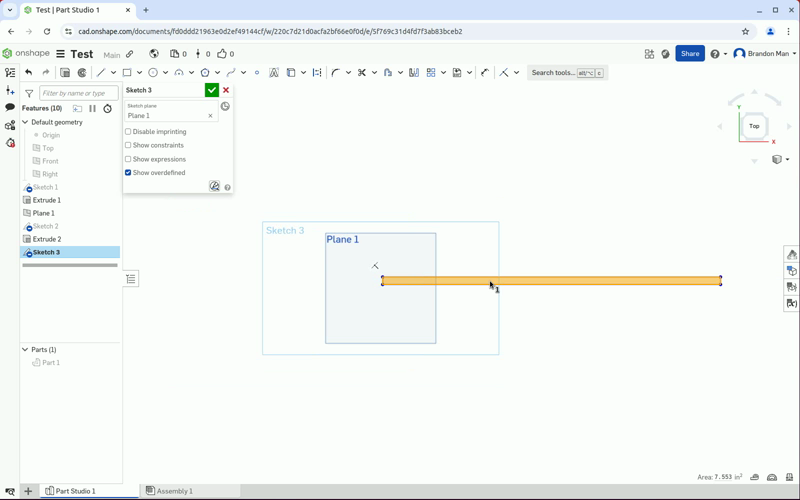
scroll(-6)
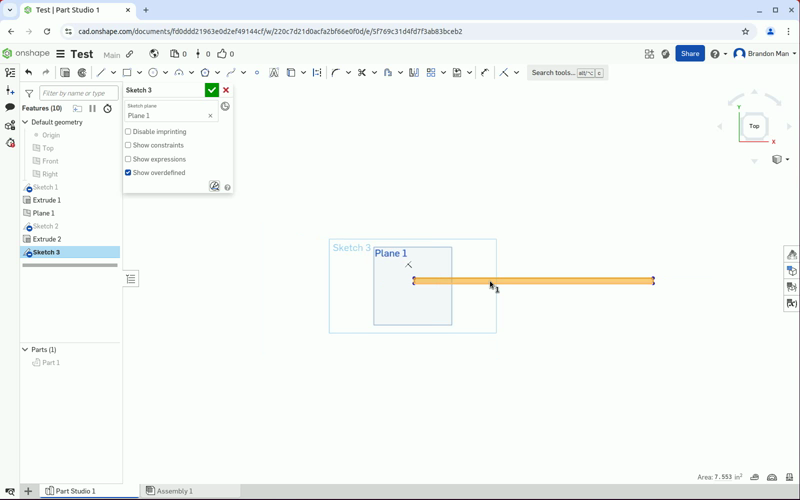
scroll(-6)
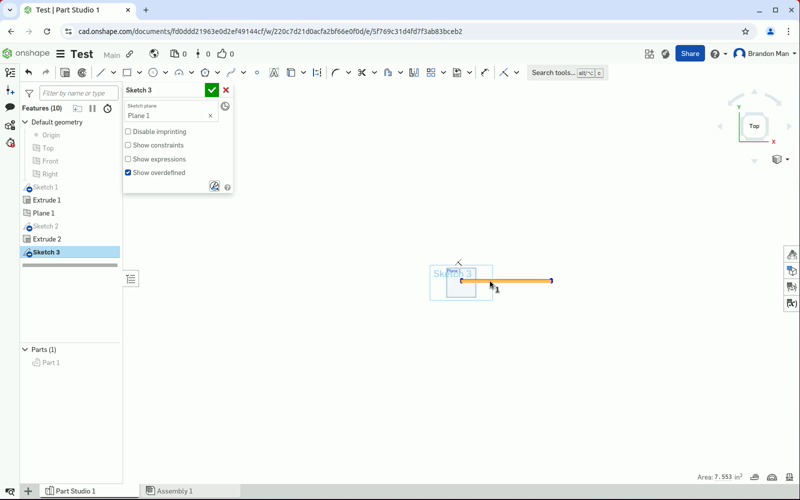
mouse_move(73, 352)
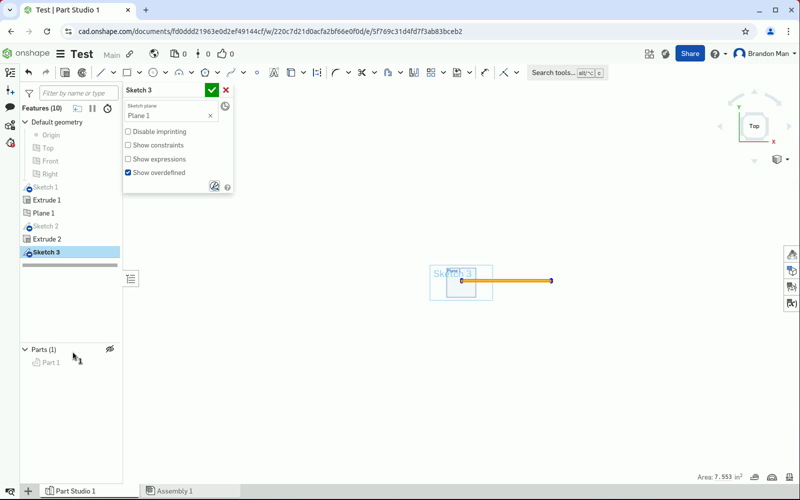
key(shift+y)
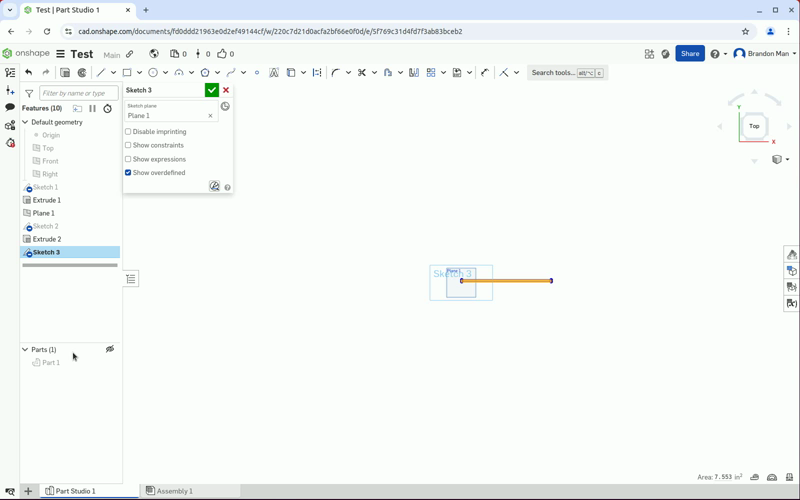
key(shift+e)
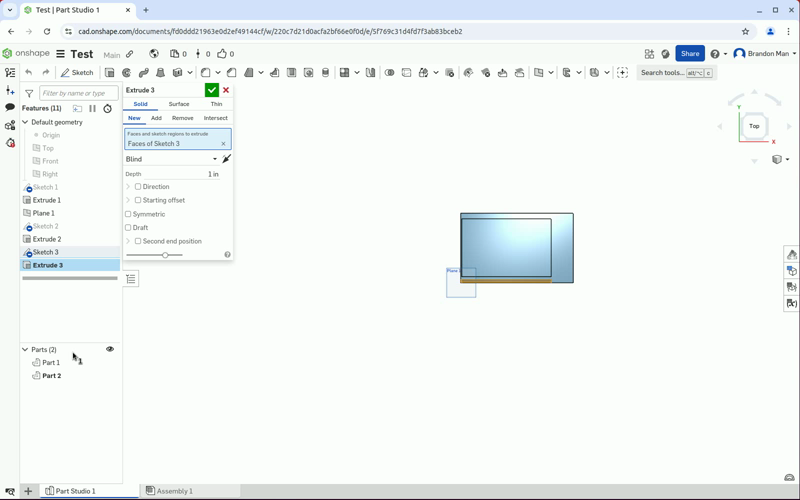
mouse_move(143, 106)
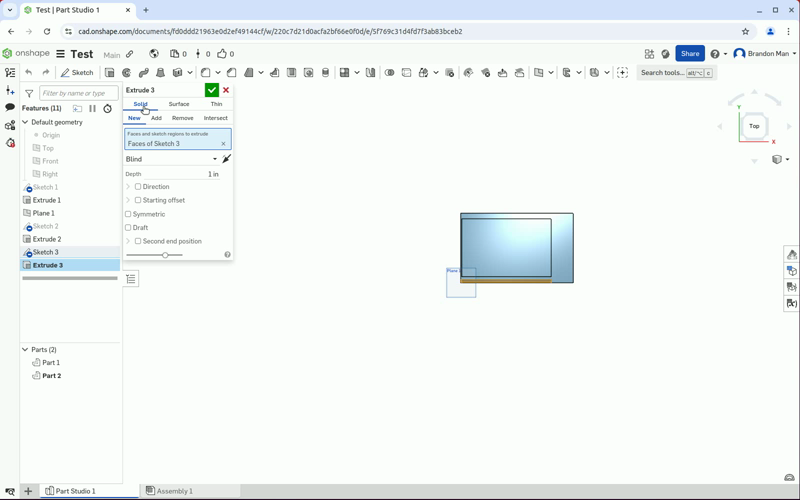
click(143, 106)
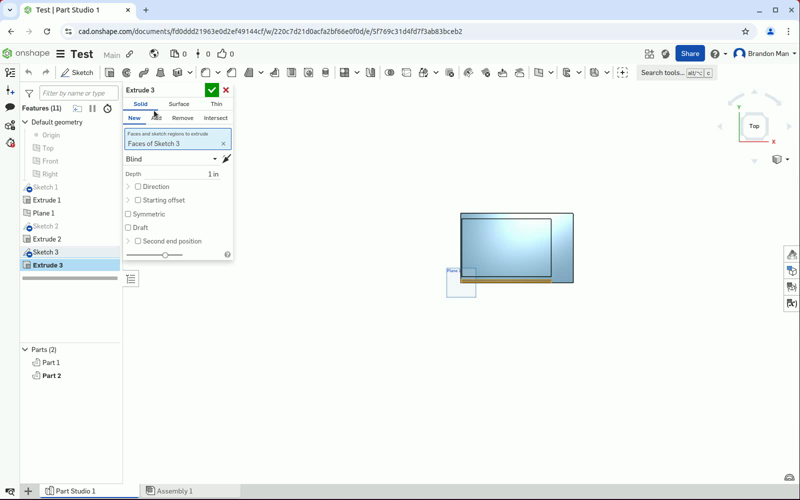
mouse_move(186, 120)
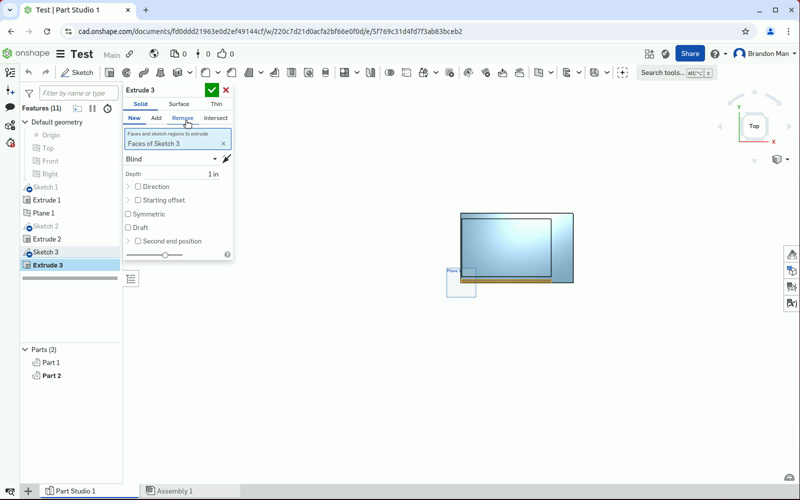
click(186, 120)
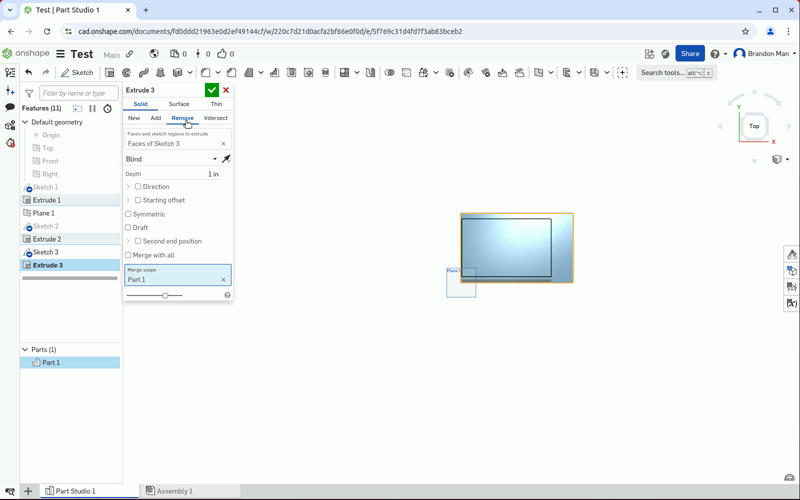
key(tab, 4)
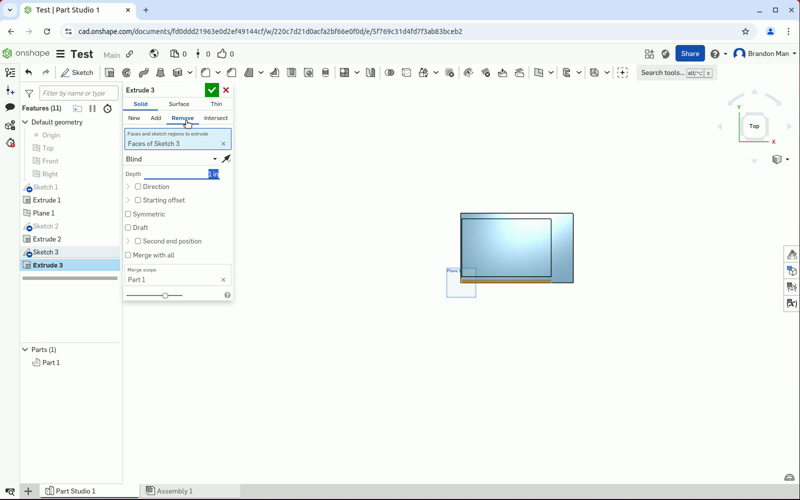
text(3.611)
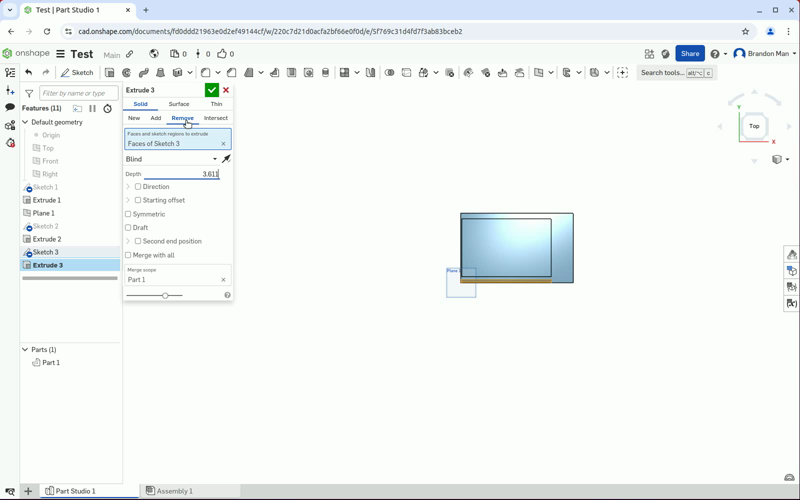
key(tab, 6)
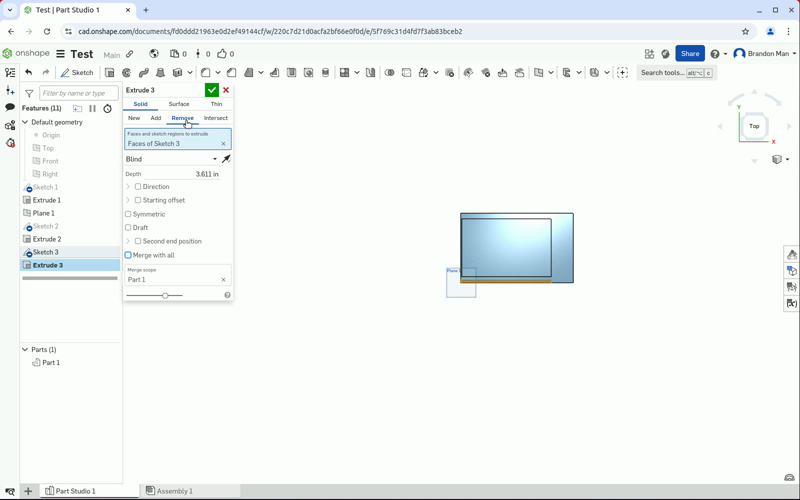
key(space)
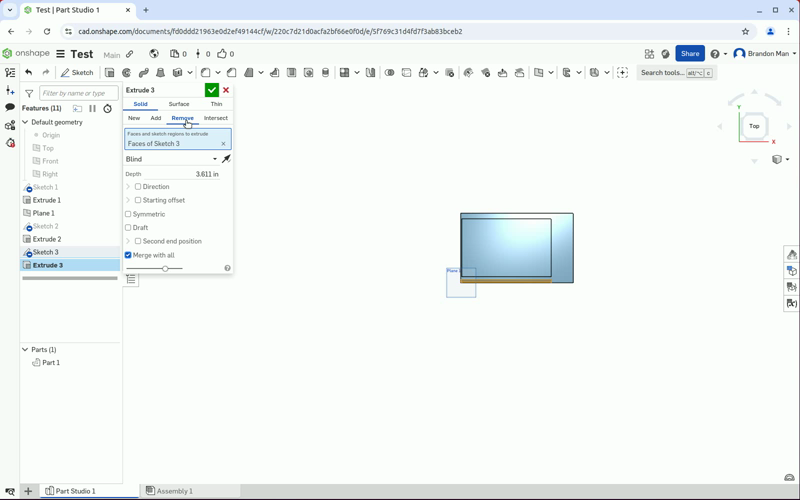
key(enter)
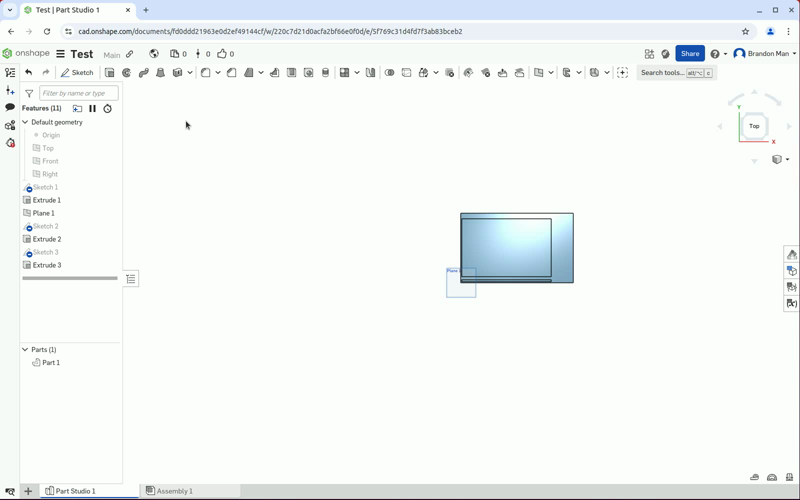
key(shift+h)
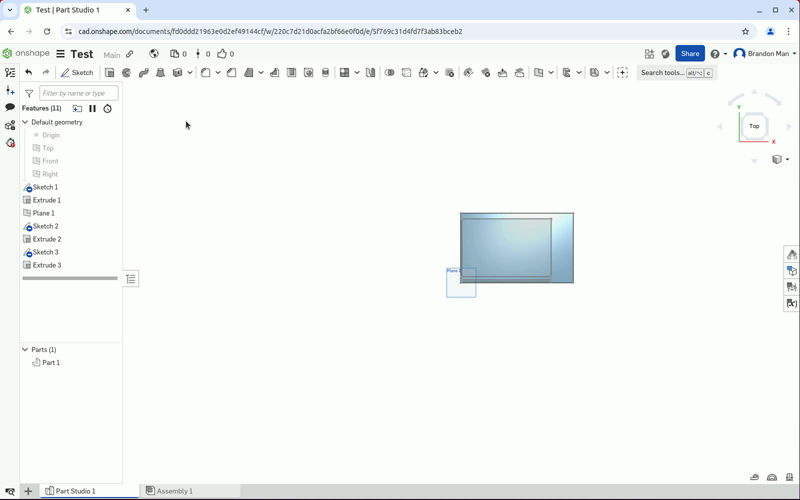
key(shift+h)
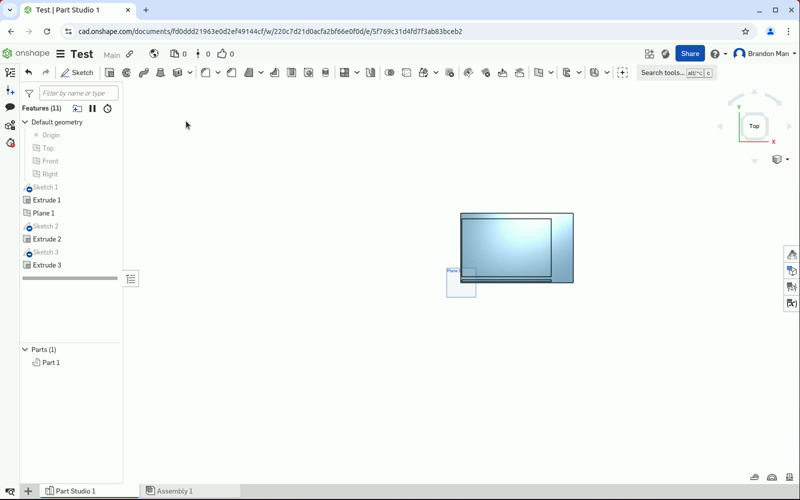
mouse_move(73, 189)
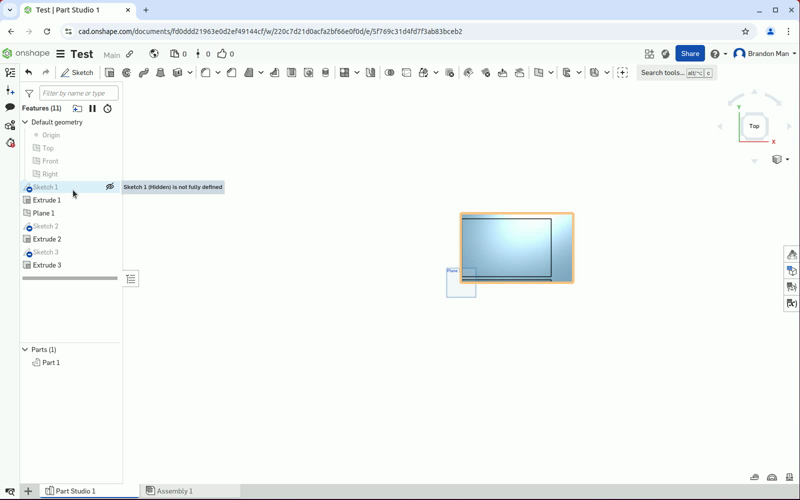
click(73, 189)
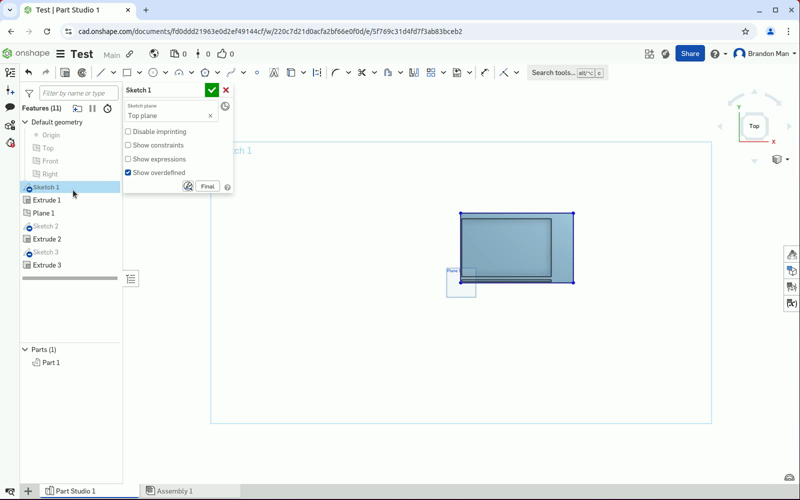
mouse_move(229, 92)
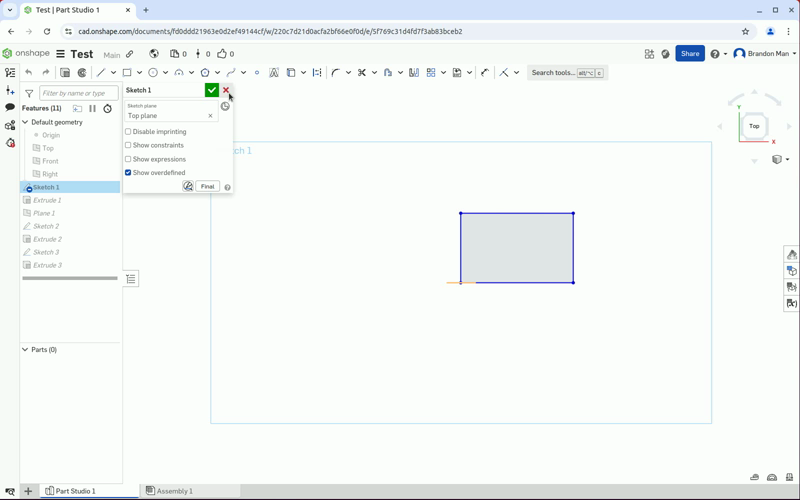
click(229, 92)
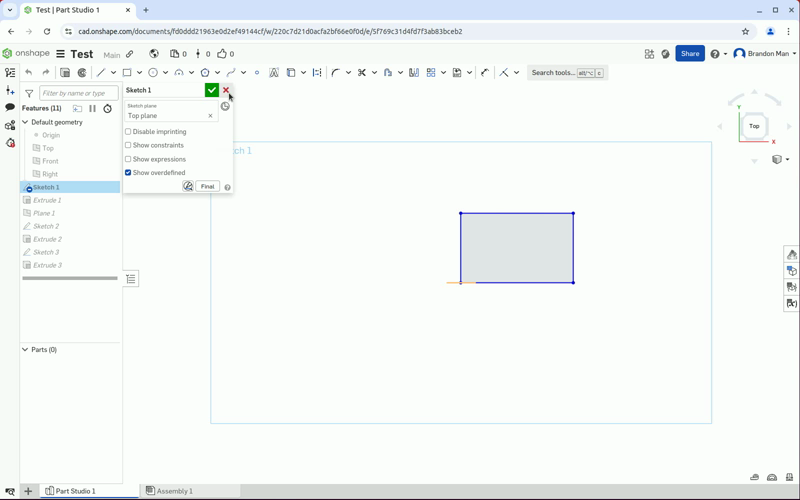
key(shift+s)
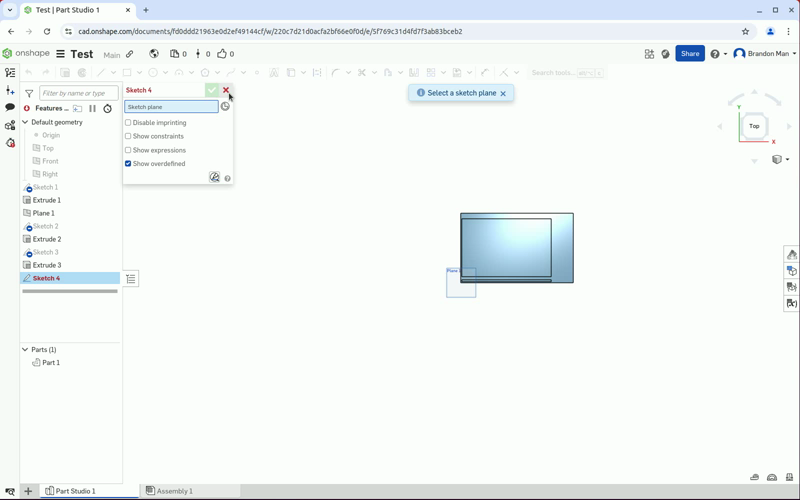
mouse_move(73, 215)
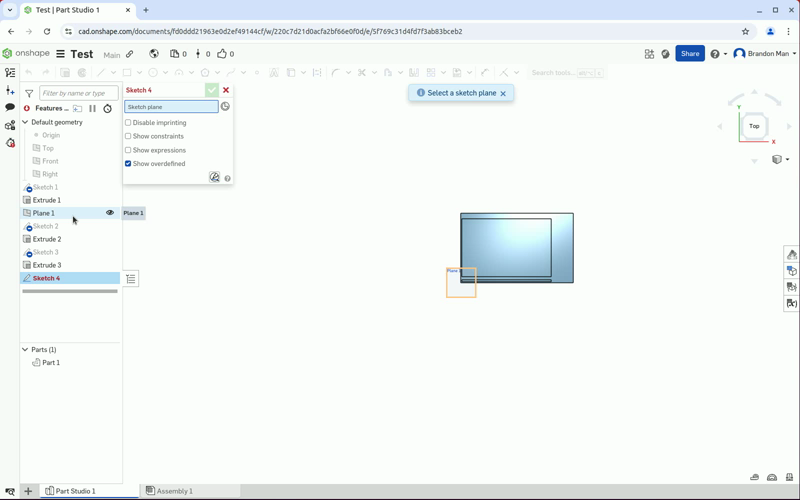
click(73, 215)
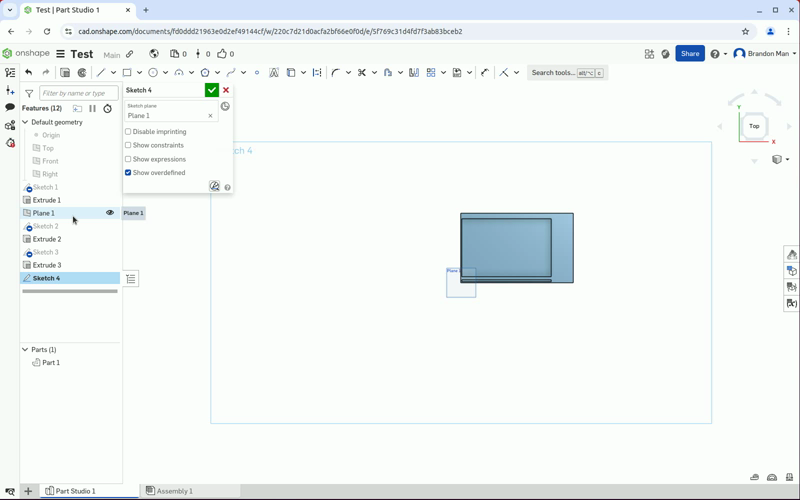
mouse_move(73, 352)
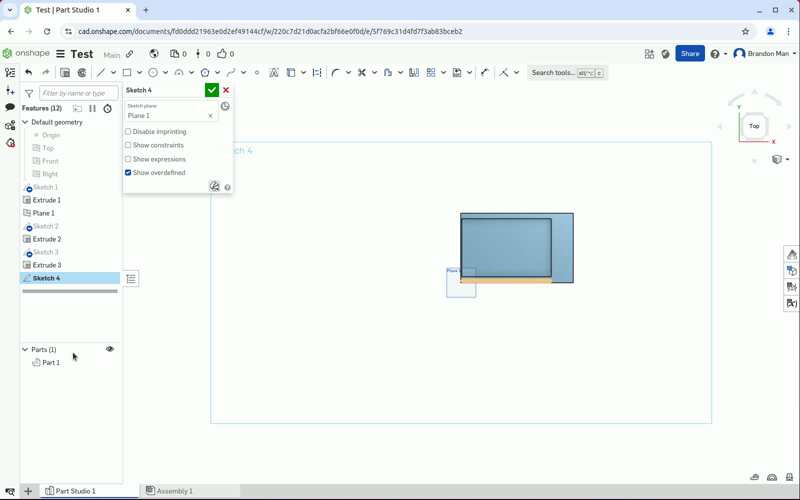
key(y)
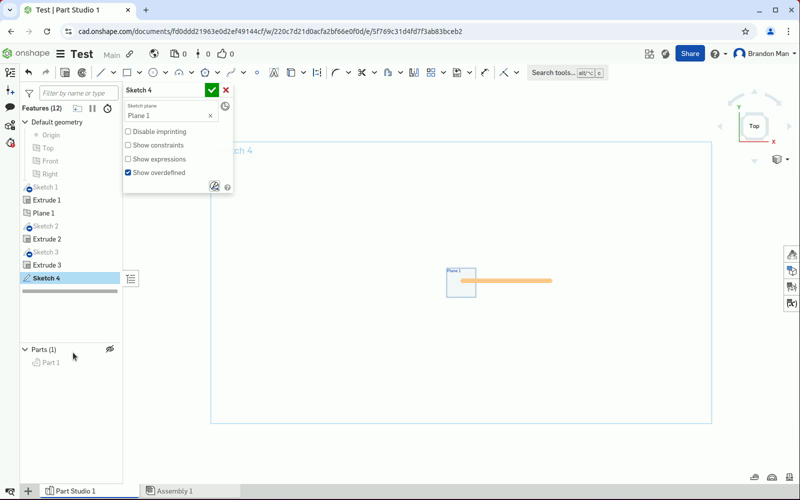
key(l)
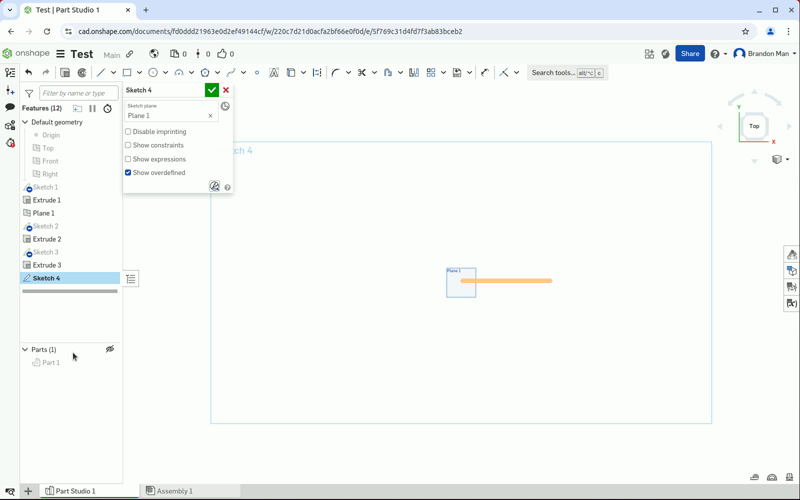
key_down(shift)
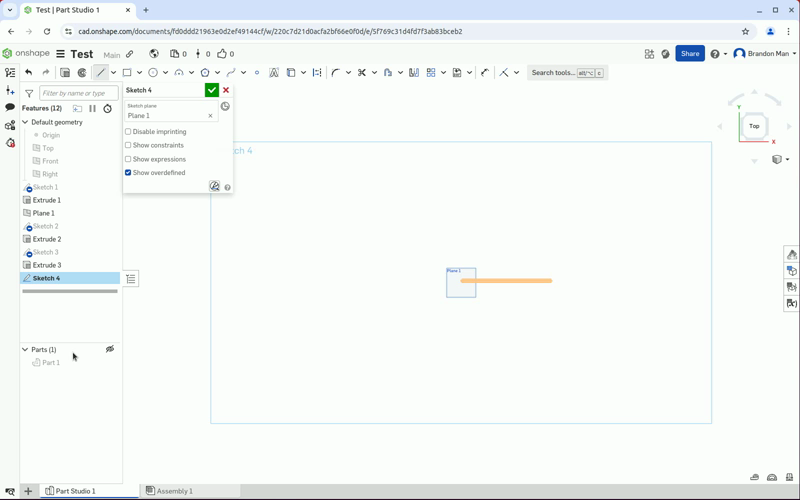
mouse_move(461, 217)
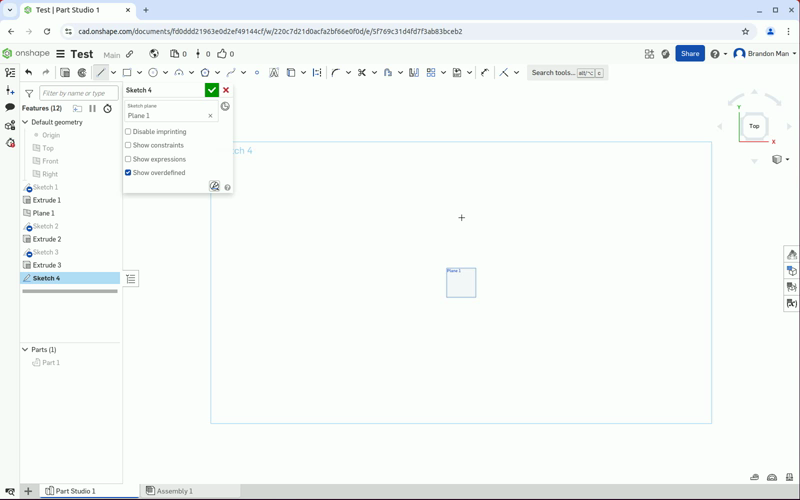
click(461, 217)
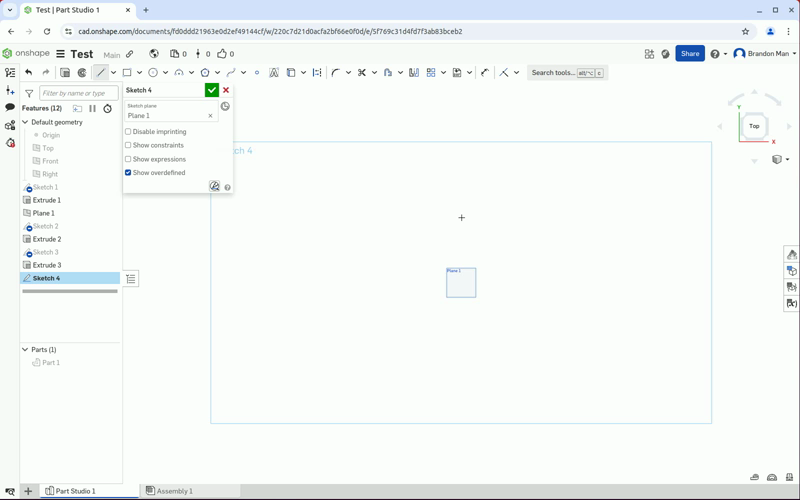
key_up(shift)
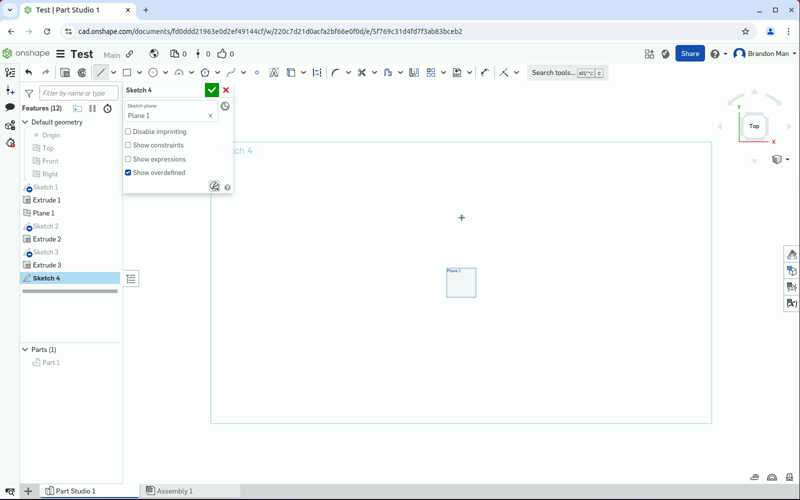
key_down(shift)
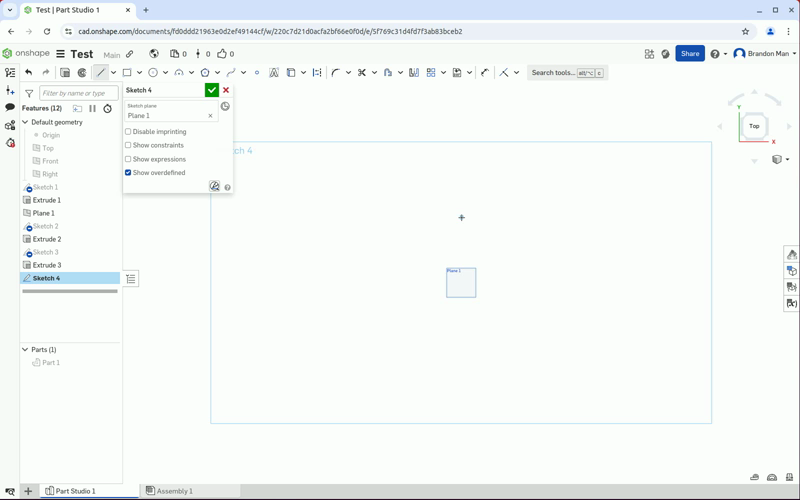
mouse_move(551, 217)
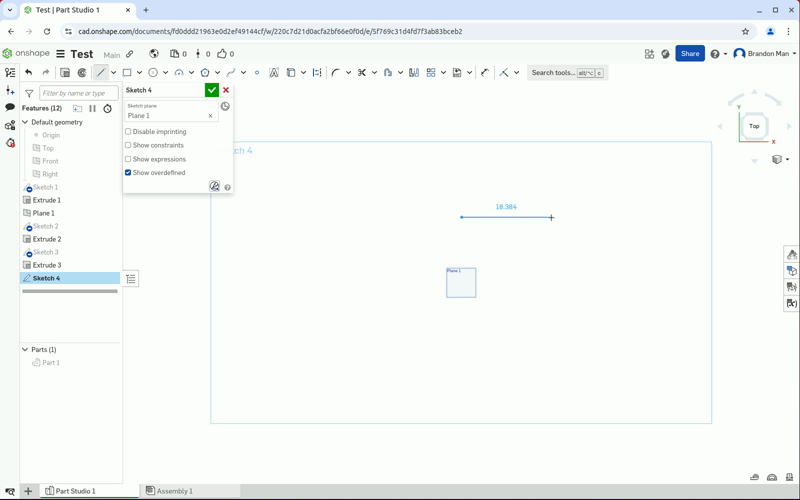
click(551, 217)
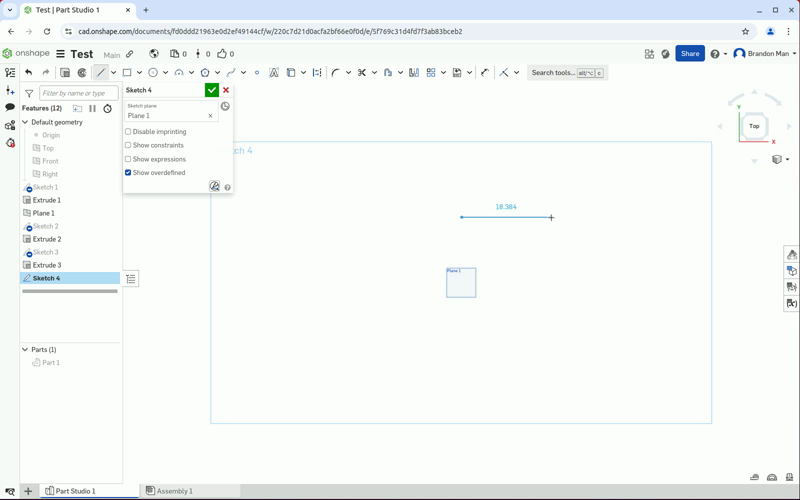
key_up(shift)
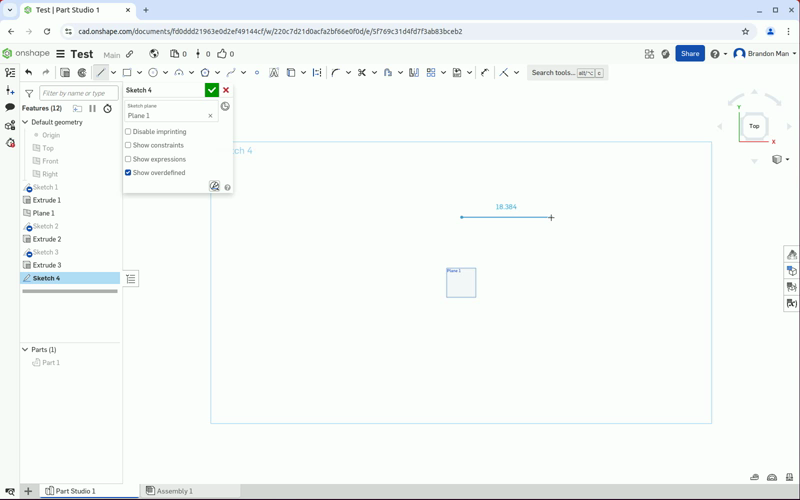
key_down(shift)
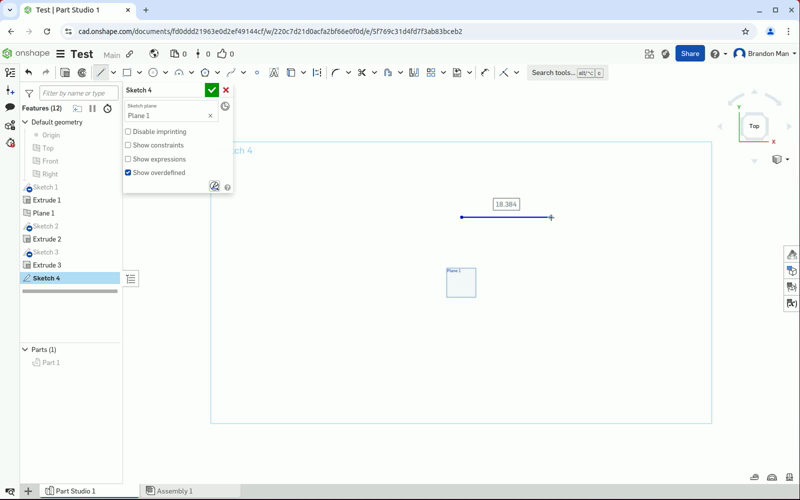
mouse_move(581, 217)
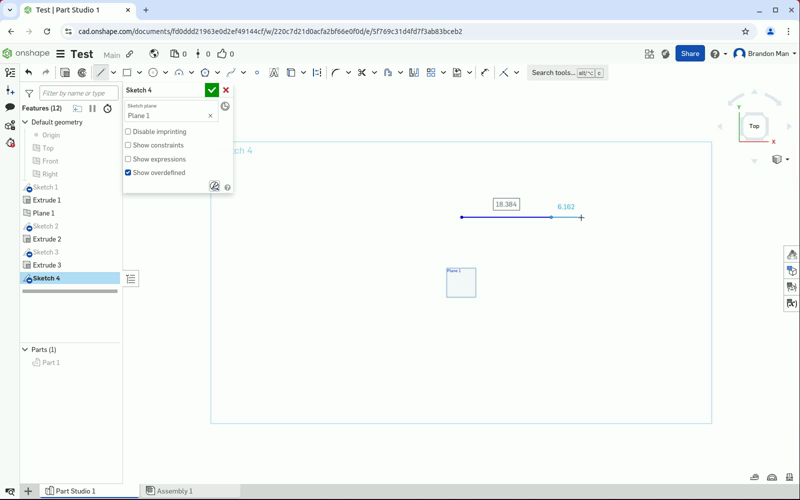
mouse_move(551, 215)
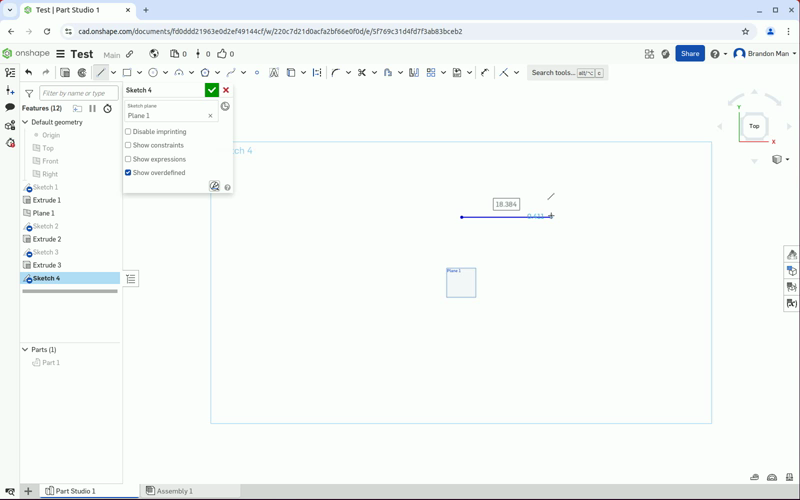
scroll(6)
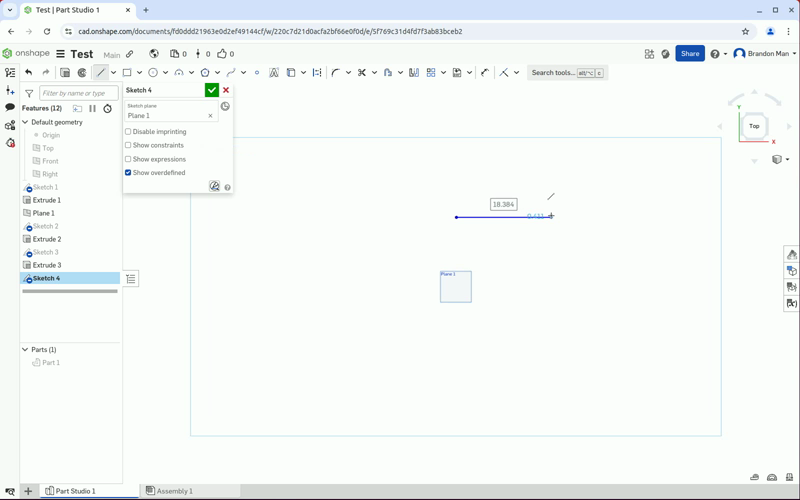
scroll(6)
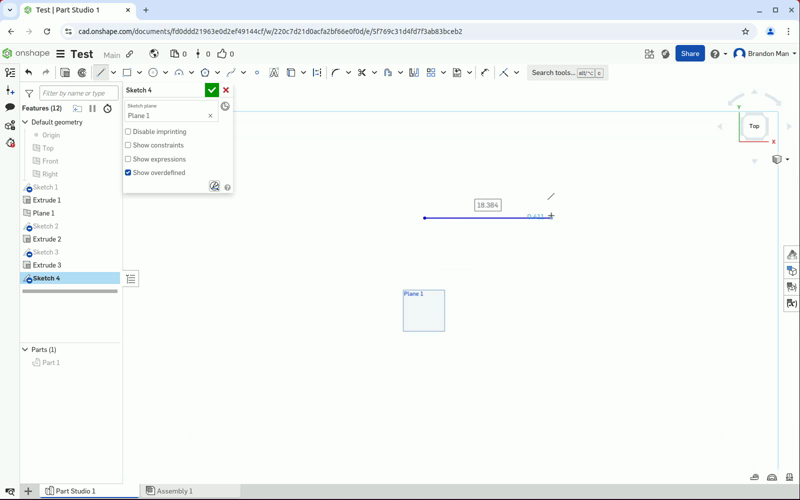
scroll(6)
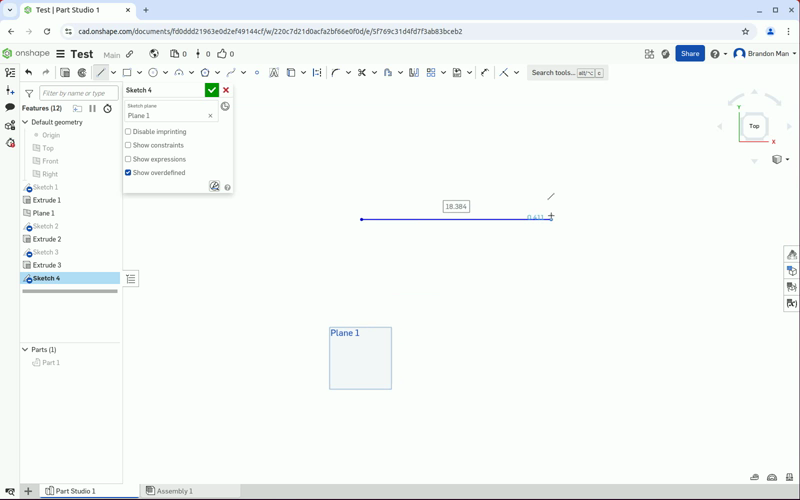
scroll(6)
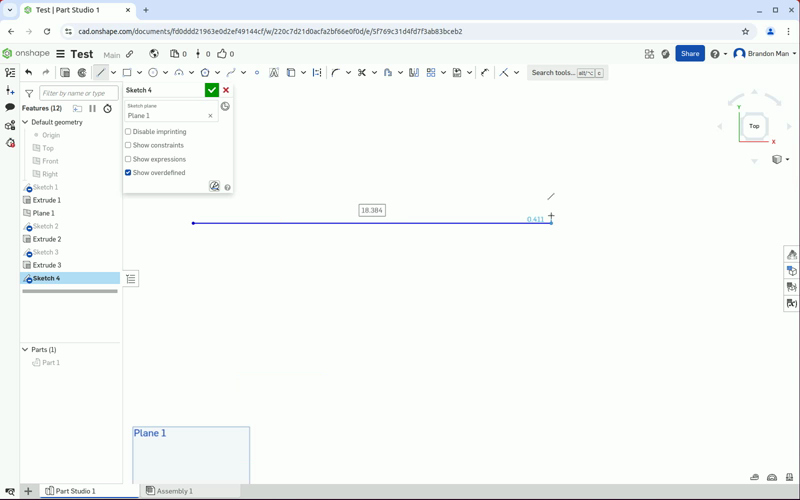
scroll(6)
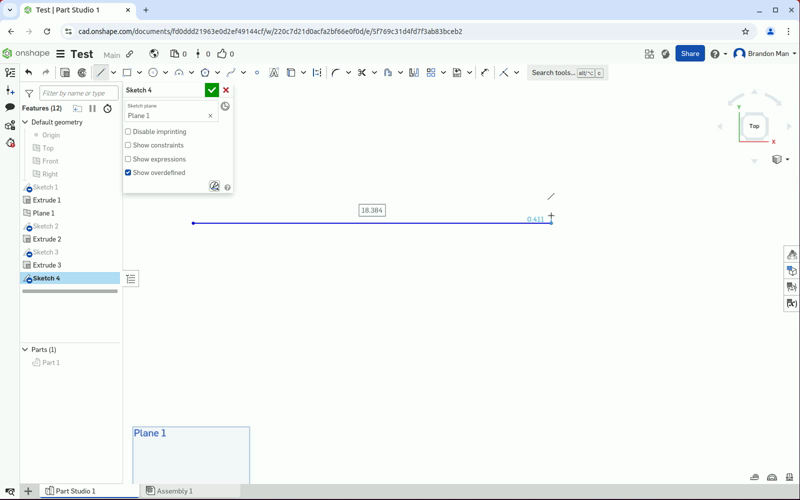
scroll(6)
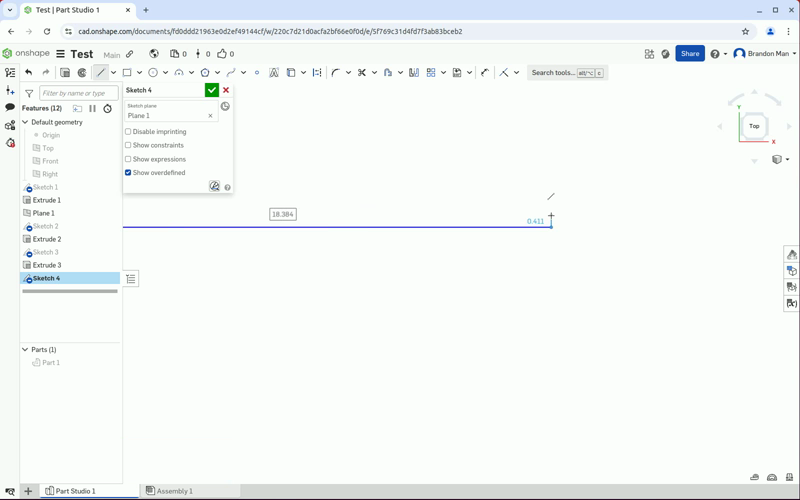
scroll(6)
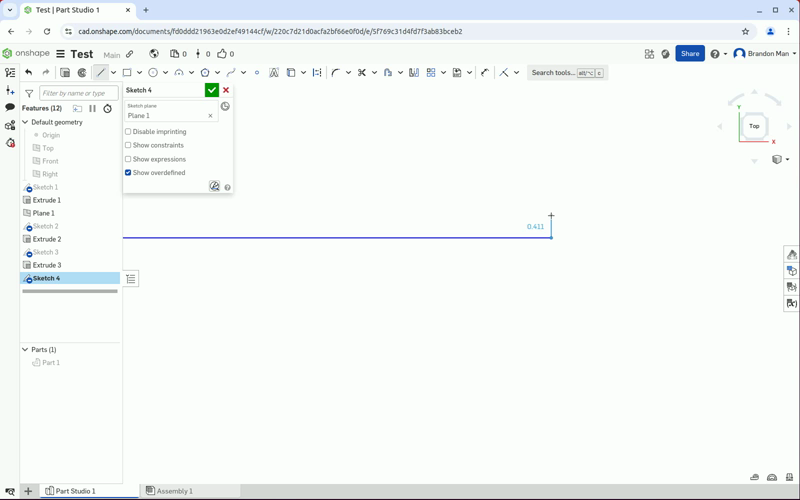
click(551, 215)
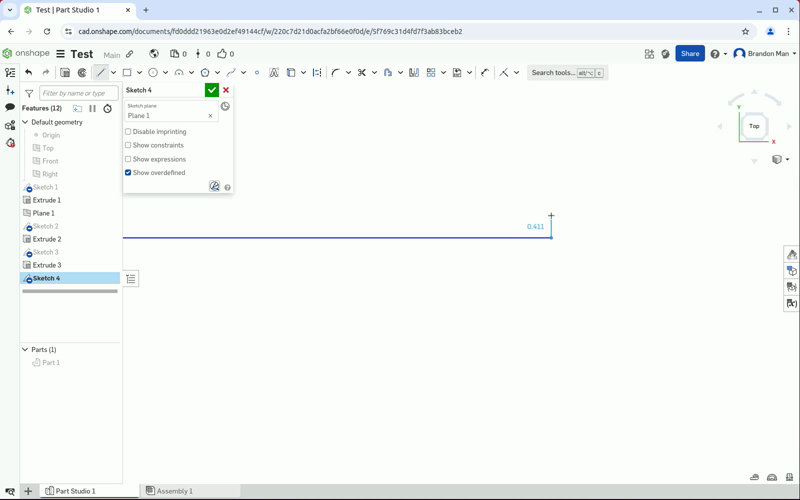
scroll(-6)
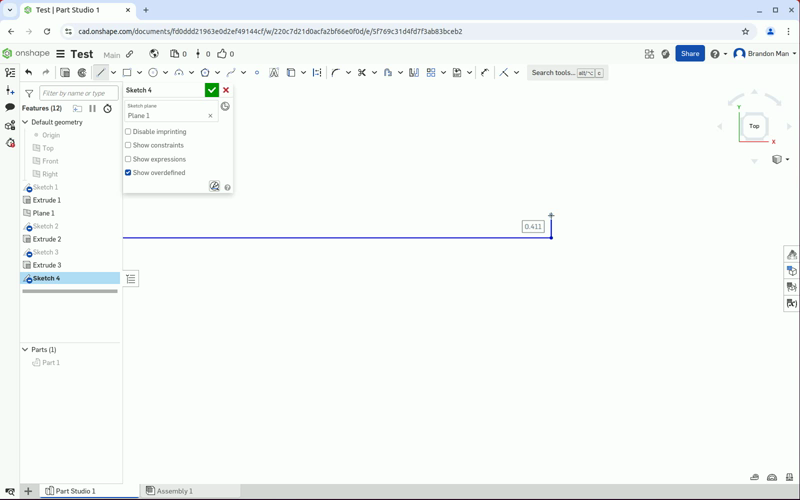
scroll(-6)
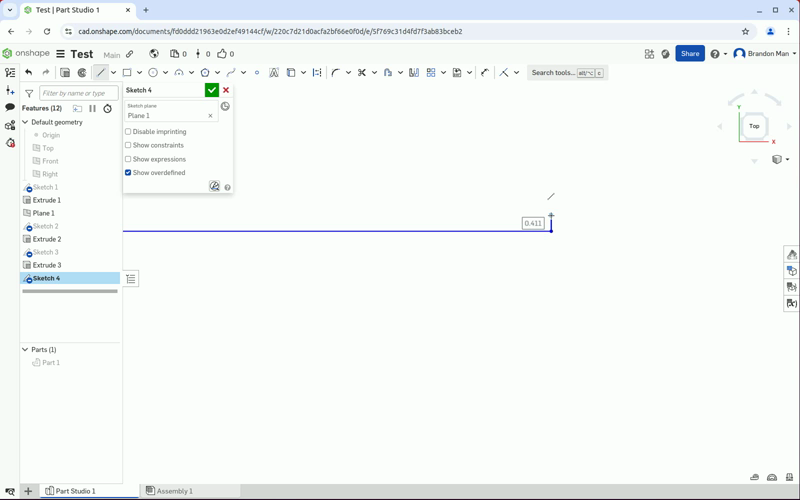
scroll(-6)
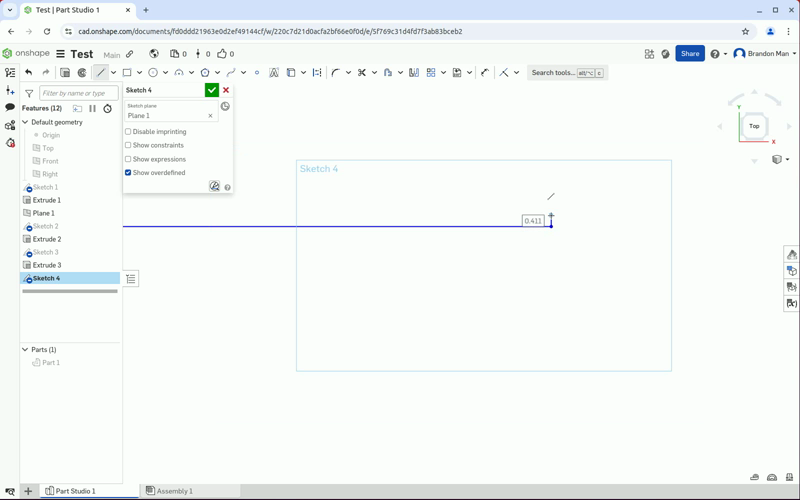
scroll(-6)
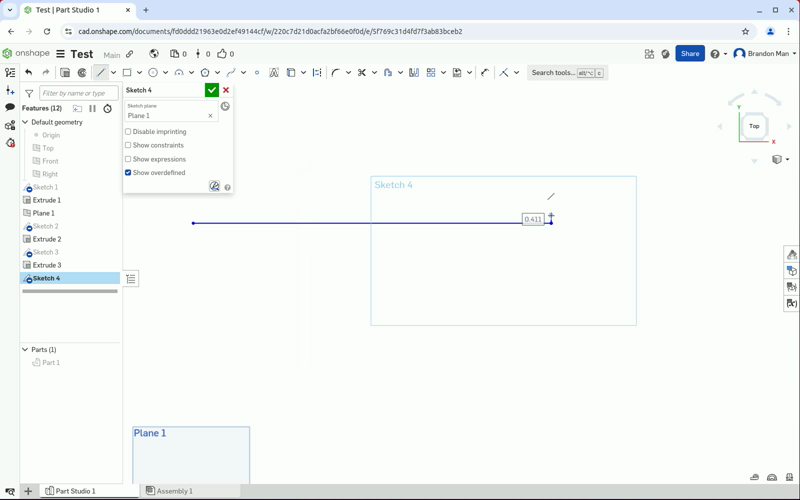
scroll(-6)
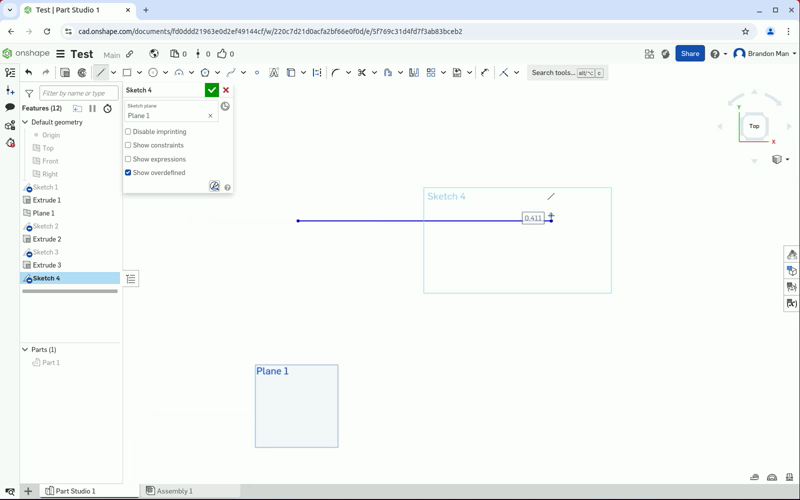
scroll(-6)
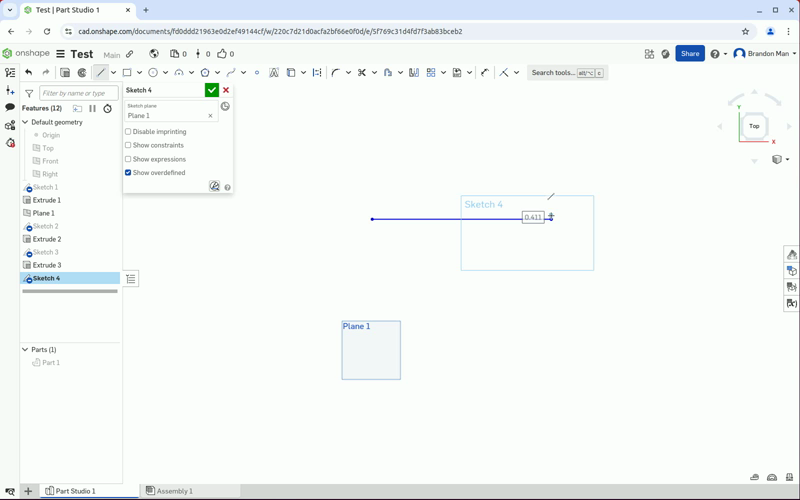
scroll(-6)
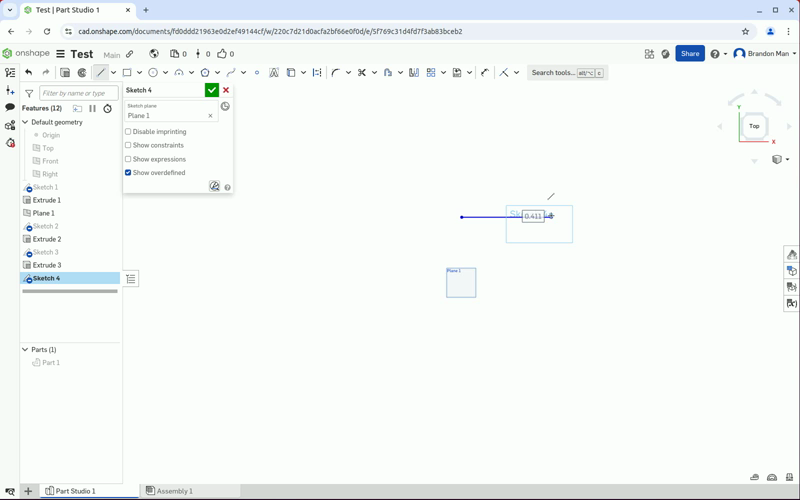
key_up(shift)
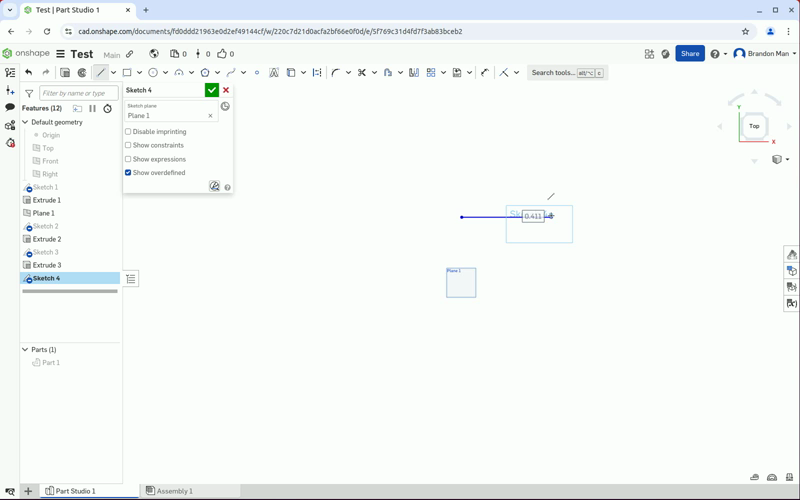
key_down(shift)
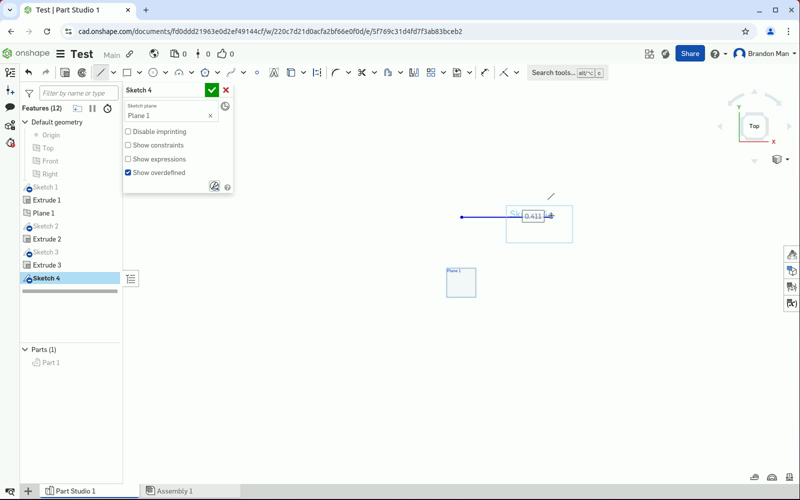
mouse_move(461, 215)
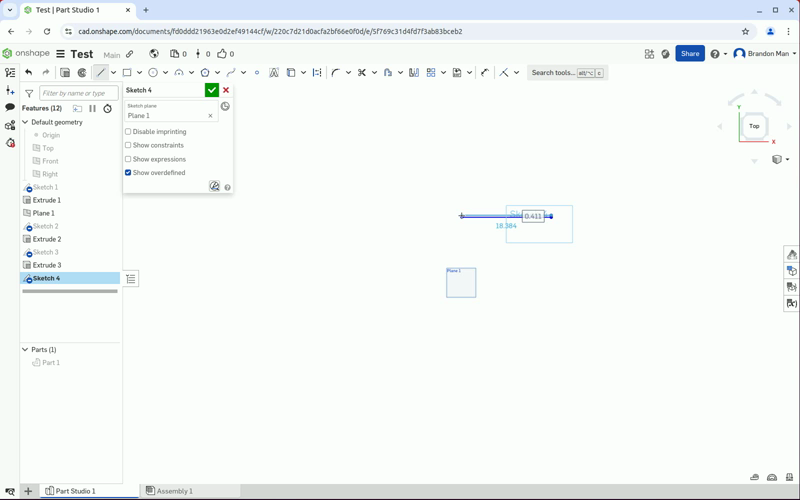
scroll(6)
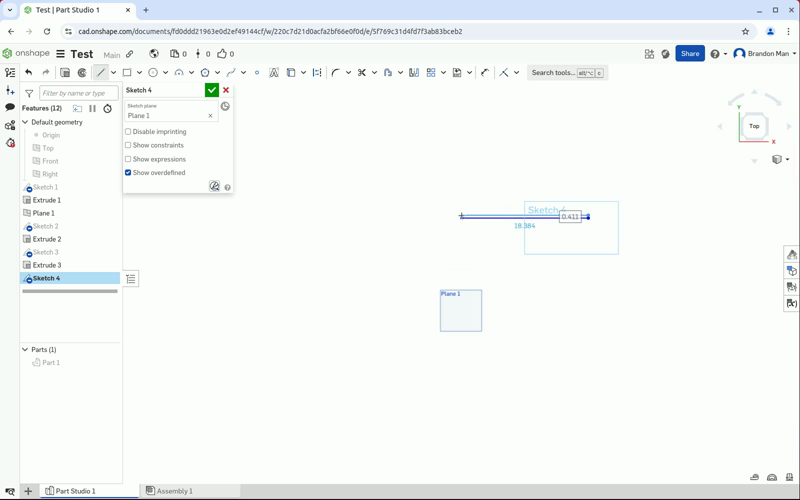
scroll(6)
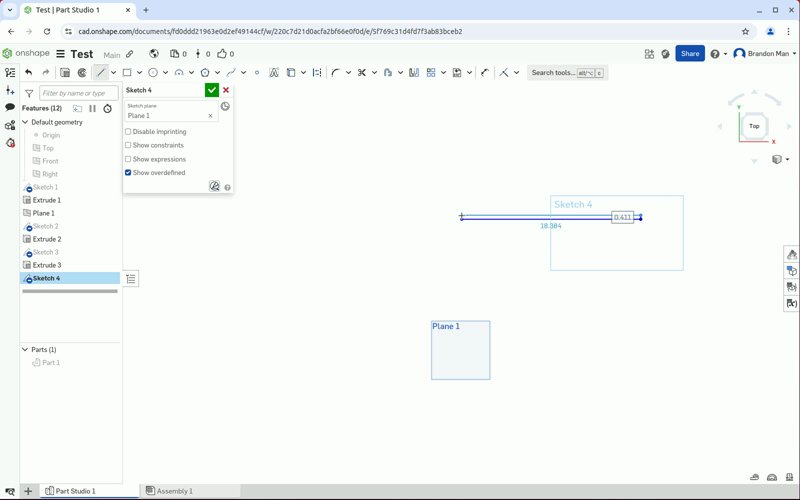
scroll(6)
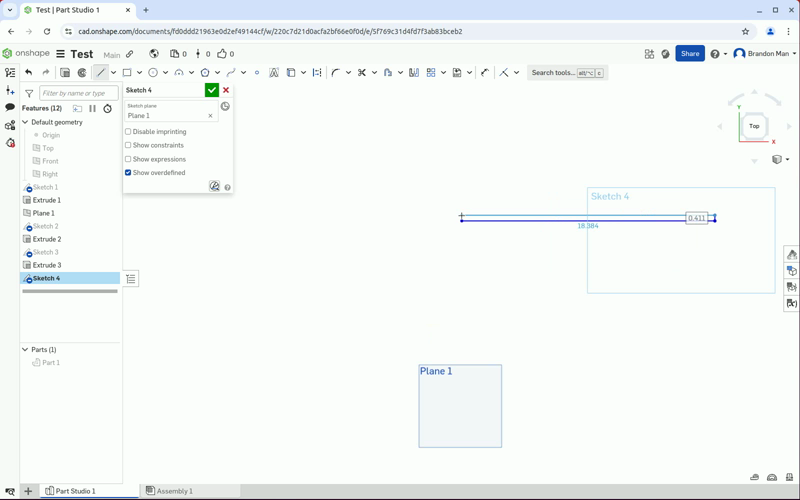
scroll(6)
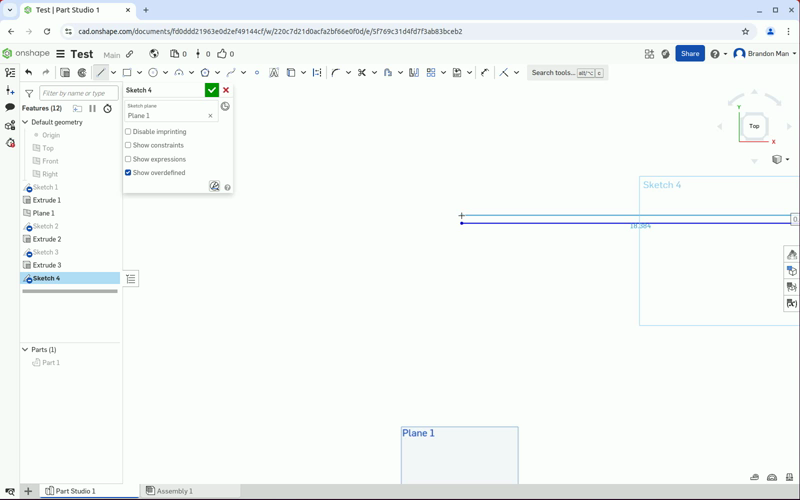
scroll(6)
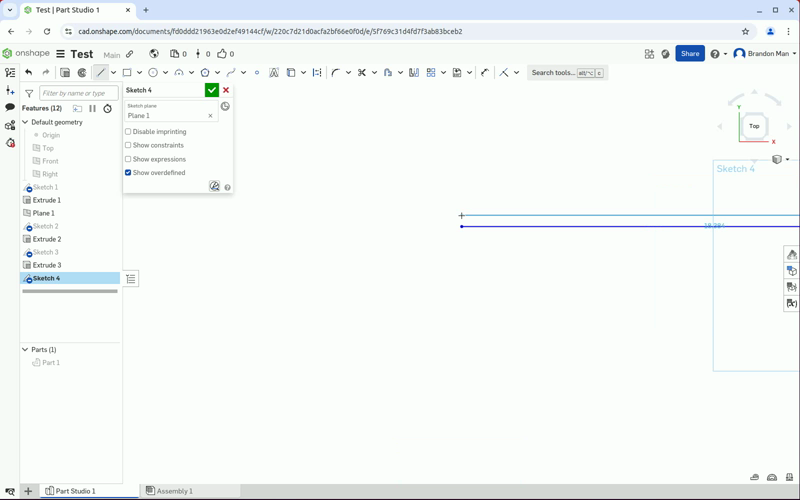
scroll(6)
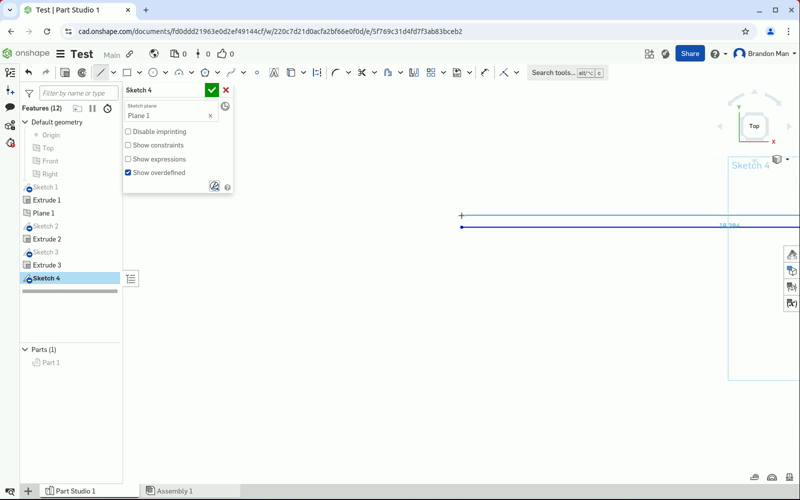
scroll(6)
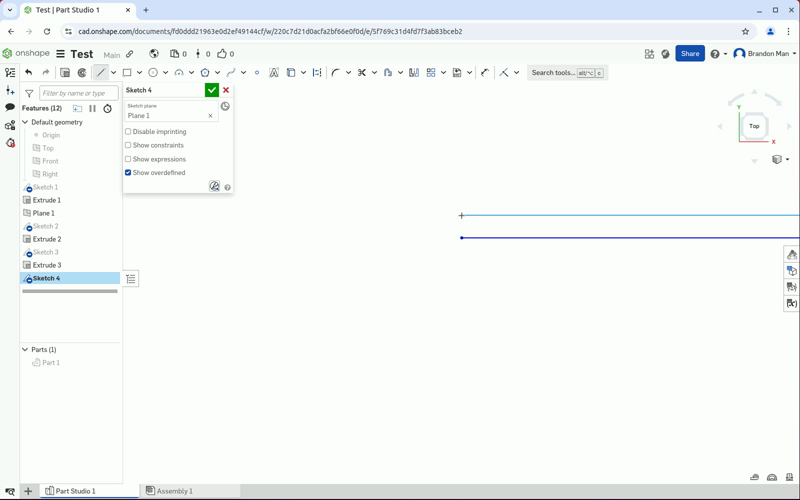
click(461, 215)
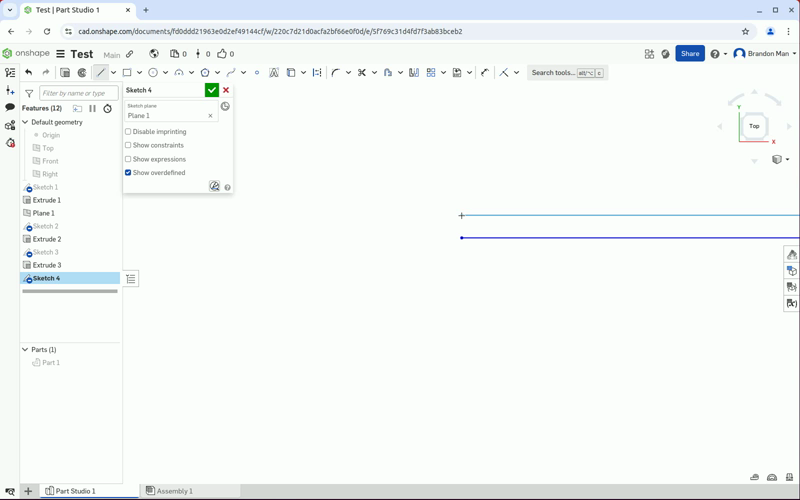
scroll(-6)
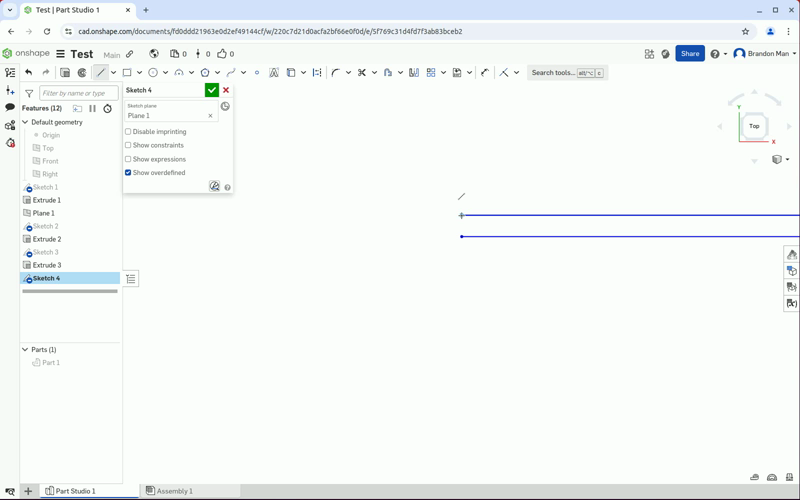
scroll(-6)
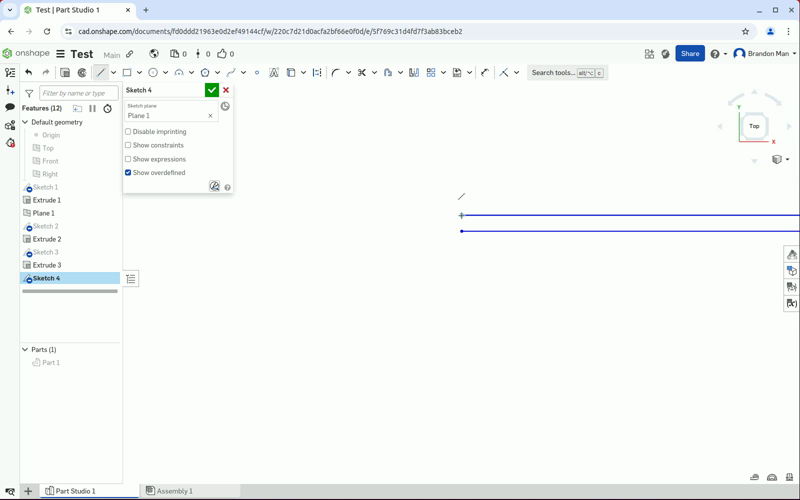
scroll(-6)
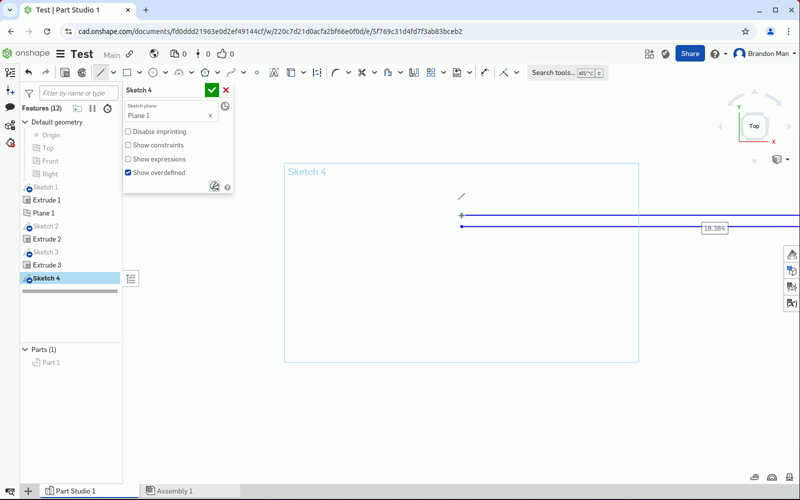
scroll(-6)
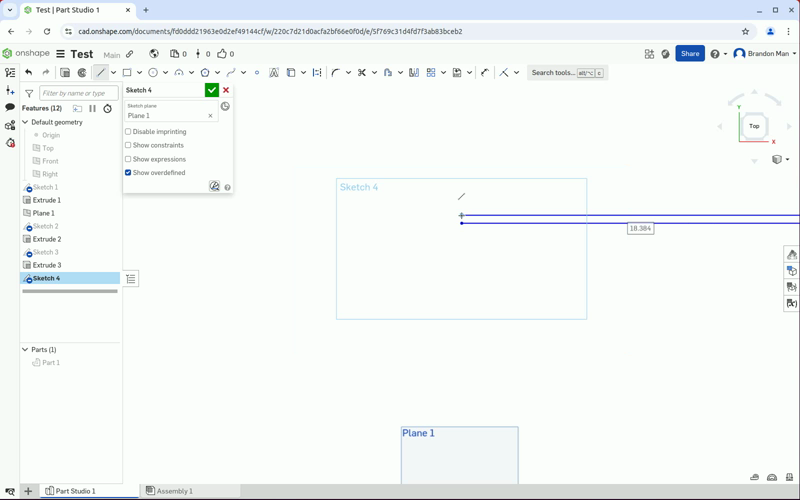
scroll(-6)
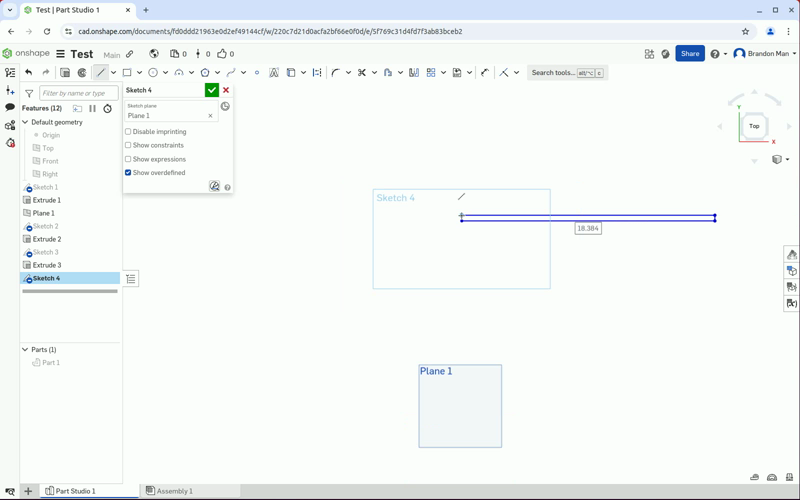
scroll(-6)
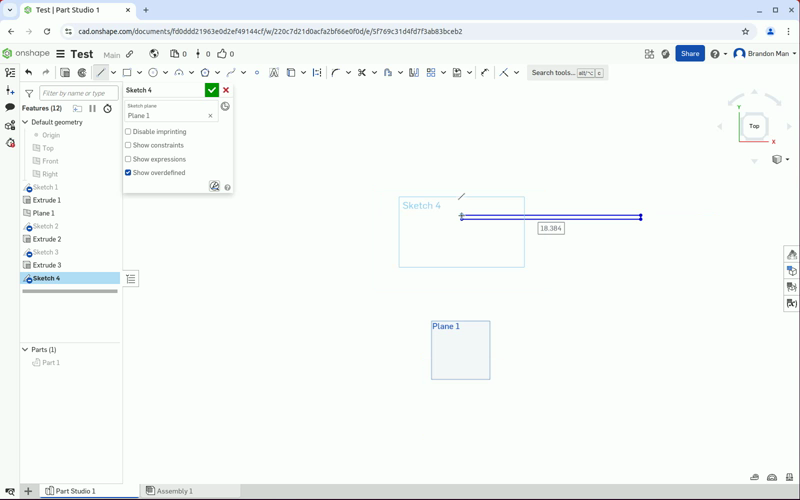
scroll(-6)
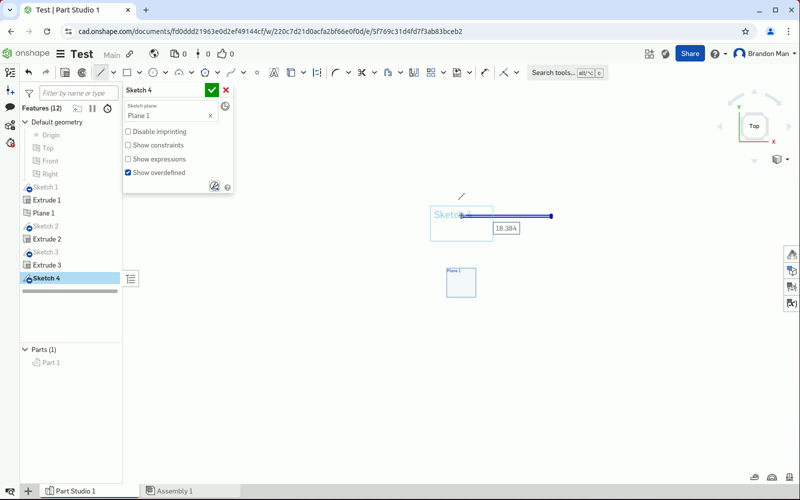
key_up(shift)
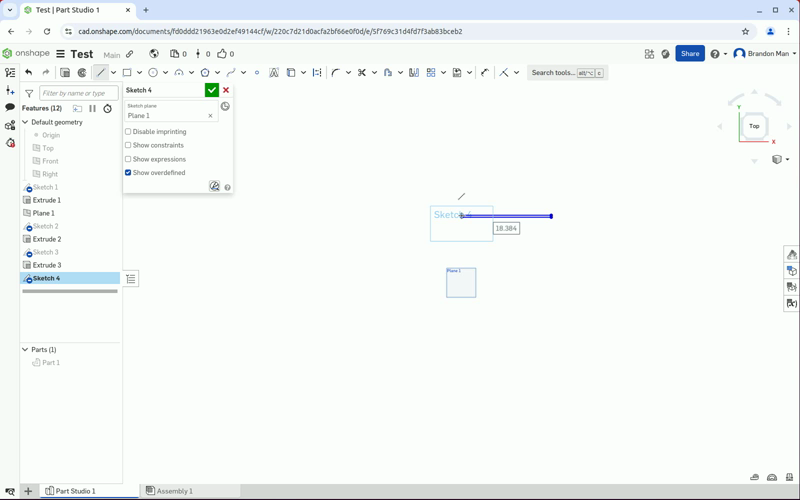
mouse_move(492, 215)
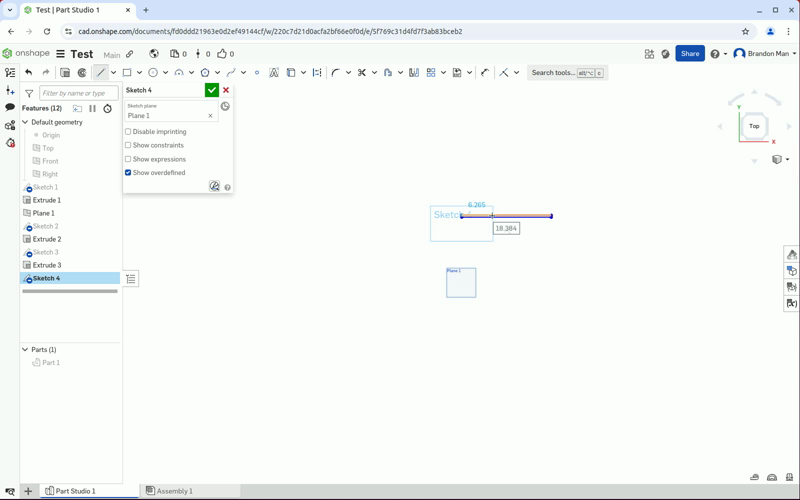
key_down(shift)
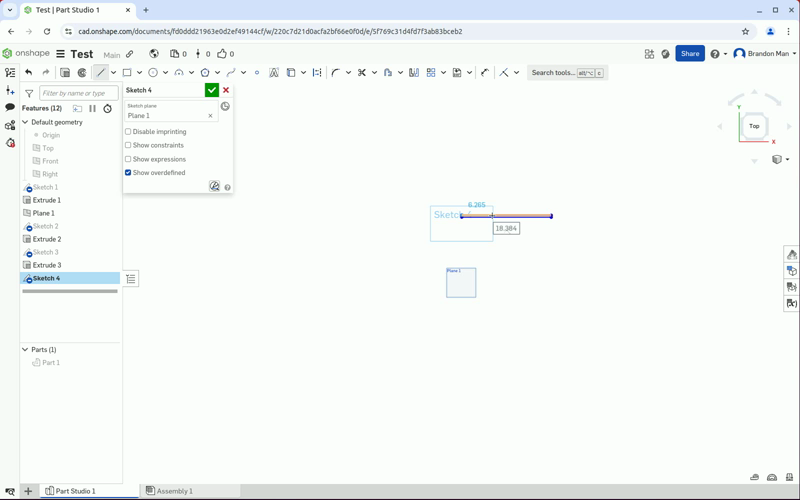
mouse_move(461, 217)
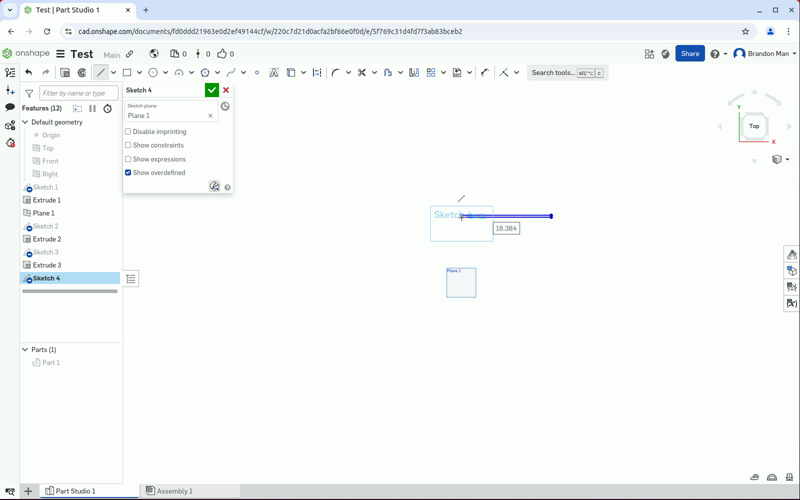
scroll(6)
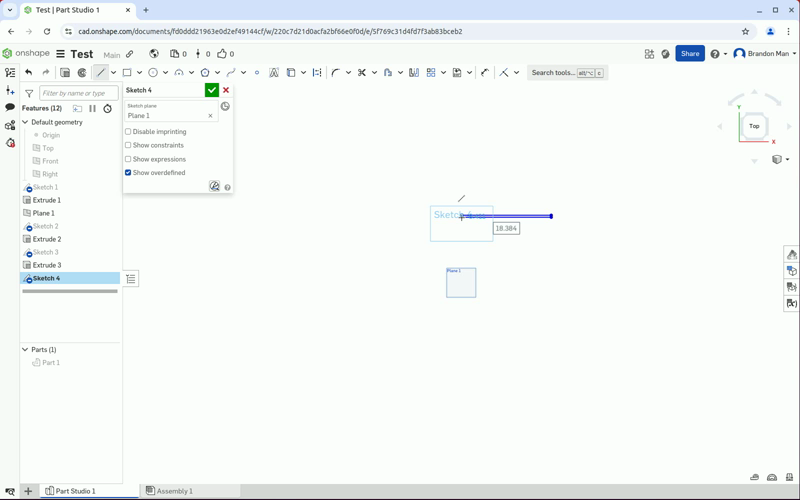
scroll(6)
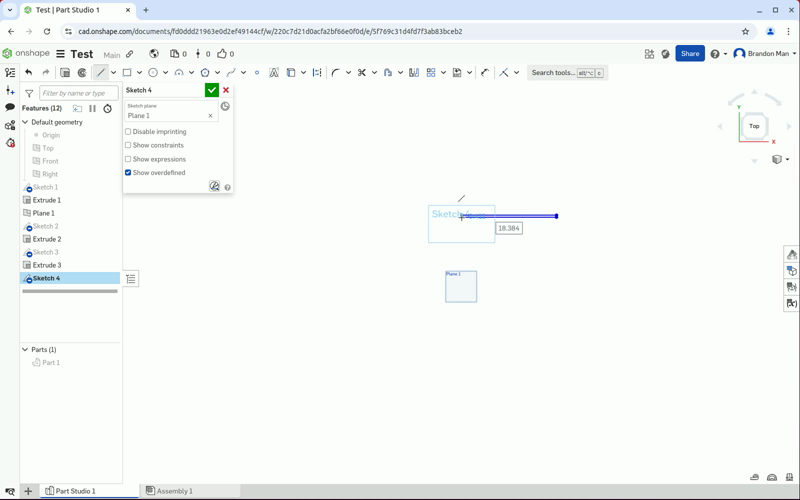
scroll(6)
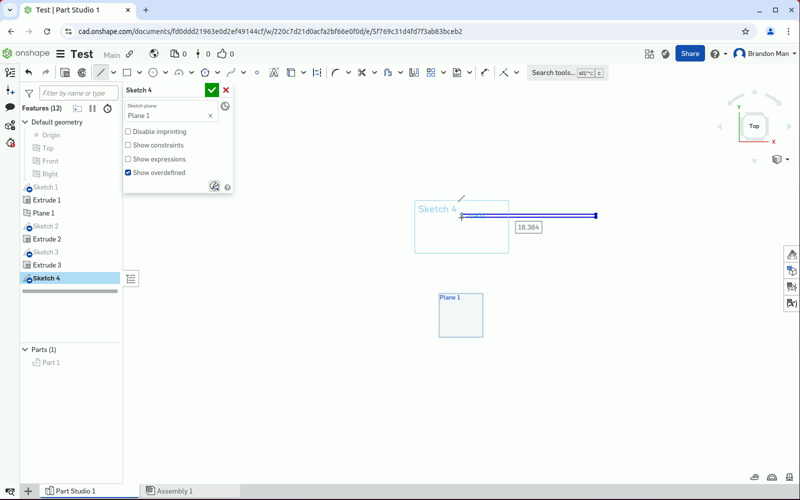
scroll(6)
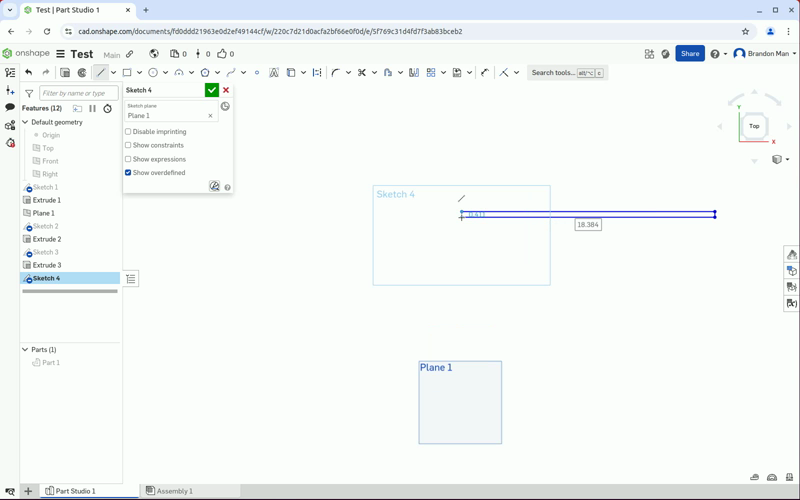
scroll(6)
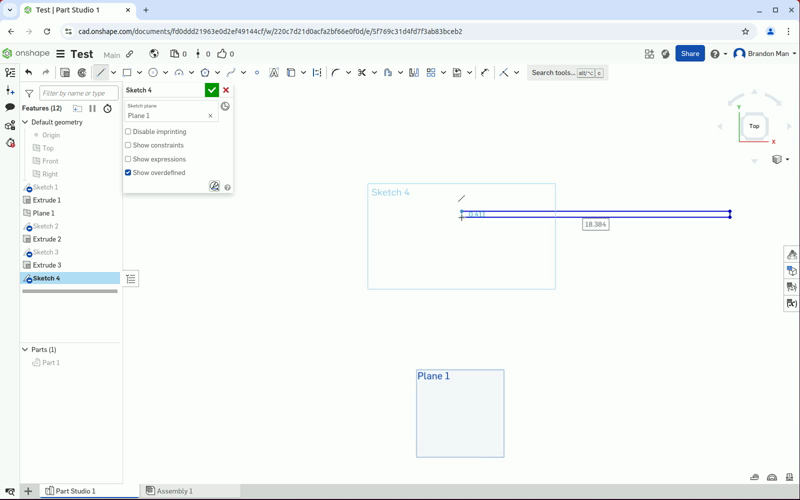
scroll(6)
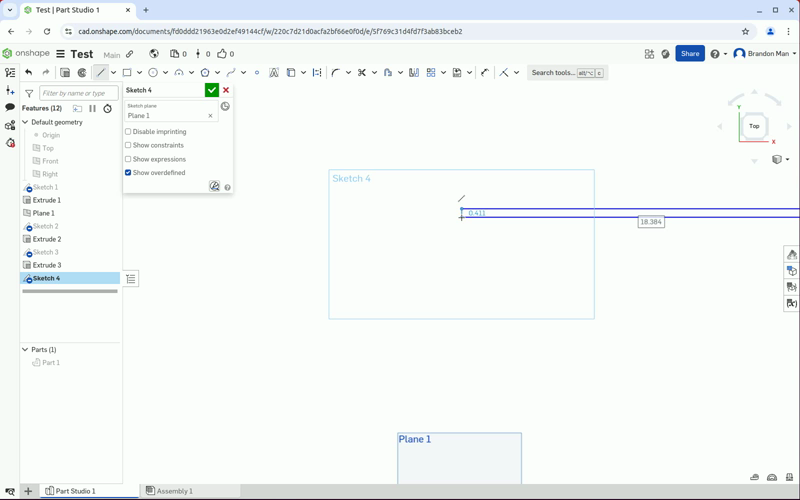
scroll(6)
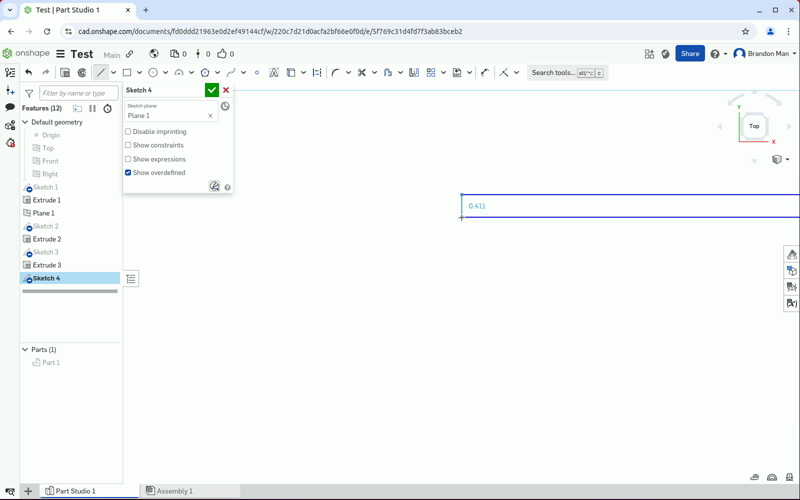
key_up(shift)
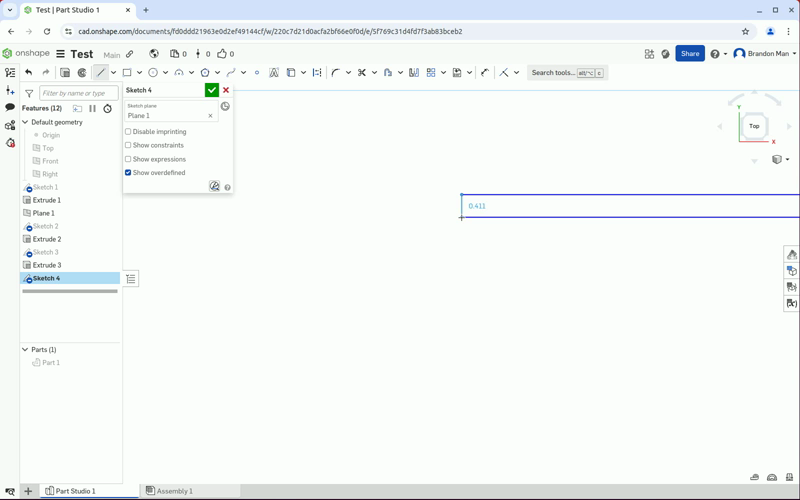
click(461, 217)
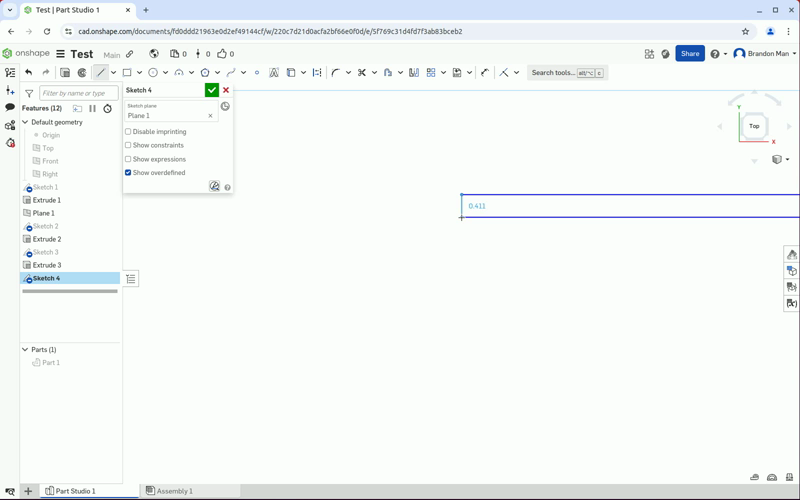
scroll(-6)
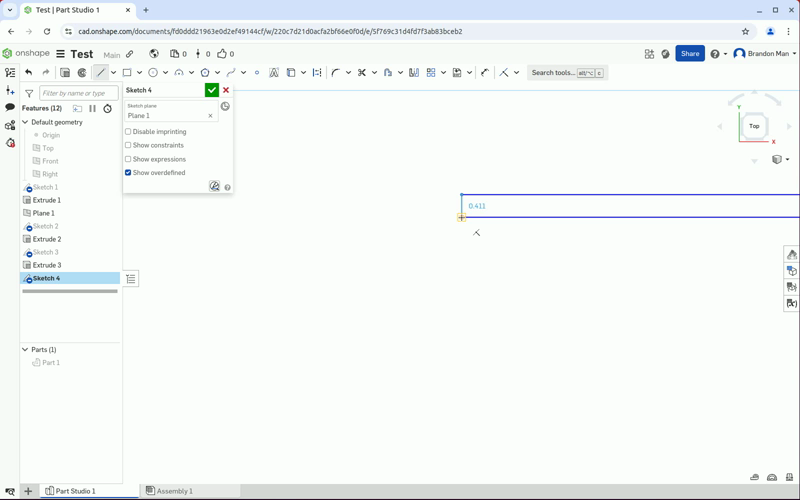
scroll(-6)
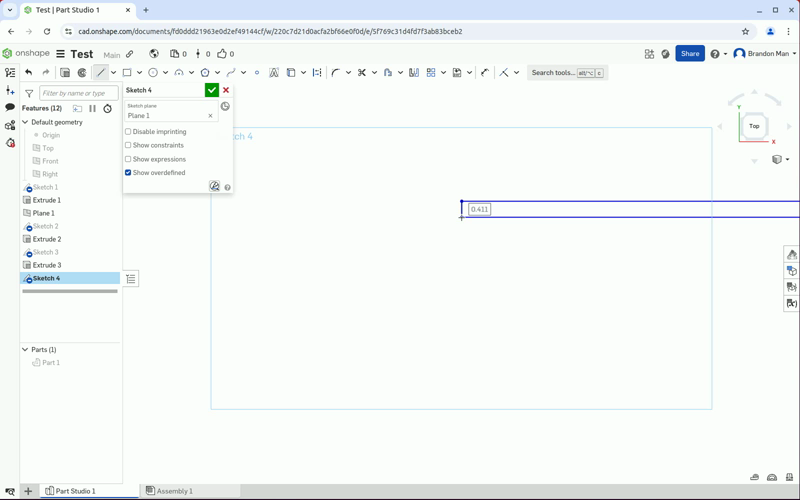
scroll(-6)
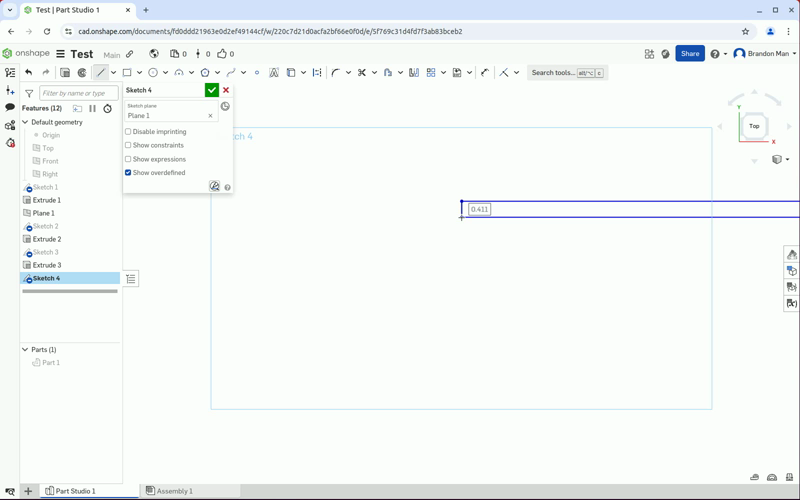
scroll(-6)
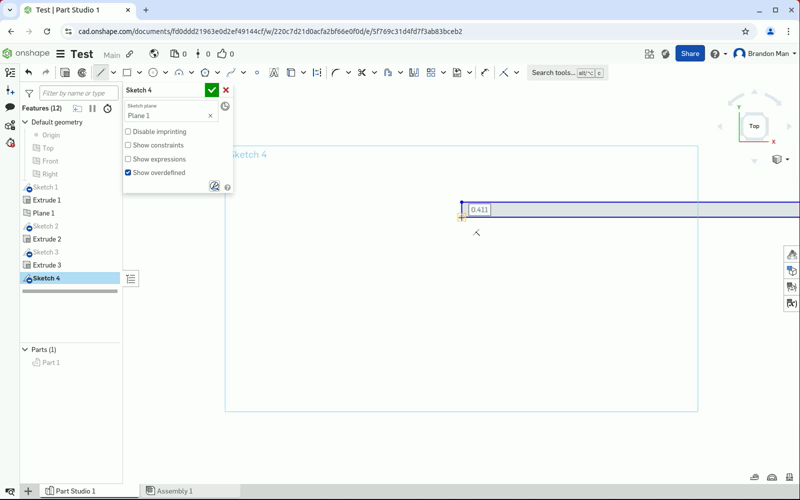
scroll(-6)
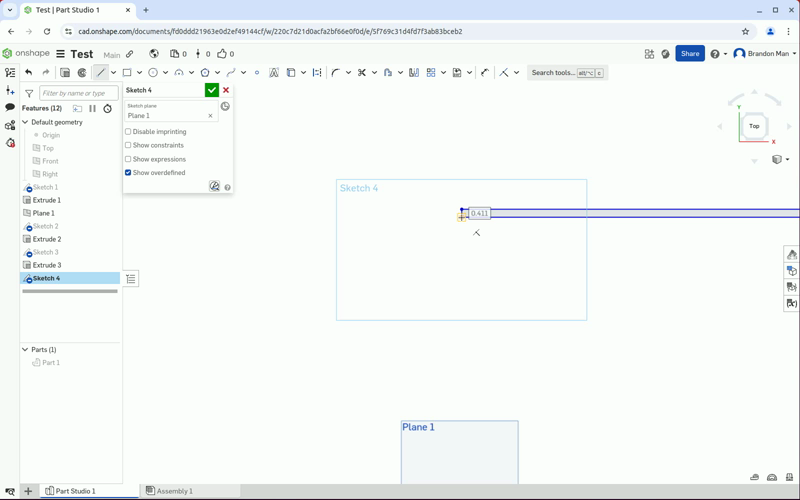
scroll(-6)
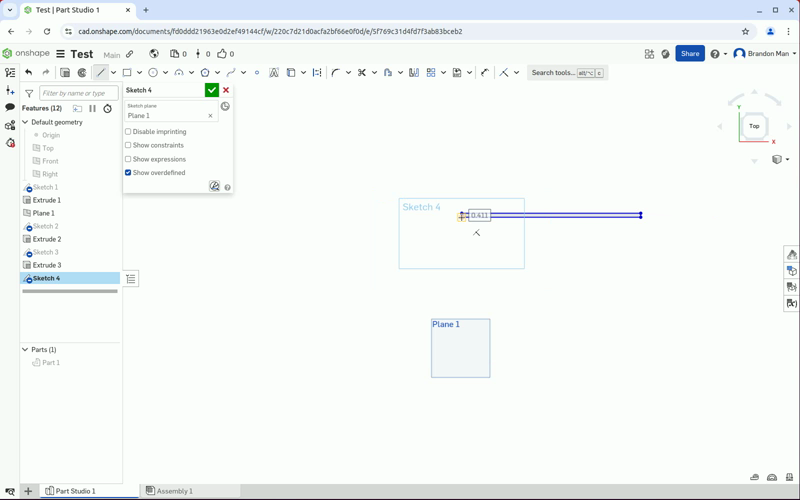
scroll(-6)
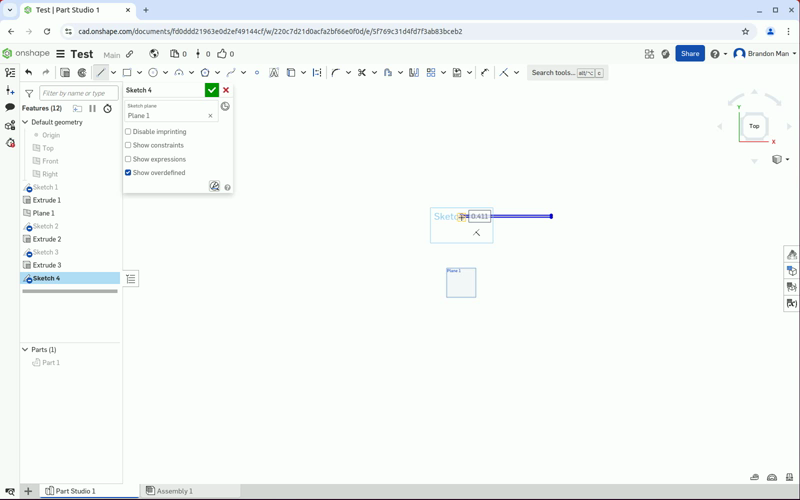
key(esc)
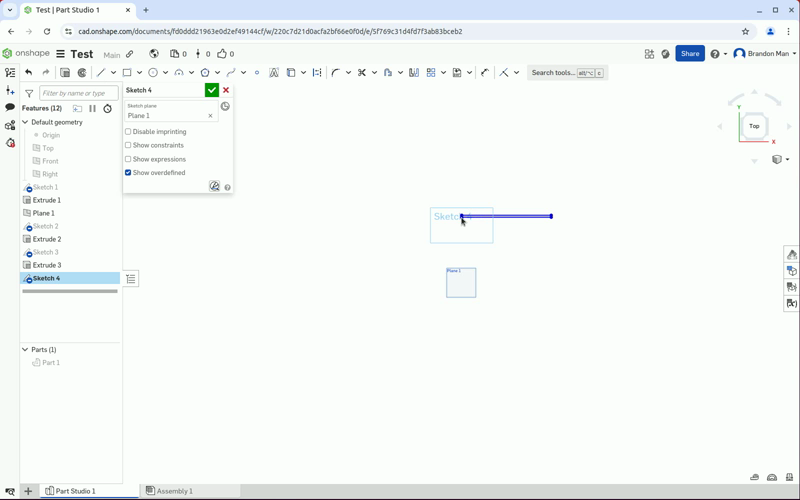
mouse_move(531, 216)
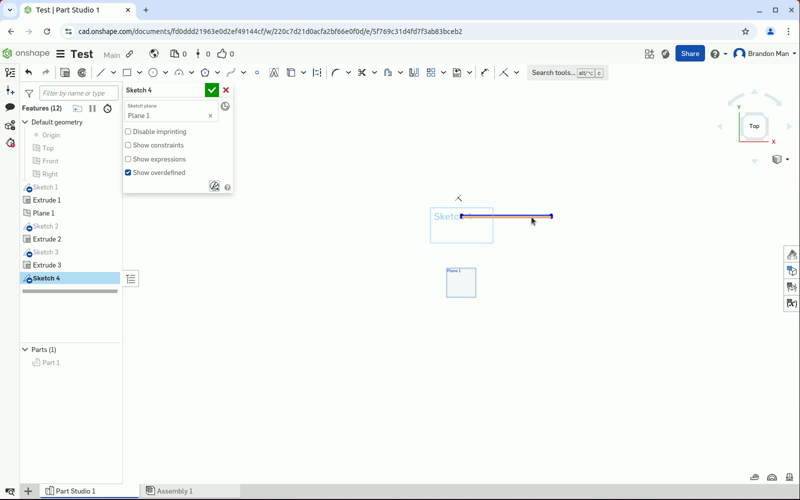
scroll(6)
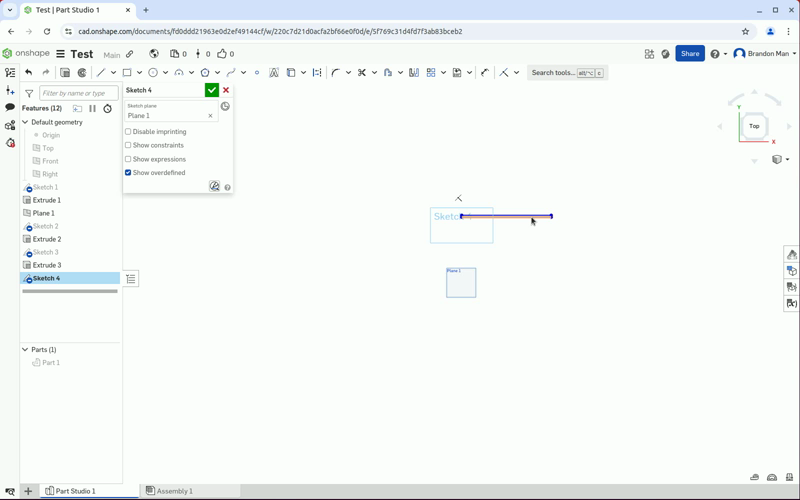
scroll(6)
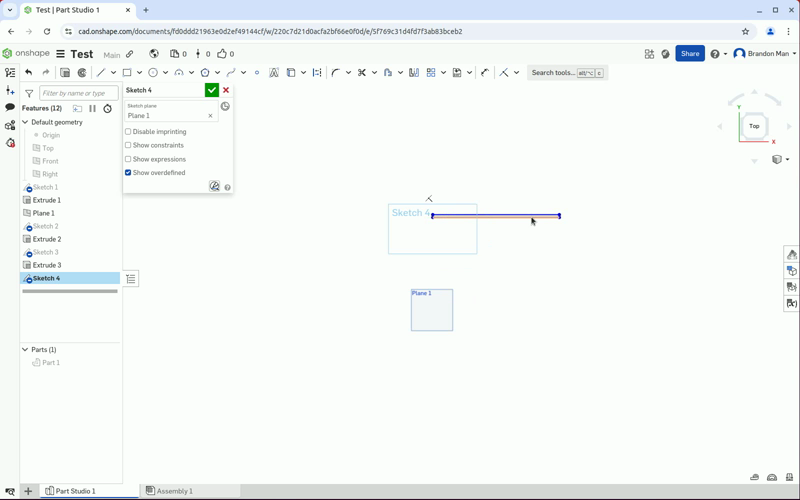
scroll(6)
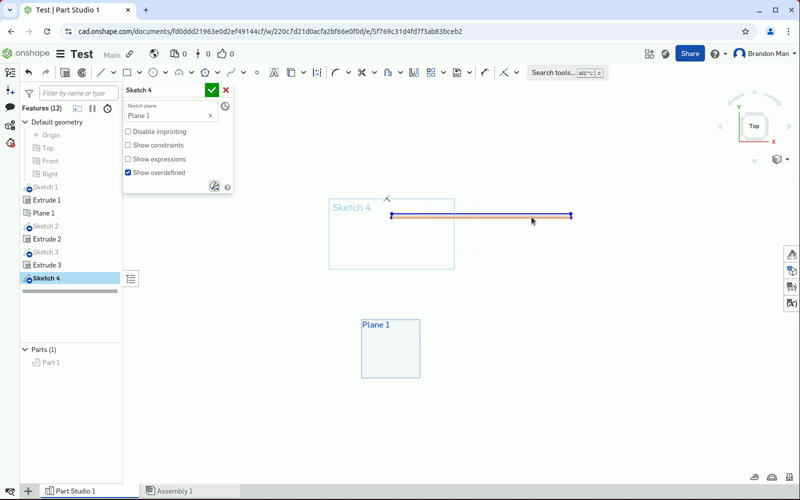
scroll(6)
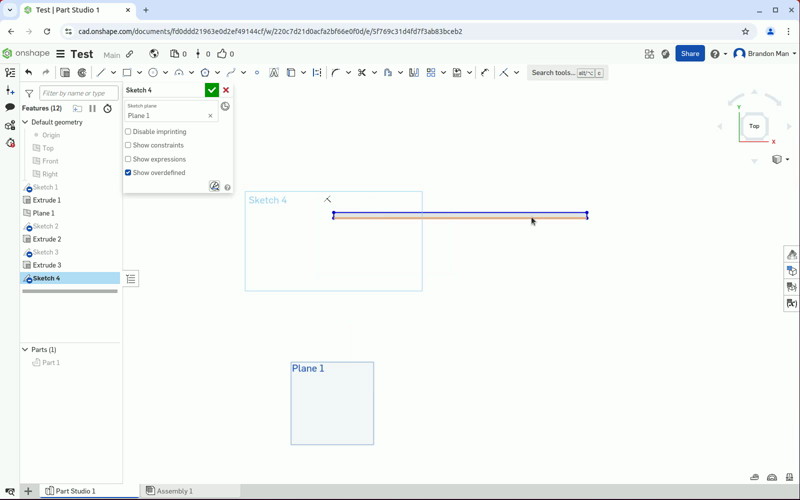
scroll(6)
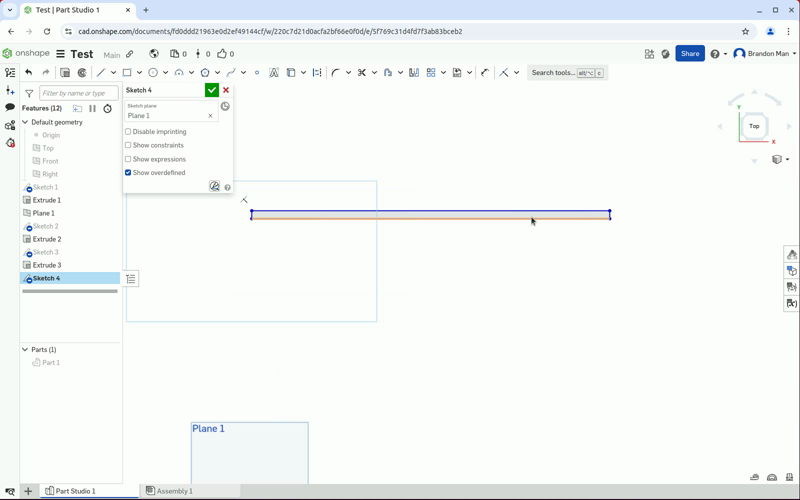
scroll(6)
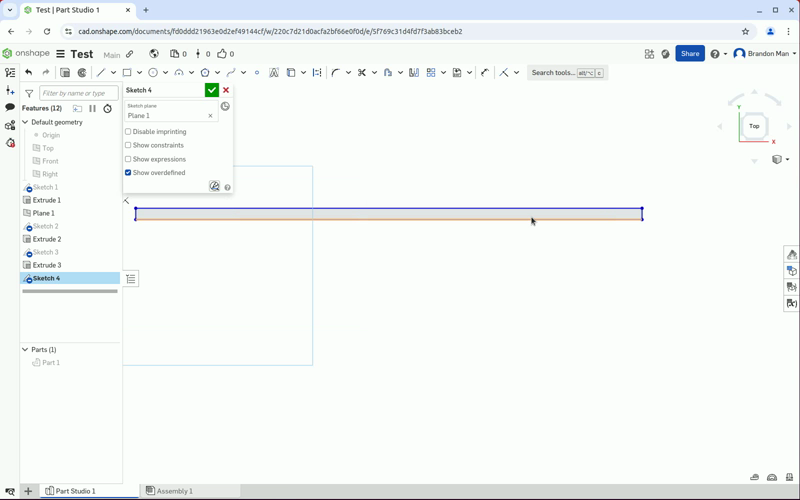
scroll(6)
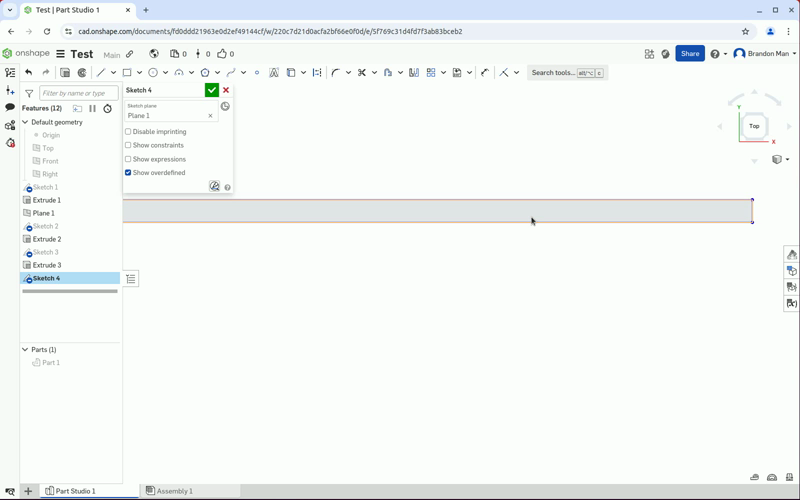
click(531, 216)
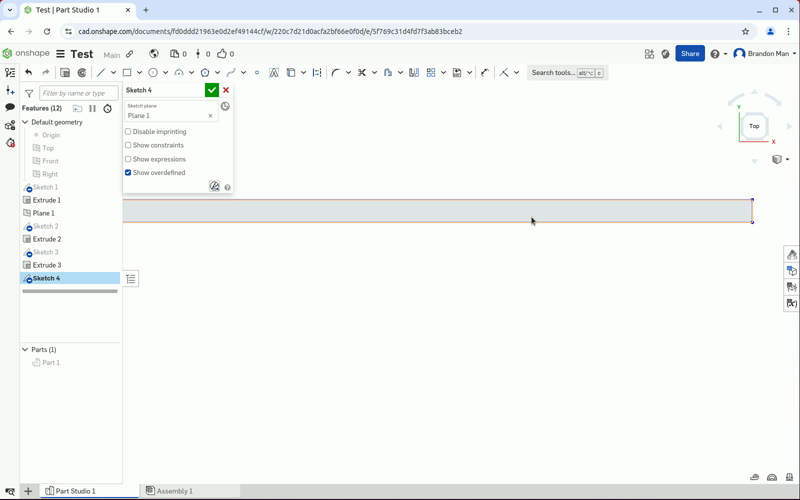
scroll(-6)
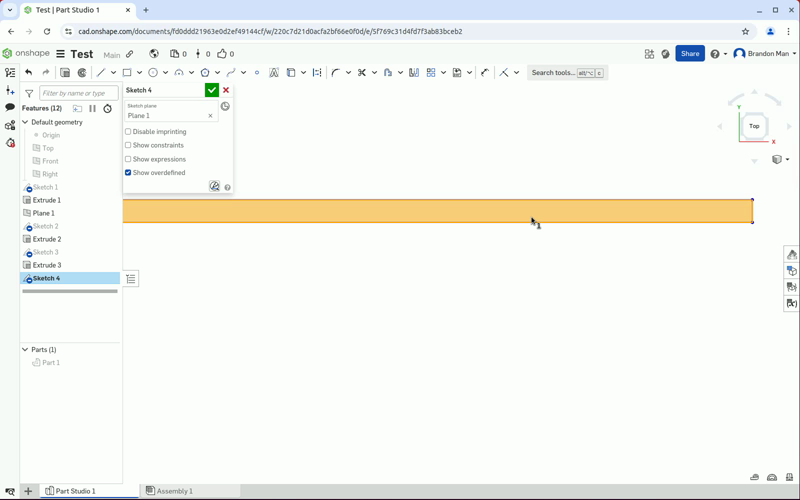
scroll(-6)
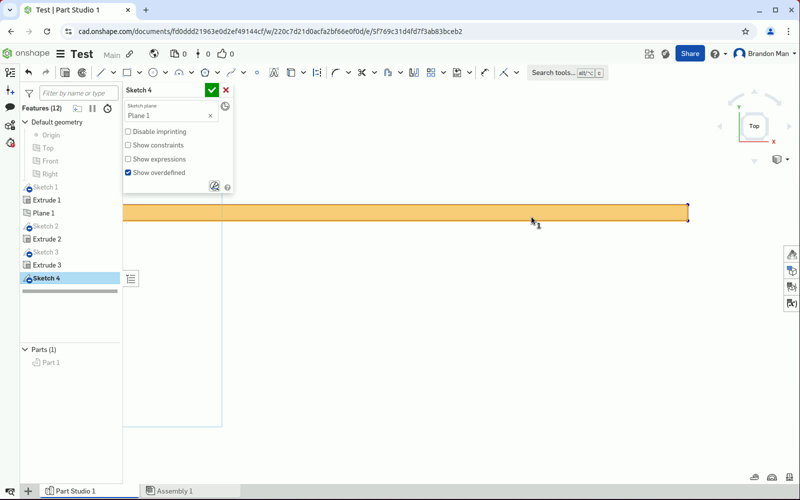
scroll(-6)
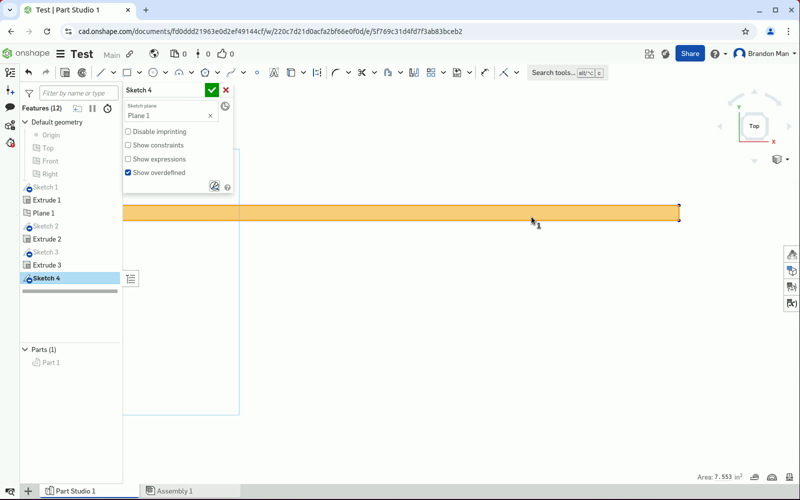
scroll(-6)
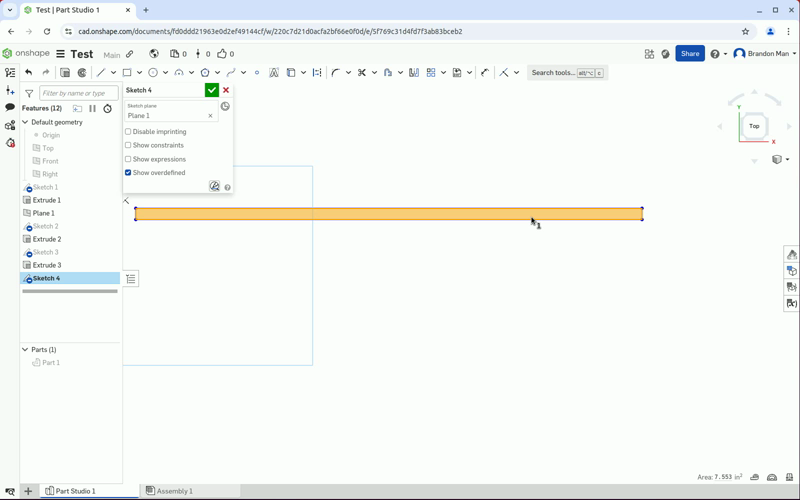
scroll(-6)
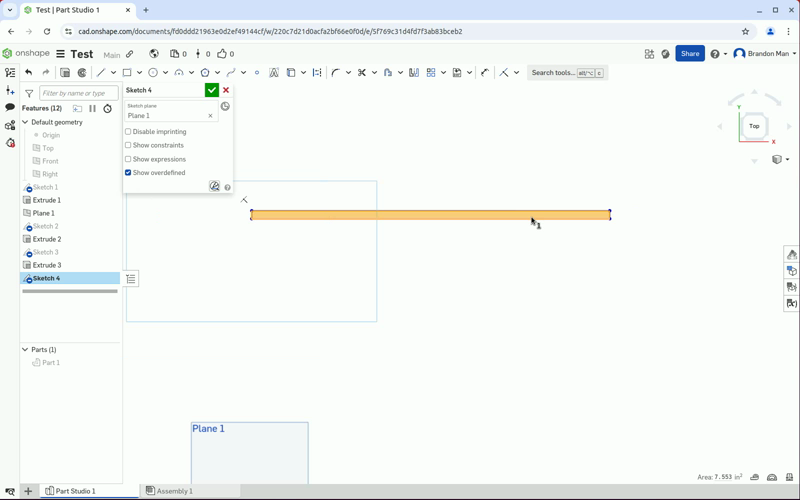
scroll(-6)
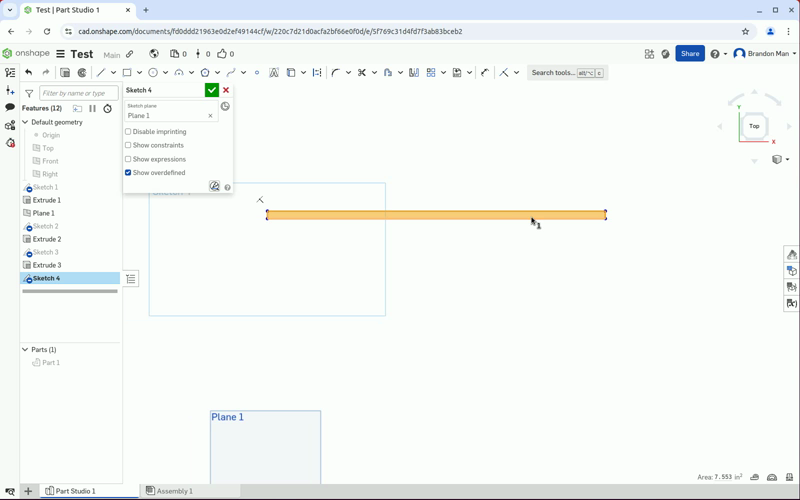
scroll(-6)
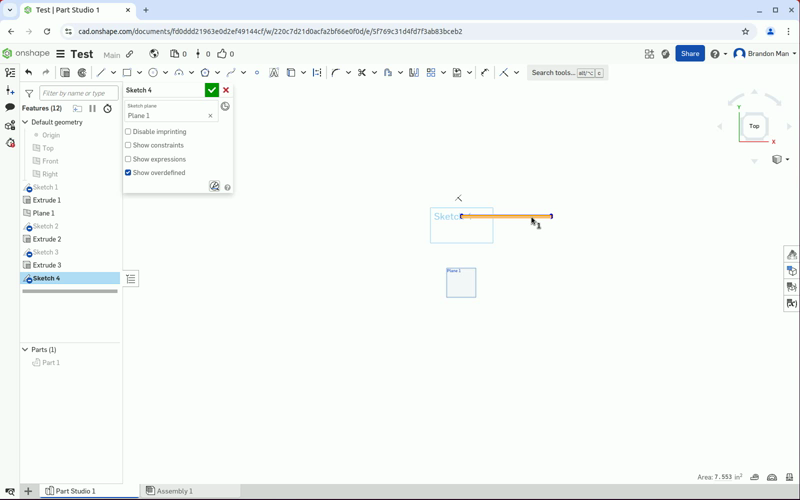
mouse_move(73, 352)
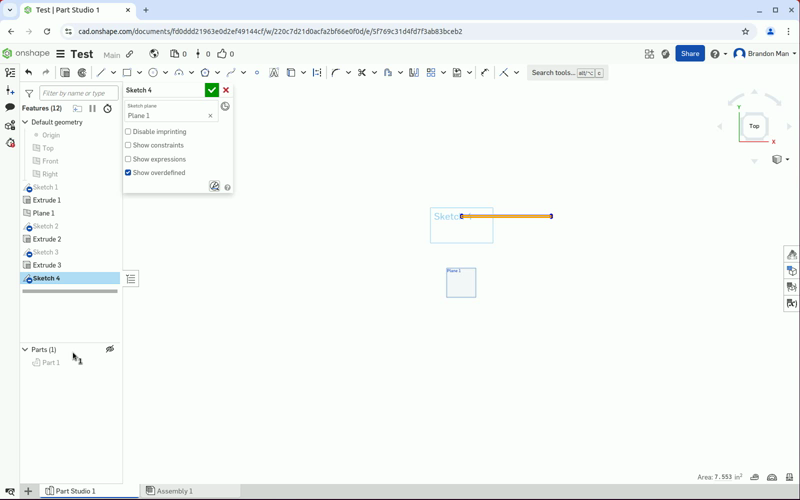
key(shift+y)
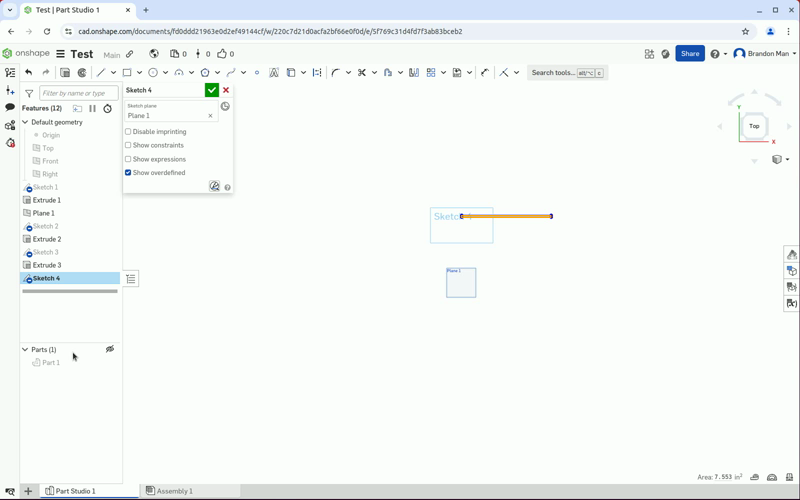
key(shift+e)
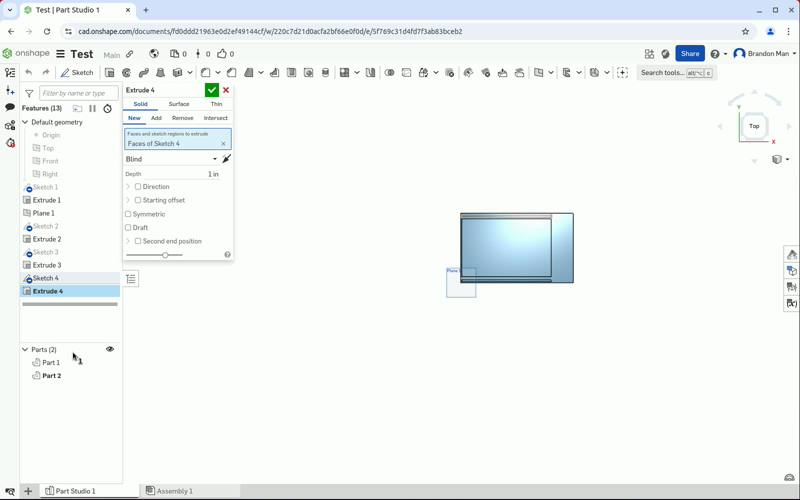
mouse_move(143, 106)
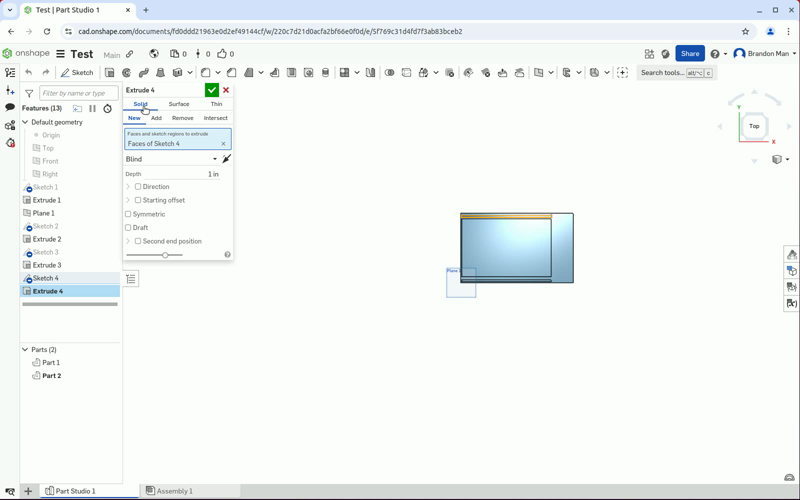
click(143, 106)
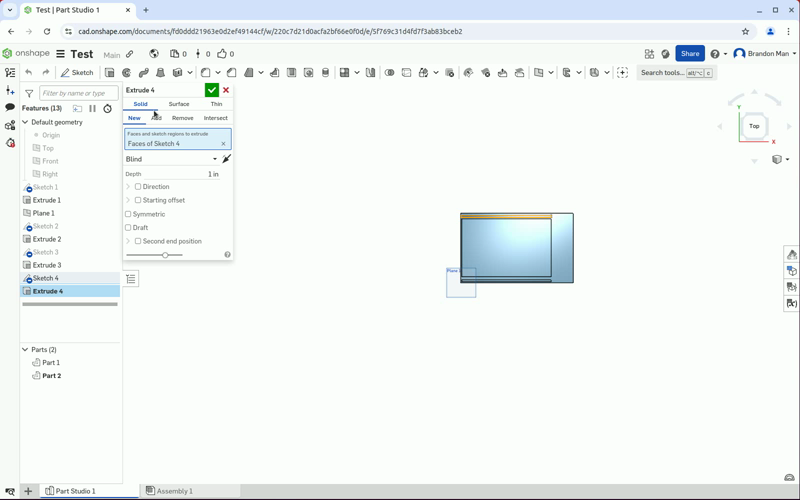
mouse_move(186, 120)
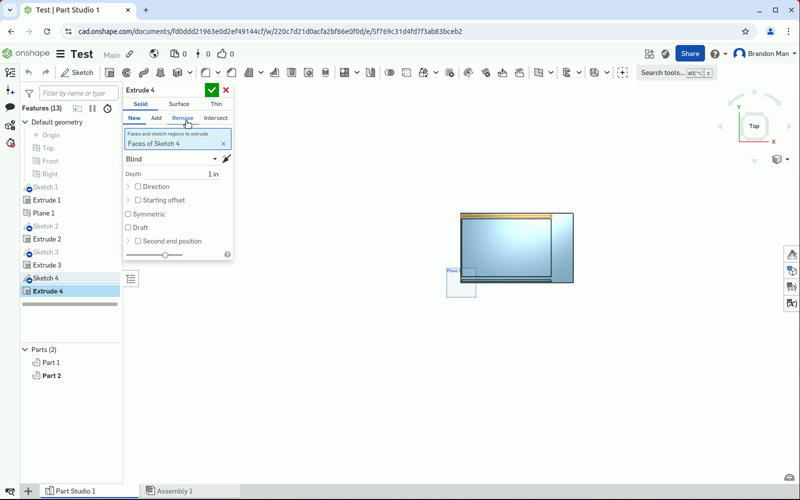
click(186, 120)
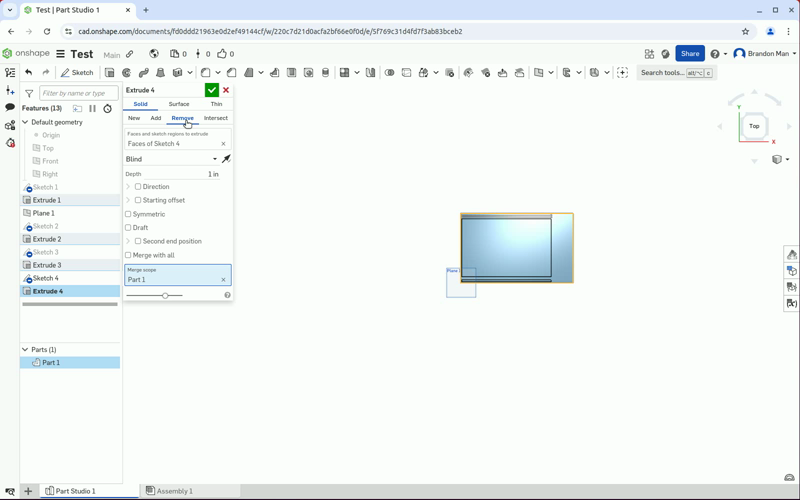
key(tab, 4)
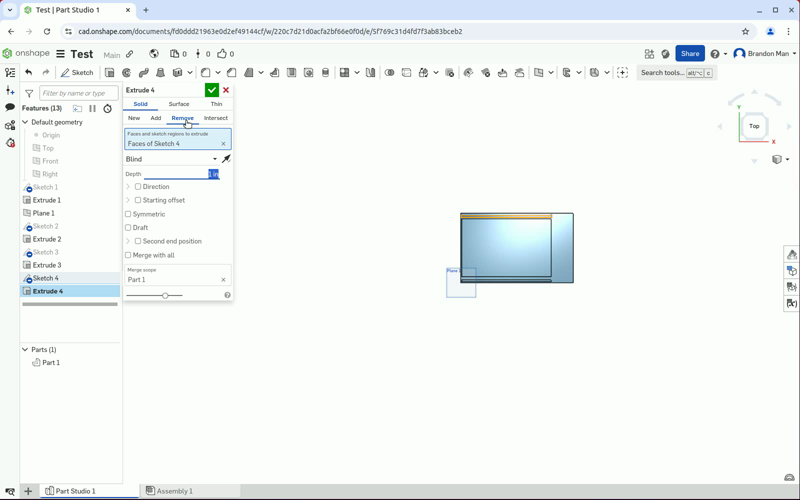
text(3.611)
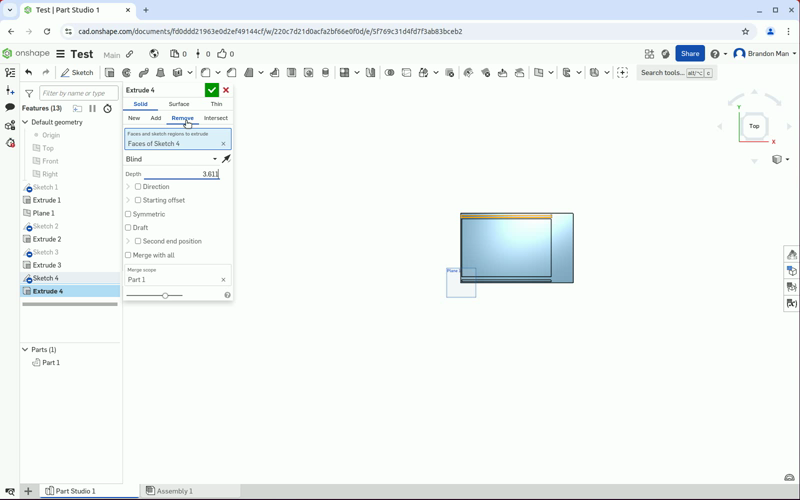
key(tab, 6)
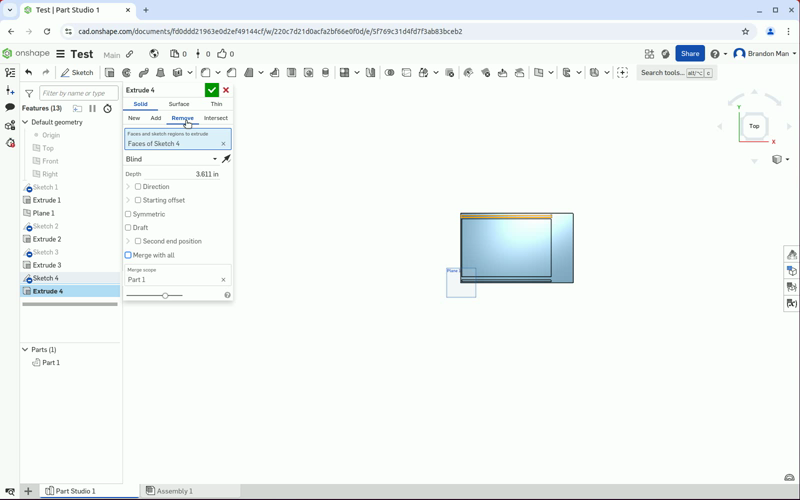
key(space)
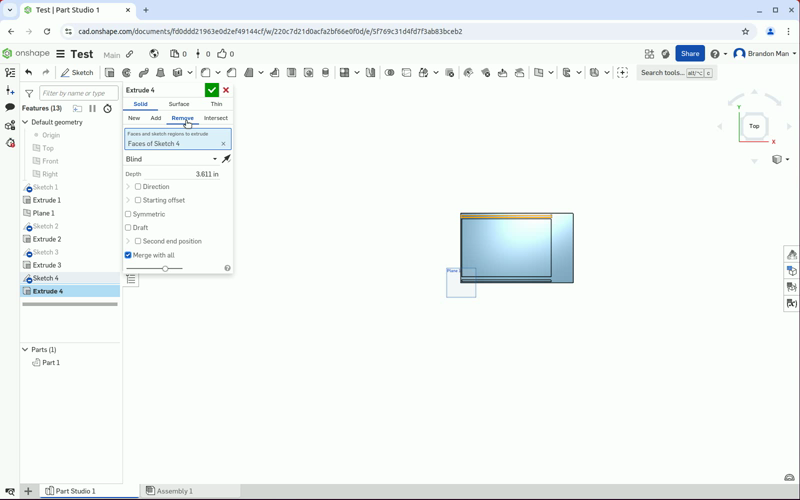
key(enter)
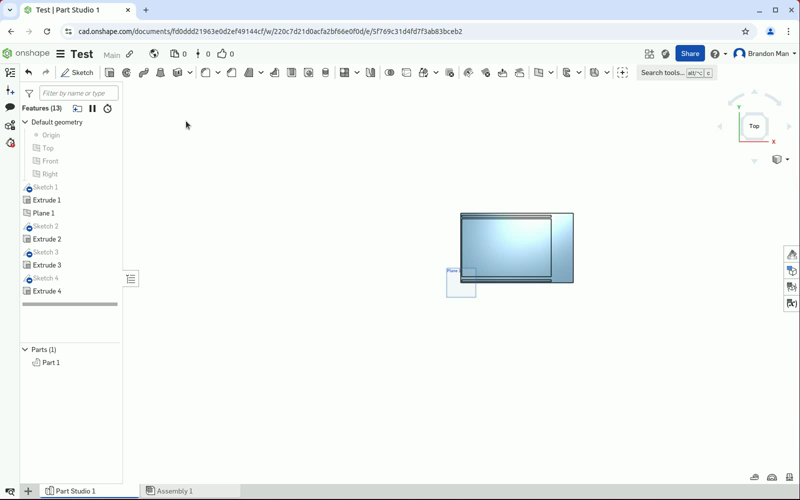
key(shift+h)
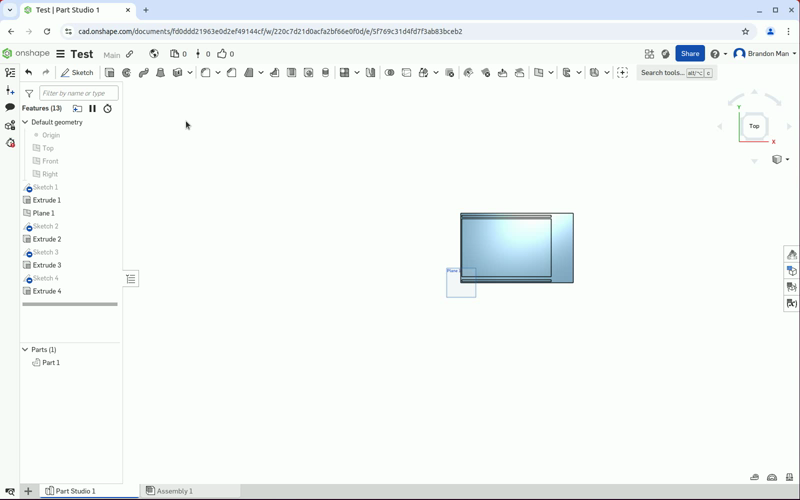
key(shift+h)
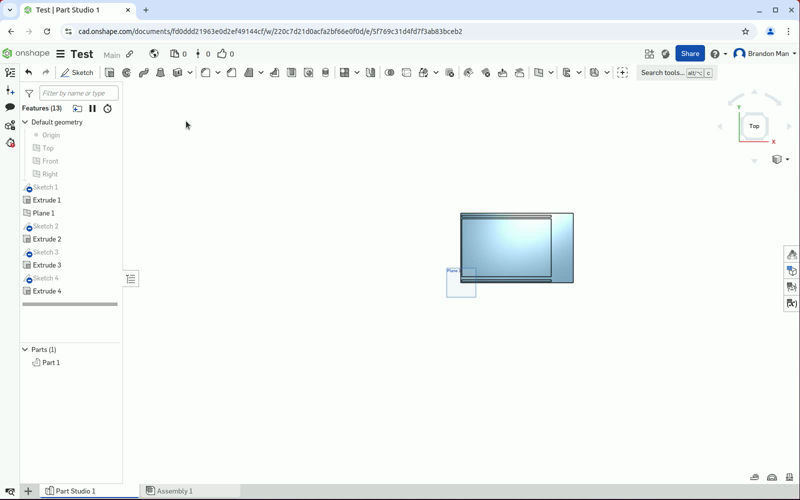
mouse_move(73, 189)
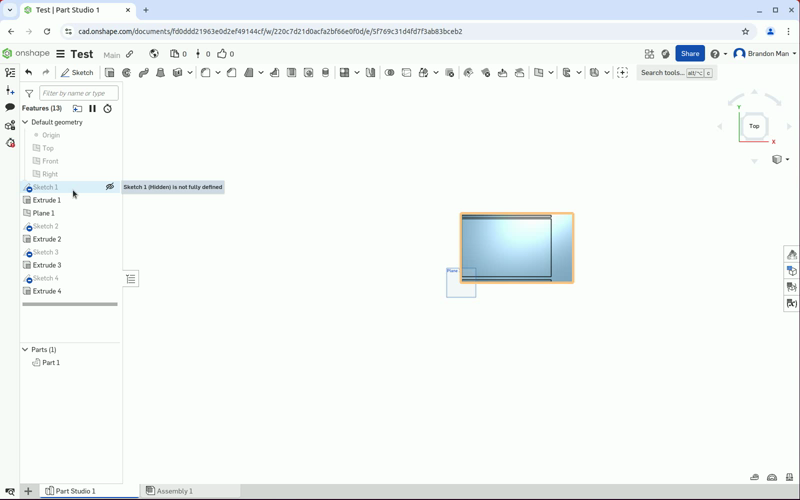
click(73, 189)
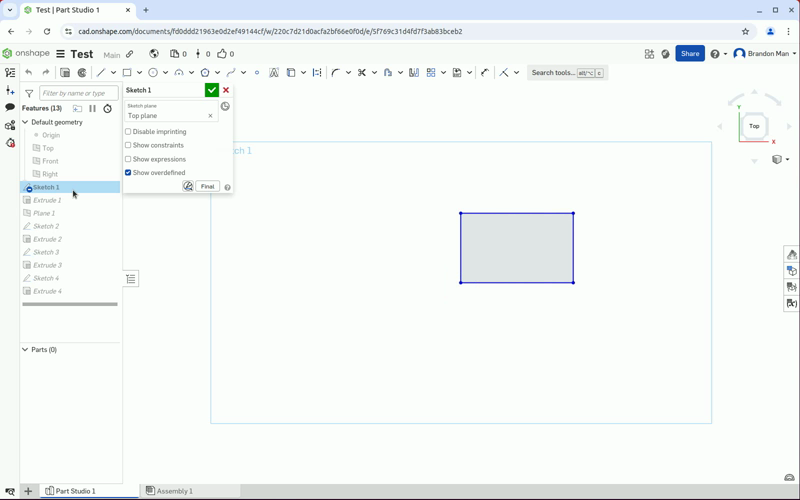
mouse_move(229, 92)
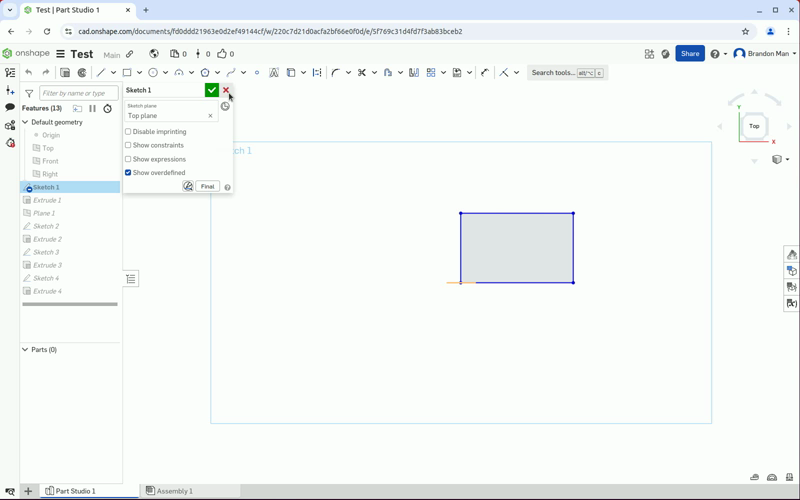
click(229, 92)
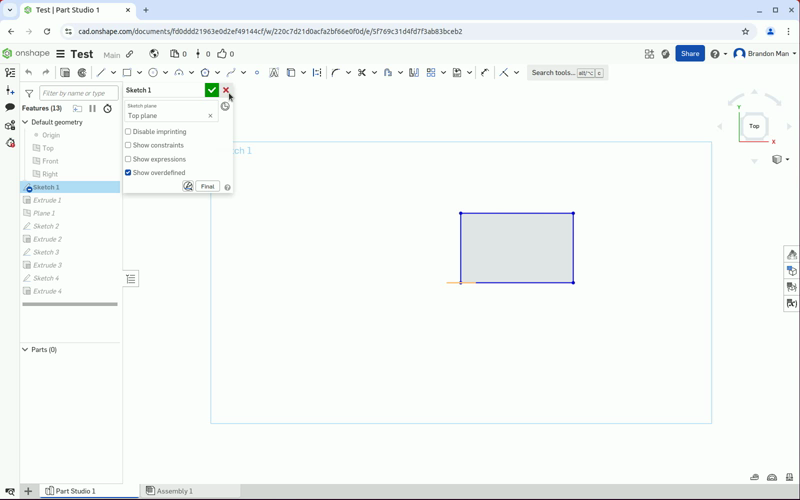
key(shift+s)
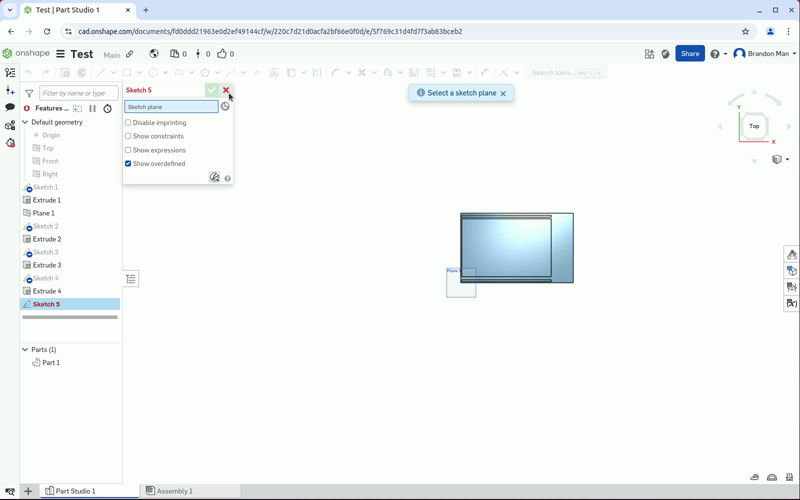
mouse_move(73, 215)
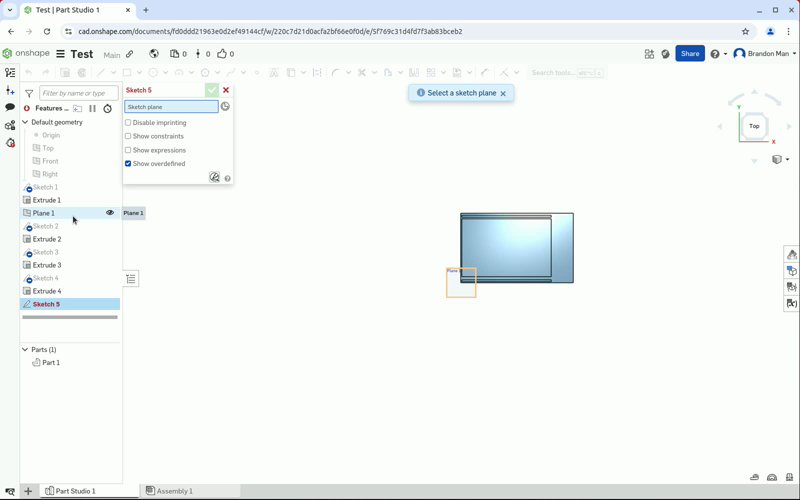
click(73, 215)
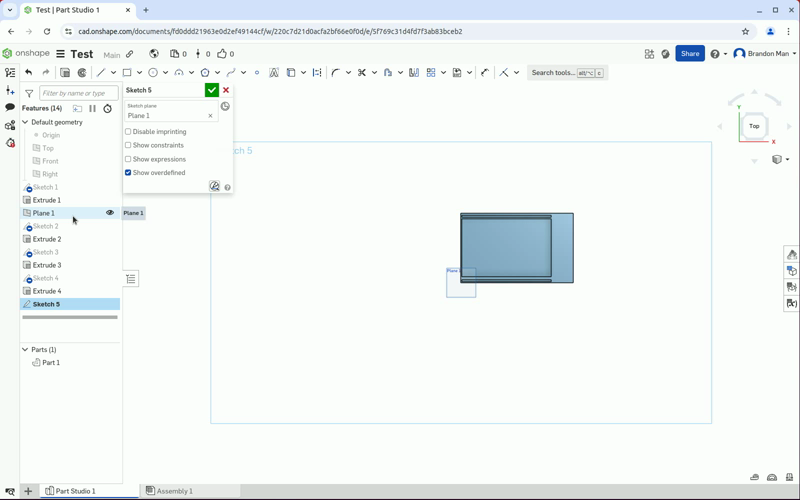
mouse_move(73, 352)
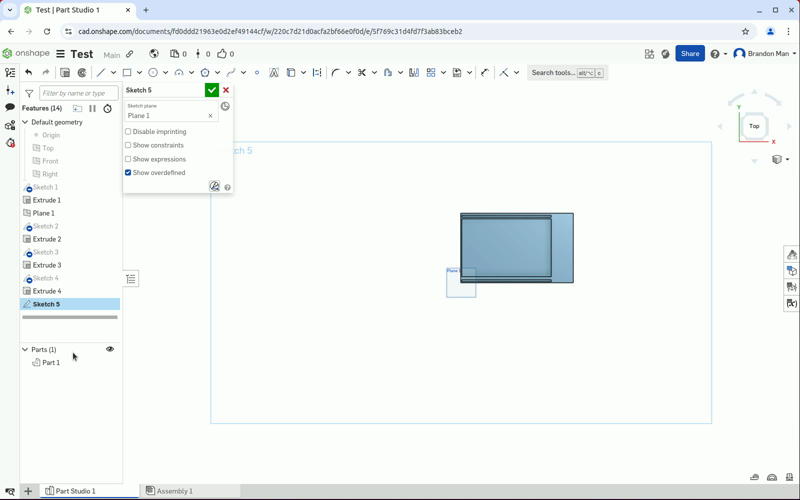
key(y)
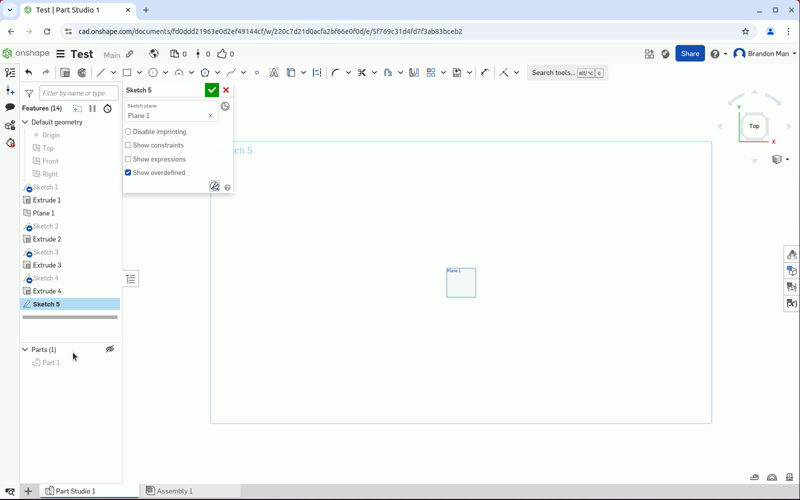
key(l)
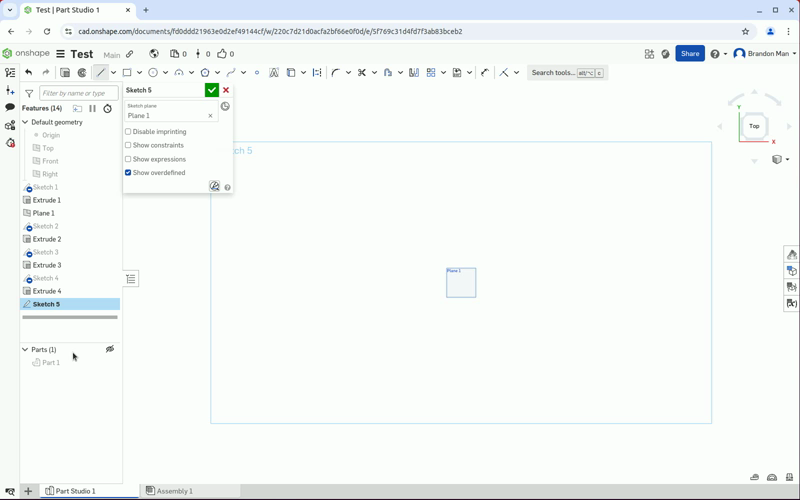
key_down(shift)
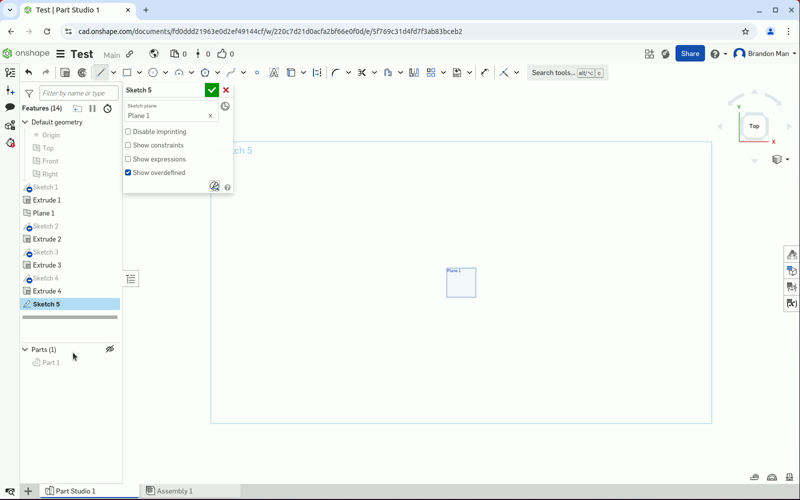
mouse_move(553, 281)
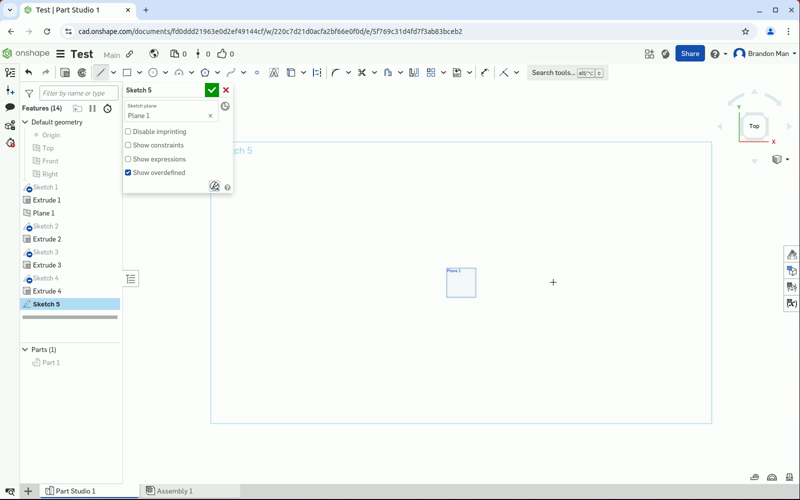
click(553, 281)
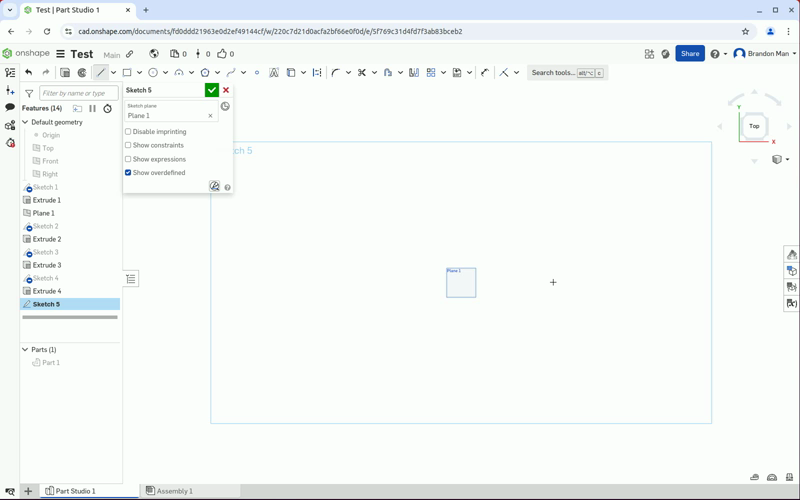
key_up(shift)
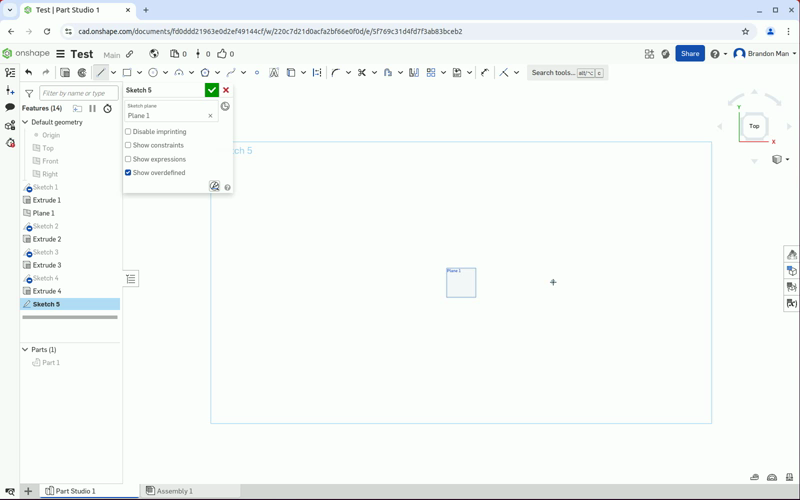
key_down(shift)
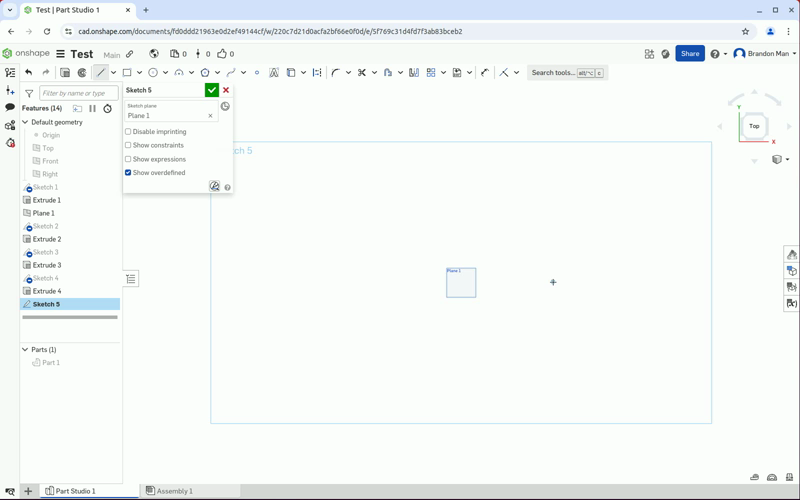
mouse_move(583, 281)
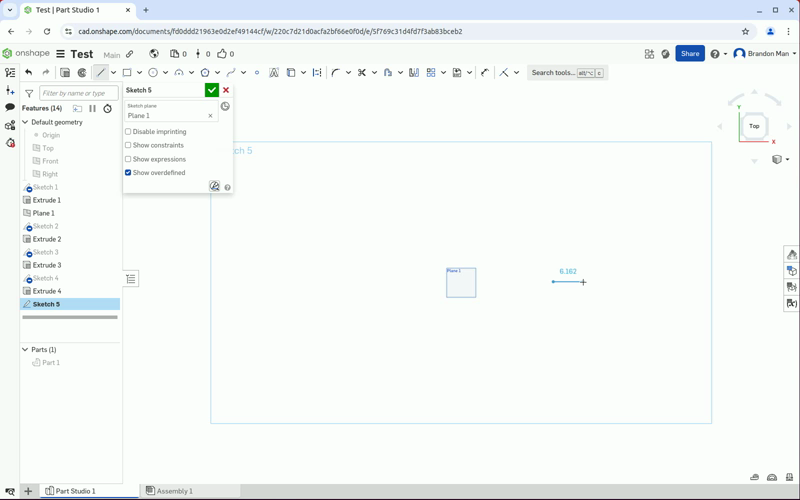
mouse_move(571, 281)
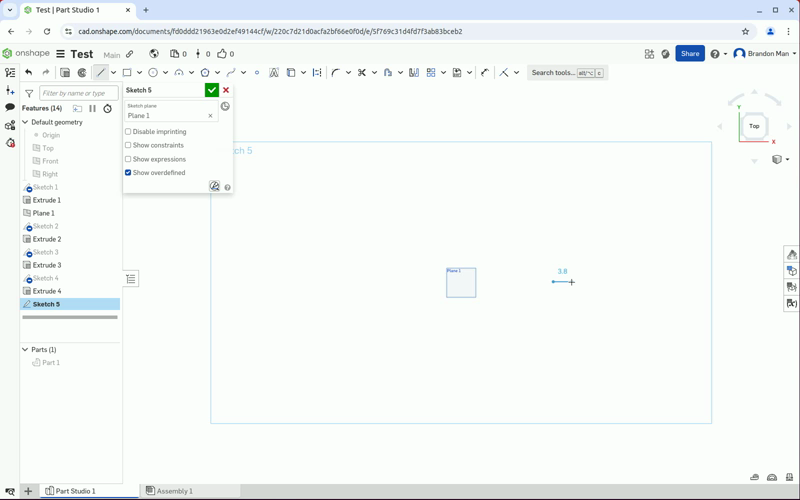
click(571, 281)
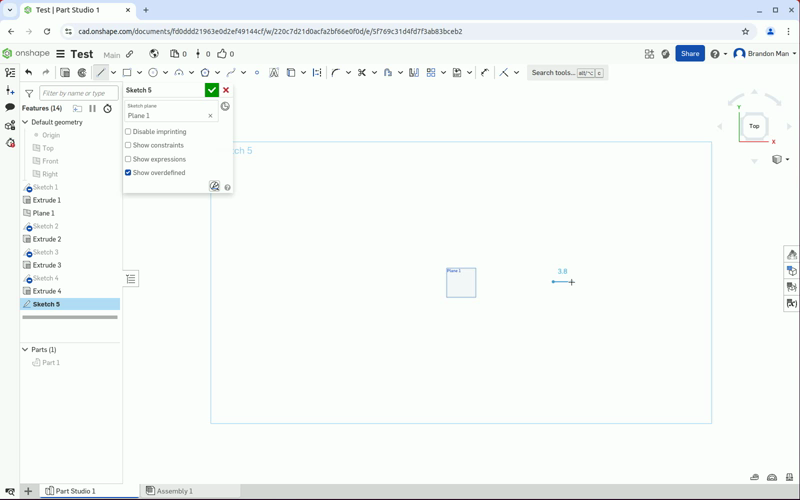
key_up(shift)
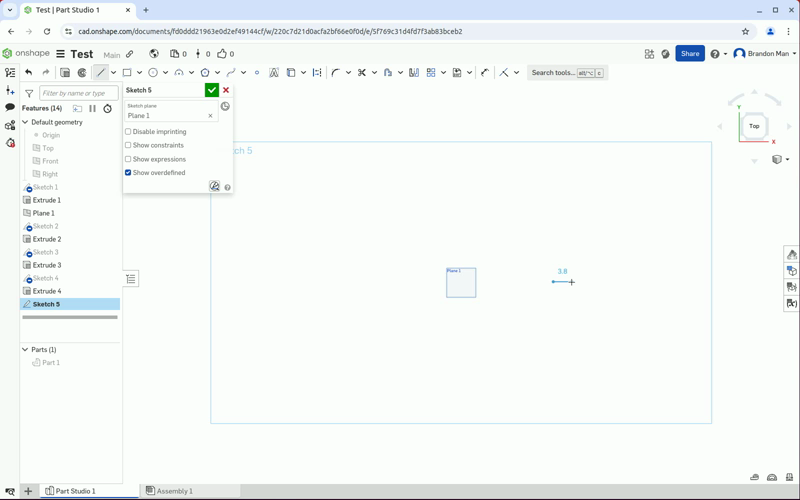
key_down(shift)
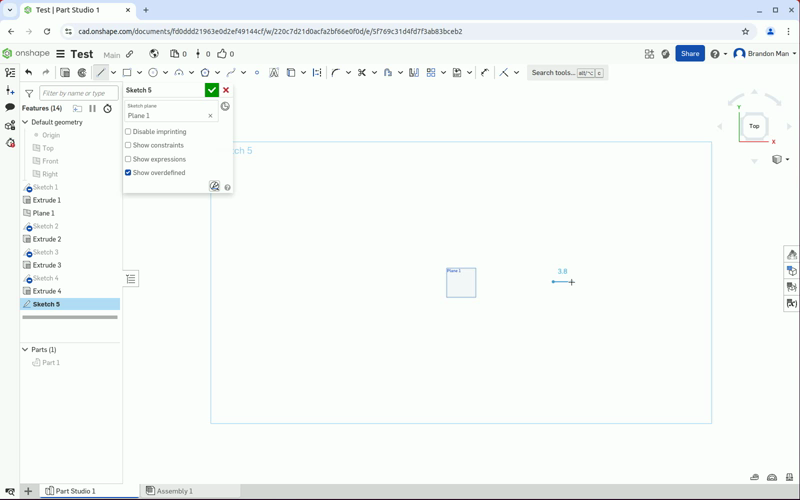
mouse_move(571, 214)
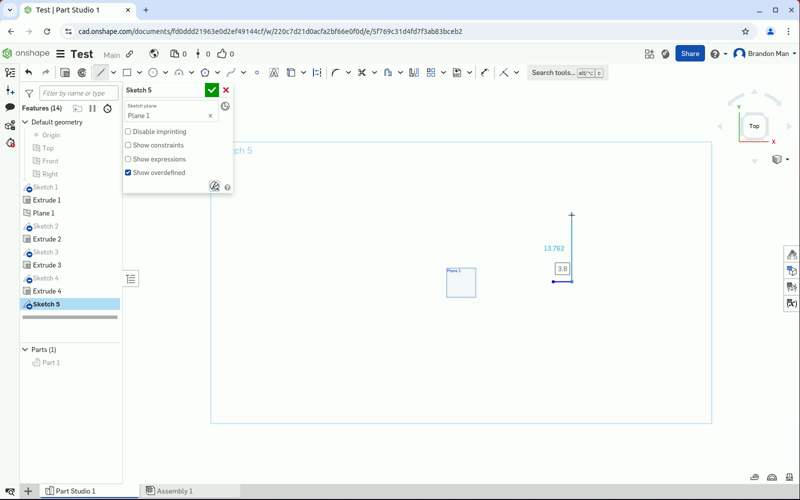
click(571, 214)
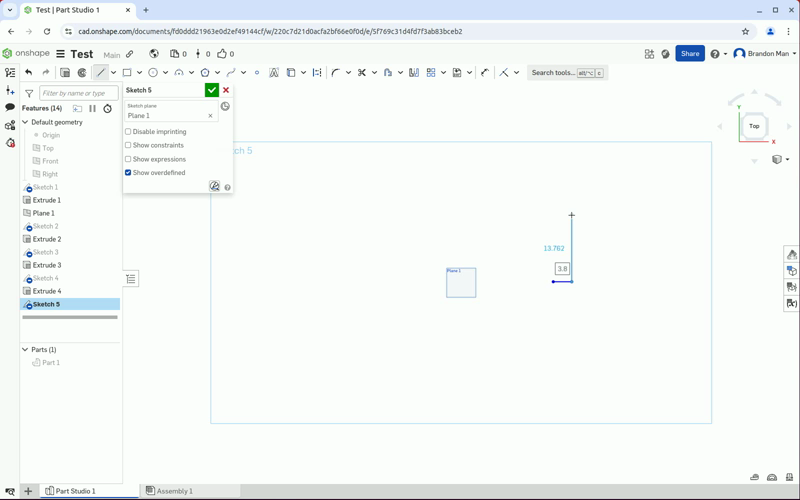
key_up(shift)
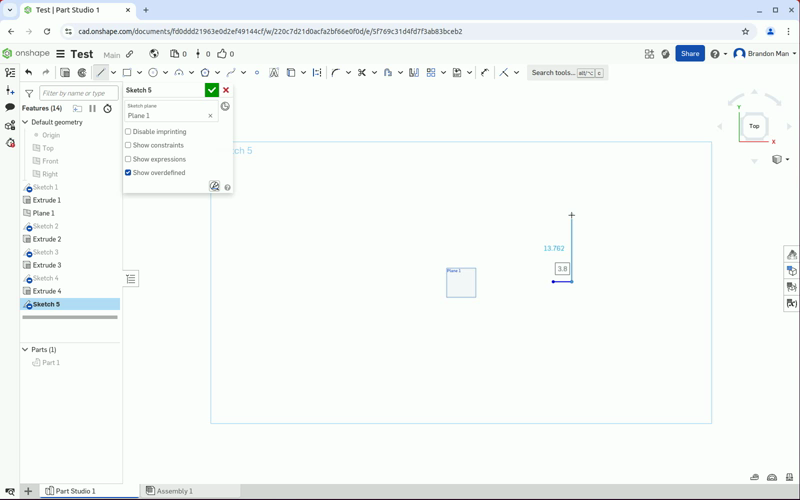
key_down(shift)
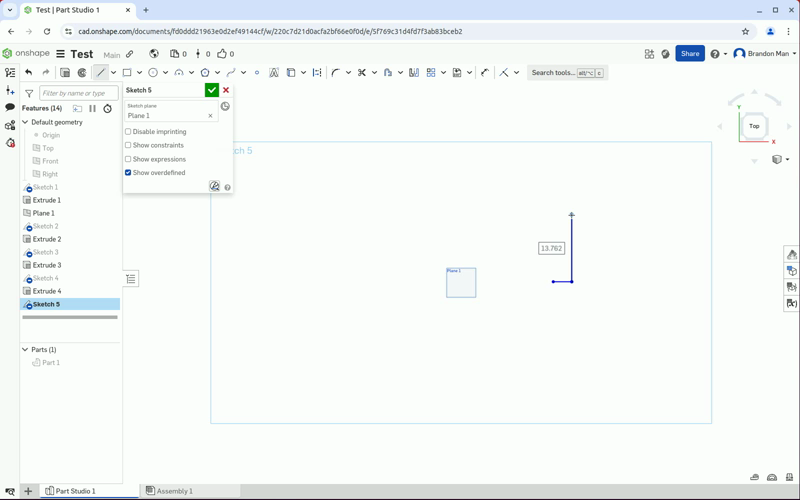
mouse_move(589, 214)
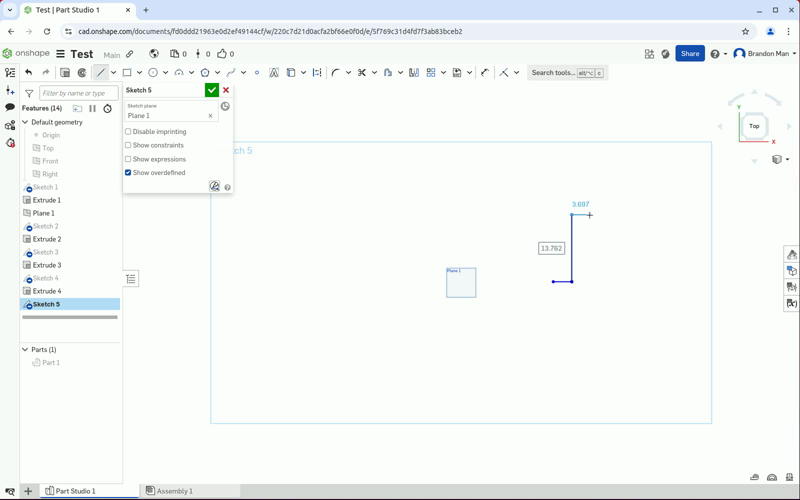
mouse_move(553, 214)
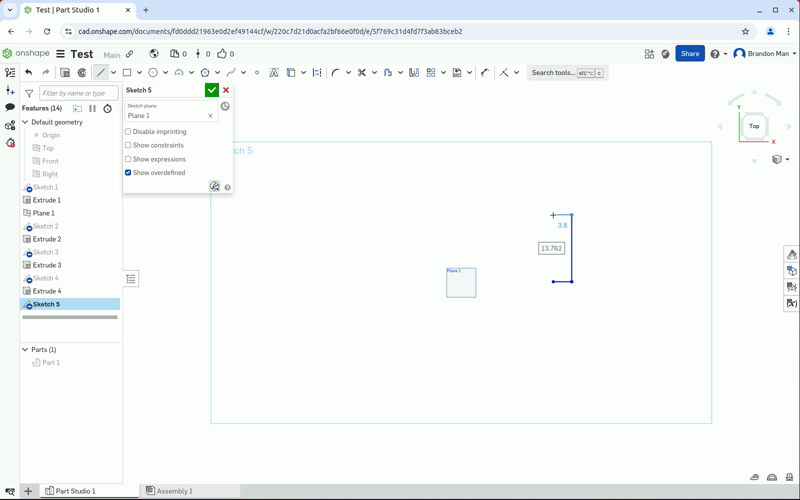
click(553, 214)
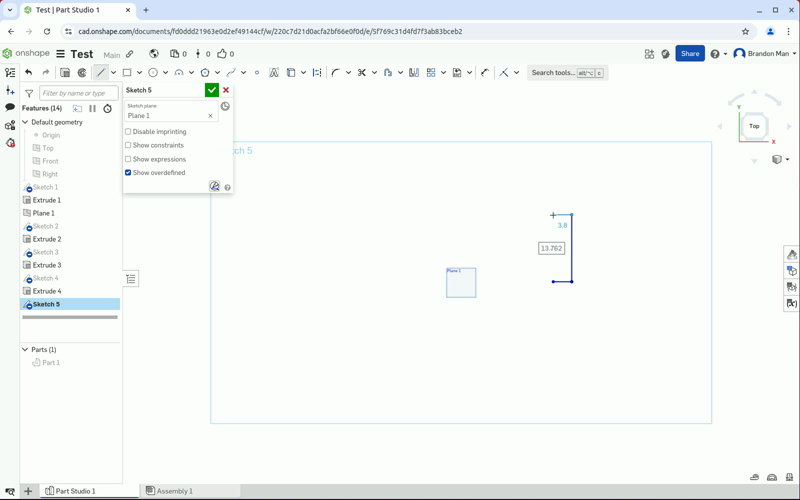
key_up(shift)
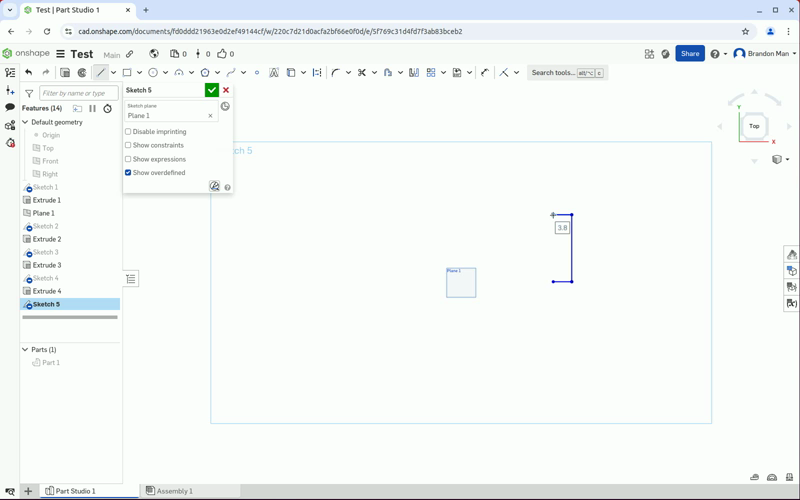
key_down(shift)
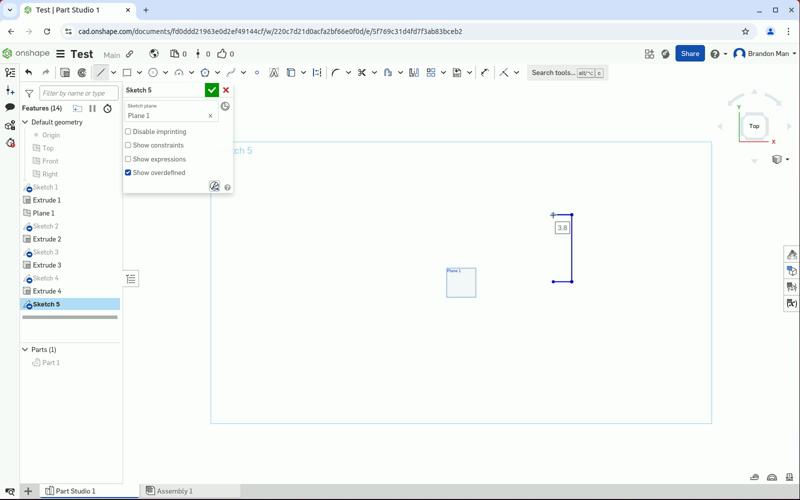
mouse_move(553, 281)
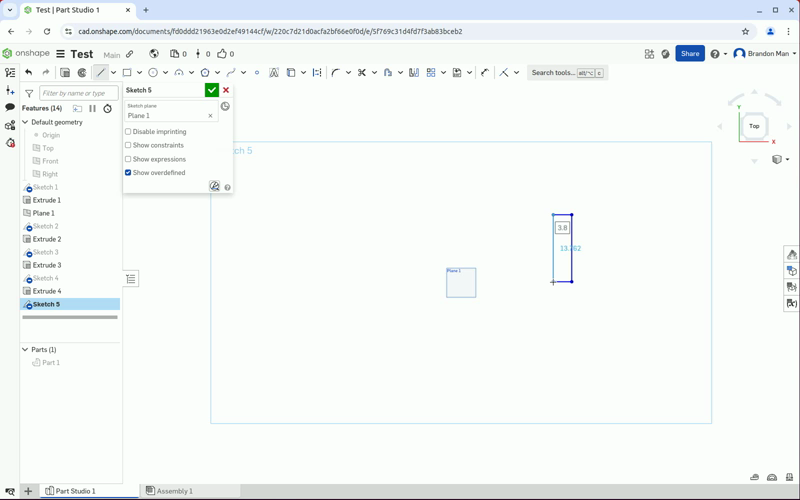
key_up(shift)
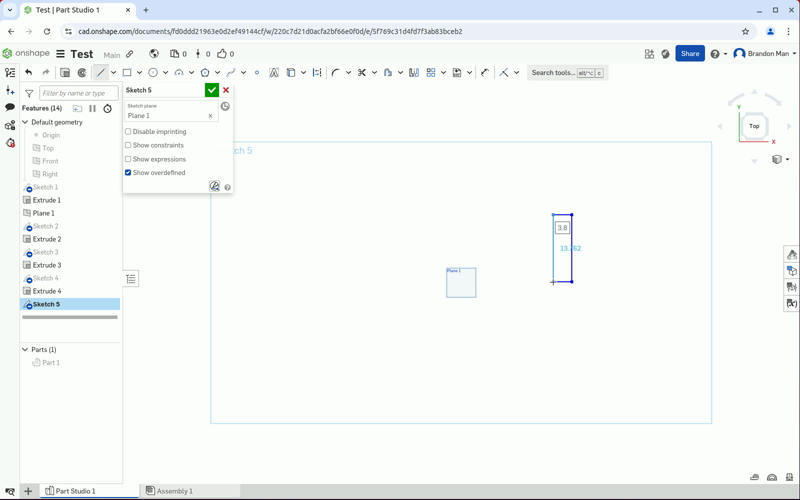
click(553, 281)
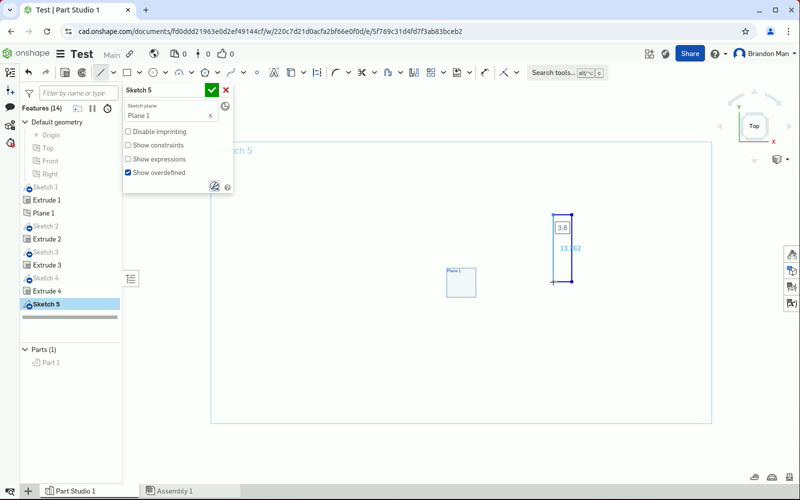
key(esc)
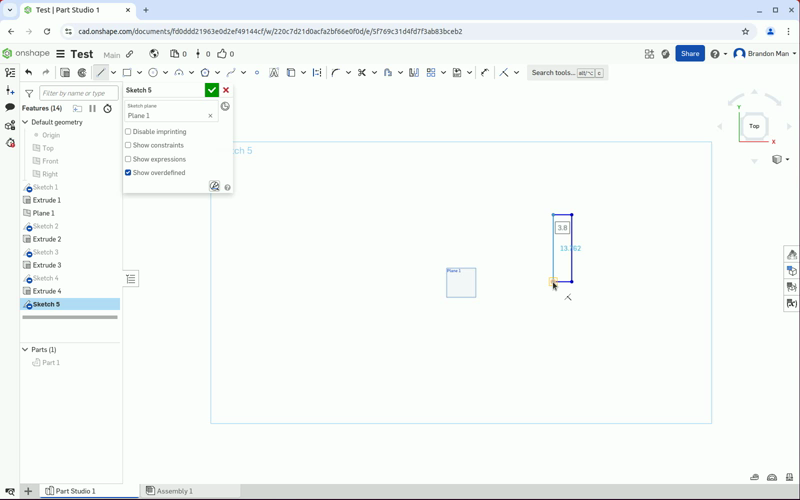
mouse_move(561, 215)
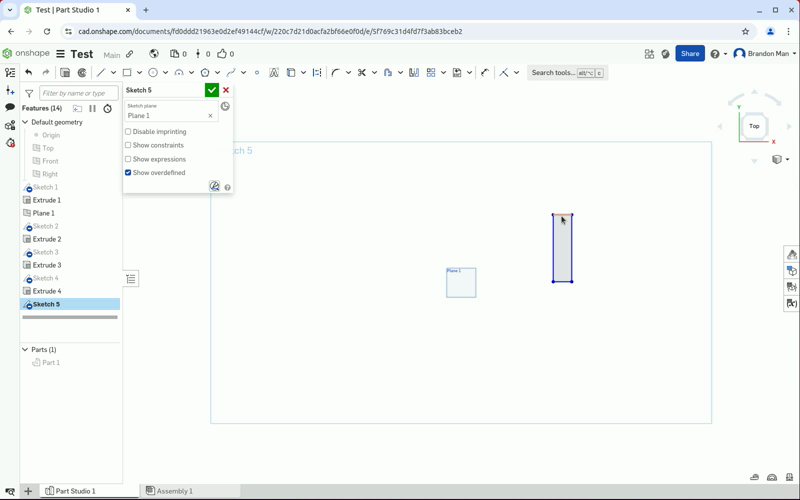
scroll(6)
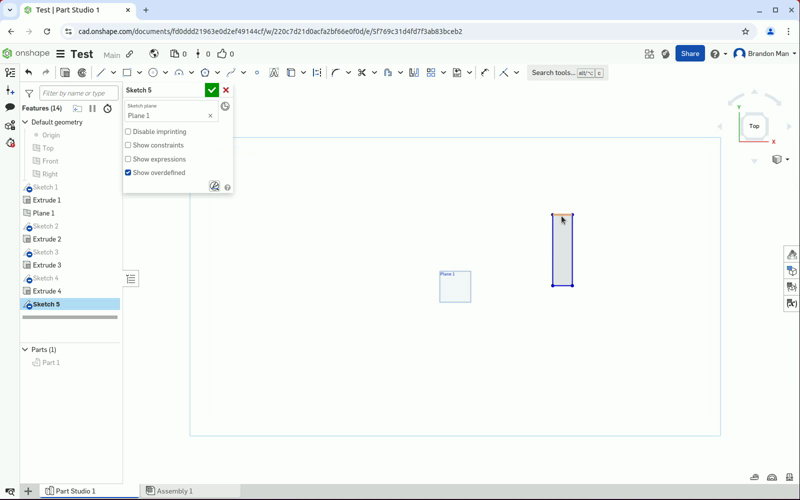
scroll(6)
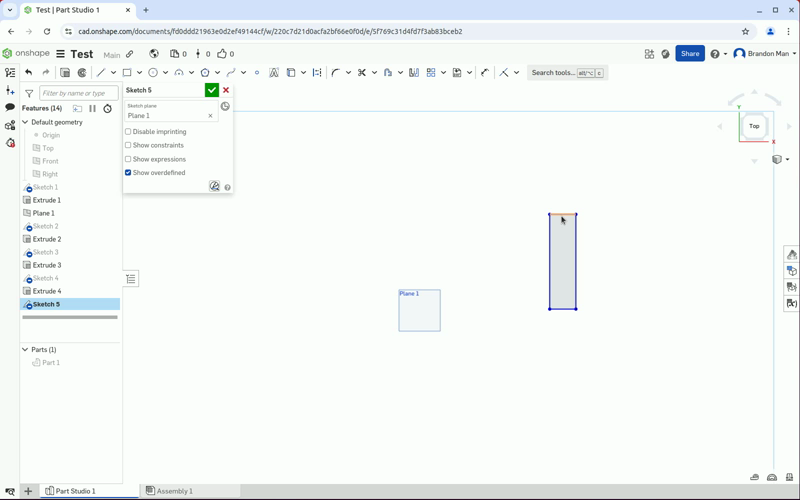
scroll(6)
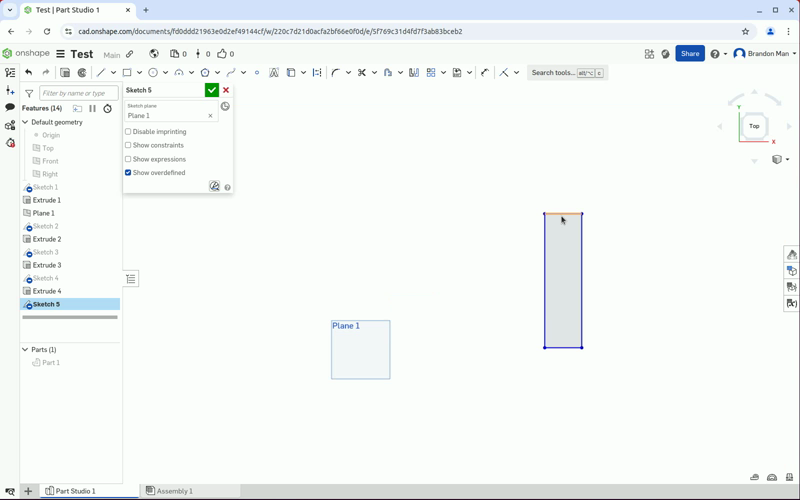
scroll(6)
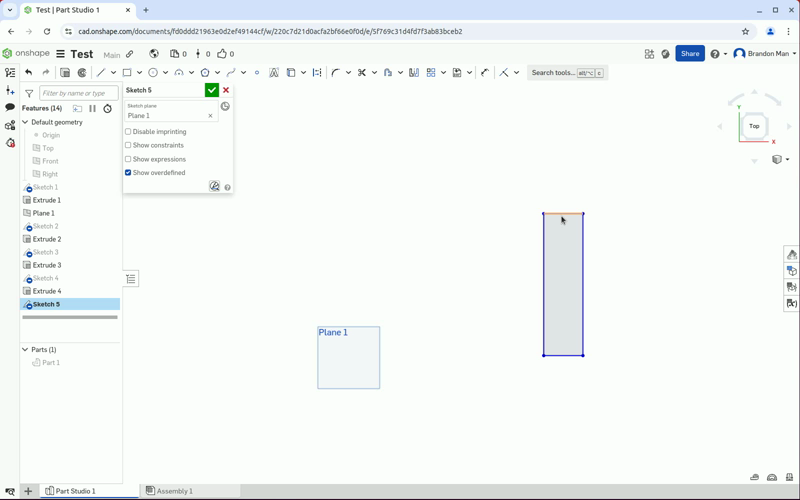
scroll(6)
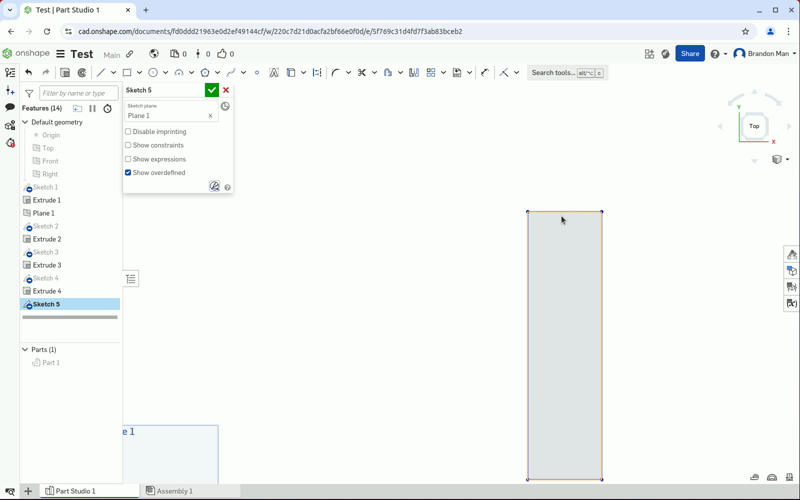
scroll(6)
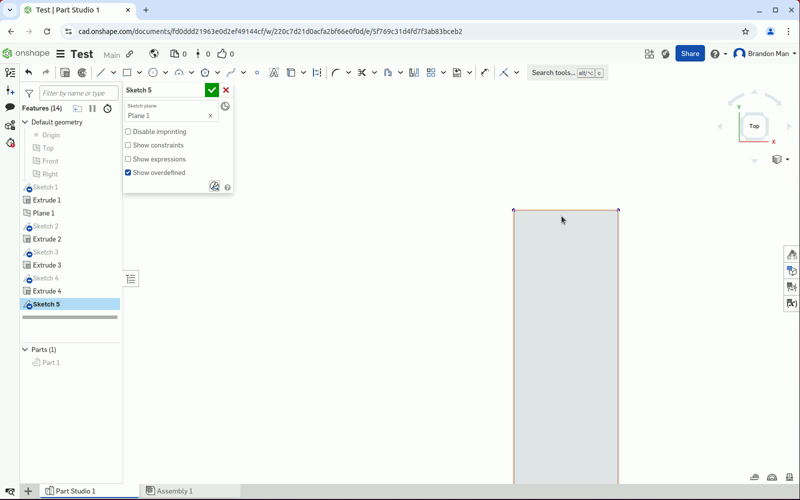
scroll(6)
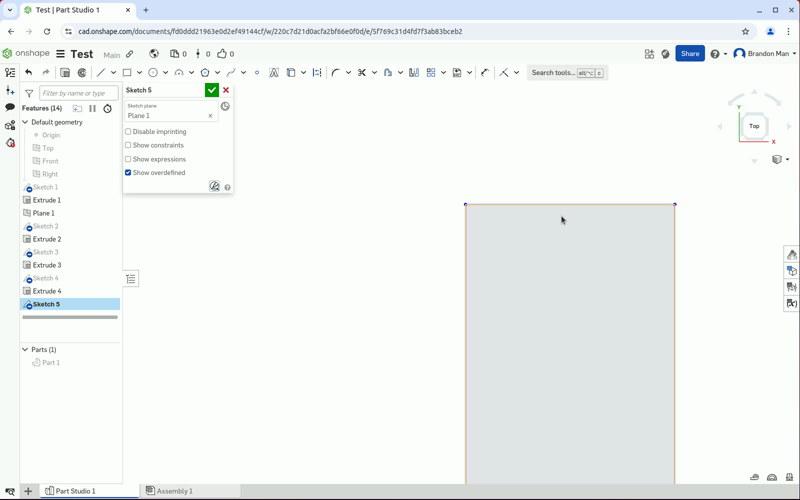
click(561, 215)
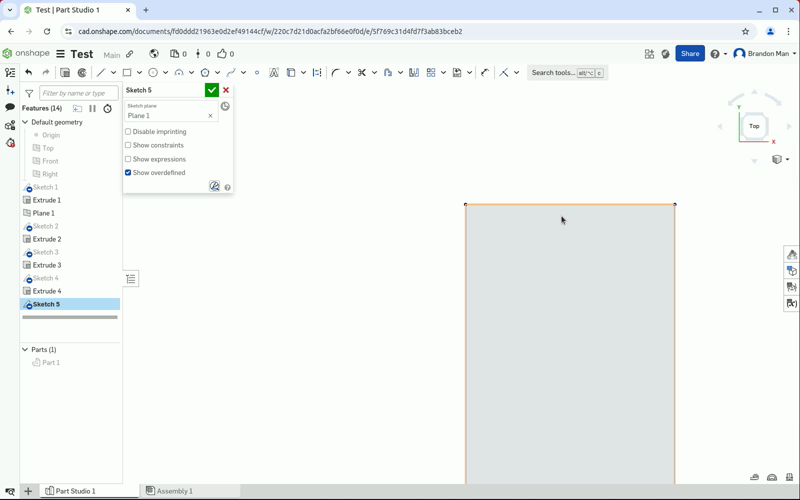
scroll(-6)
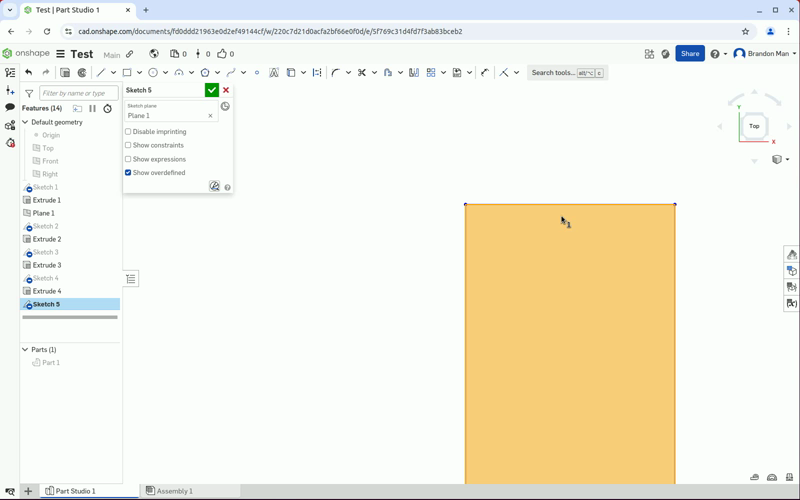
scroll(-6)
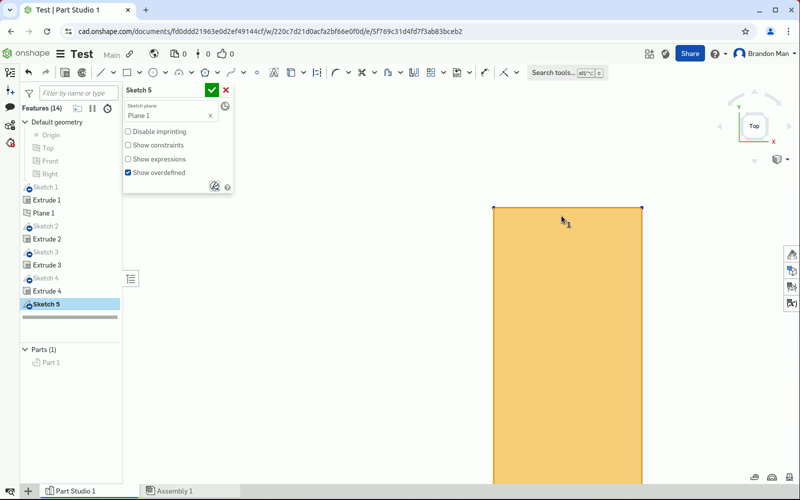
scroll(-6)
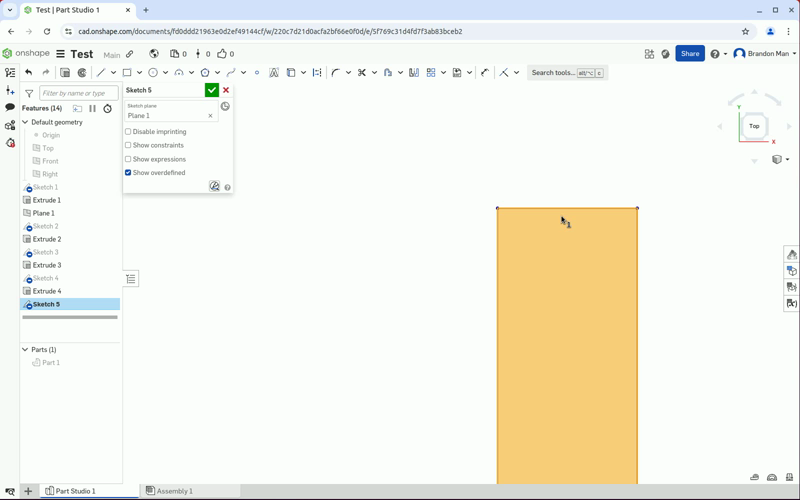
scroll(-6)
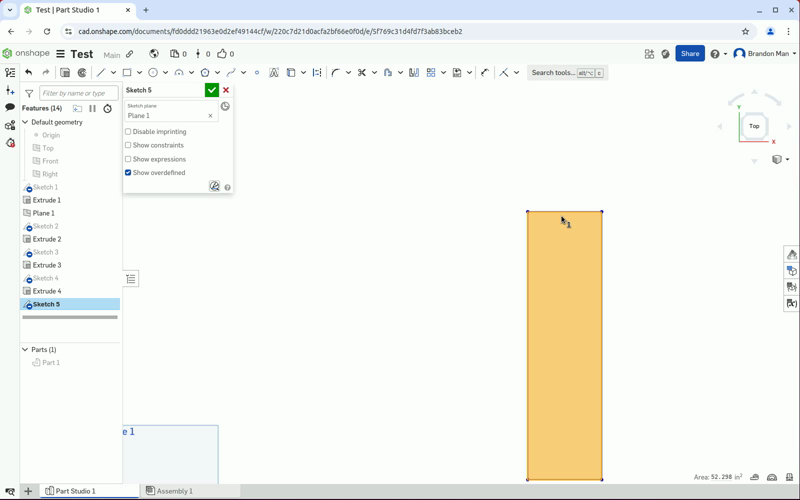
scroll(-6)
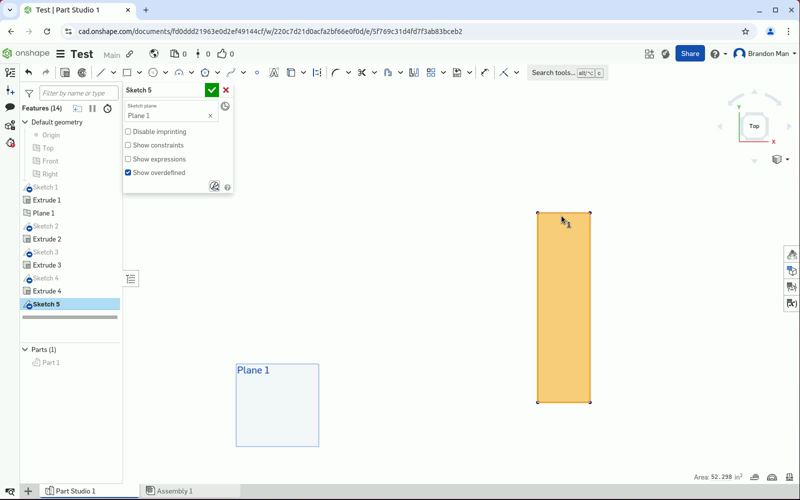
scroll(-6)
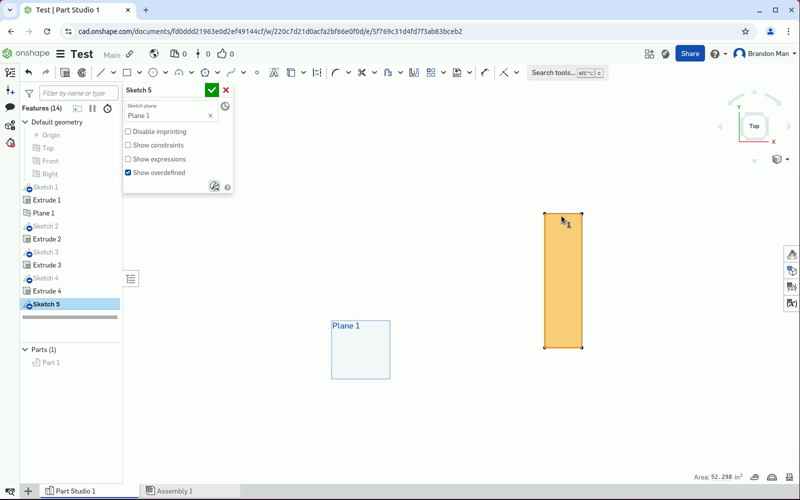
scroll(-6)
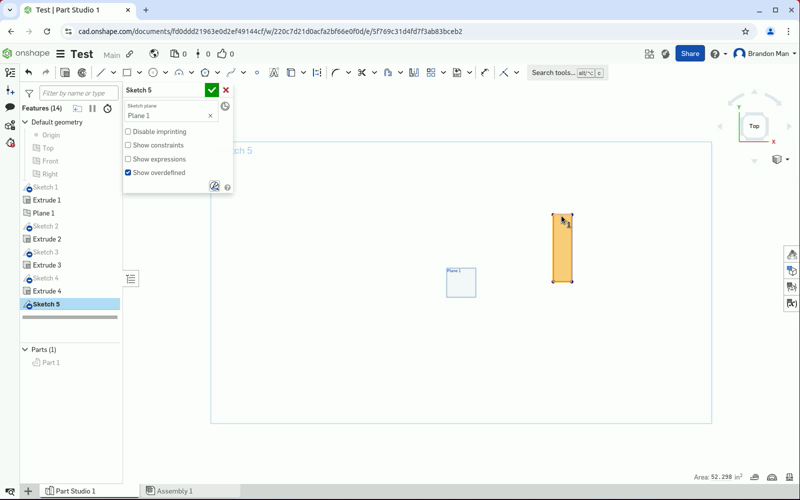
mouse_move(73, 352)
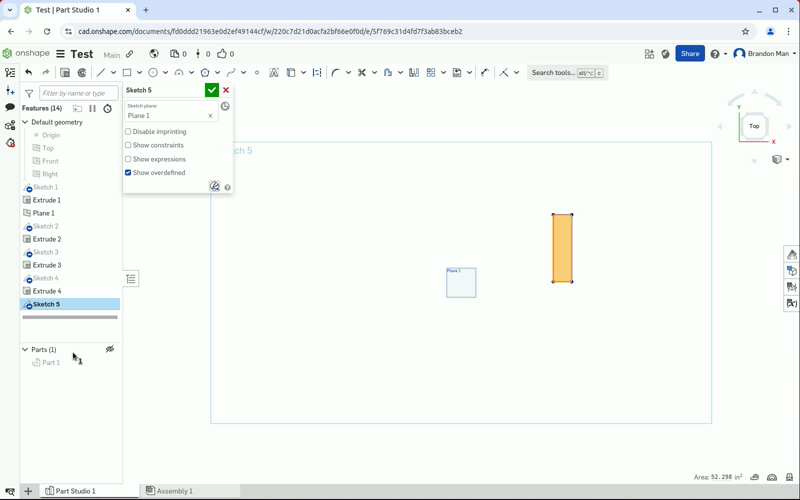
key(shift+y)
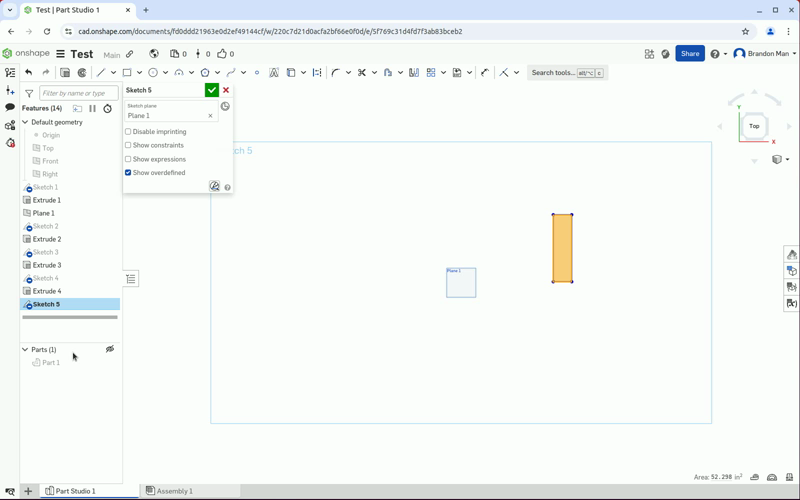
key(shift+e)
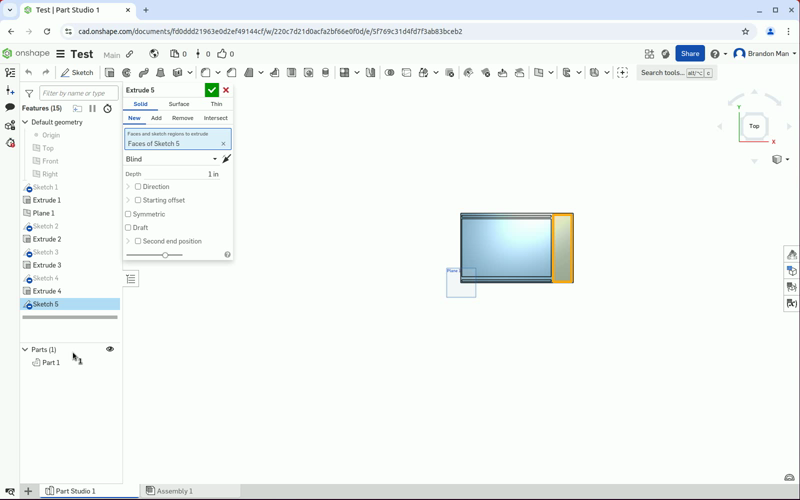
mouse_move(143, 106)
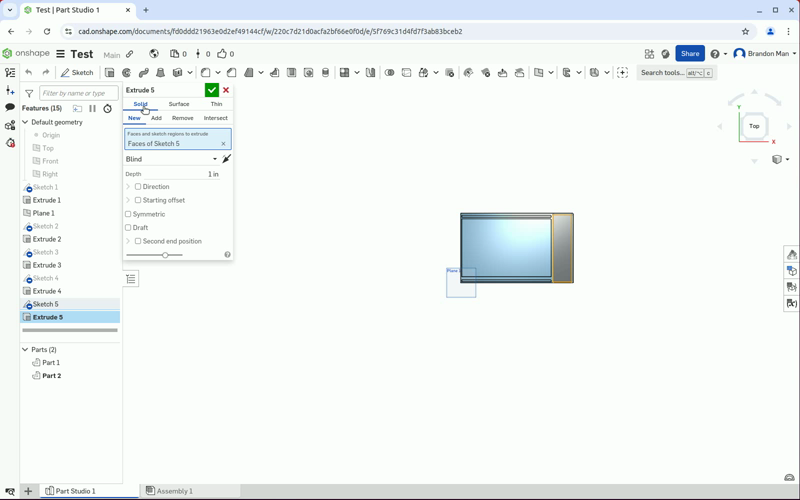
click(143, 106)
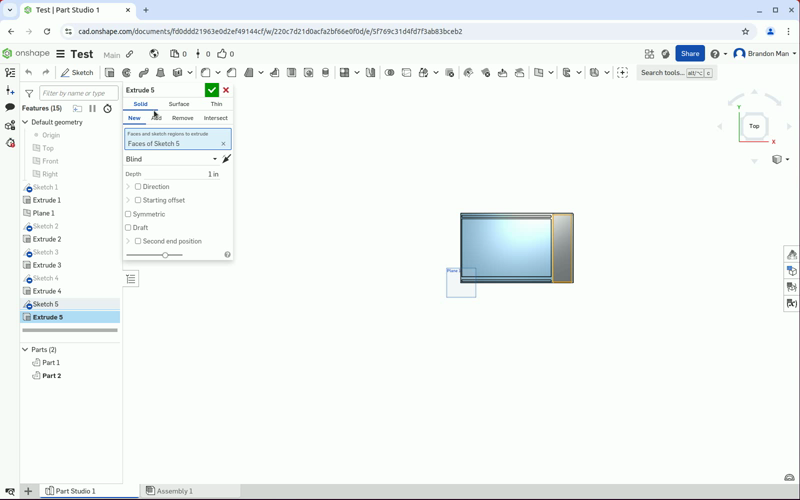
mouse_move(186, 120)
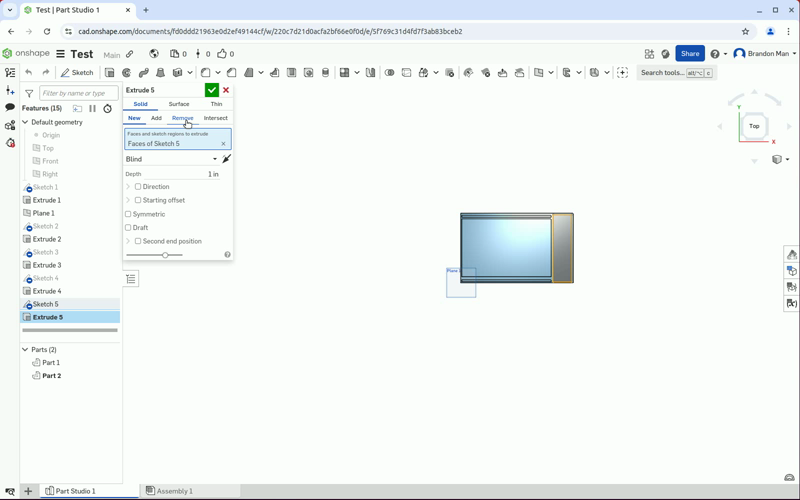
click(186, 120)
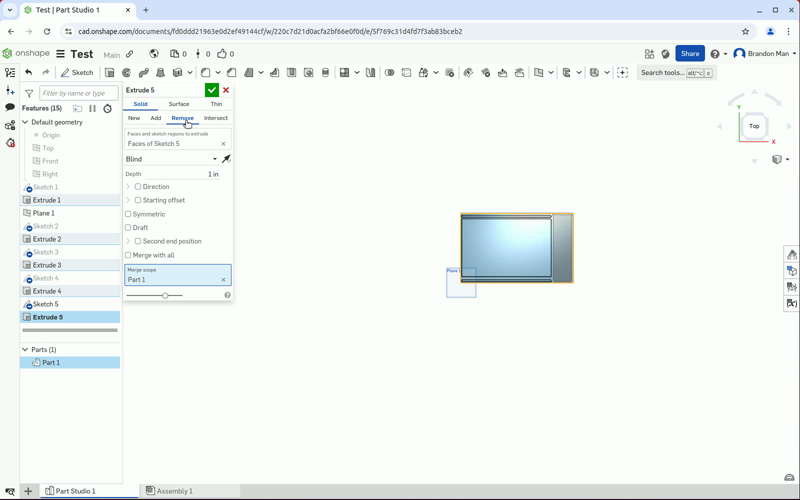
key(tab, 4)
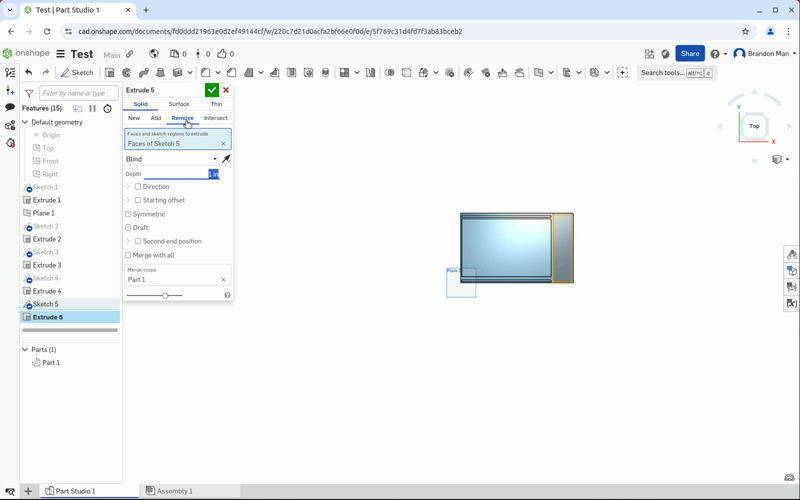
text(3.611)
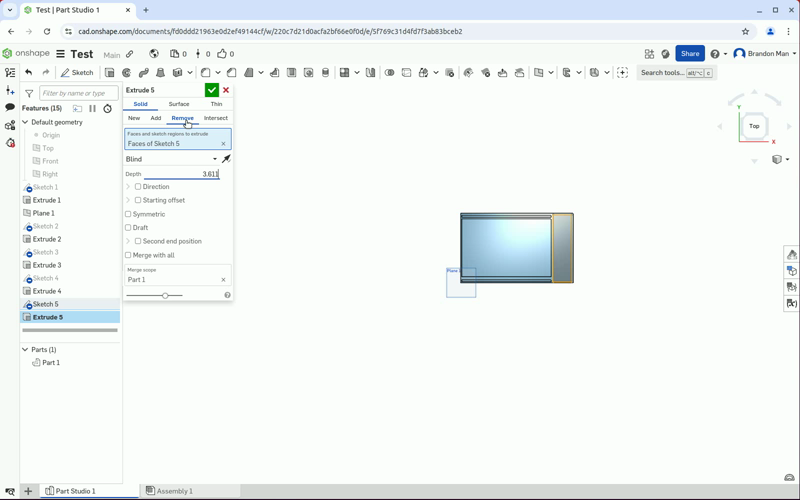
key(tab, 6)
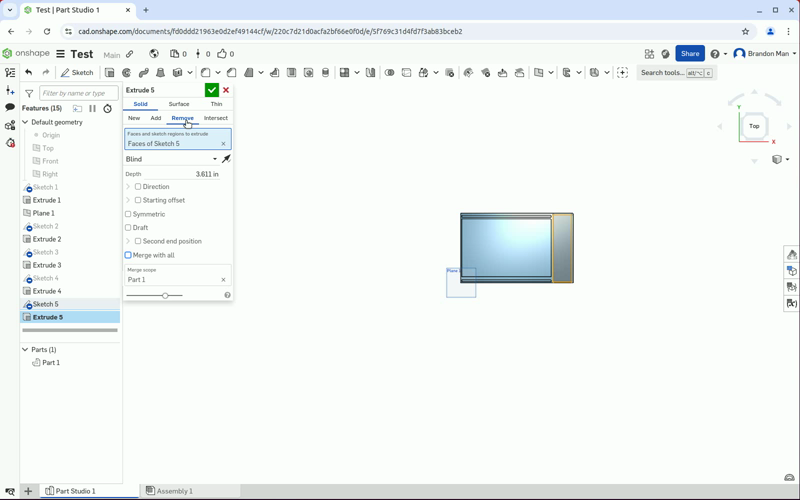
key(space)
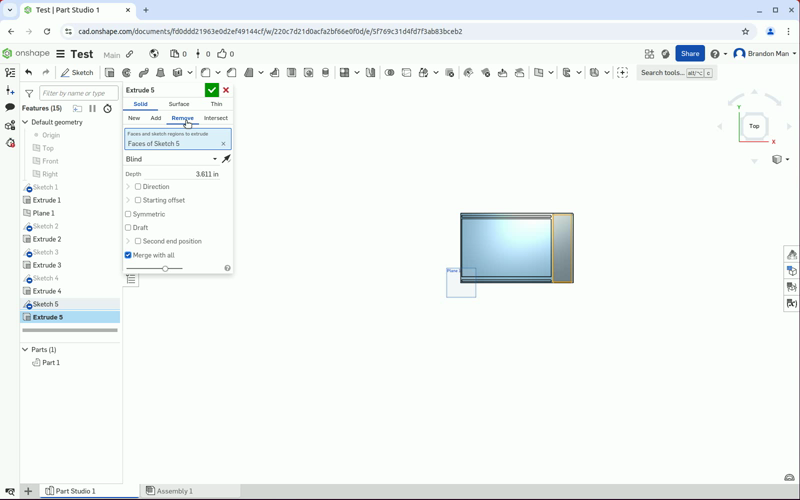
key(enter)
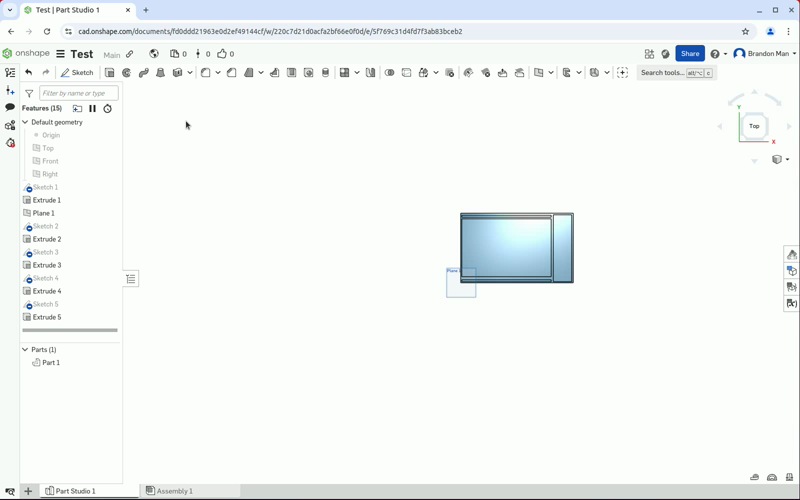
key(shift+h)
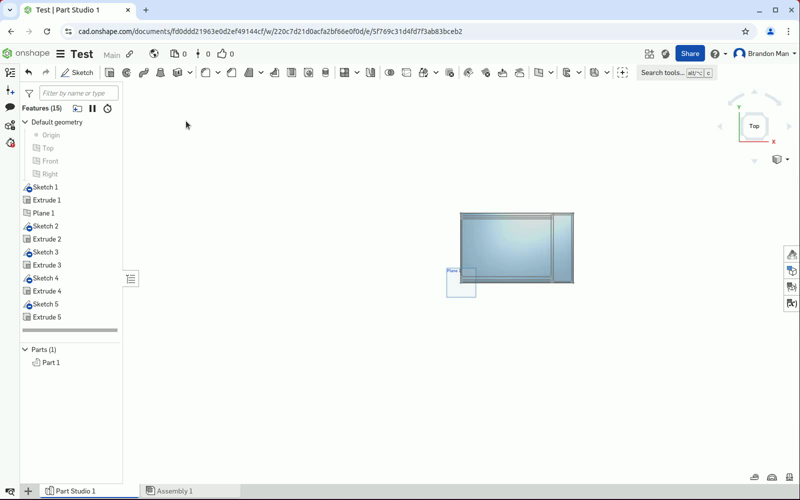
key(shift+h)
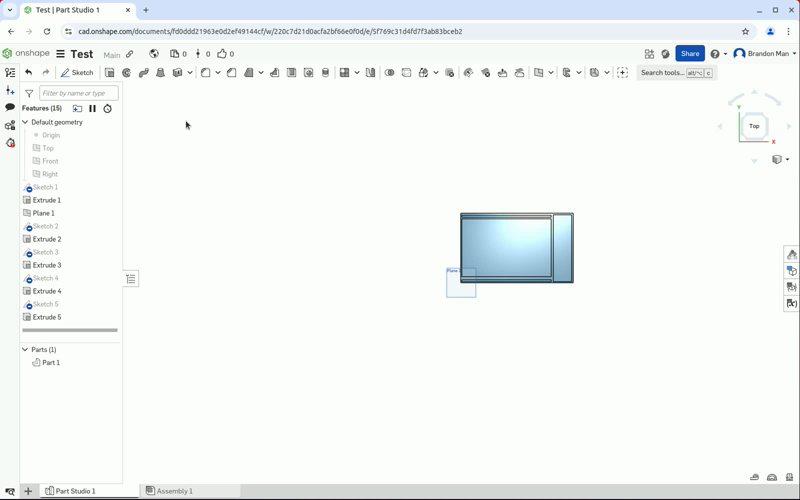
mouse_move(73, 189)
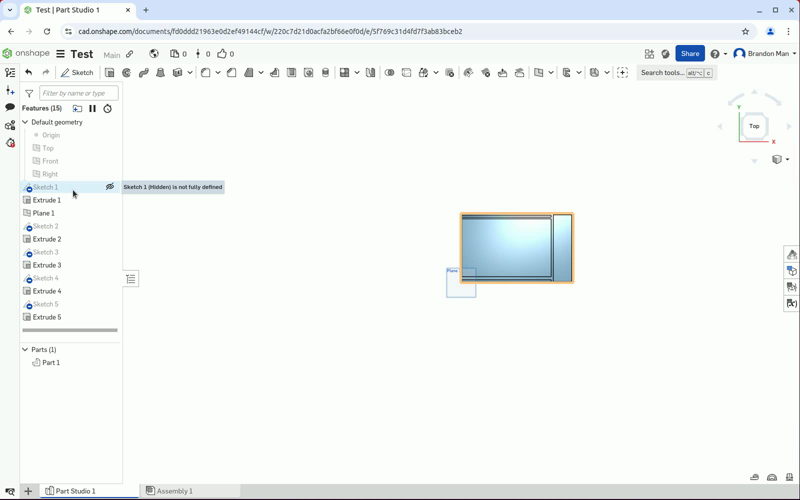
click(73, 189)
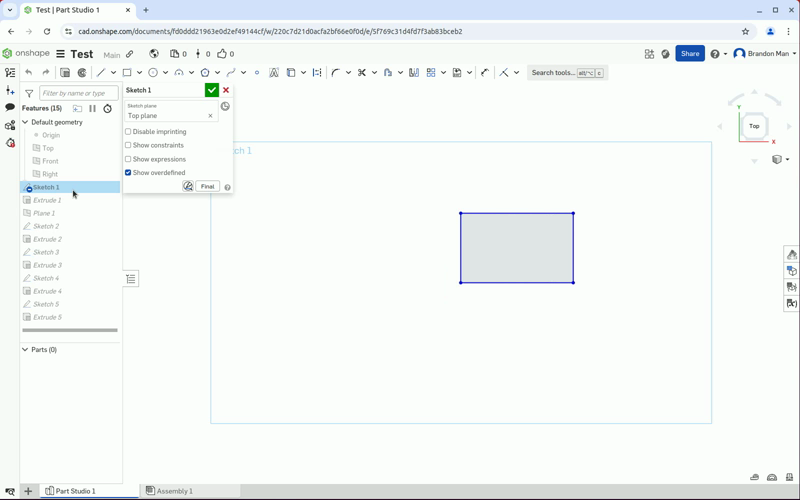
mouse_move(229, 92)
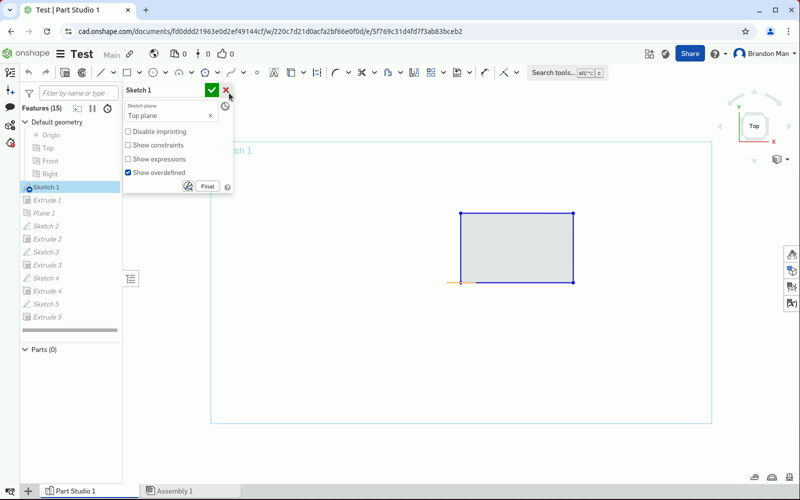
click(229, 92)
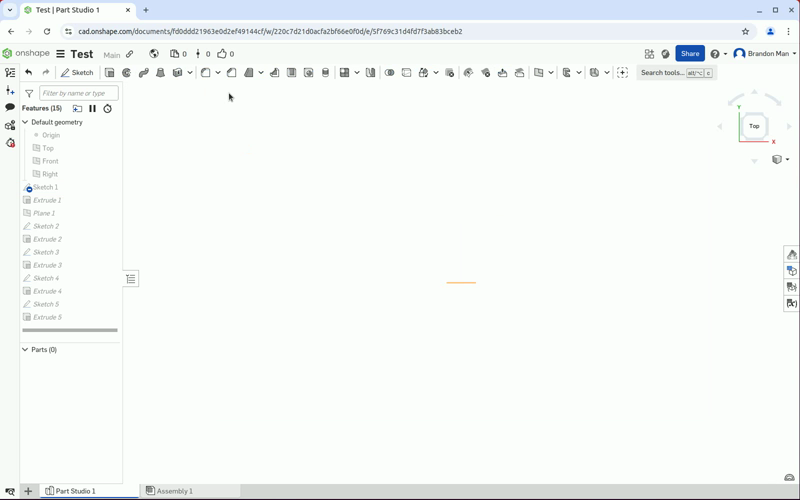
key(shift+s)
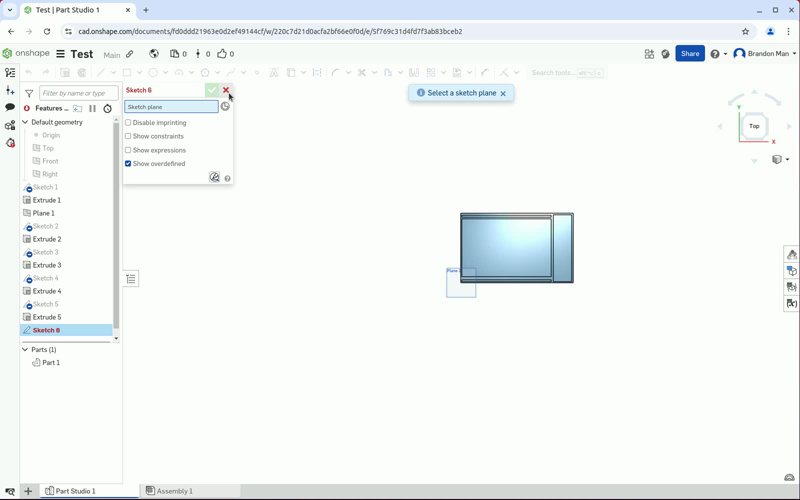
mouse_move(69, 215)
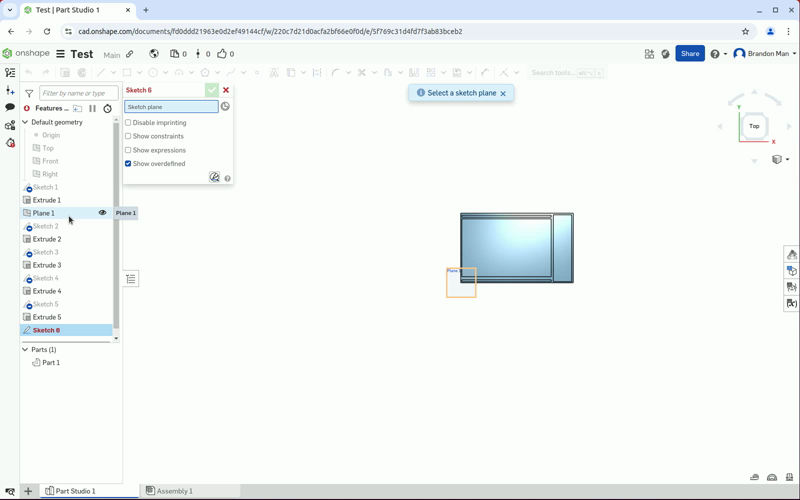
click(69, 215)
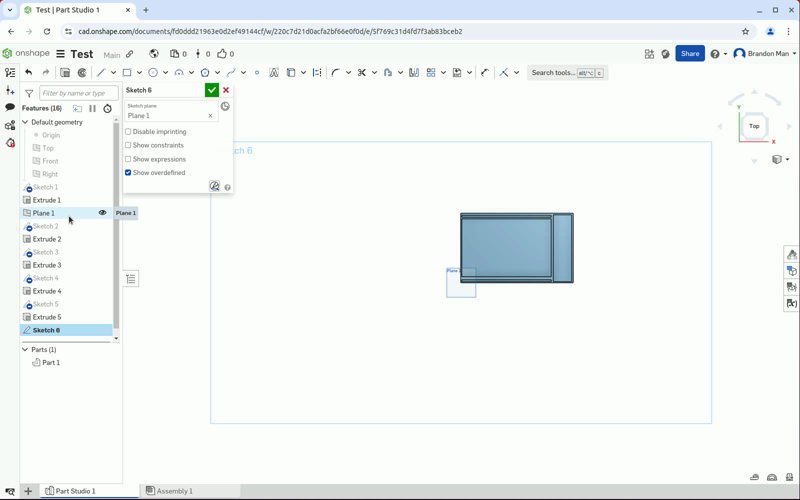
mouse_move(73, 352)
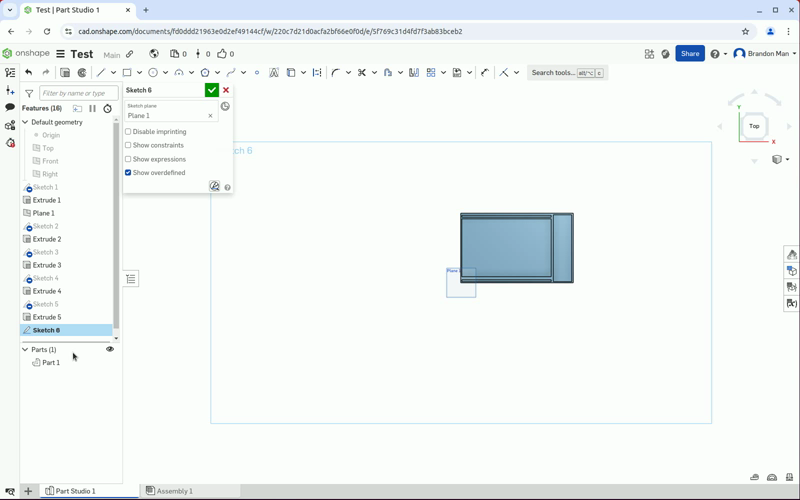
key(y)
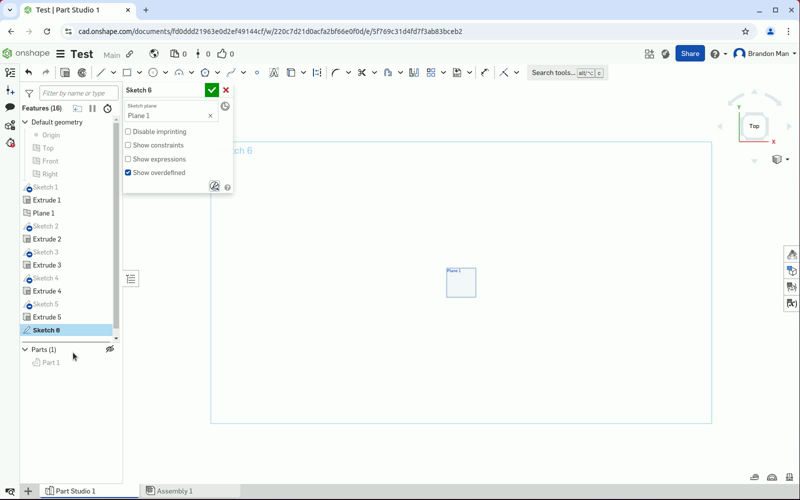
key(l)
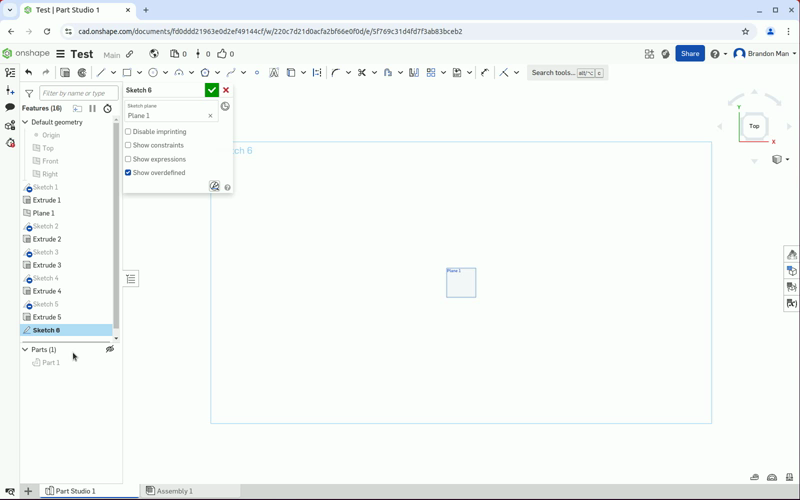
key_down(shift)
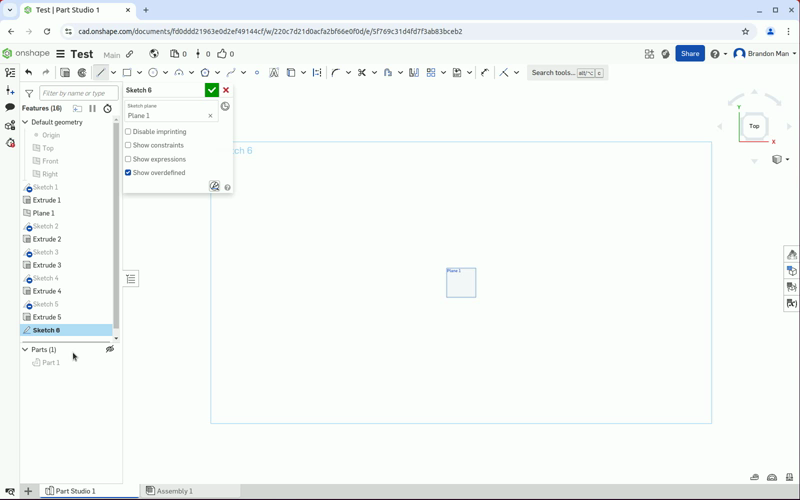
mouse_move(461, 218)
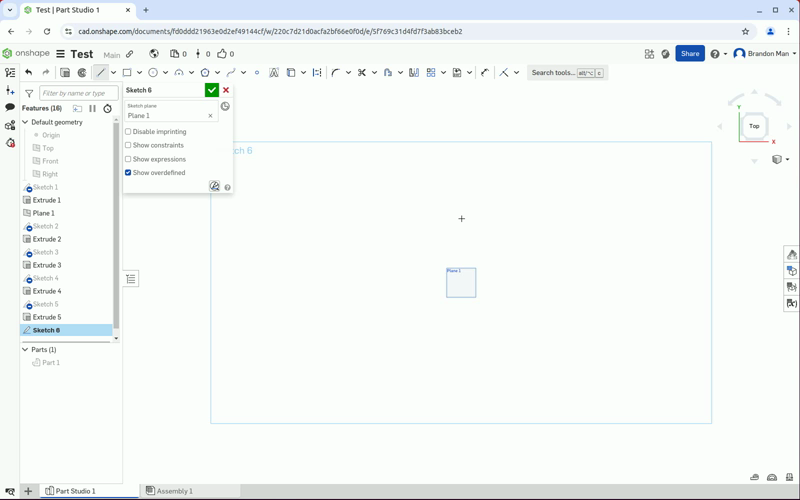
click(461, 218)
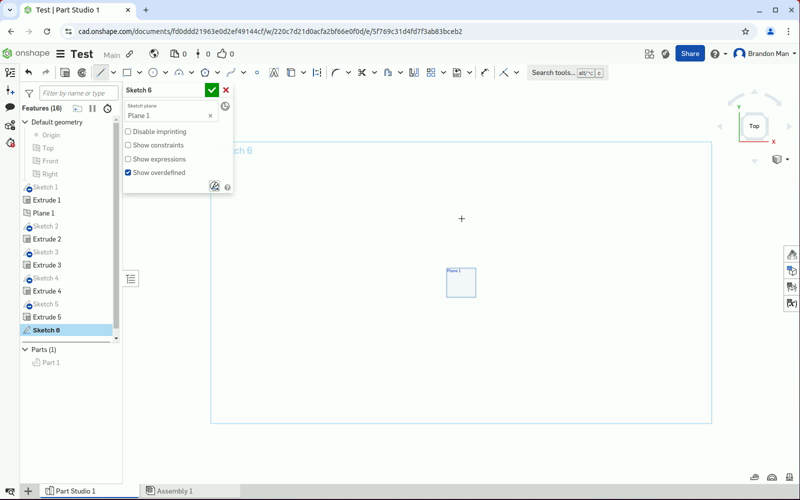
key_up(shift)
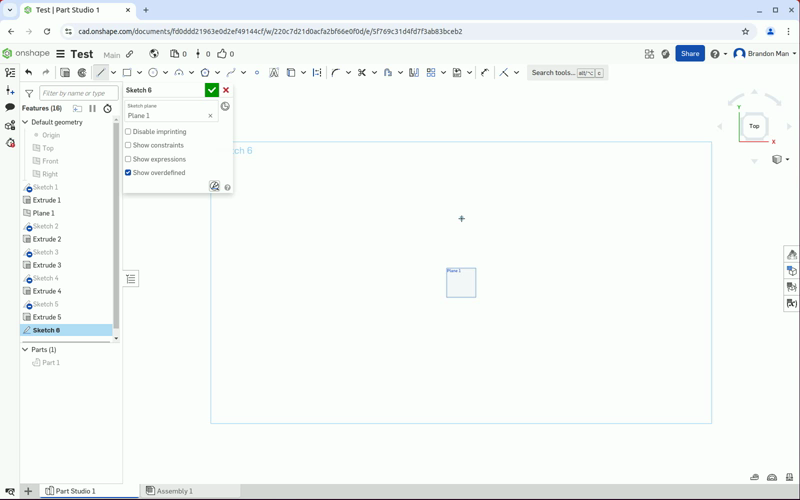
key_down(shift)
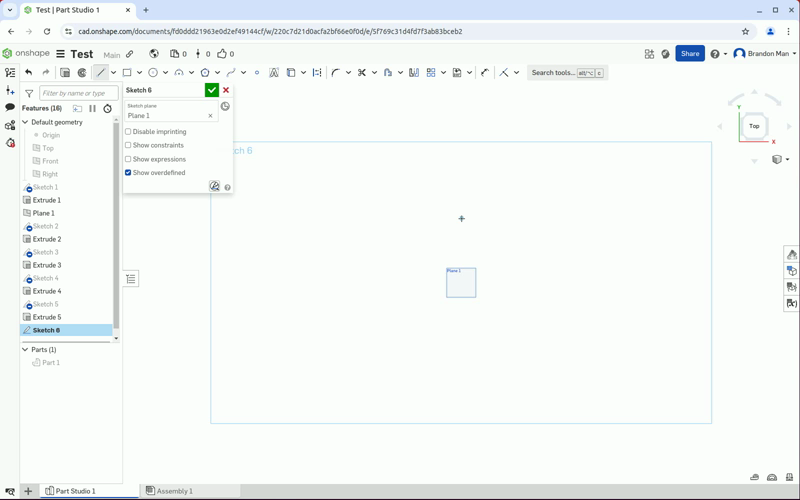
mouse_move(551, 218)
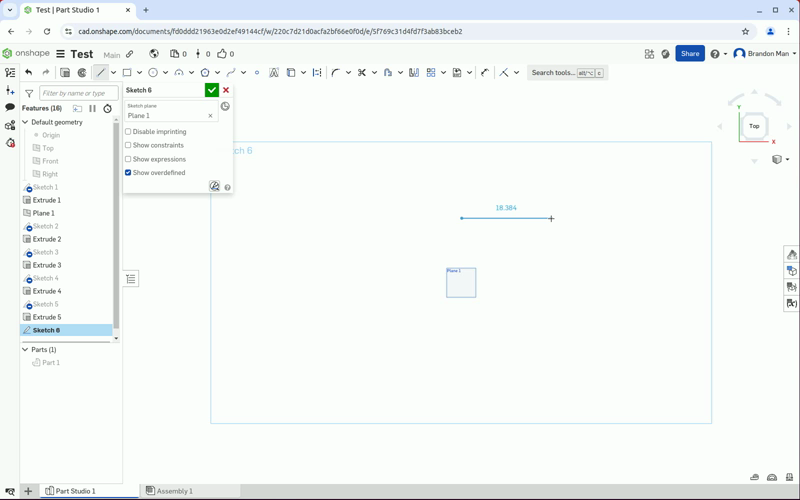
click(551, 218)
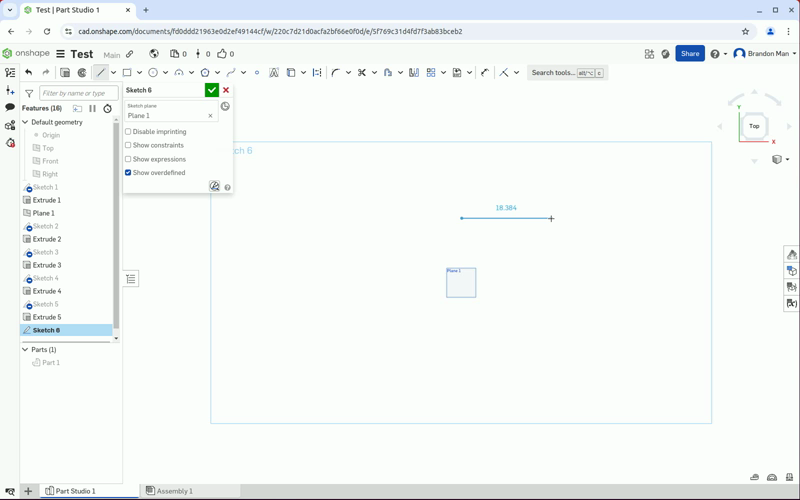
key_up(shift)
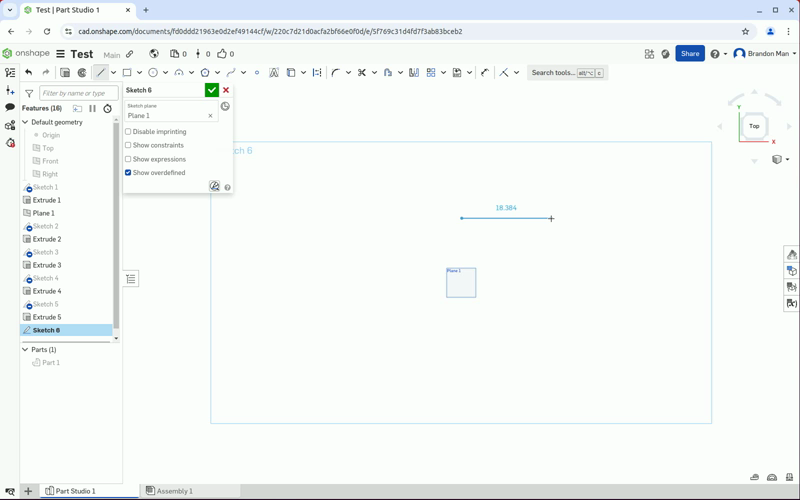
key_down(shift)
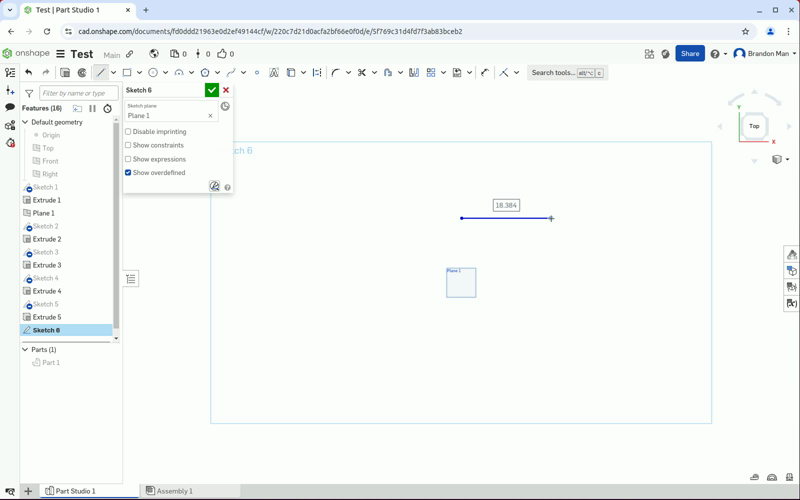
mouse_move(581, 218)
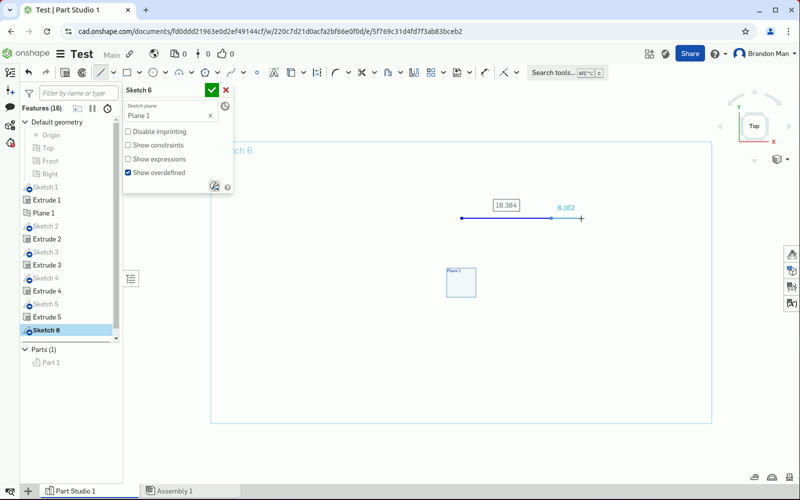
mouse_move(551, 216)
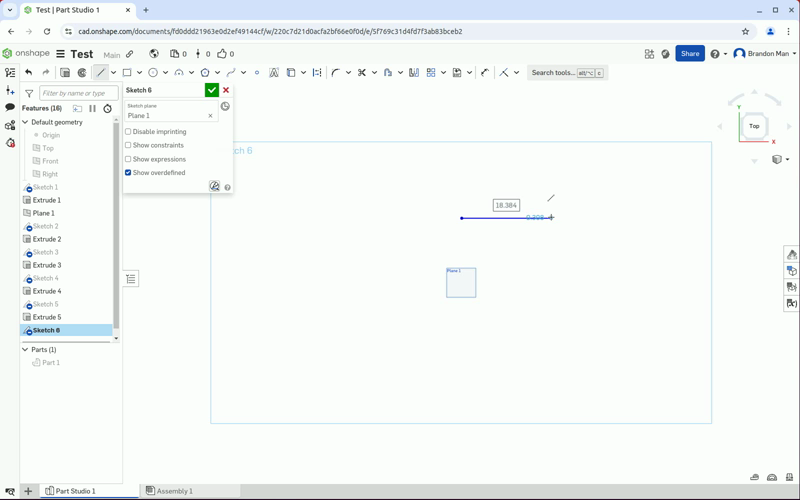
scroll(6)
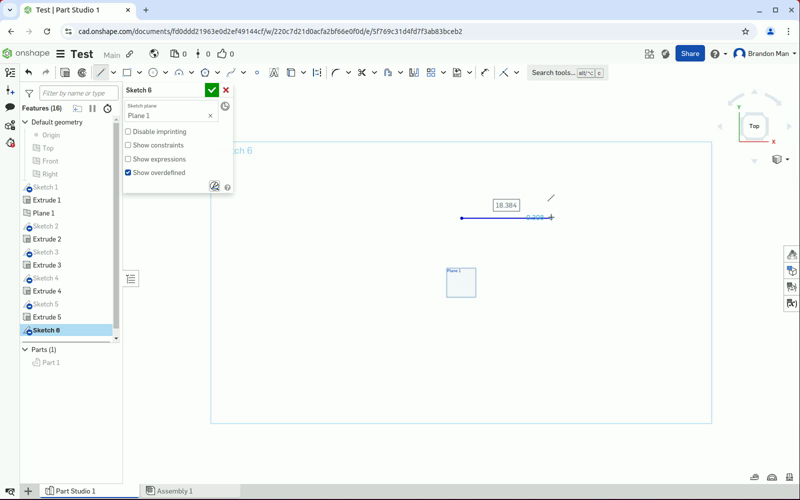
scroll(6)
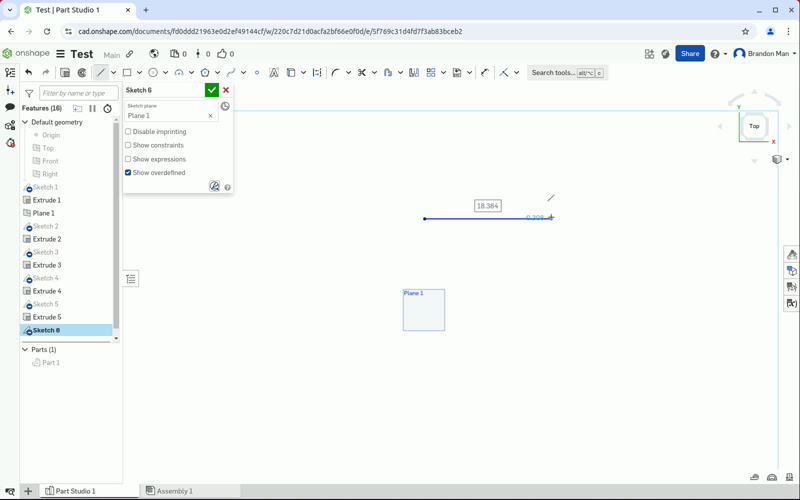
scroll(6)
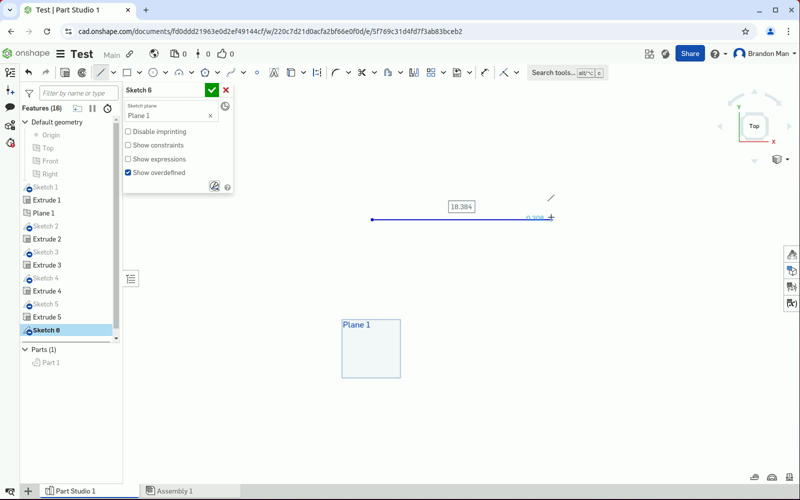
scroll(6)
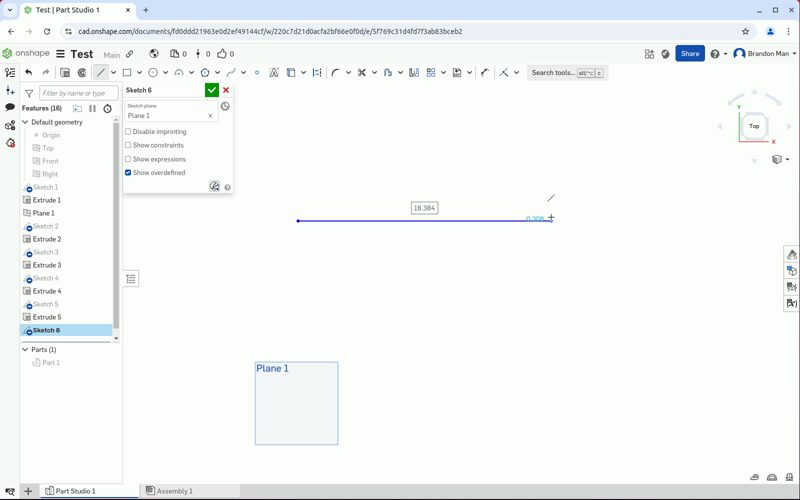
scroll(6)
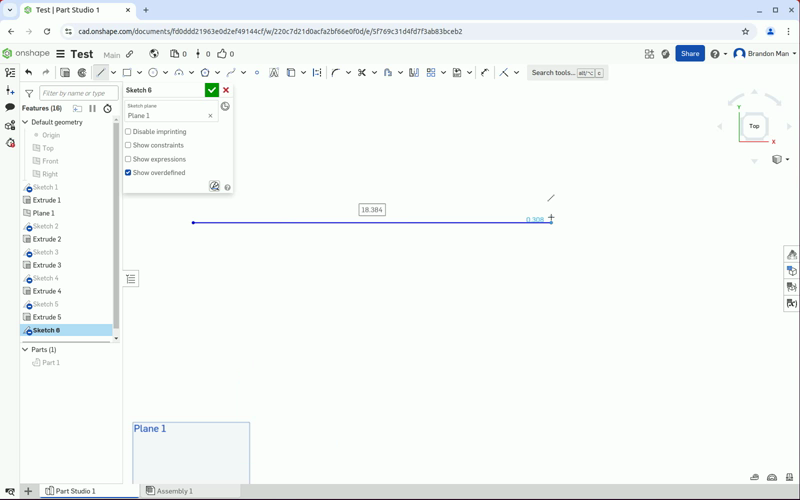
scroll(6)
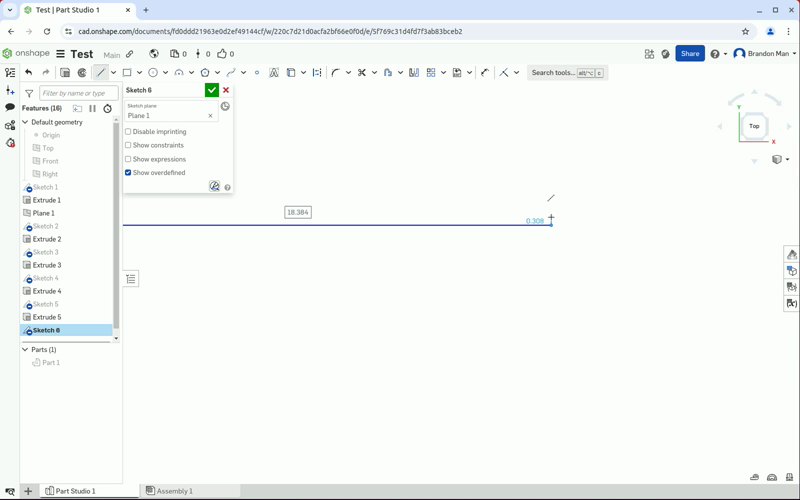
scroll(6)
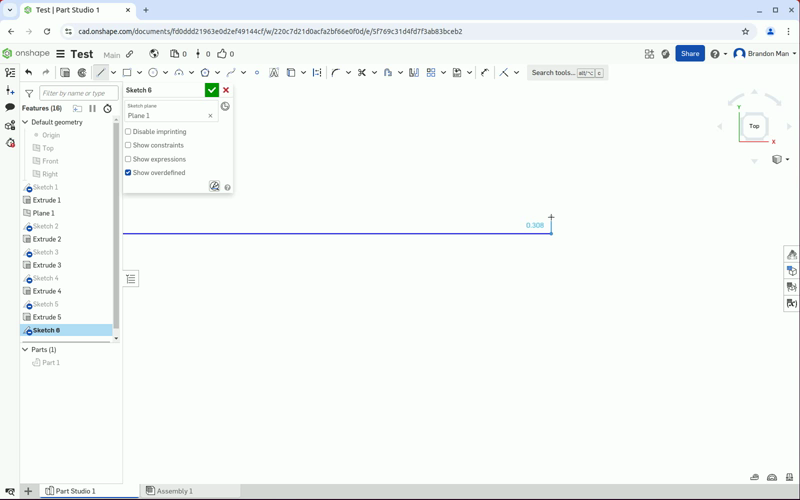
click(551, 216)
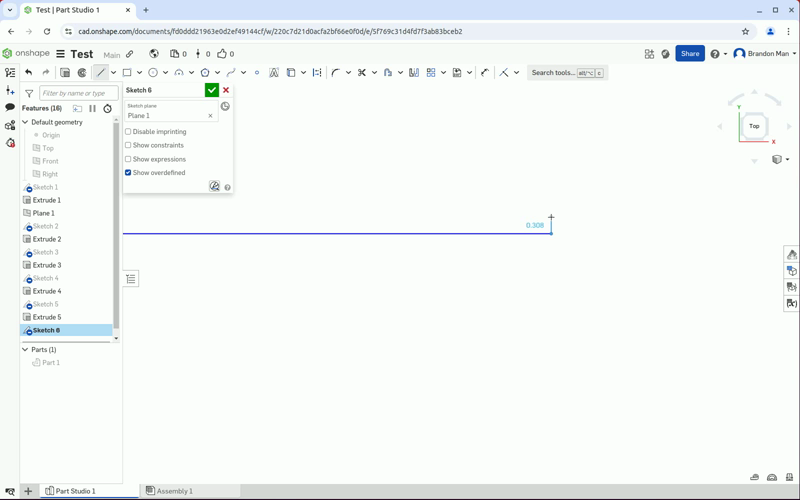
scroll(-6)
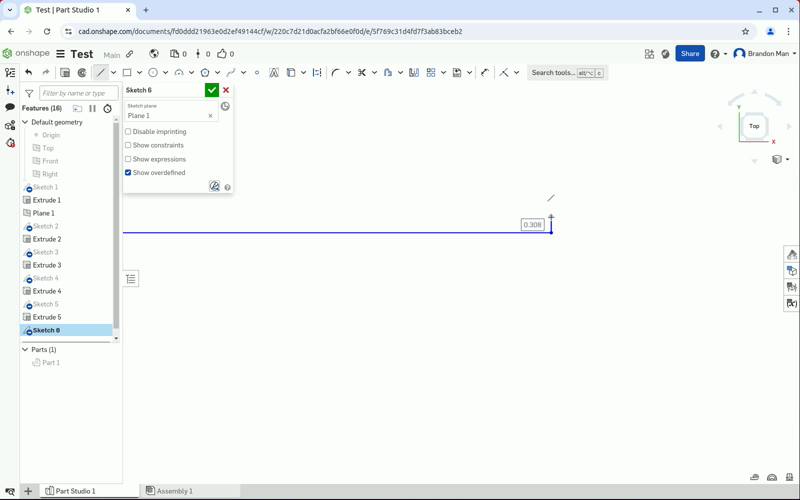
scroll(-6)
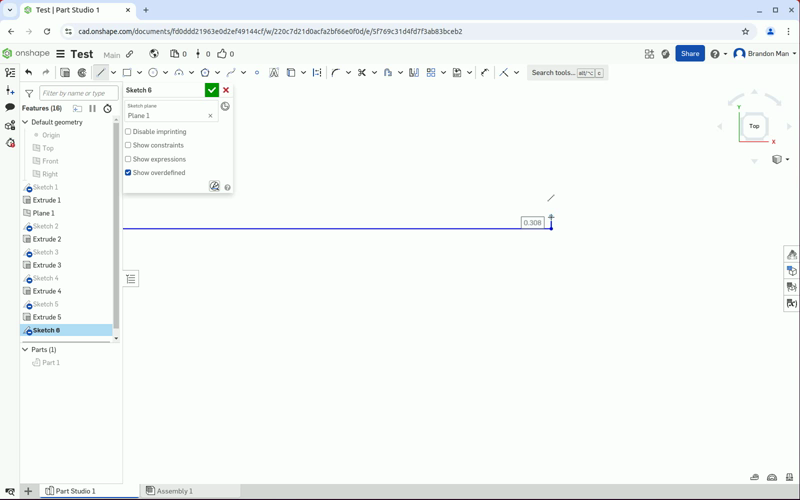
scroll(-6)
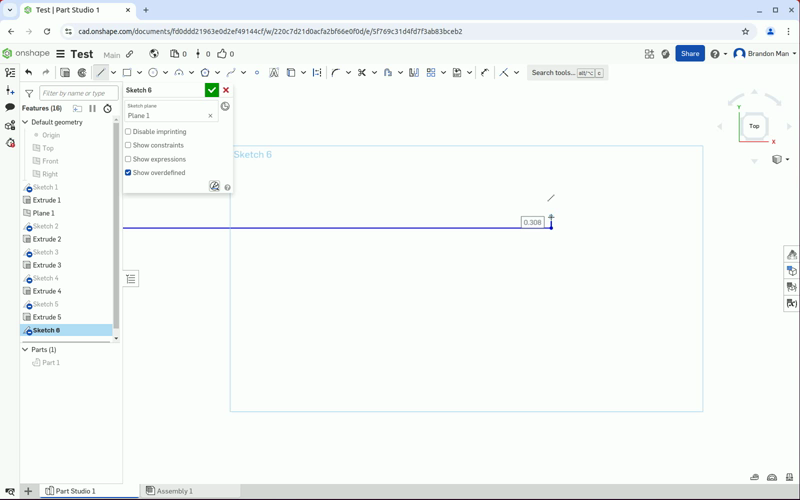
scroll(-6)
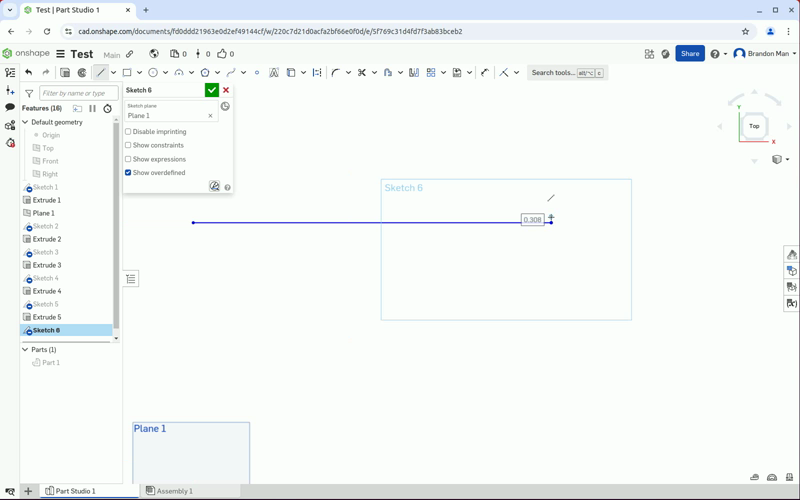
scroll(-6)
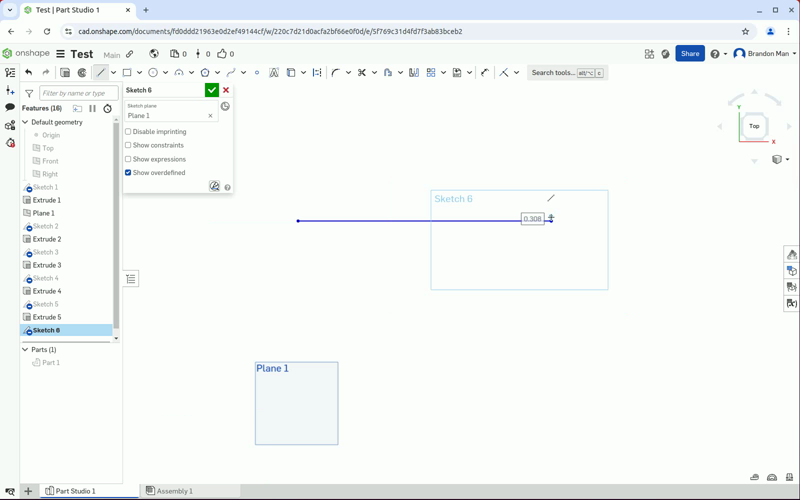
scroll(-6)
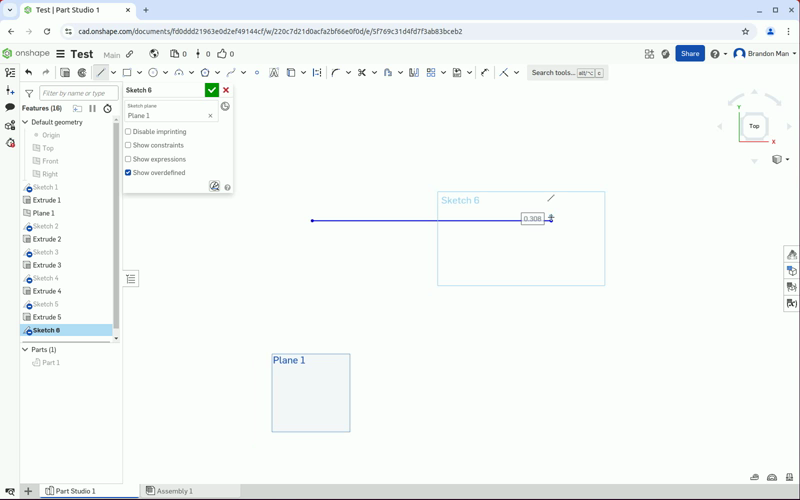
scroll(-6)
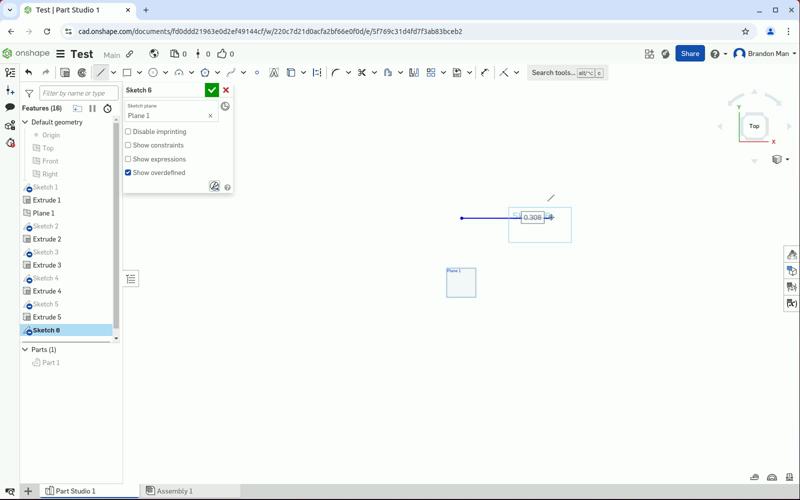
key_up(shift)
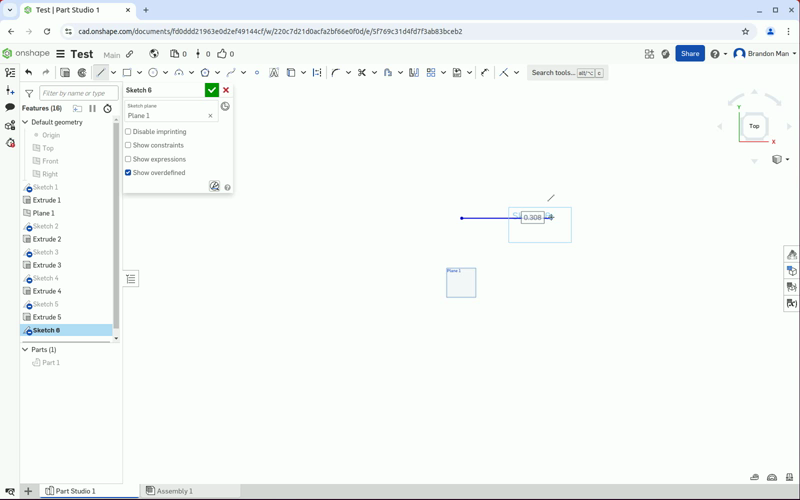
key_down(shift)
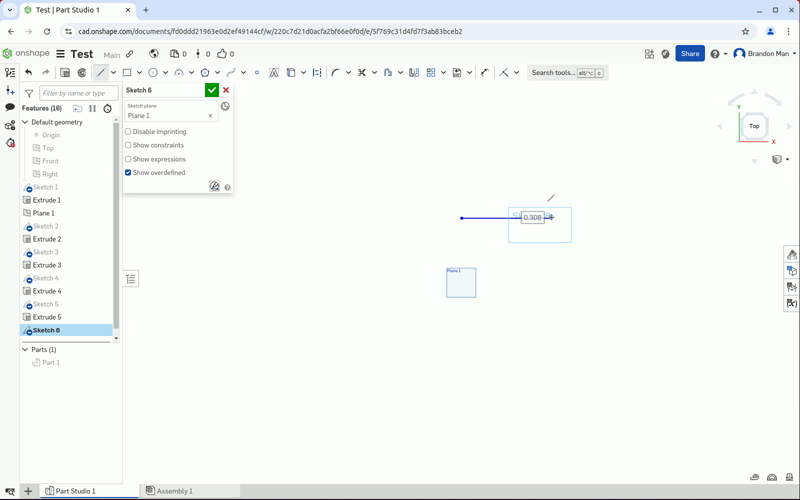
mouse_move(461, 216)
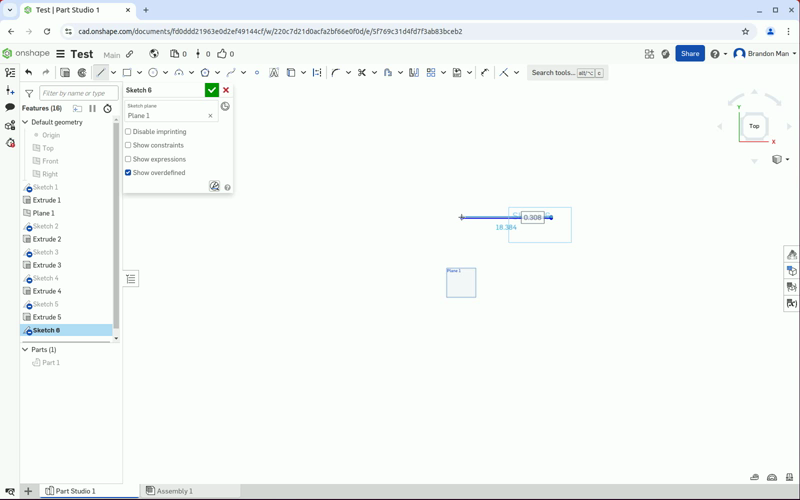
scroll(6)
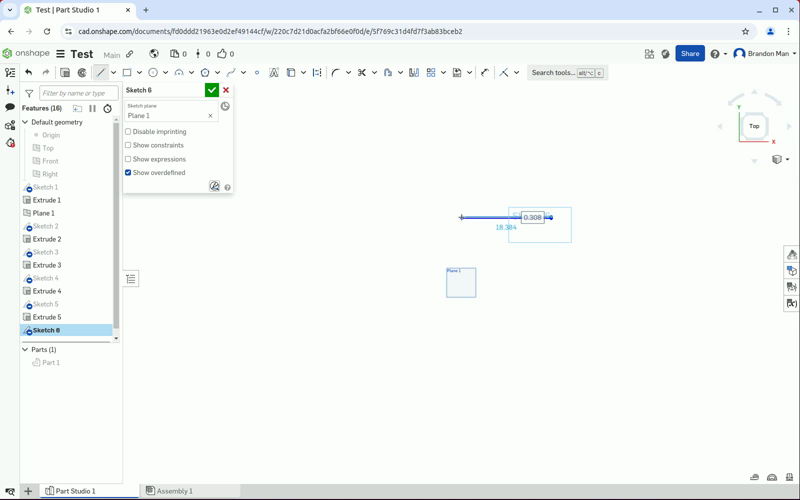
scroll(6)
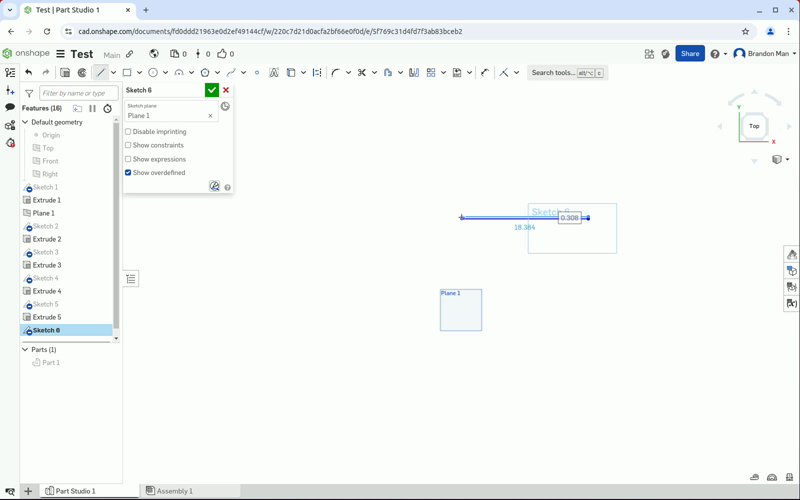
scroll(6)
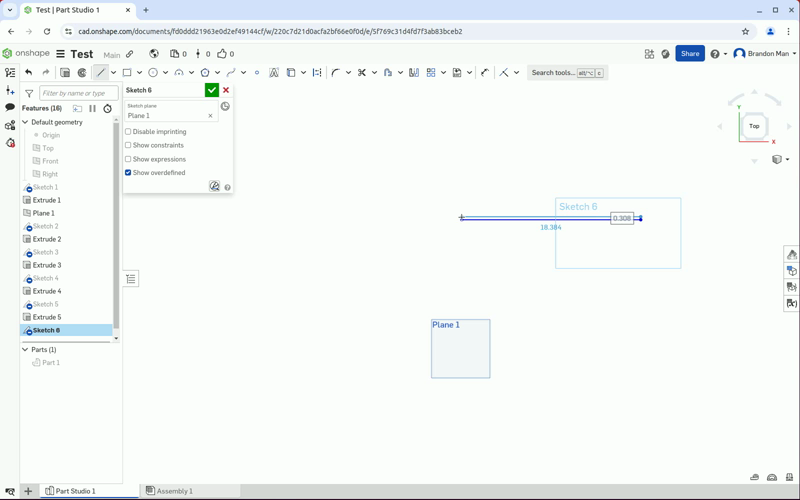
scroll(6)
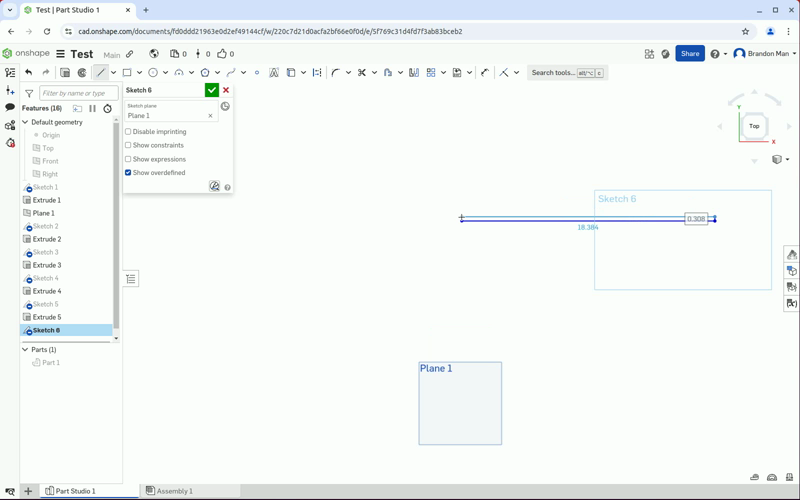
scroll(6)
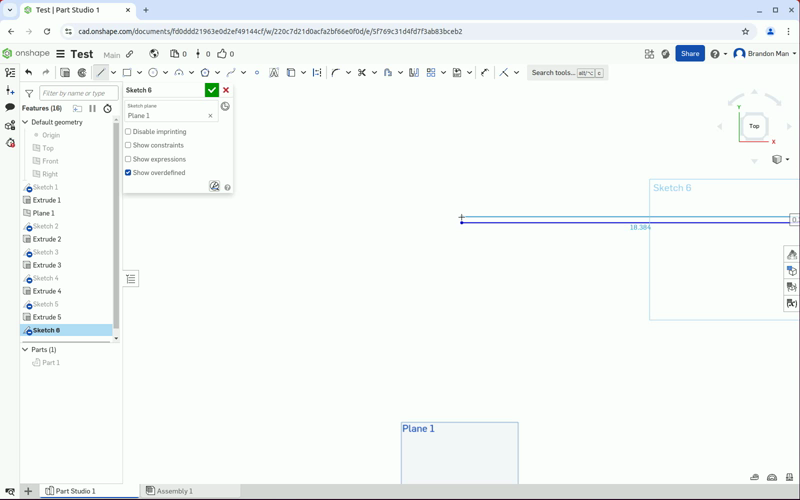
scroll(6)
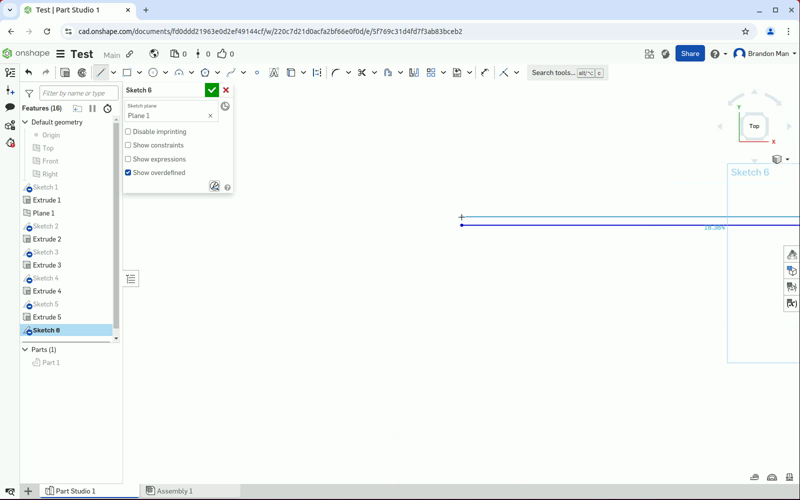
scroll(6)
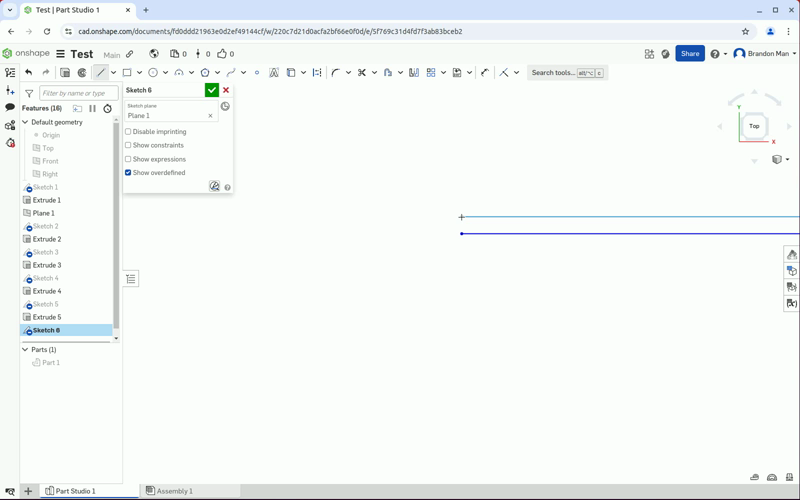
click(461, 216)
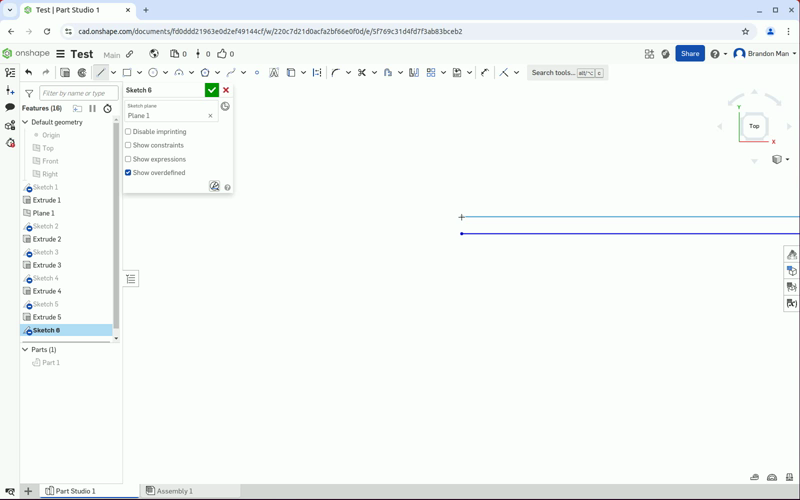
scroll(-6)
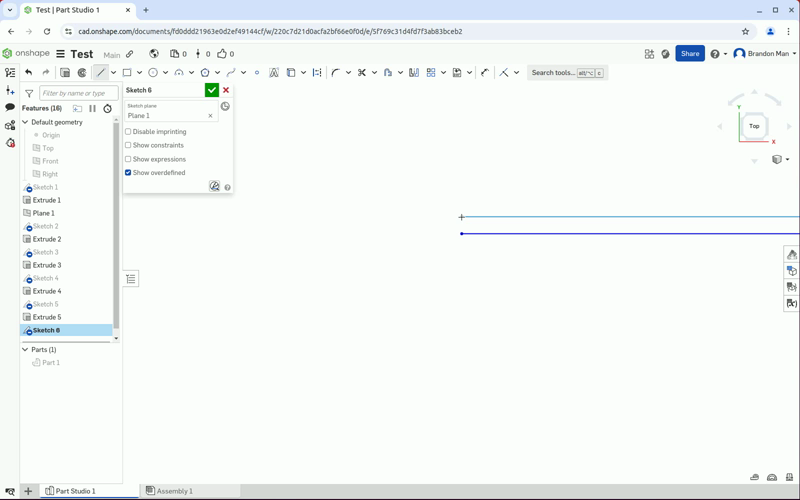
scroll(-6)
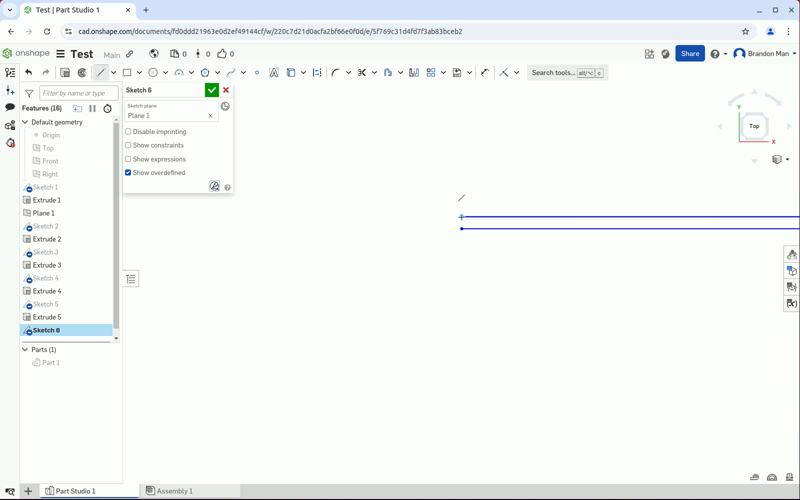
scroll(-6)
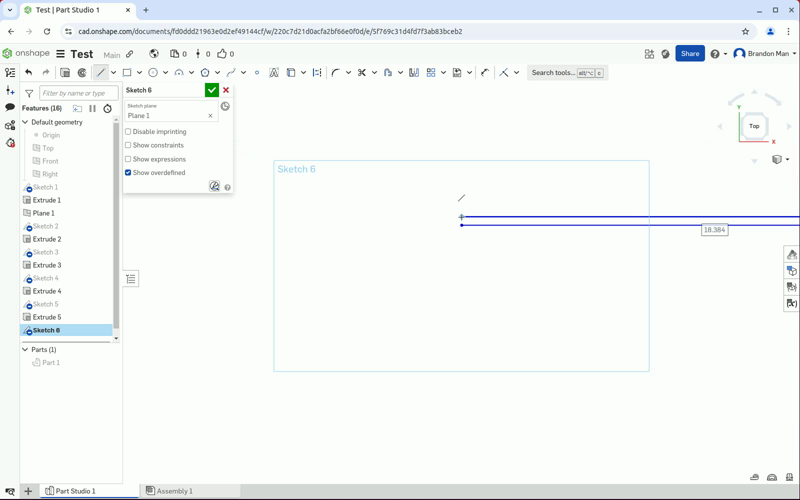
scroll(-6)
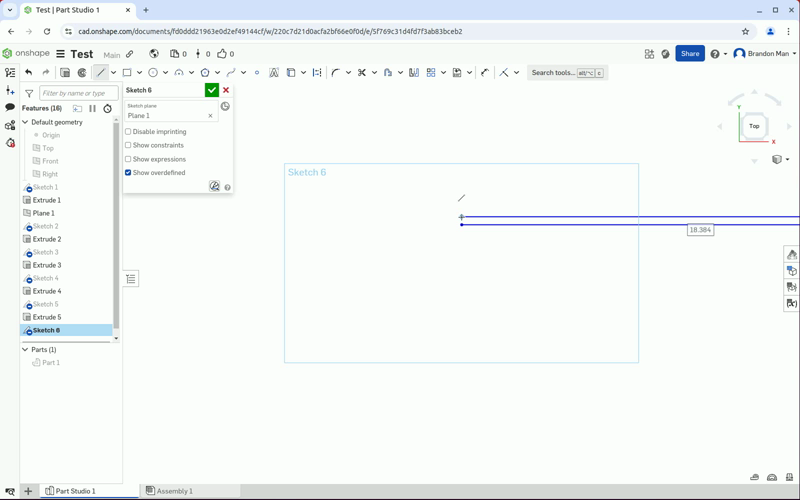
scroll(-6)
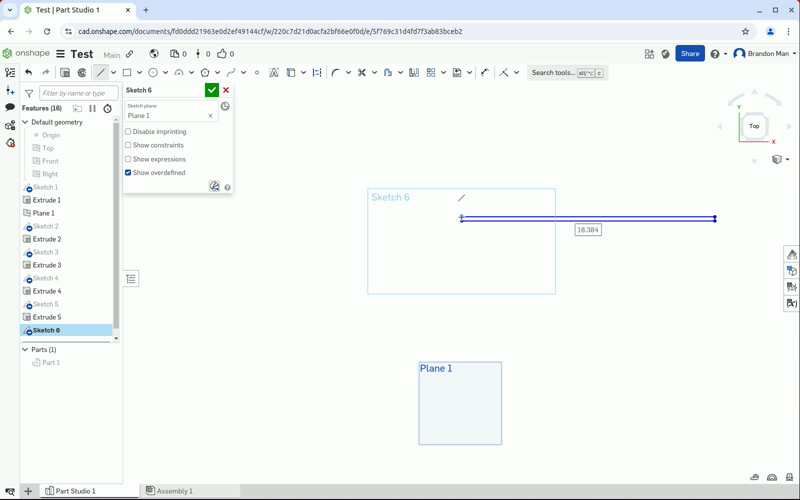
scroll(-6)
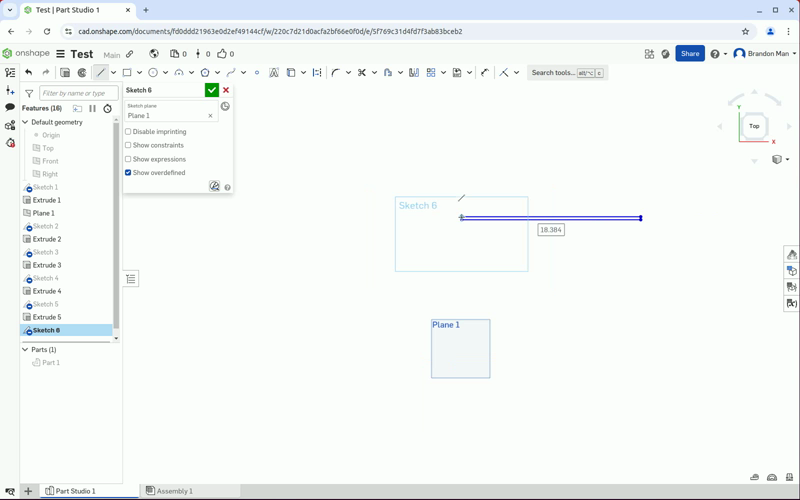
scroll(-6)
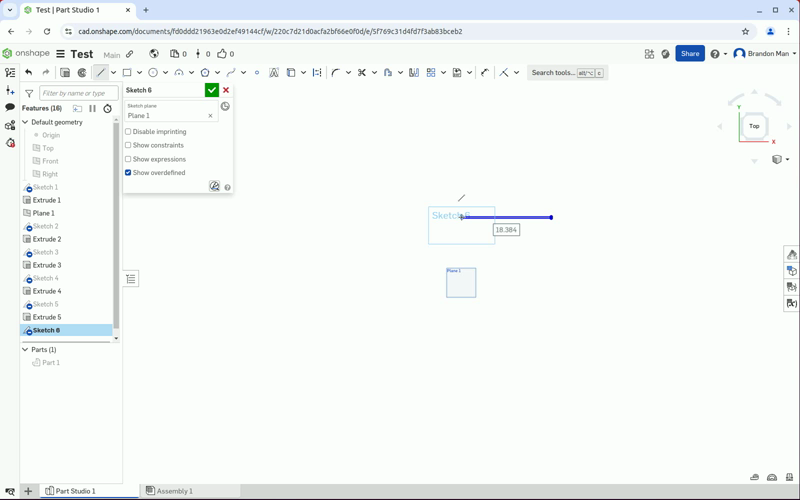
key_up(shift)
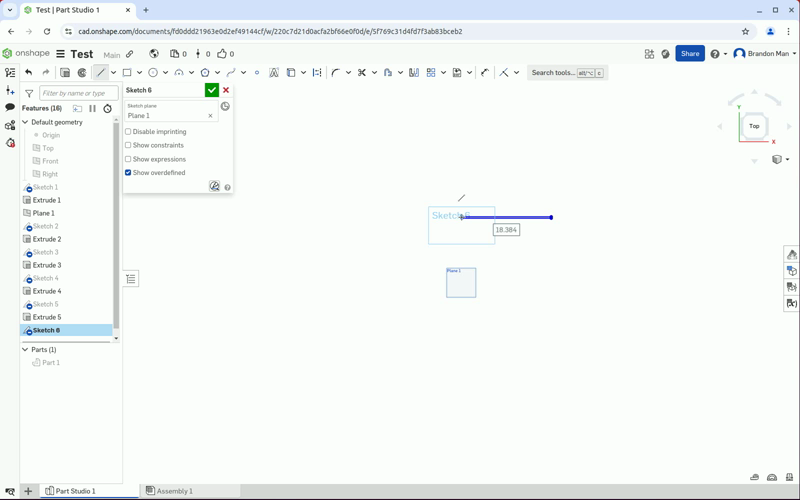
mouse_move(492, 216)
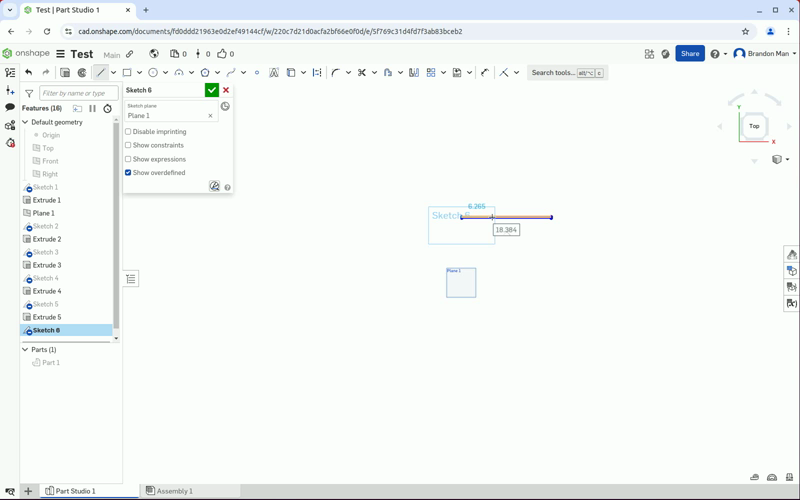
key_down(shift)
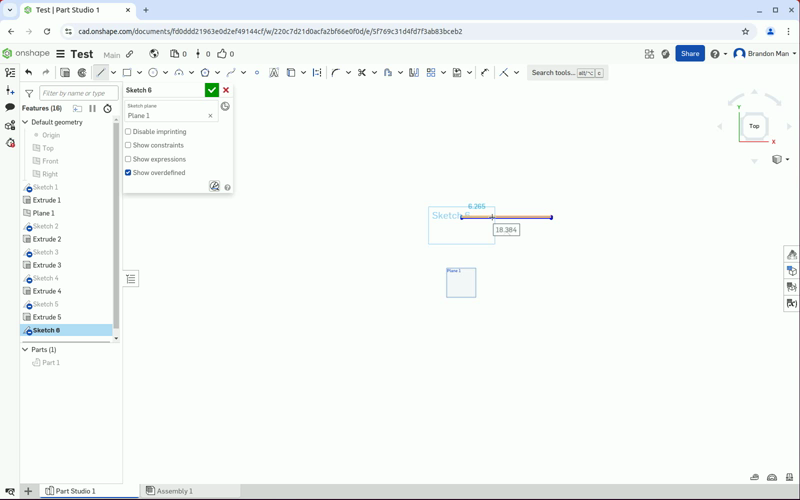
mouse_move(461, 218)
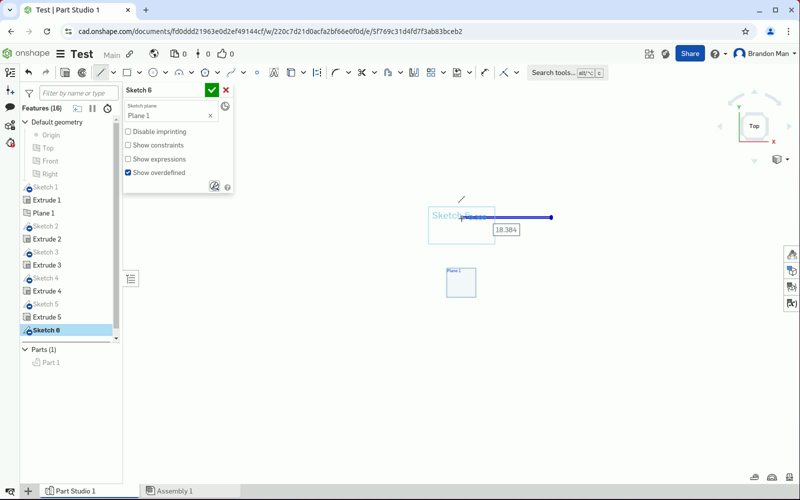
scroll(6)
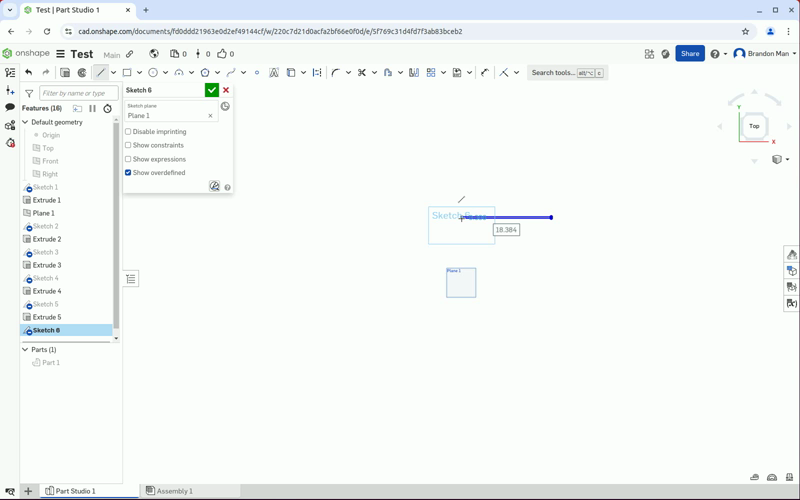
scroll(6)
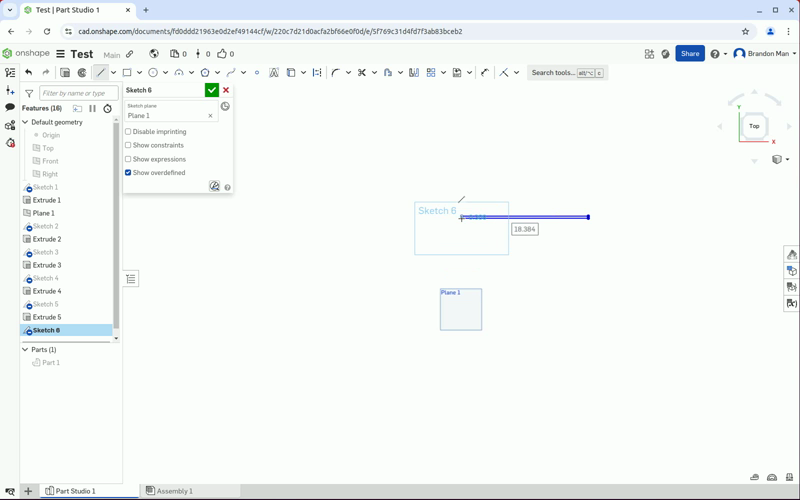
scroll(6)
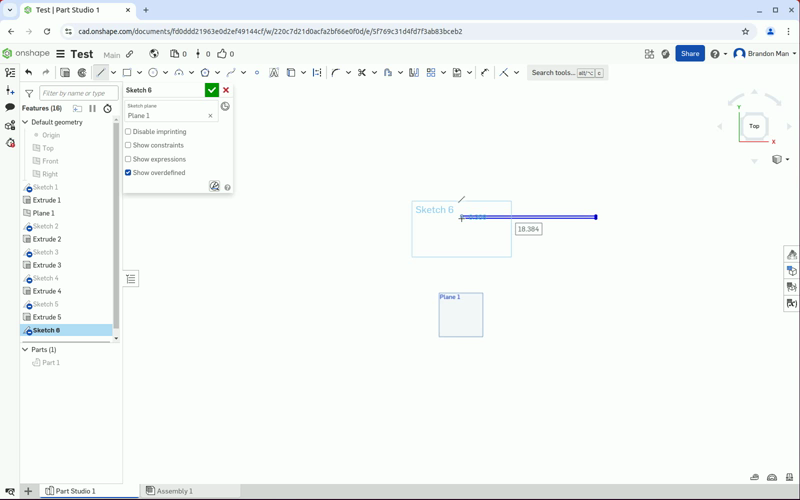
scroll(6)
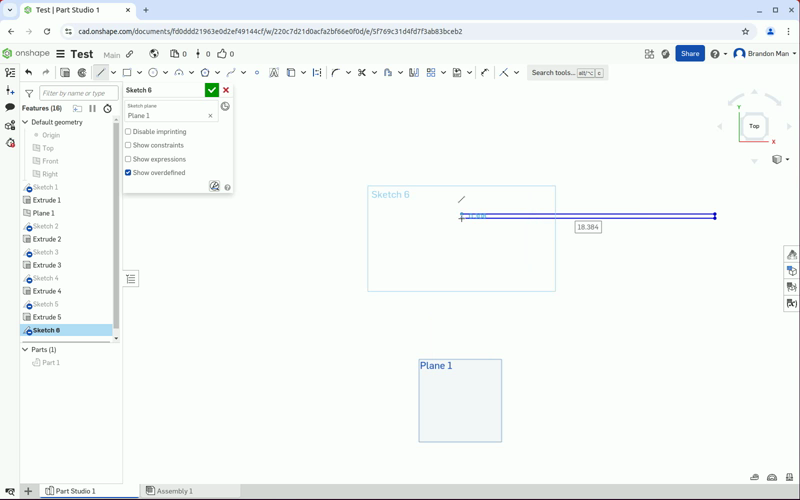
scroll(6)
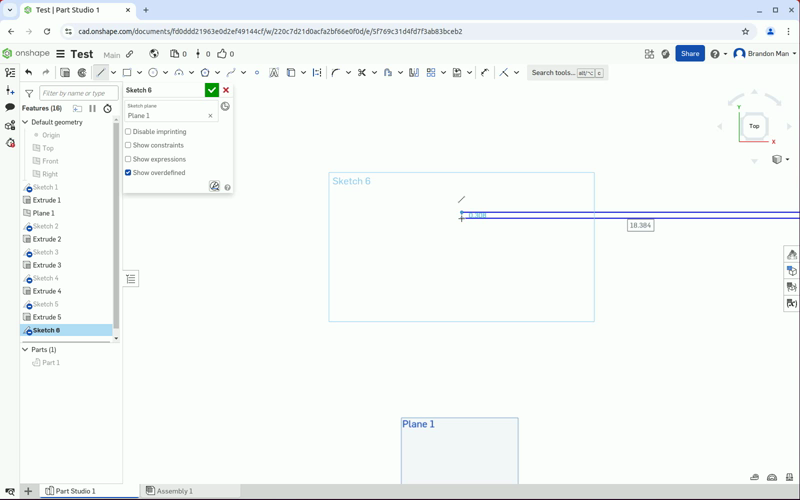
scroll(6)
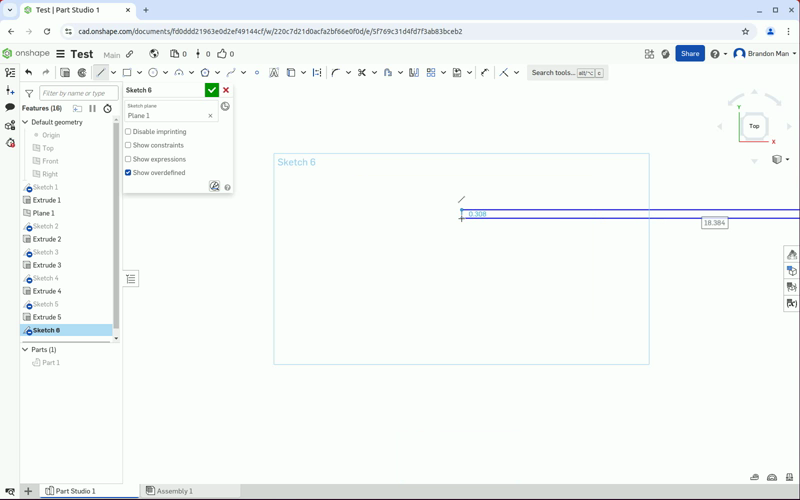
scroll(6)
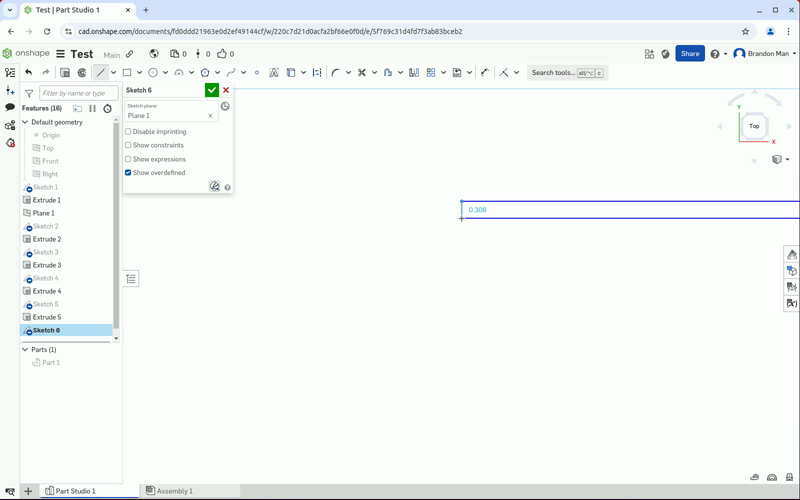
key_up(shift)
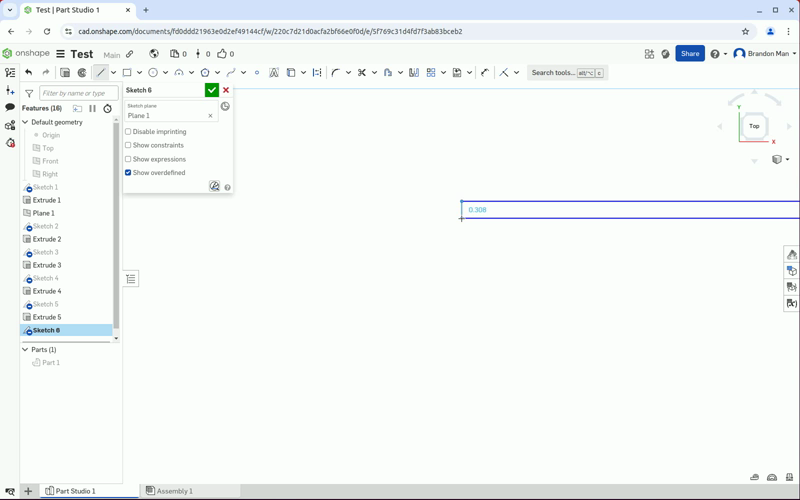
click(461, 218)
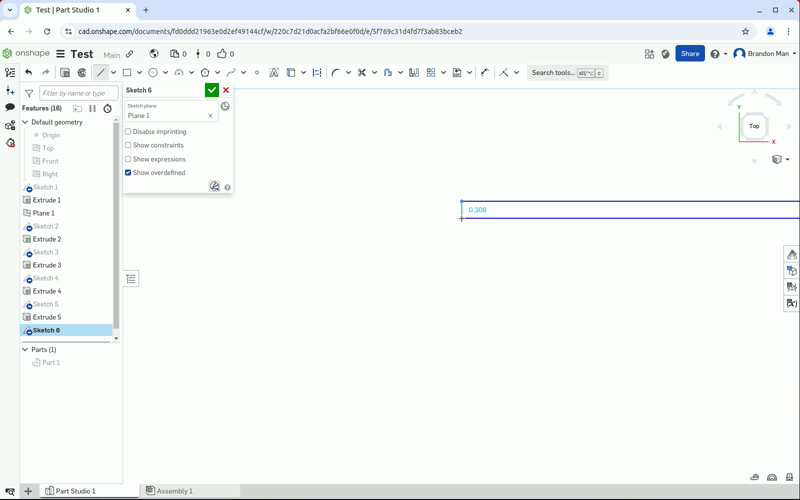
scroll(-6)
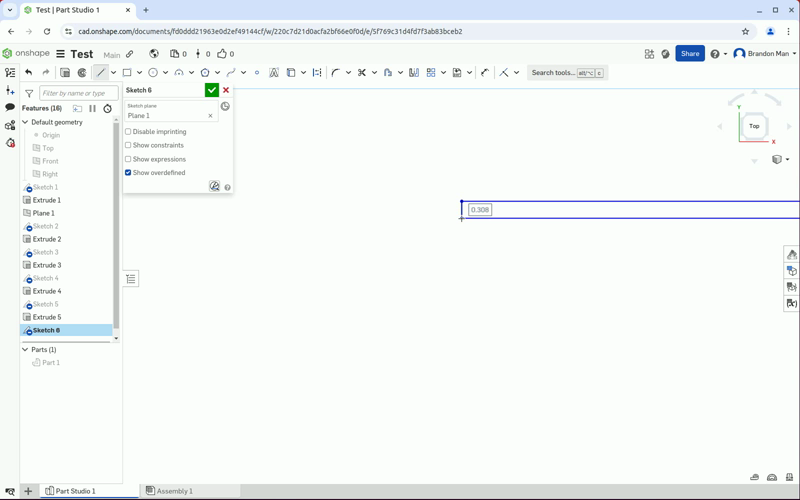
scroll(-6)
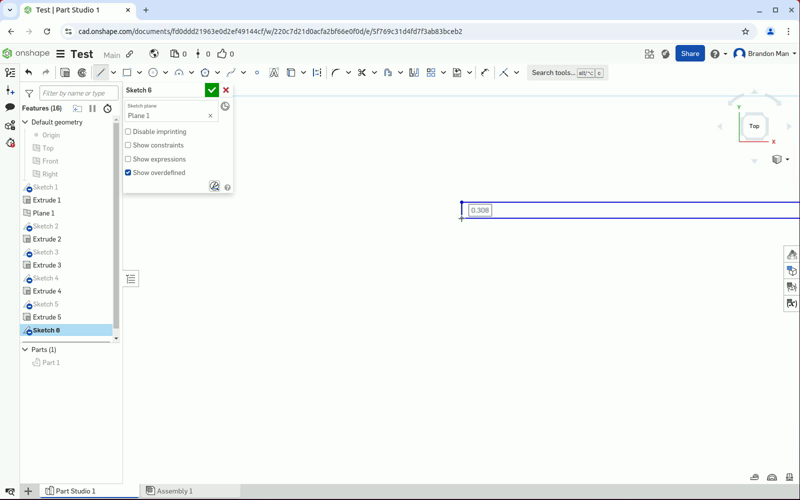
scroll(-6)
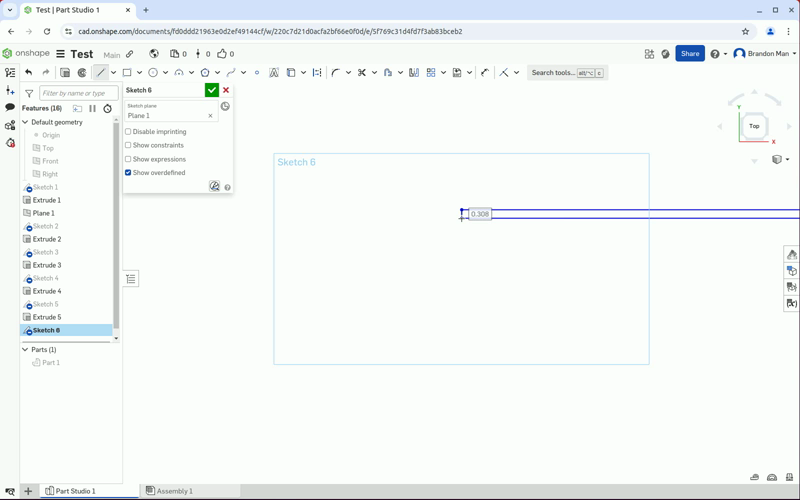
scroll(-6)
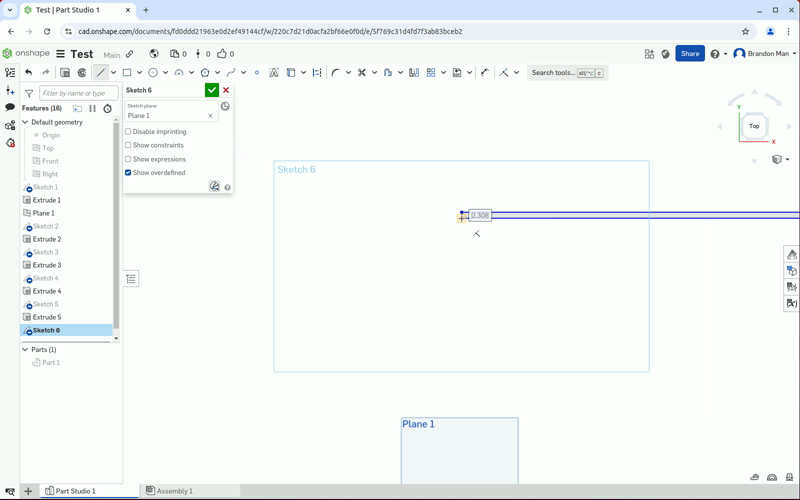
scroll(-6)
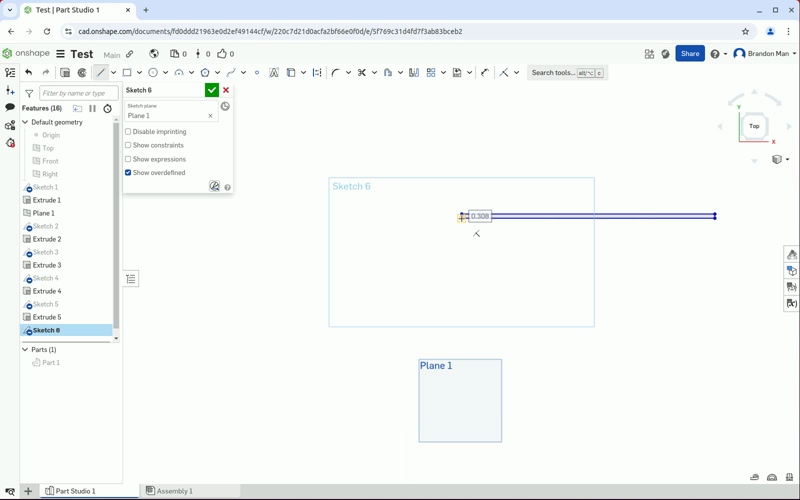
scroll(-6)
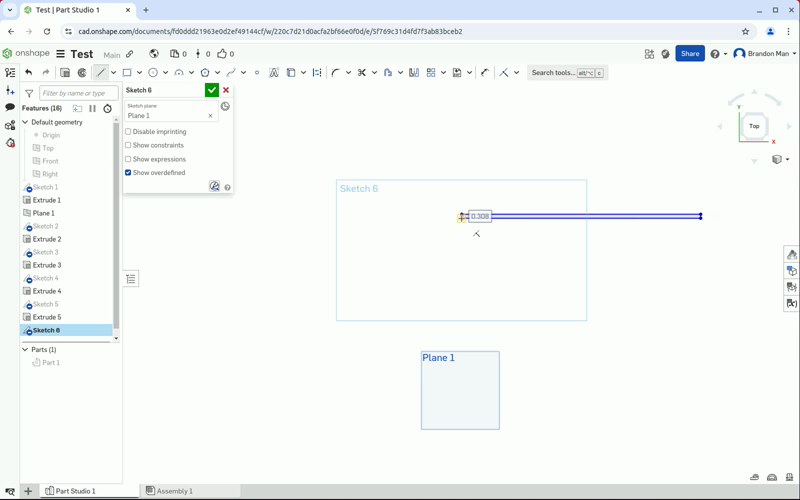
scroll(-6)
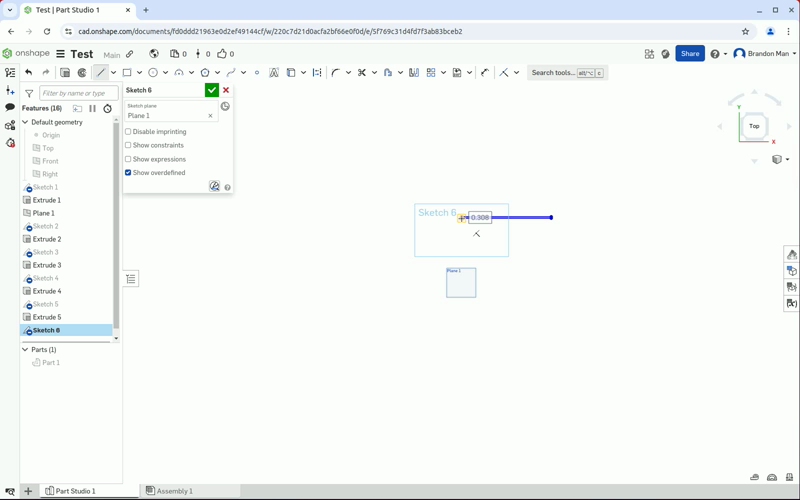
key(esc)
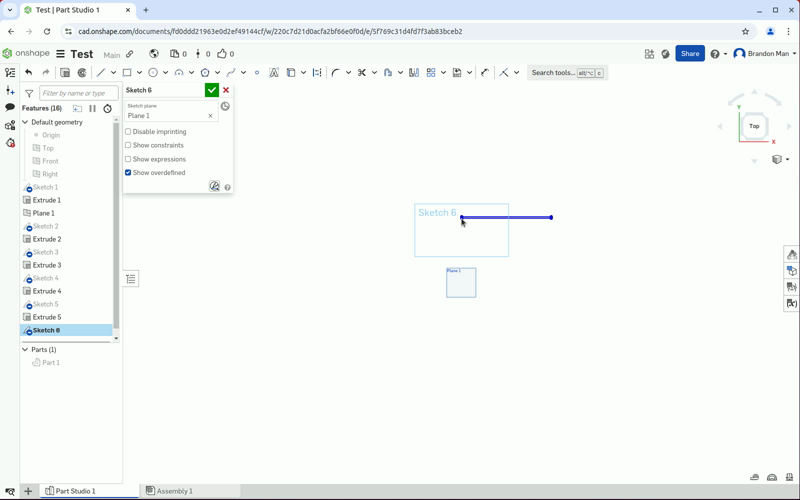
mouse_move(527, 217)
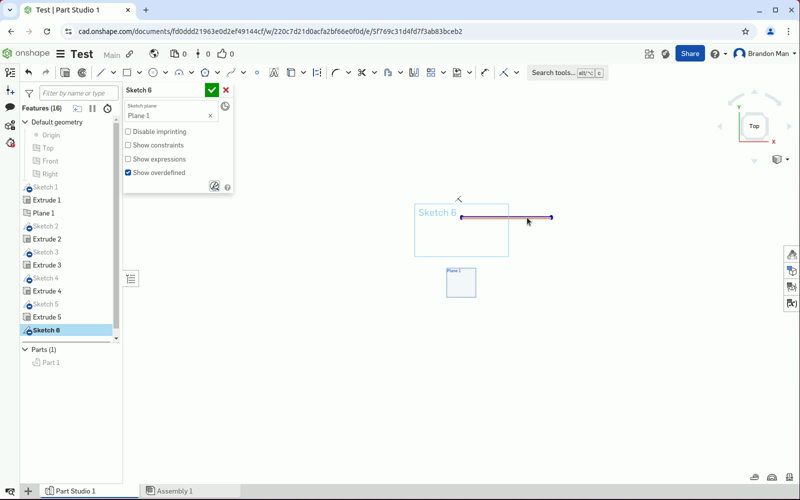
scroll(6)
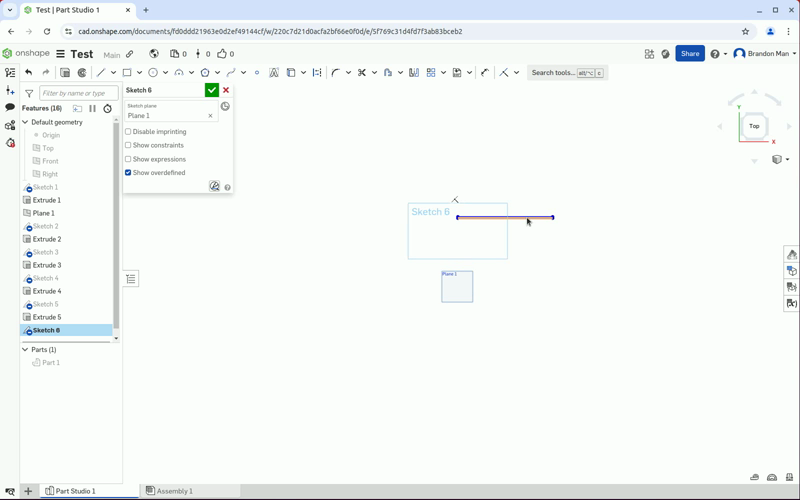
scroll(6)
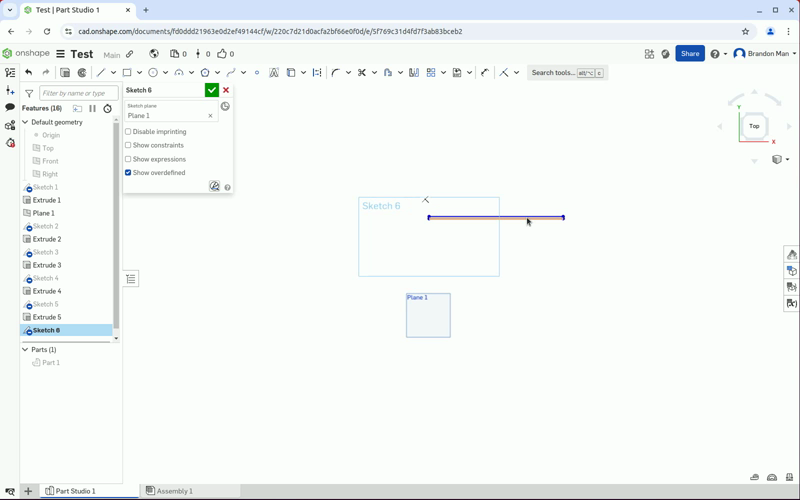
scroll(6)
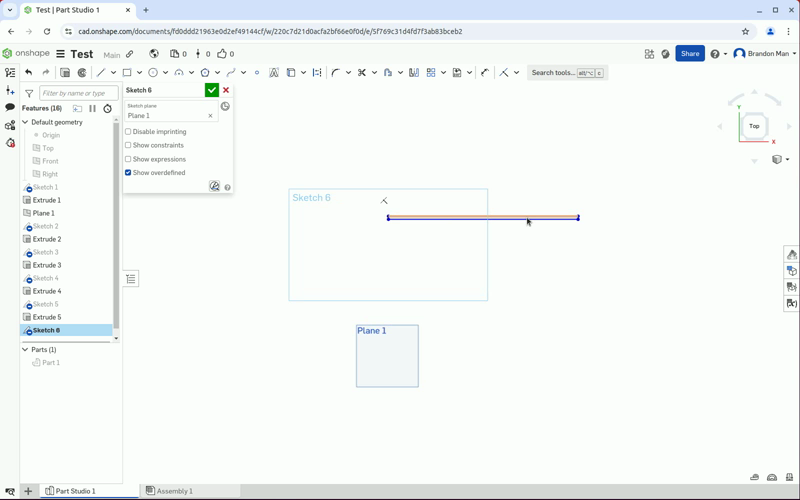
scroll(6)
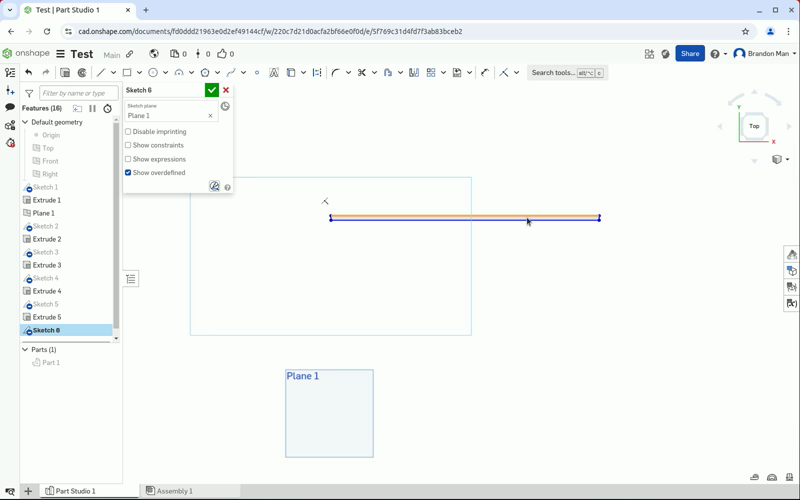
scroll(6)
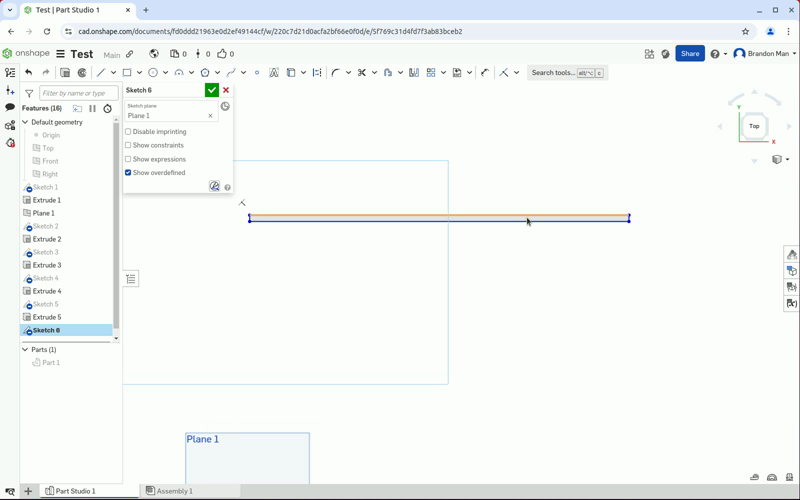
scroll(6)
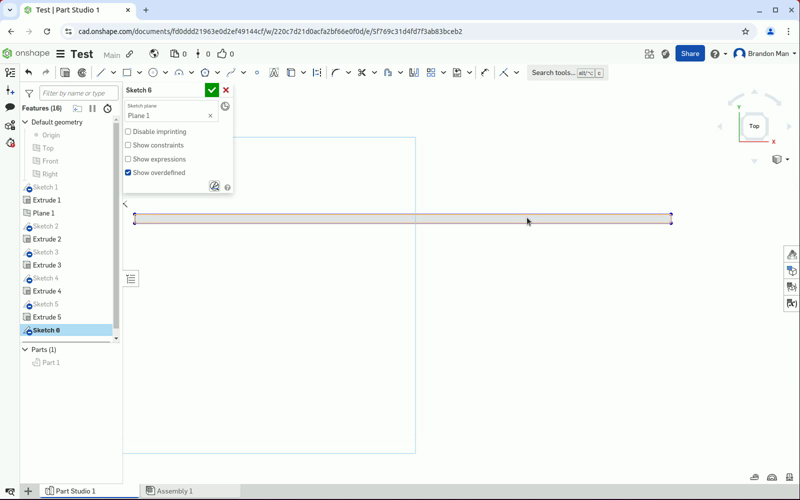
scroll(6)
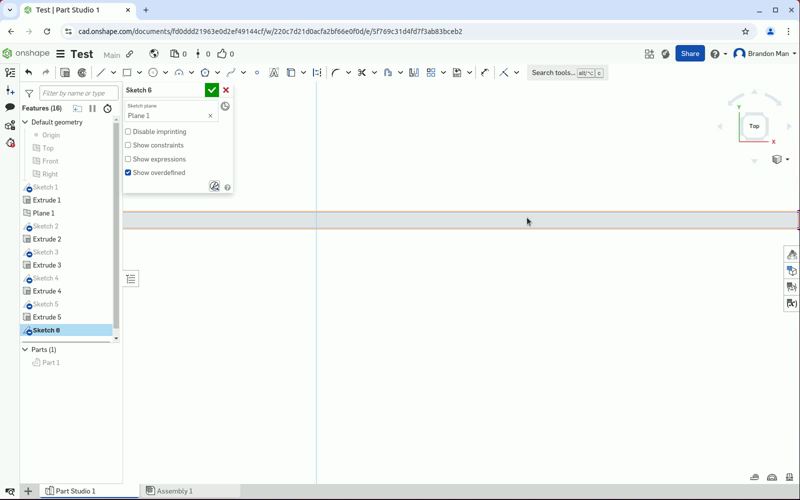
click(527, 217)
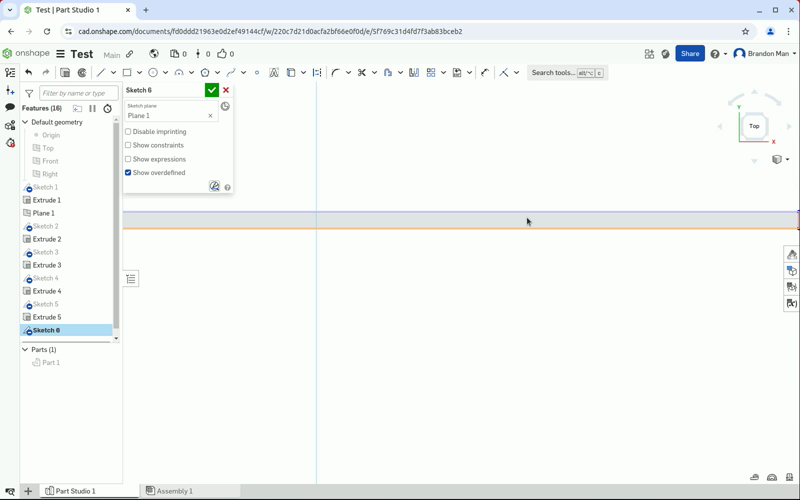
scroll(-6)
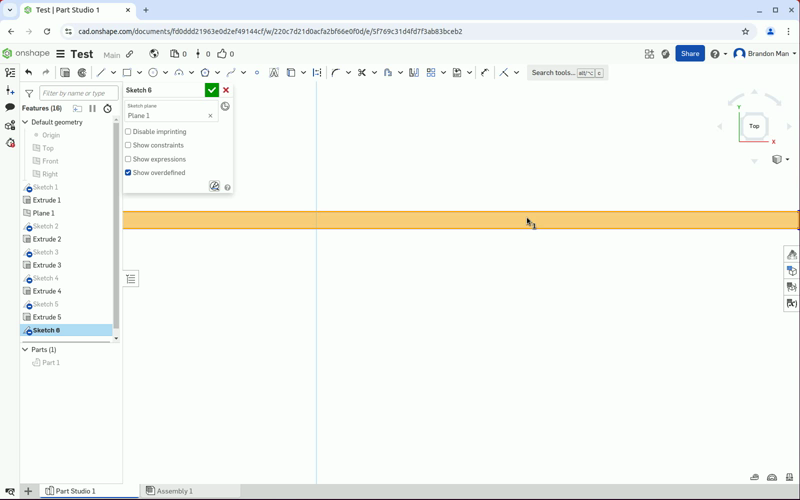
scroll(-6)
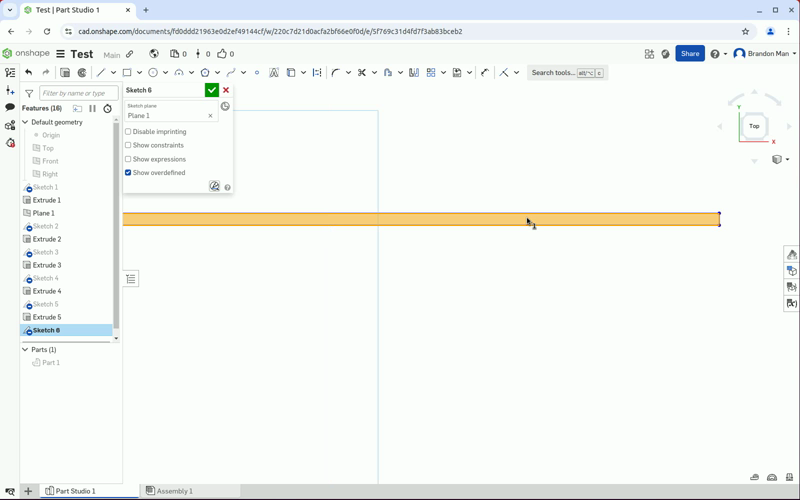
scroll(-6)
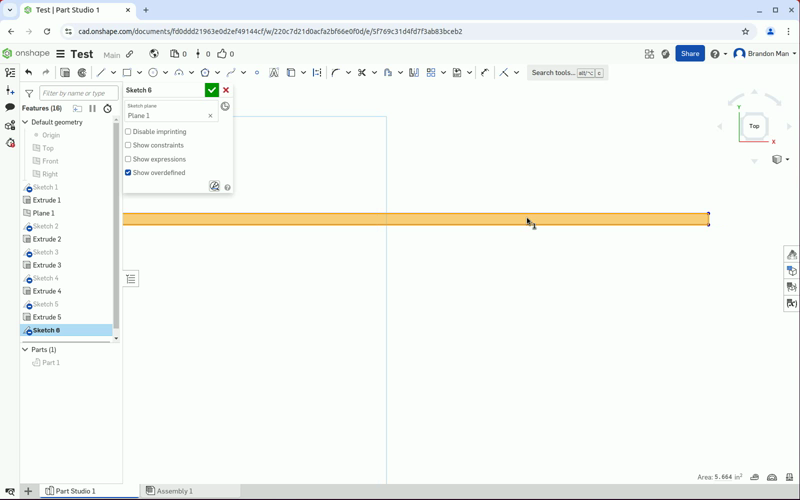
scroll(-6)
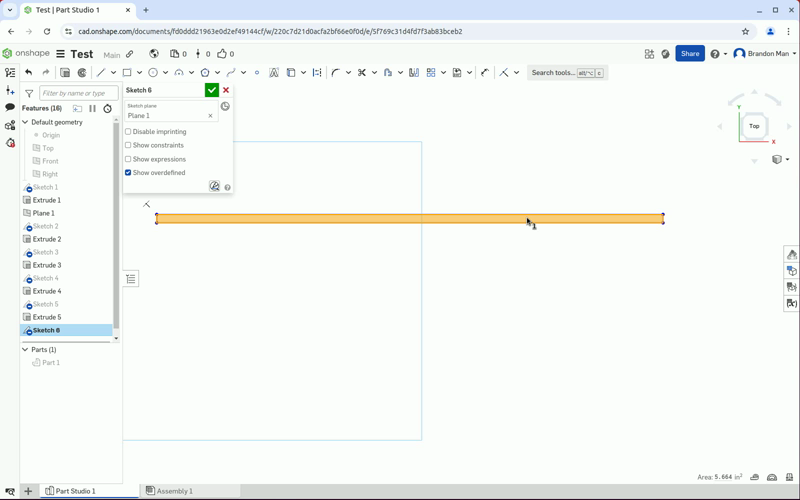
scroll(-6)
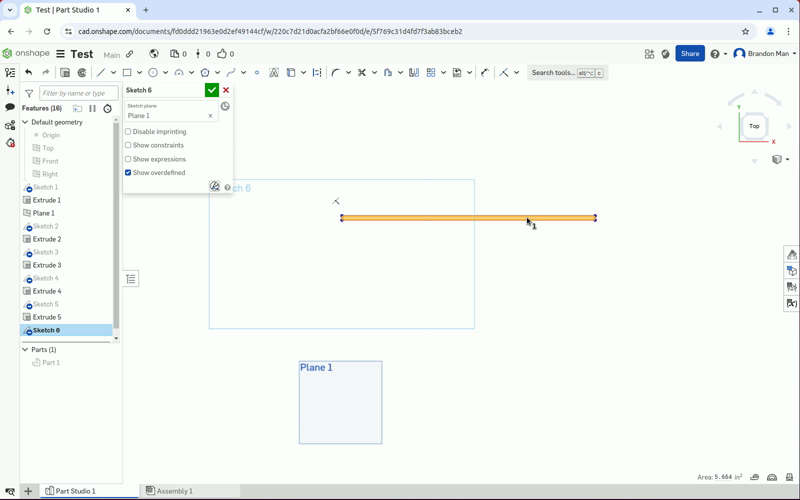
scroll(-6)
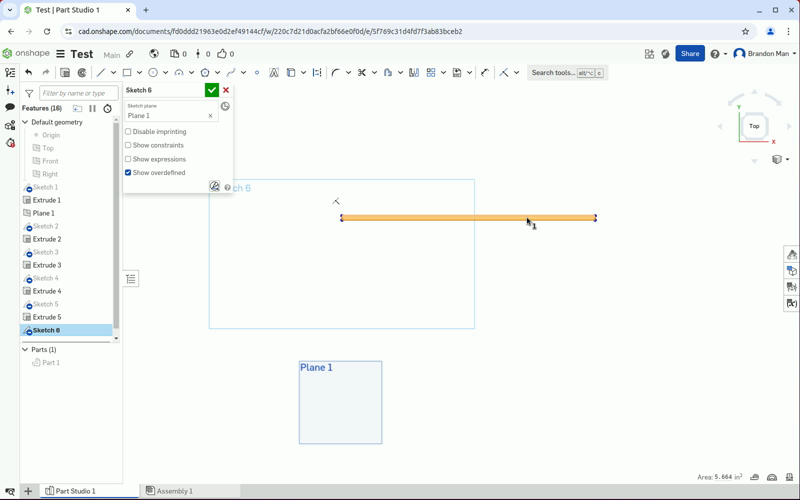
scroll(-6)
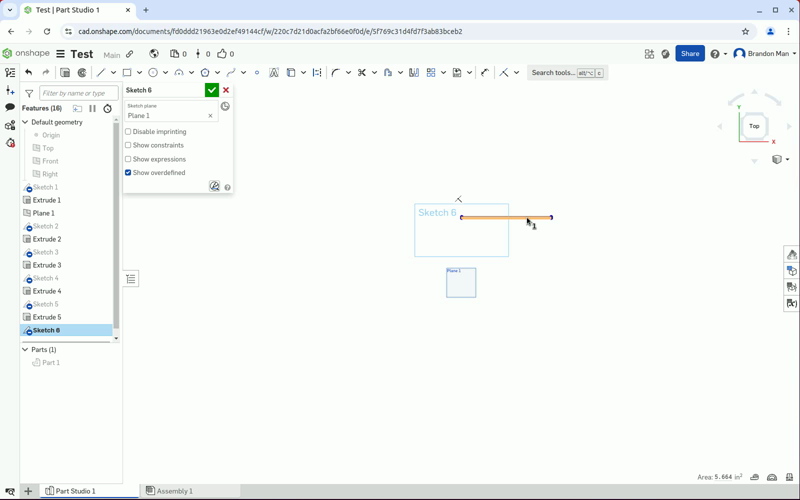
mouse_move(73, 352)
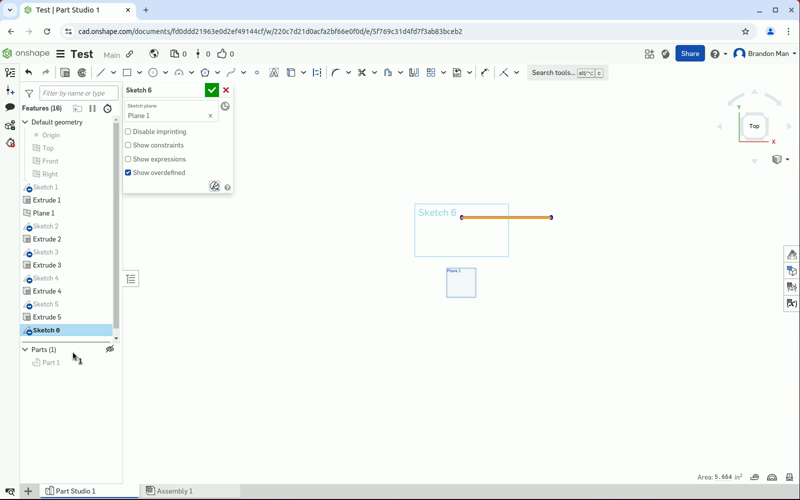
key(shift+y)
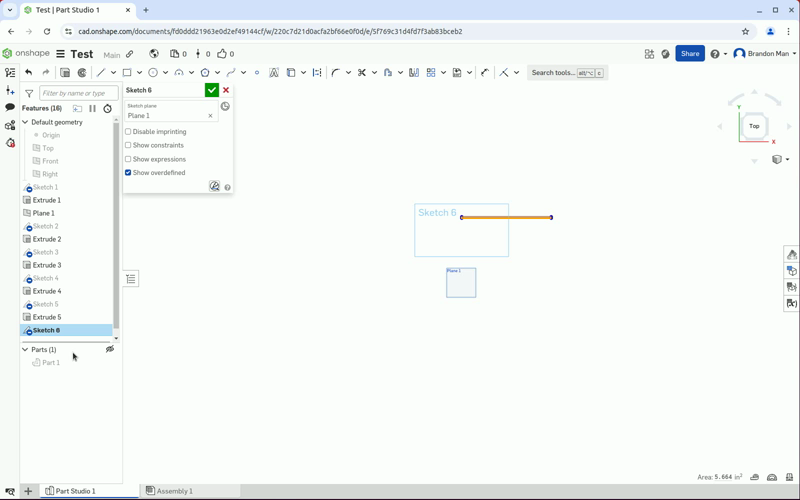
key(shift+e)
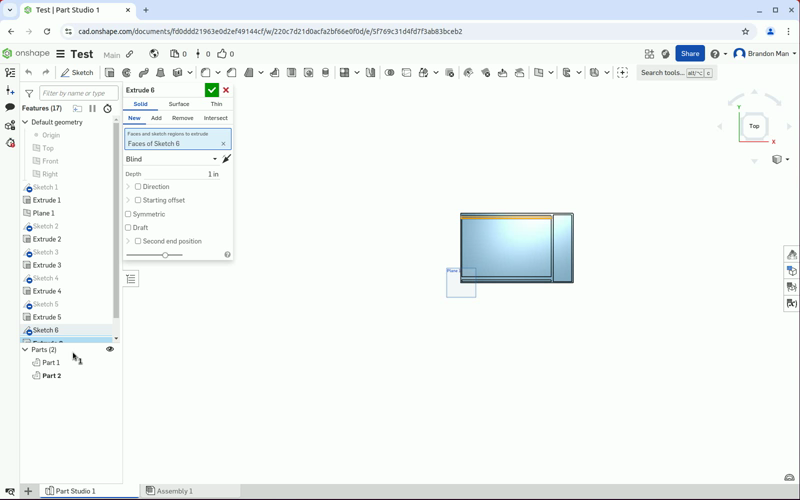
mouse_move(143, 106)
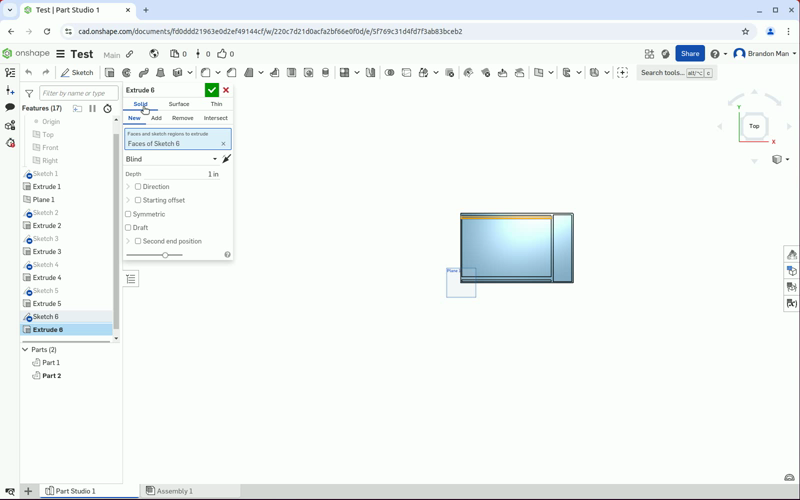
click(143, 106)
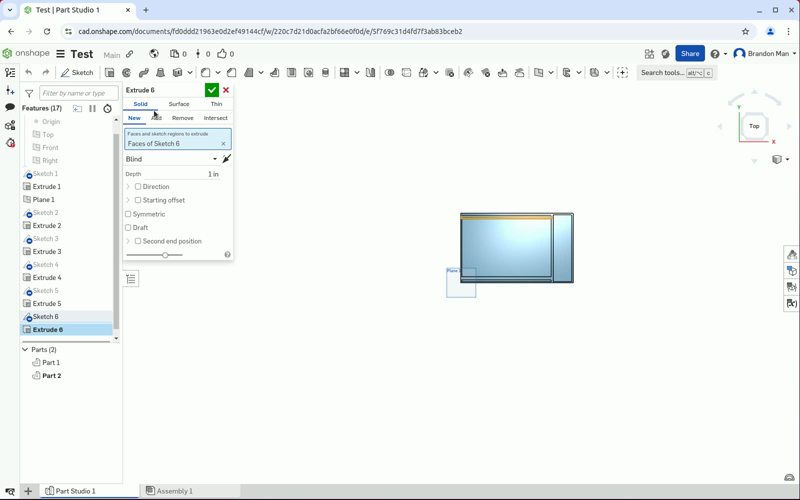
mouse_move(186, 120)
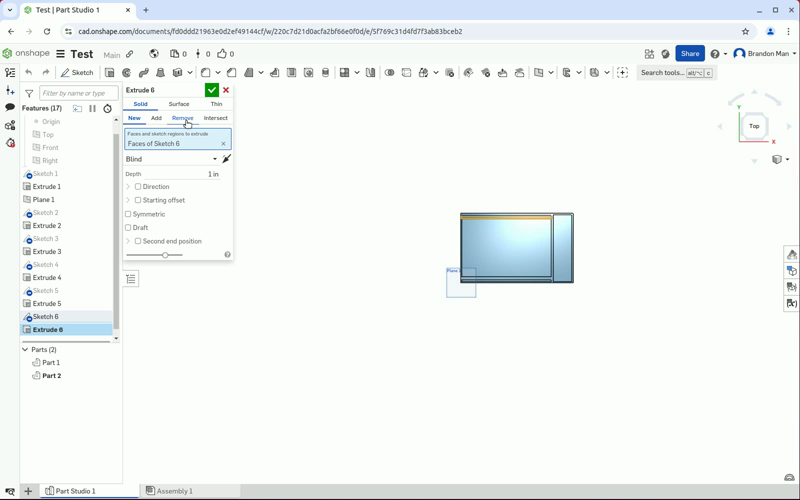
click(186, 120)
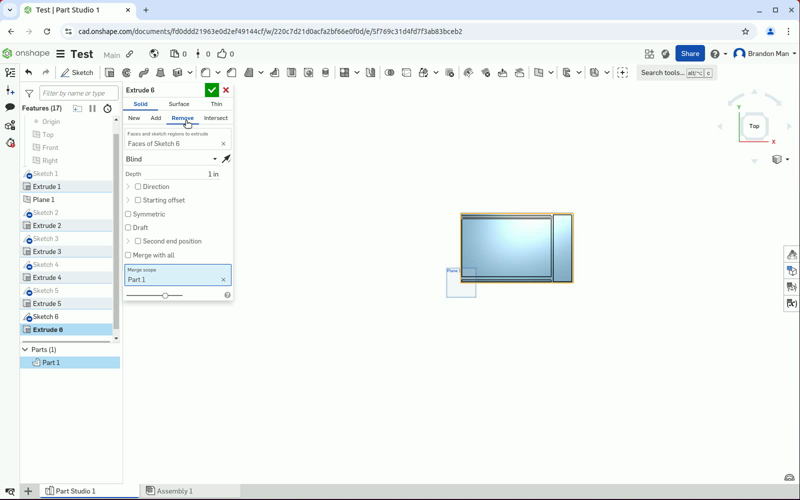
key(tab, 4)
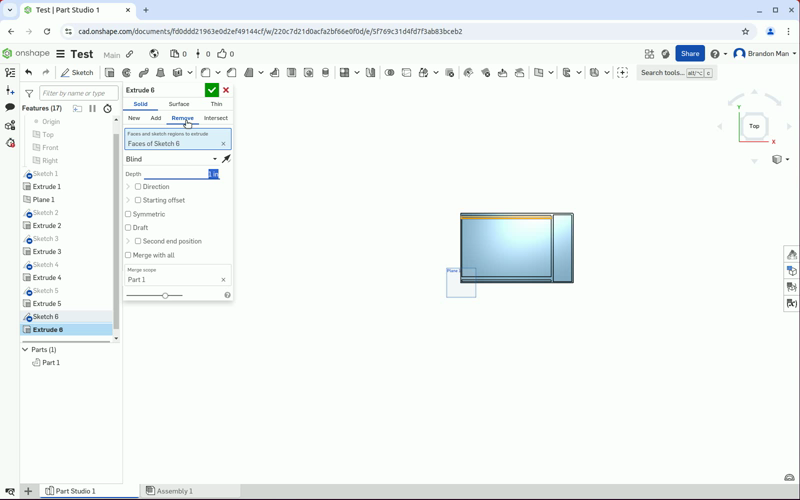
text(3.37)
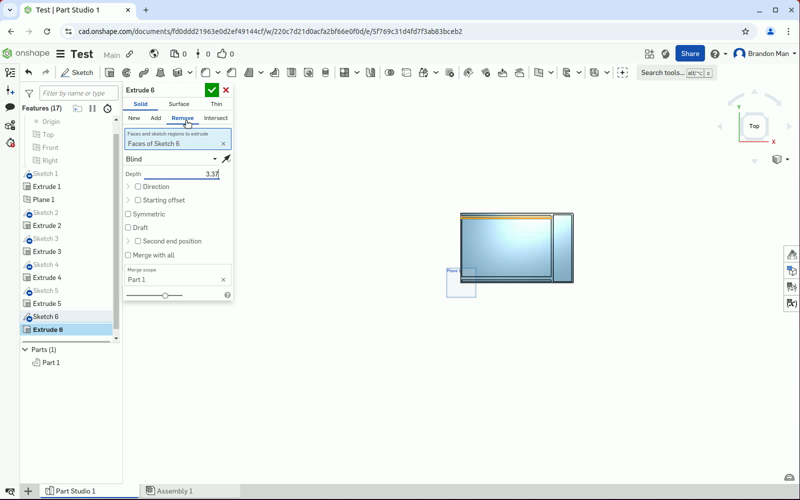
key(tab, 6)
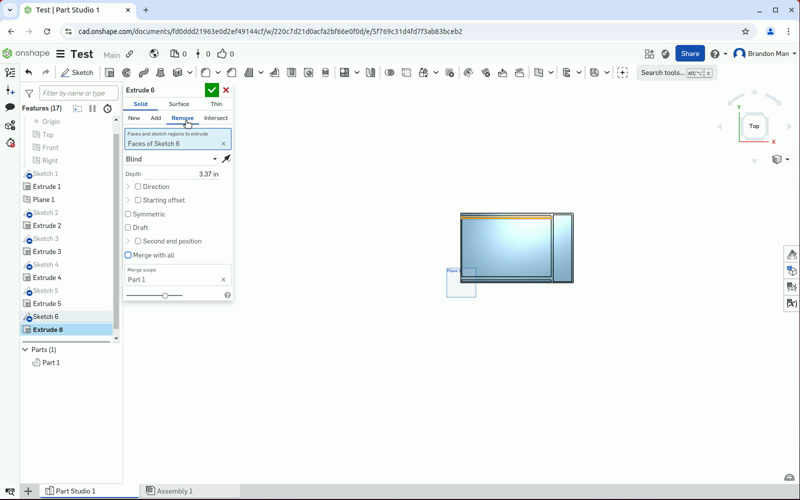
key(space)
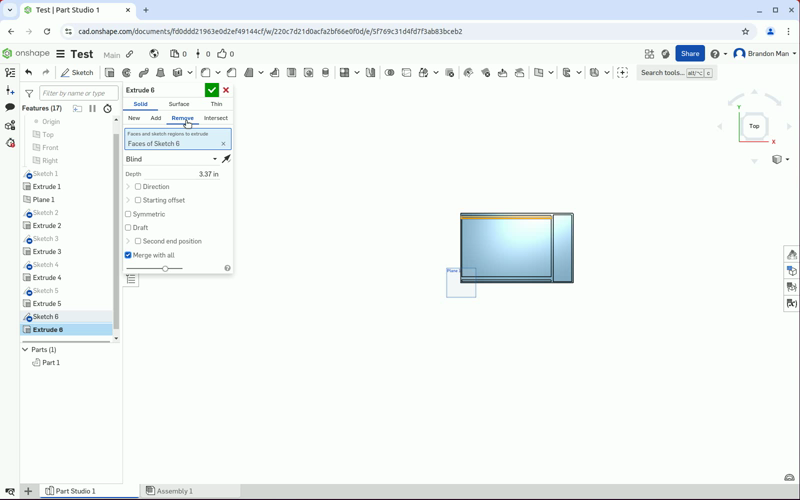
key(enter)
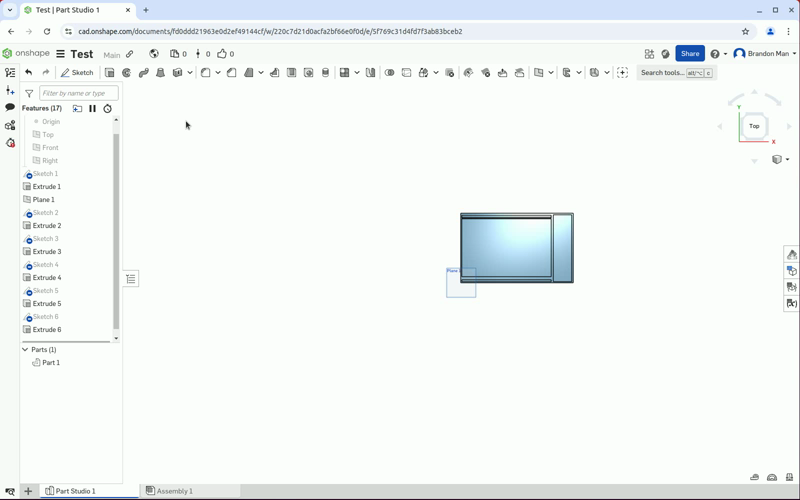
key(shift+h)
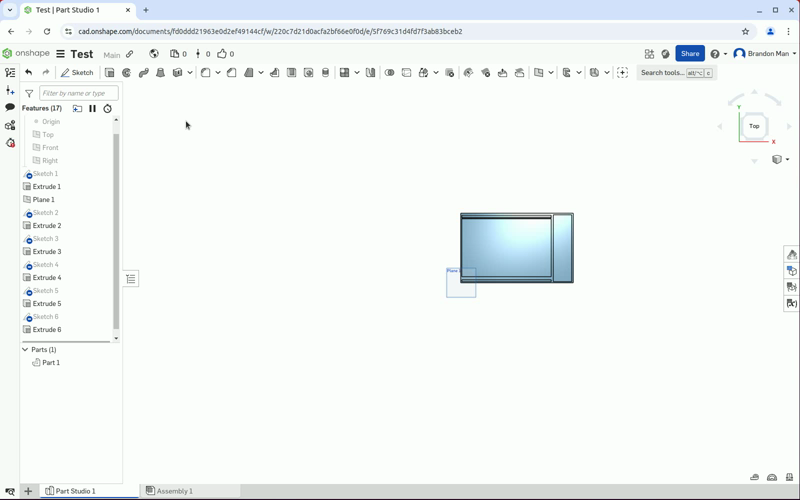
key(shift+h)
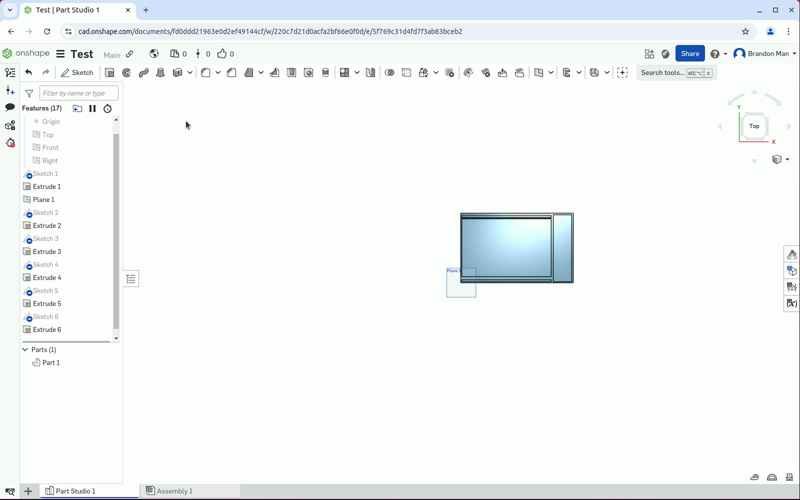
mouse_move(69, 176)
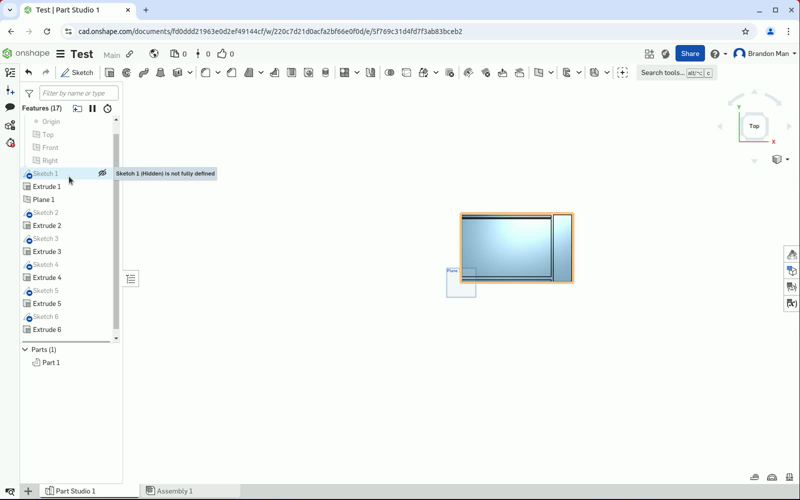
click(69, 176)
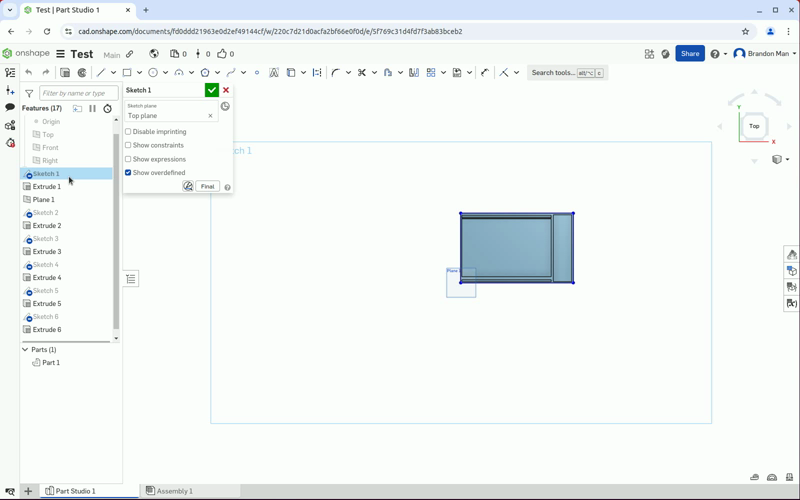
mouse_move(229, 92)
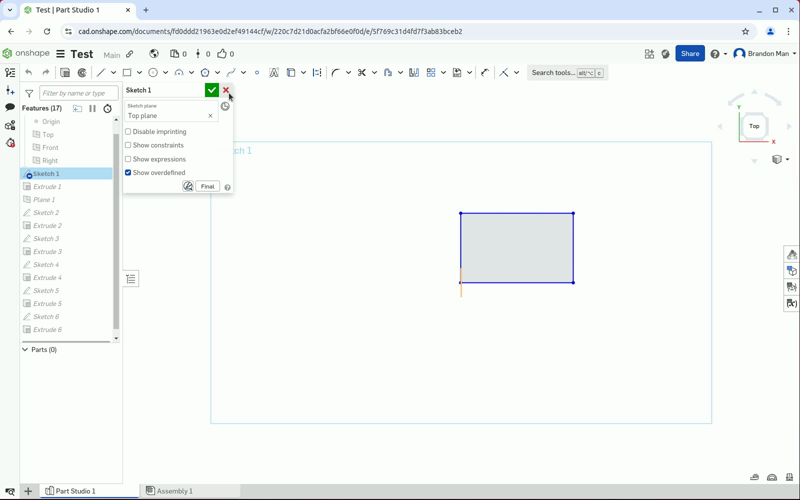
click(229, 92)
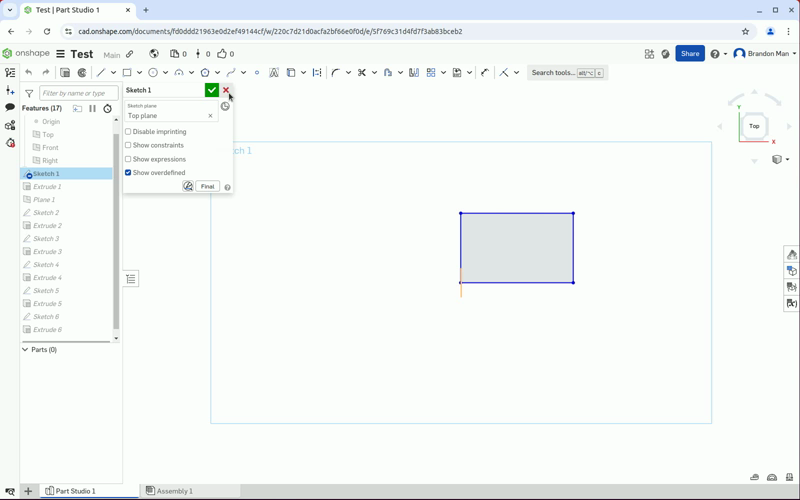
key(shift+s)
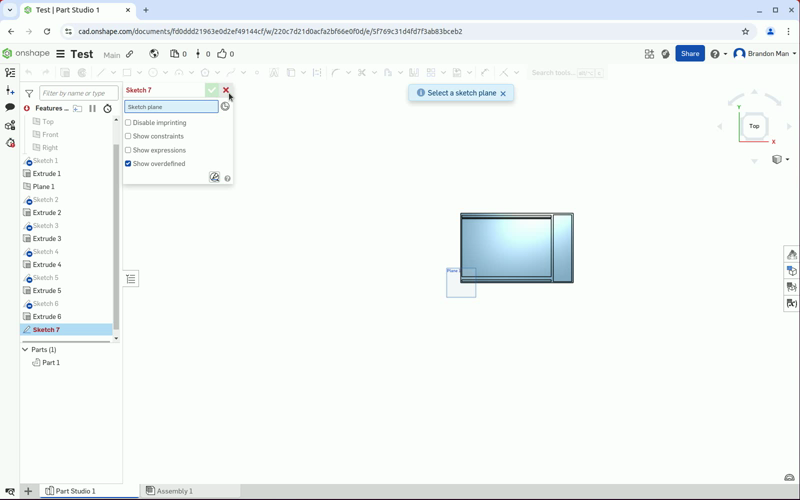
mouse_move(69, 189)
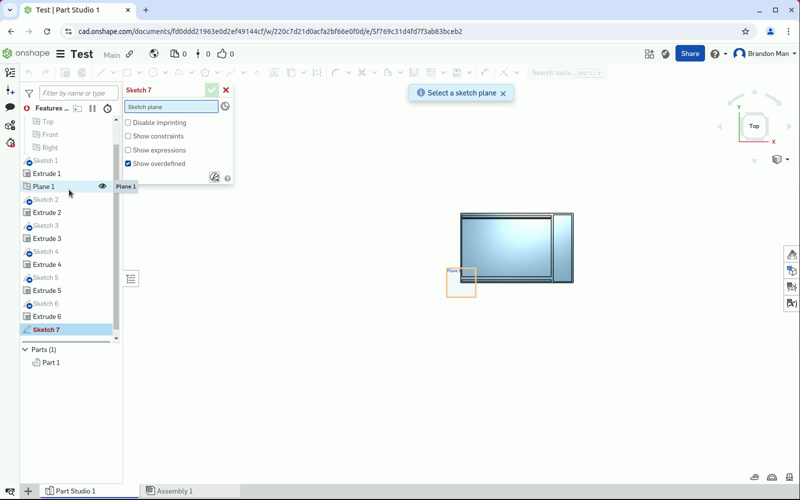
click(69, 189)
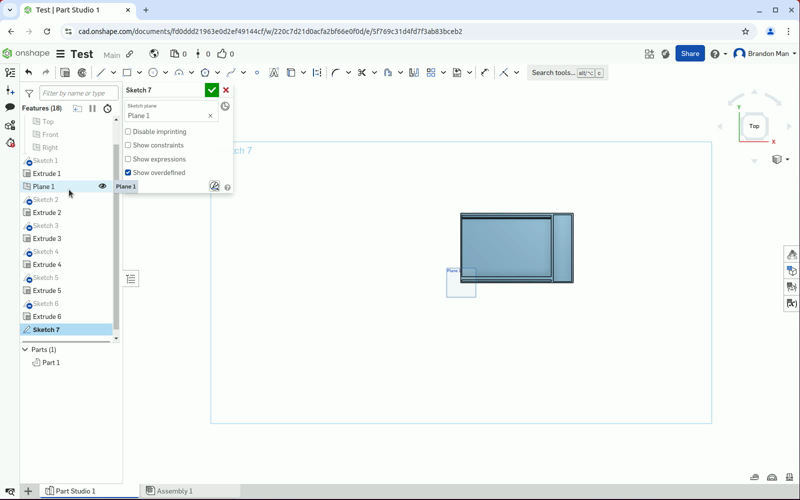
mouse_move(73, 352)
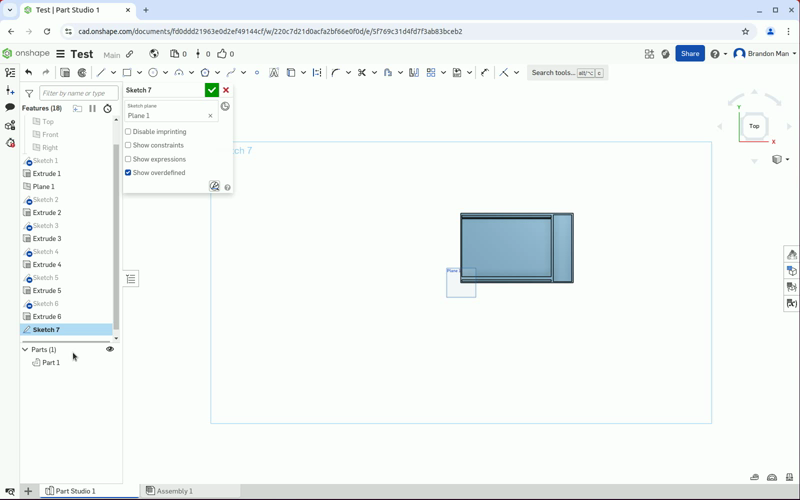
key(y)
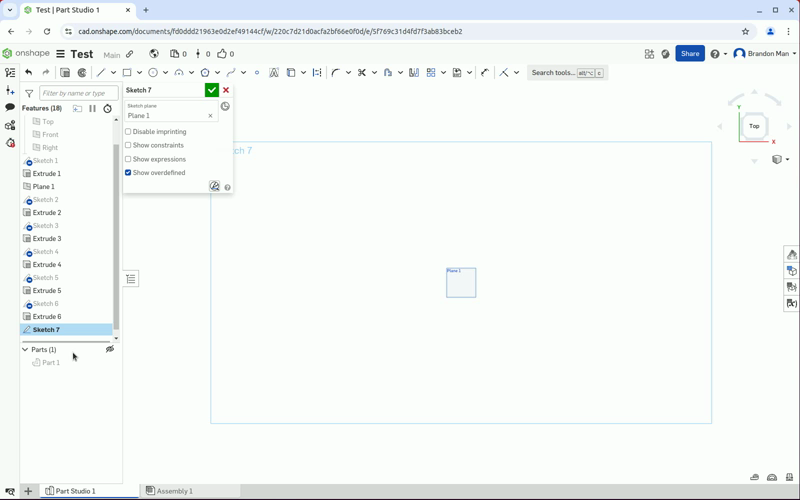
key(l)
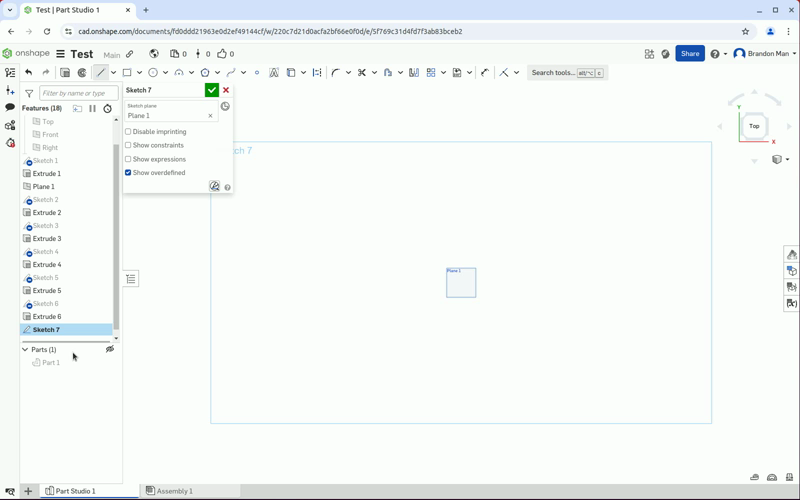
key_down(shift)
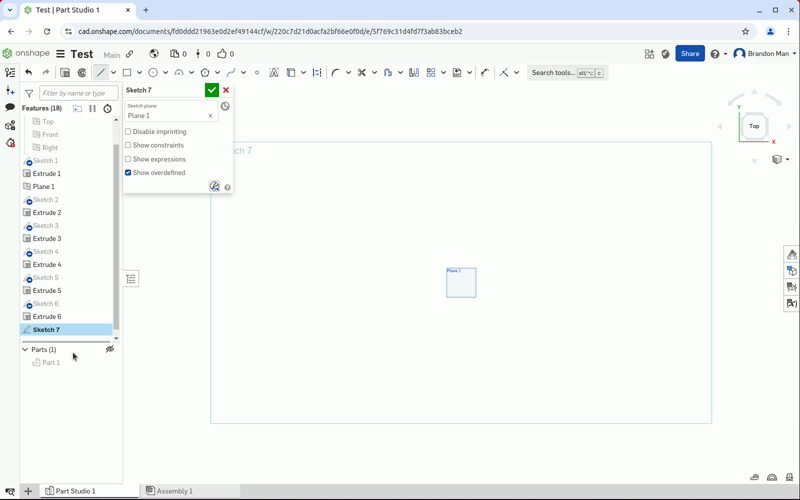
mouse_move(461, 279)
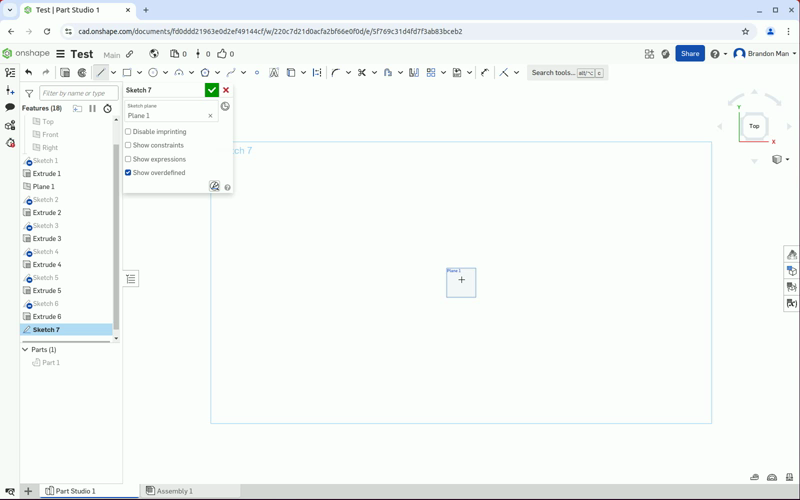
click(461, 279)
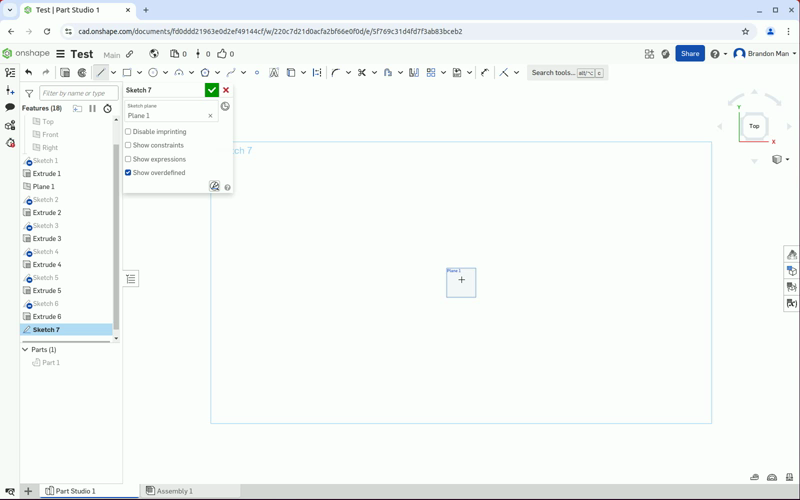
key_up(shift)
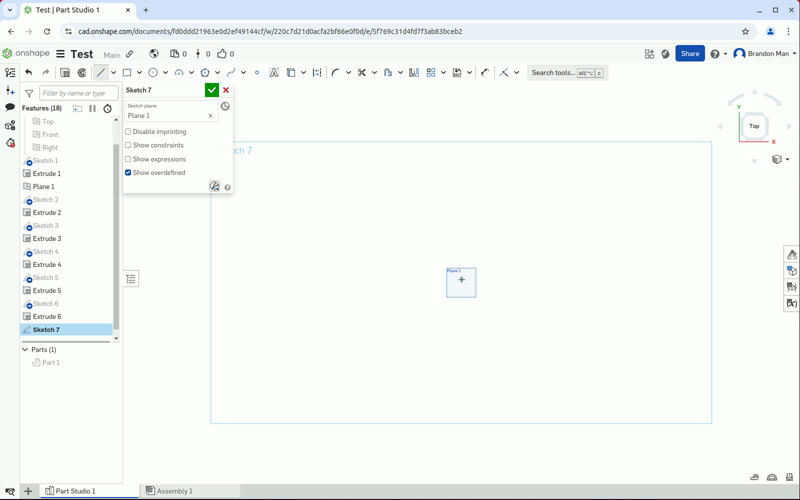
key_down(shift)
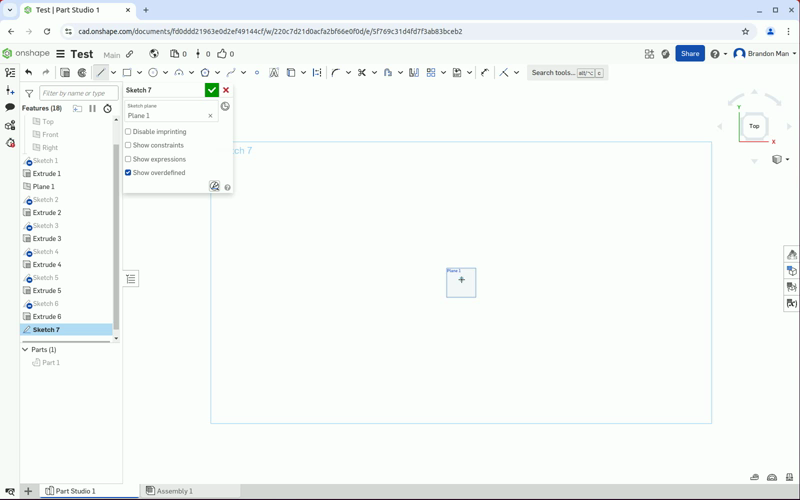
mouse_move(551, 279)
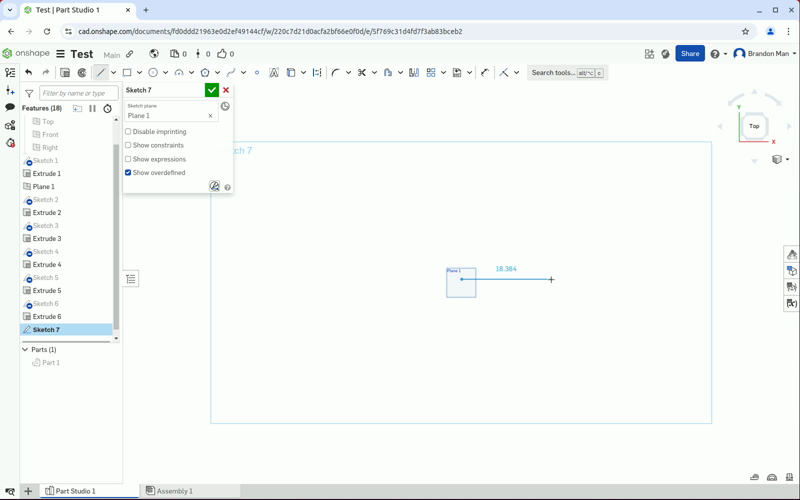
click(551, 279)
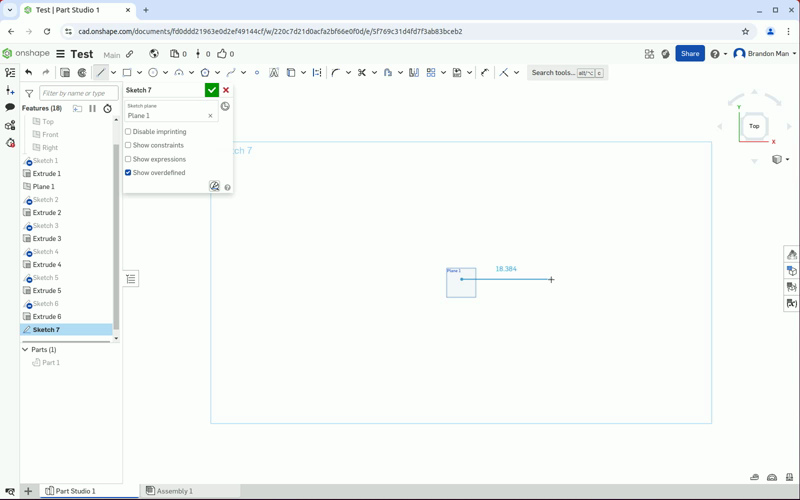
key_up(shift)
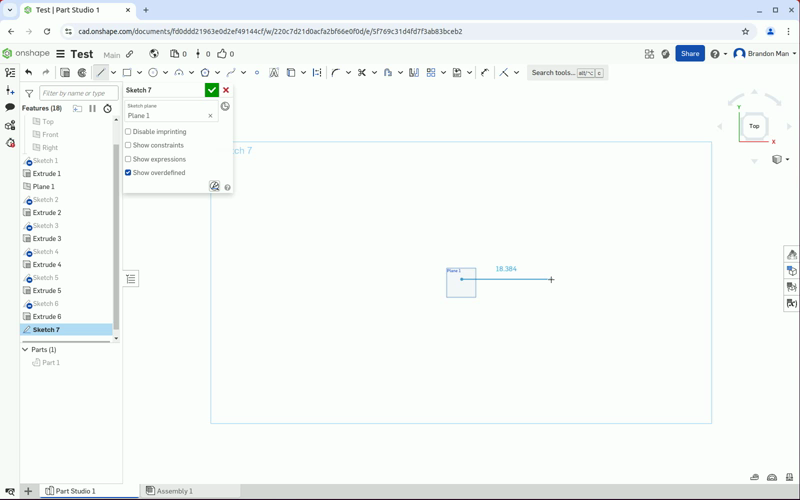
key_down(shift)
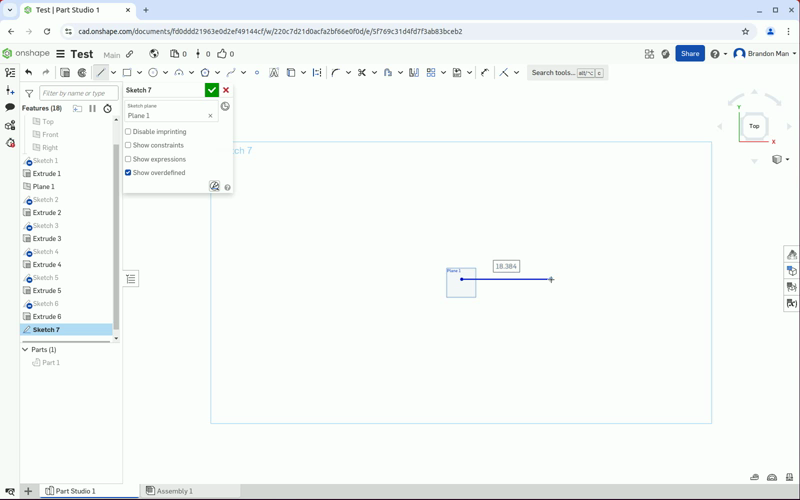
mouse_move(581, 279)
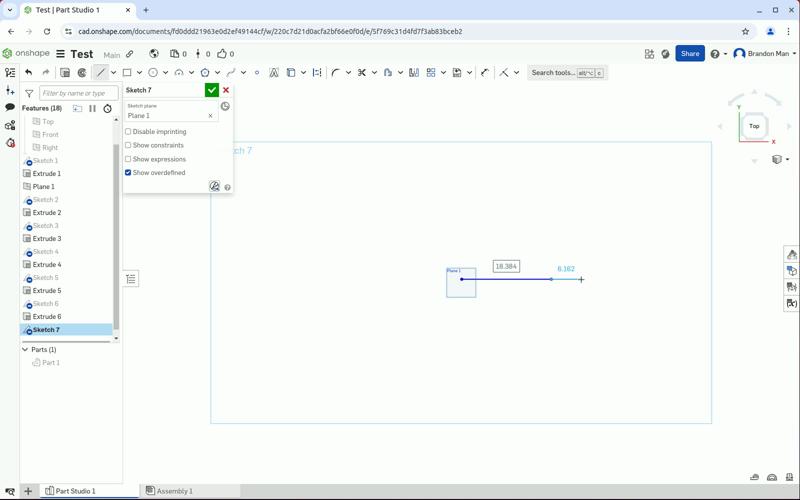
mouse_move(551, 277)
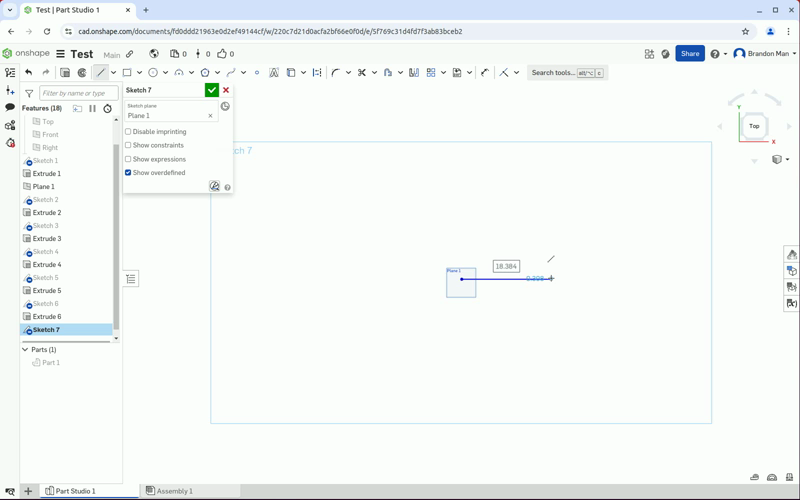
scroll(6)
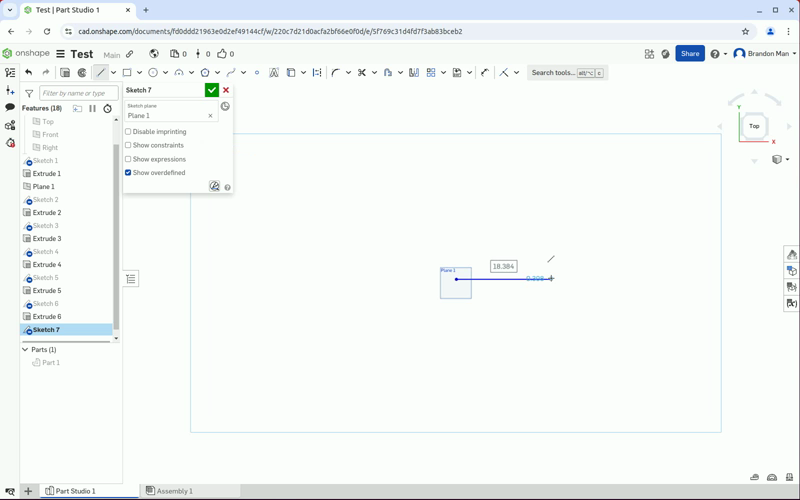
scroll(6)
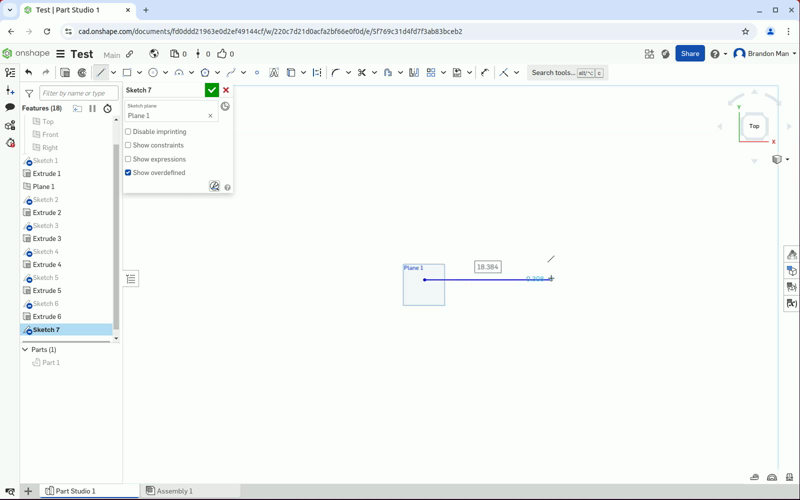
scroll(6)
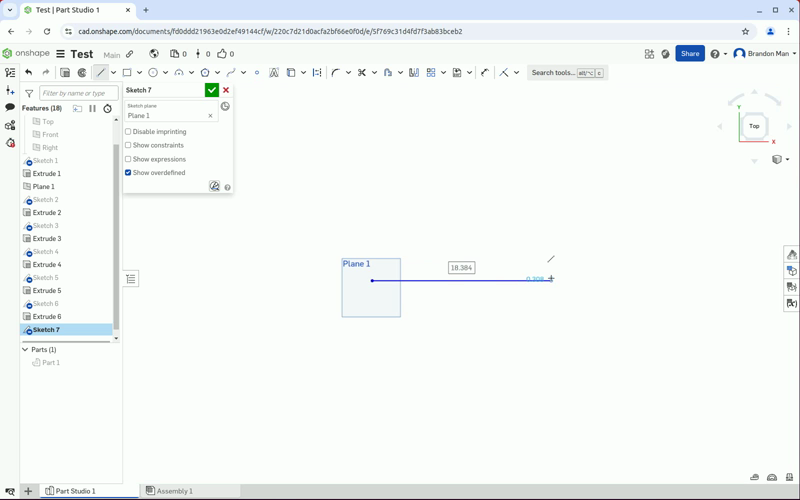
scroll(6)
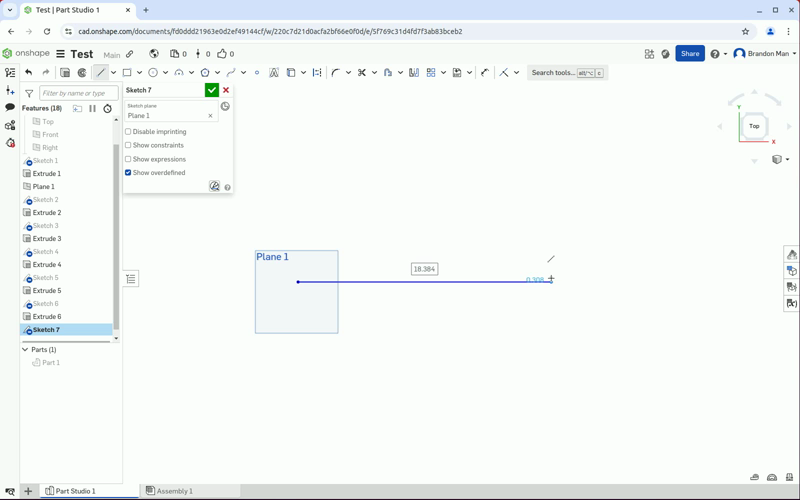
scroll(6)
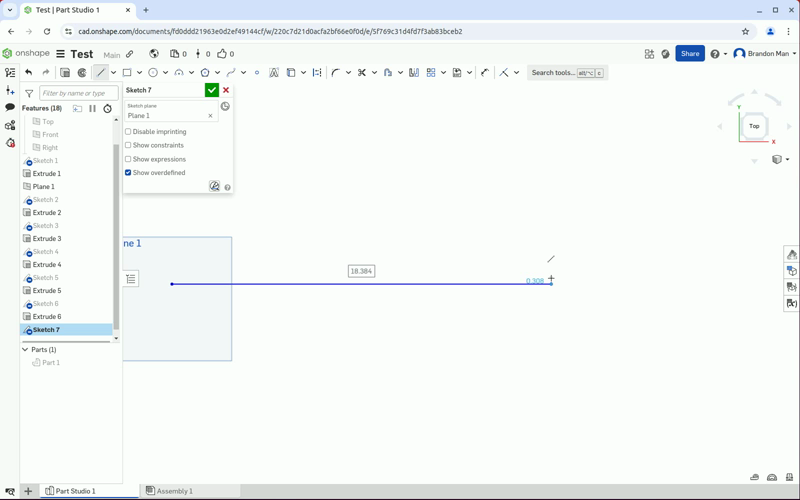
scroll(6)
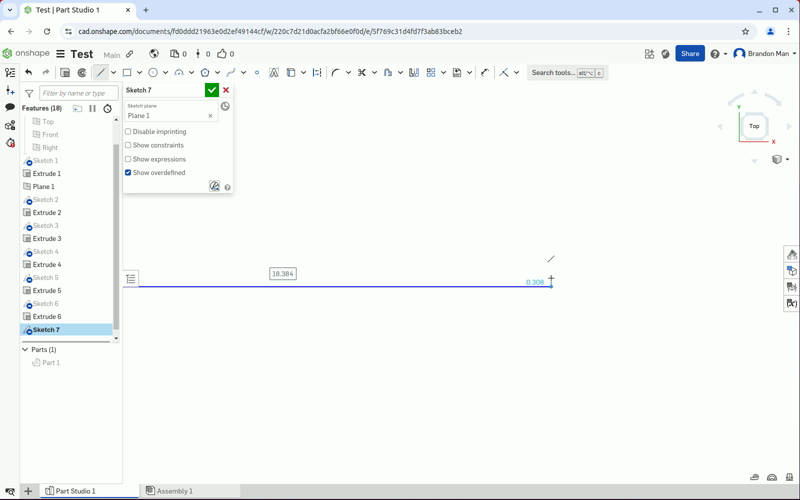
scroll(6)
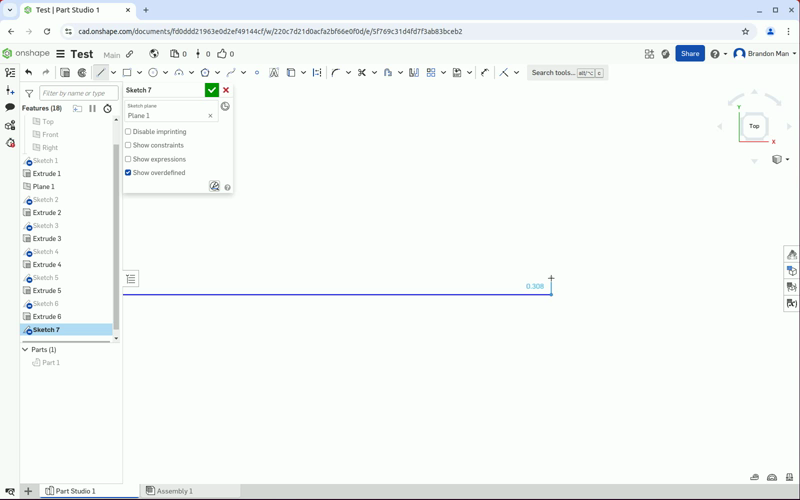
click(551, 277)
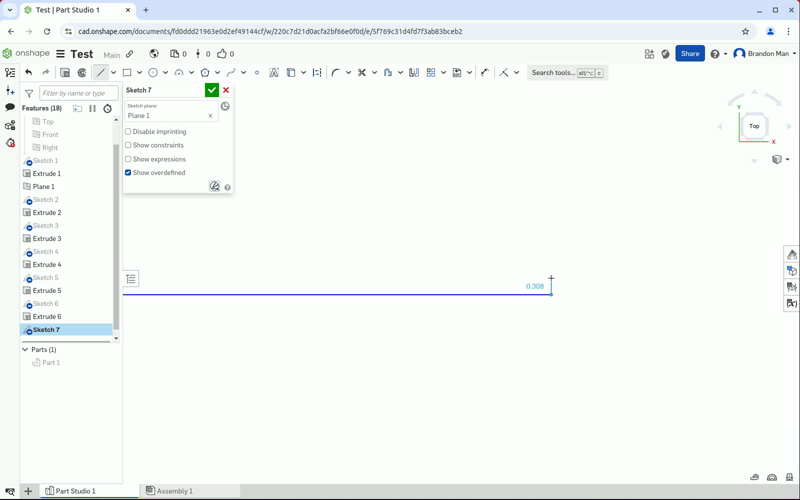
scroll(-6)
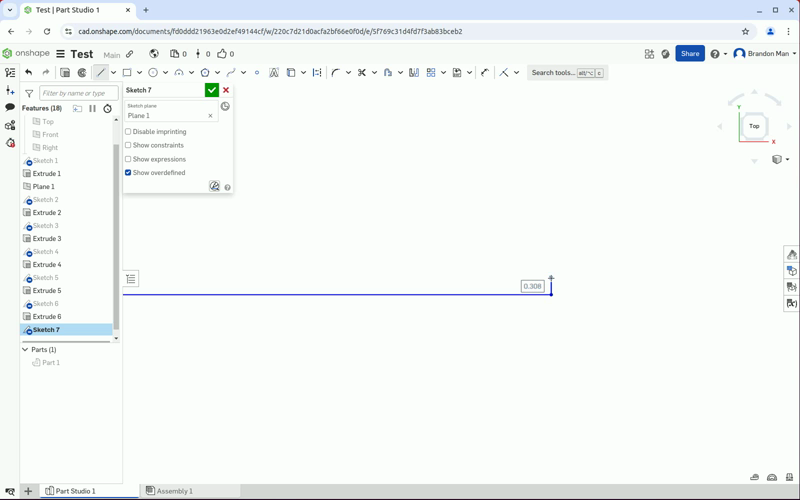
scroll(-6)
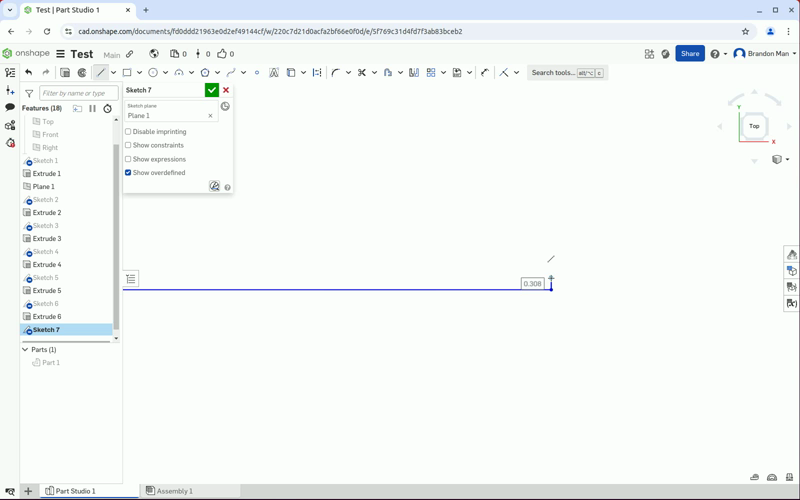
scroll(-6)
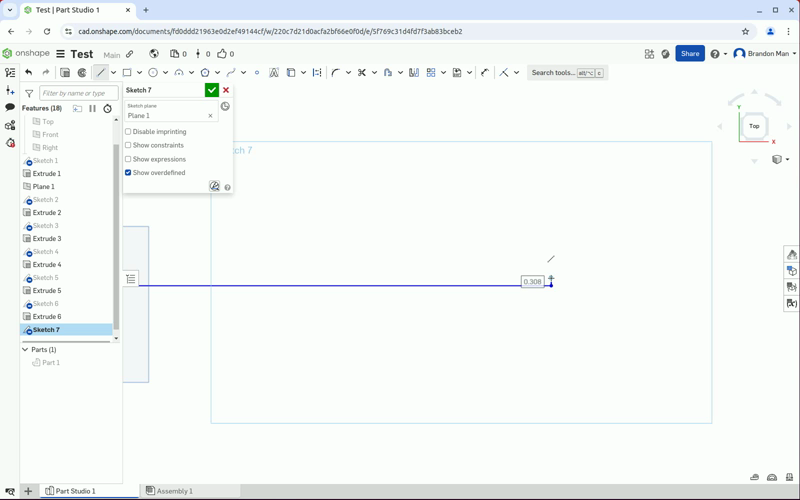
scroll(-6)
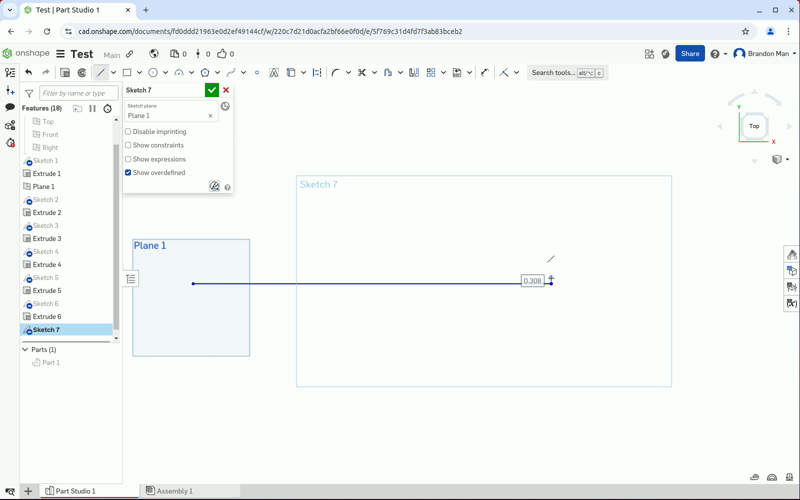
scroll(-6)
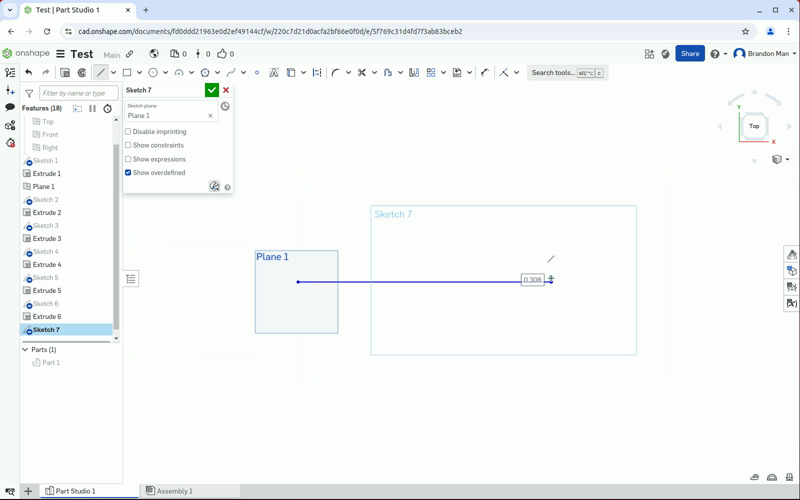
scroll(-6)
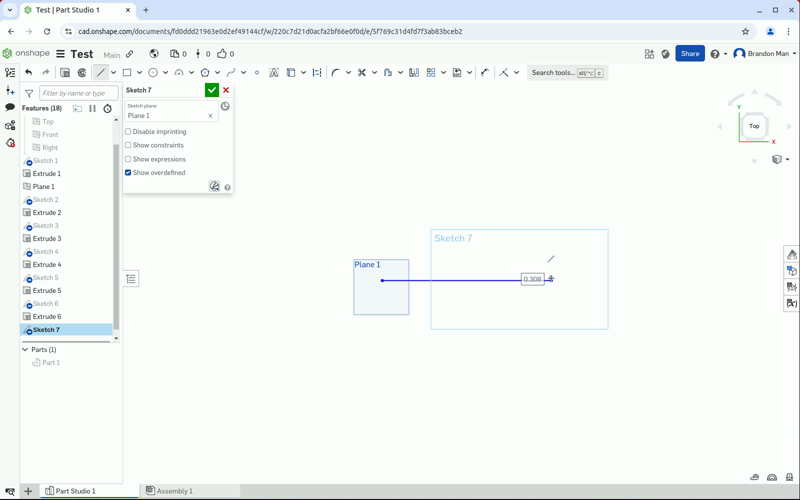
scroll(-6)
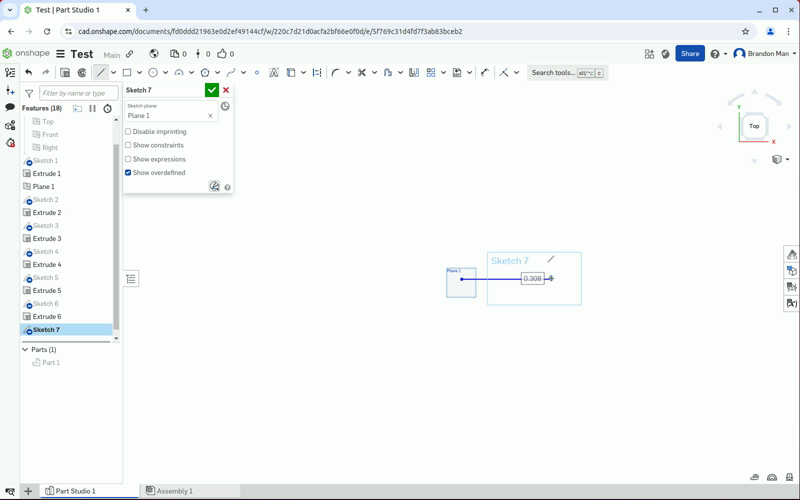
key_up(shift)
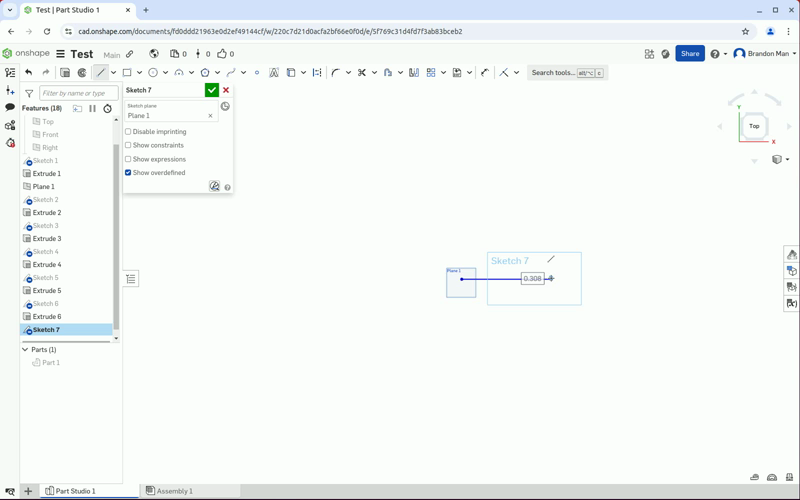
key_down(shift)
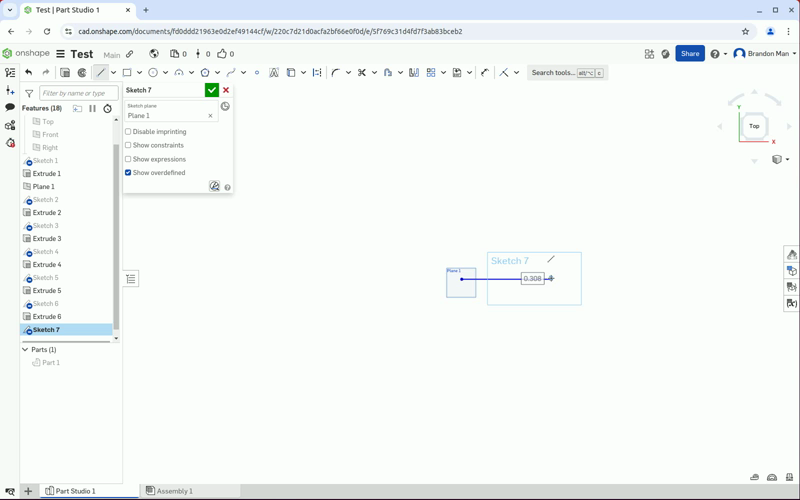
mouse_move(461, 277)
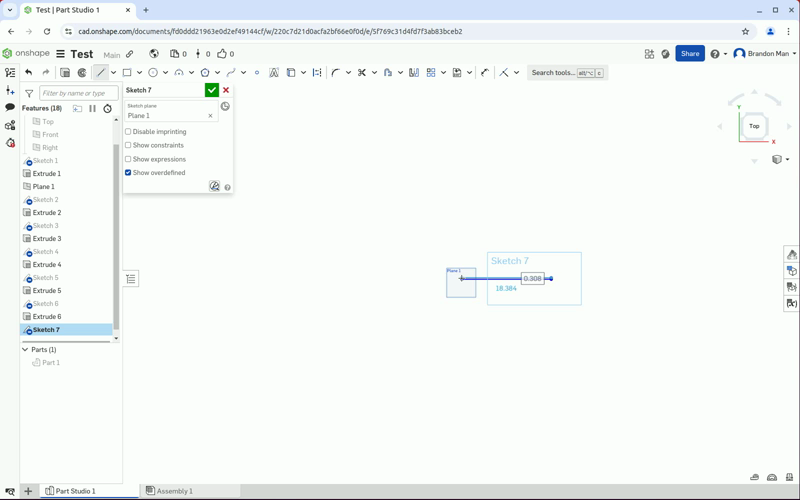
scroll(6)
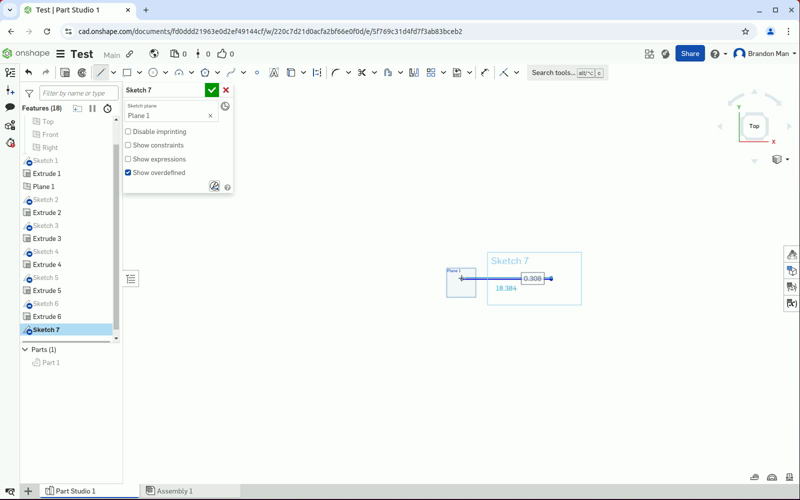
scroll(6)
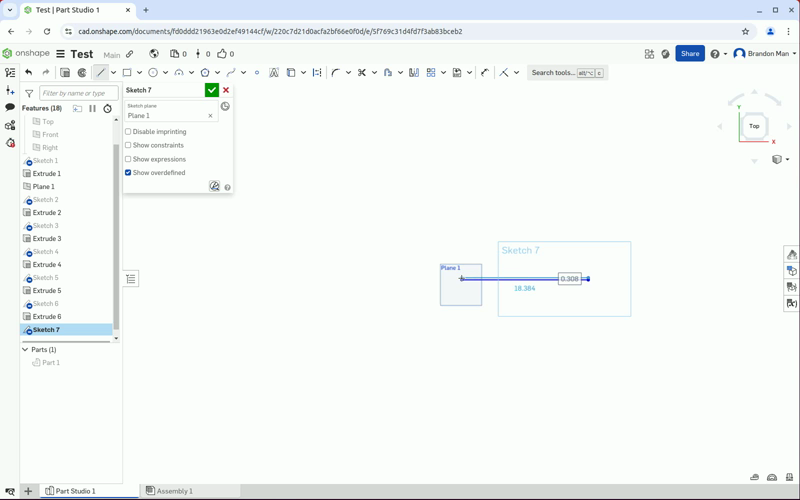
scroll(6)
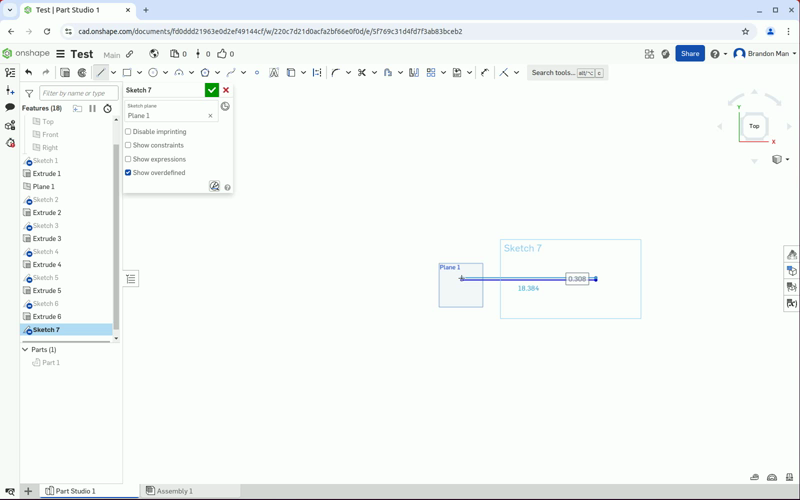
scroll(6)
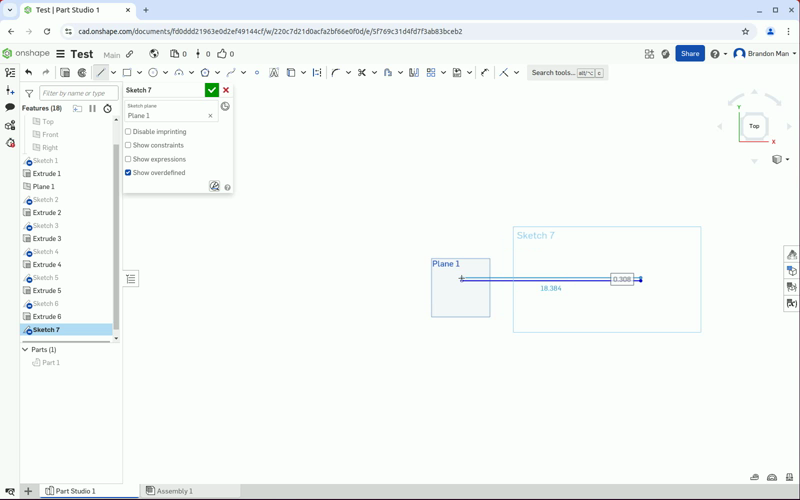
scroll(6)
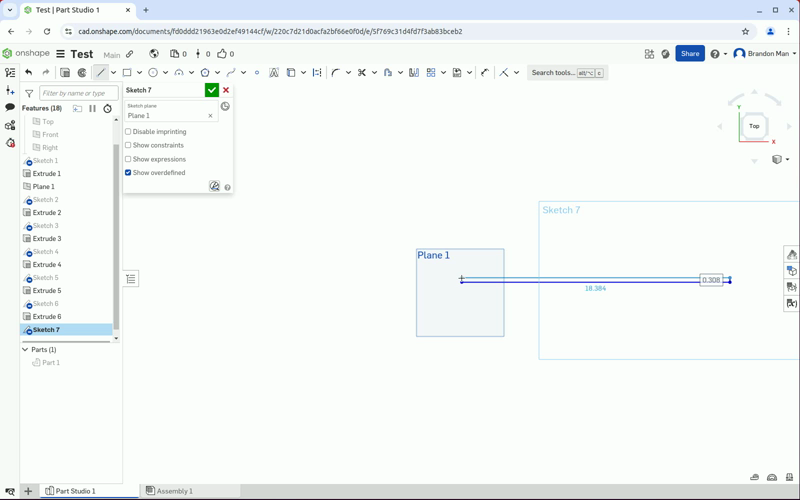
scroll(6)
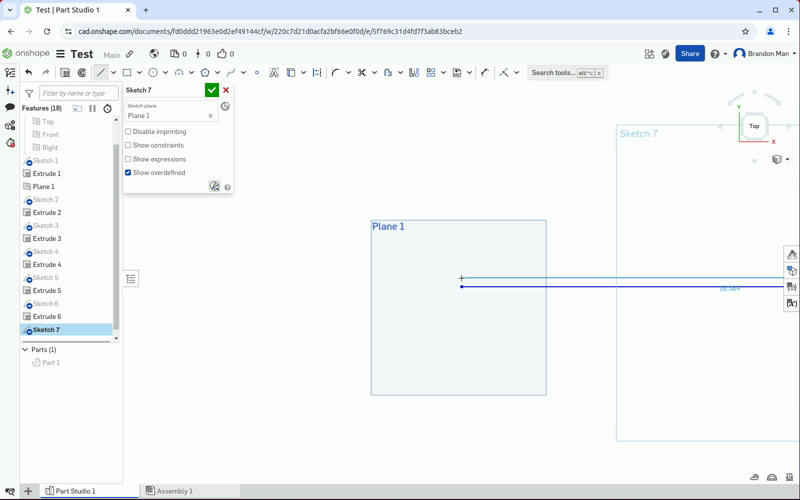
scroll(6)
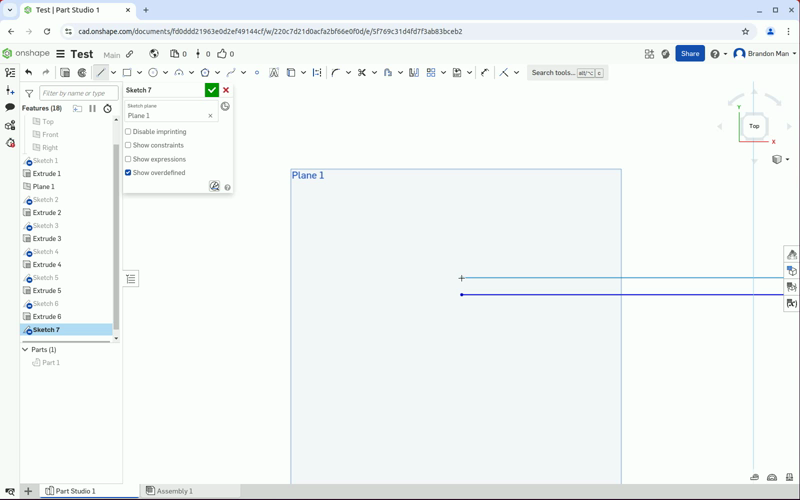
click(461, 277)
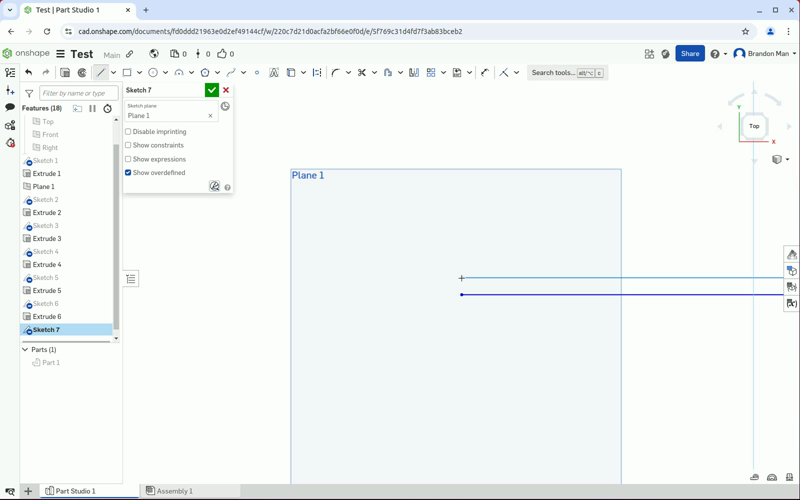
scroll(-6)
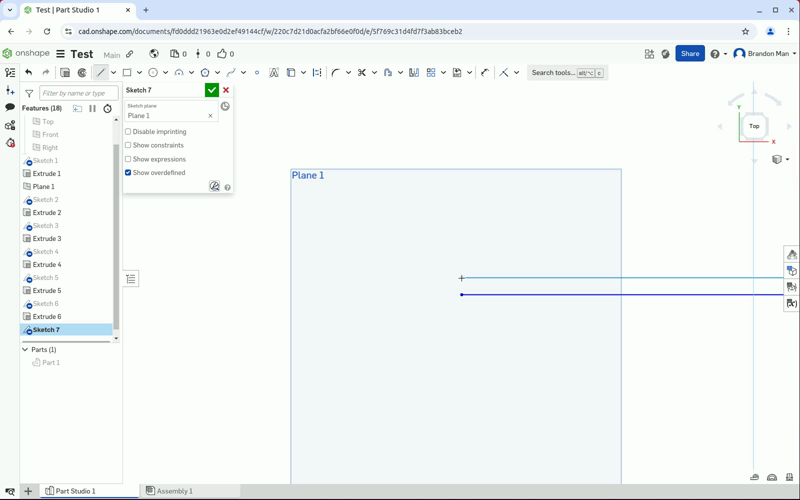
scroll(-6)
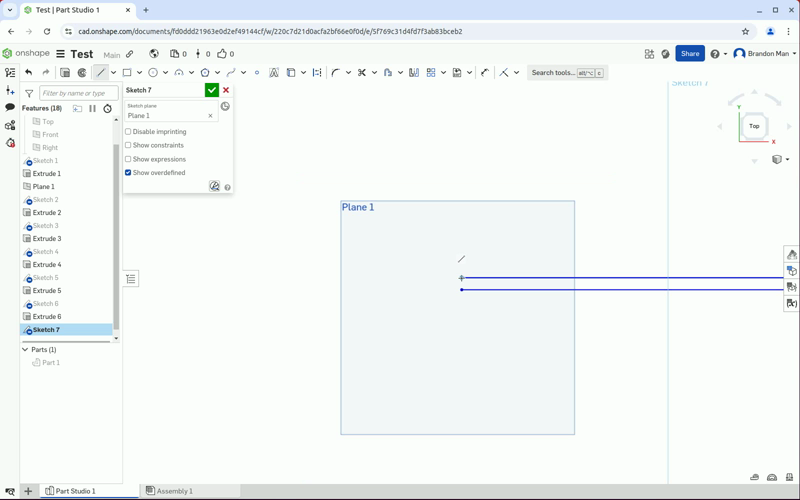
scroll(-6)
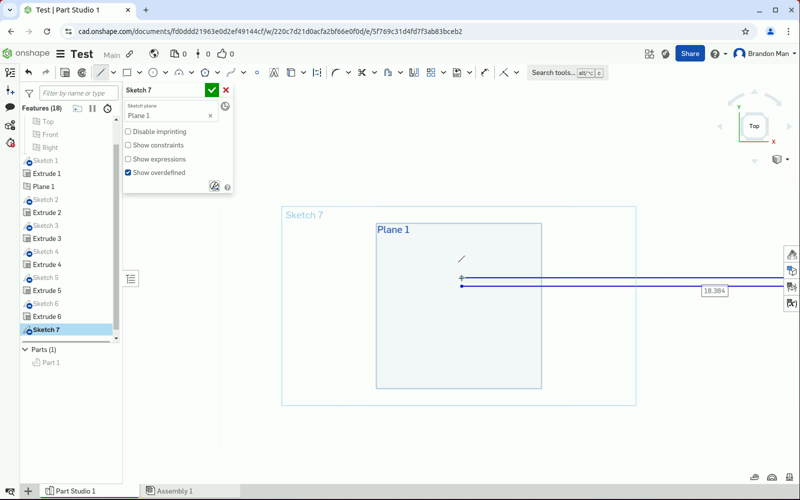
scroll(-6)
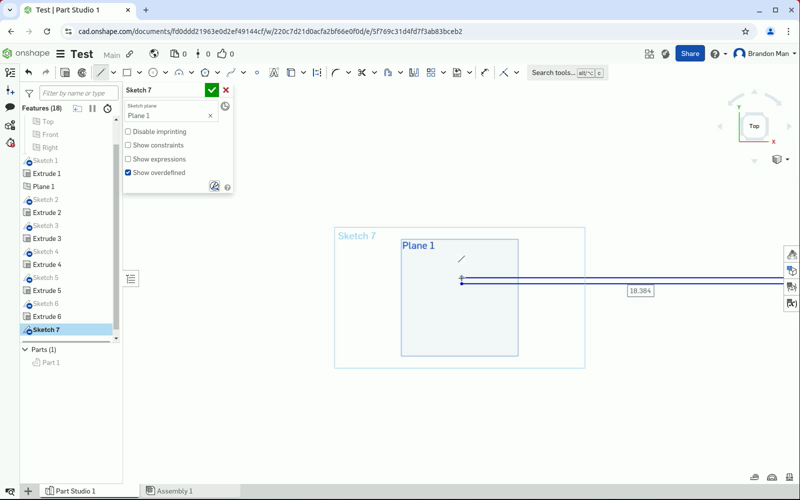
scroll(-6)
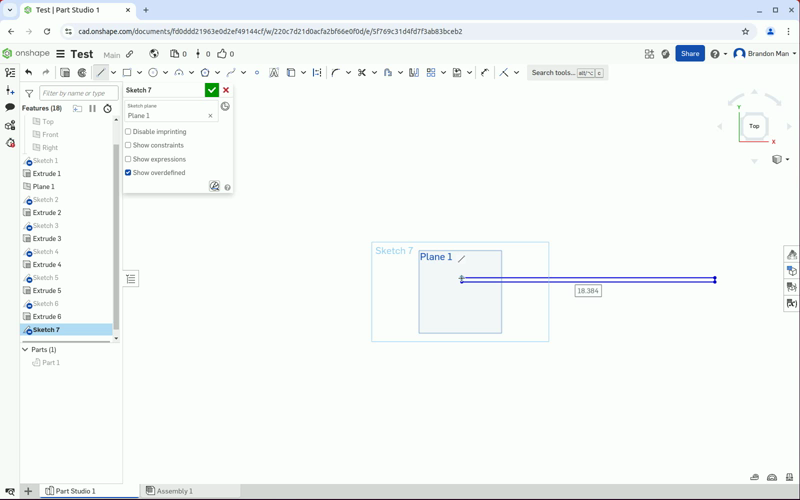
scroll(-6)
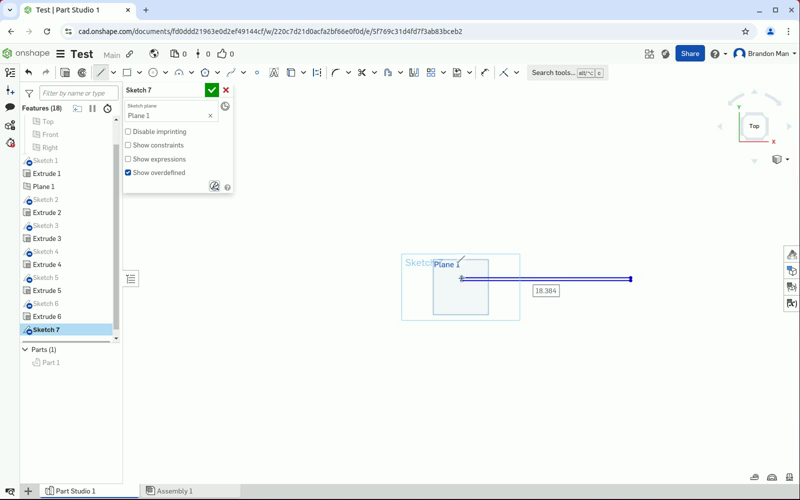
scroll(-6)
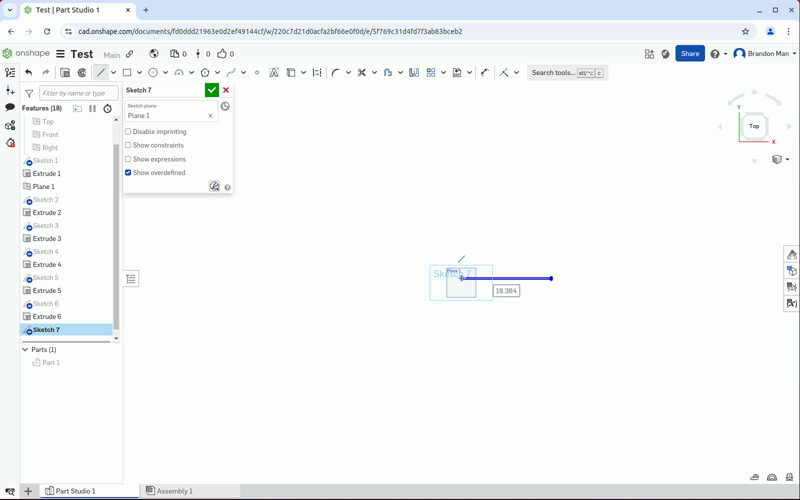
key_up(shift)
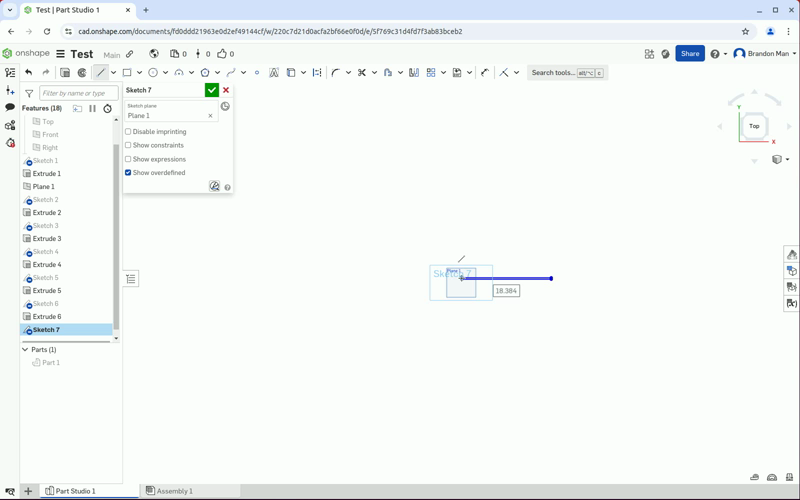
mouse_move(492, 277)
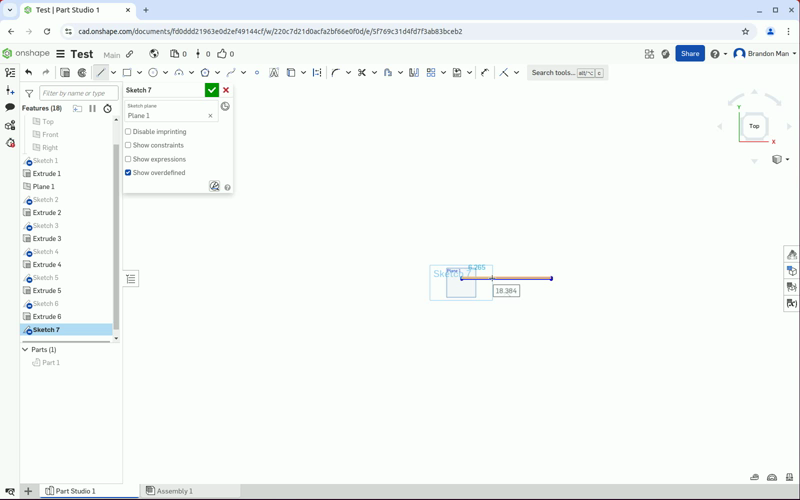
key_down(shift)
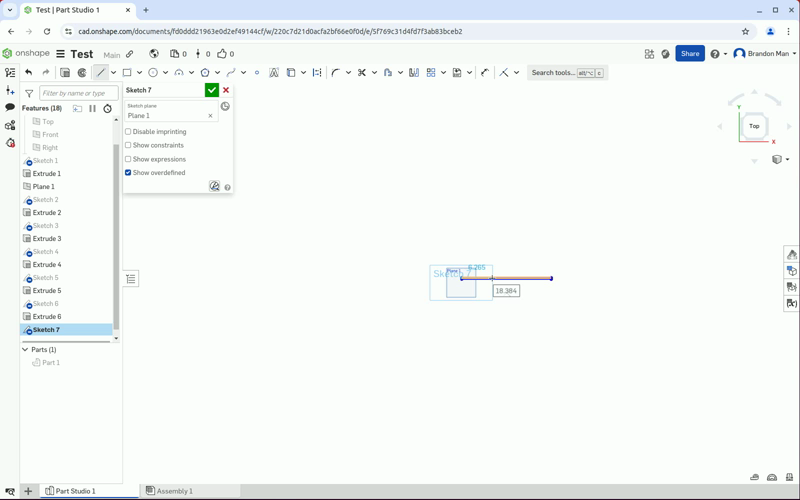
mouse_move(461, 279)
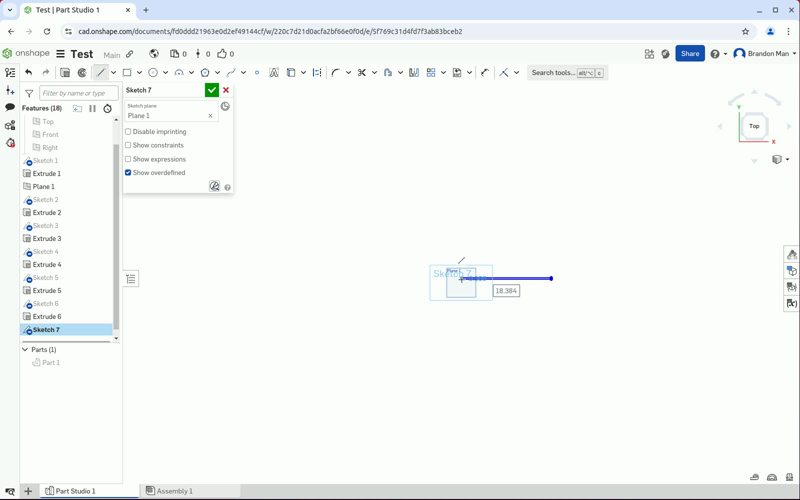
scroll(6)
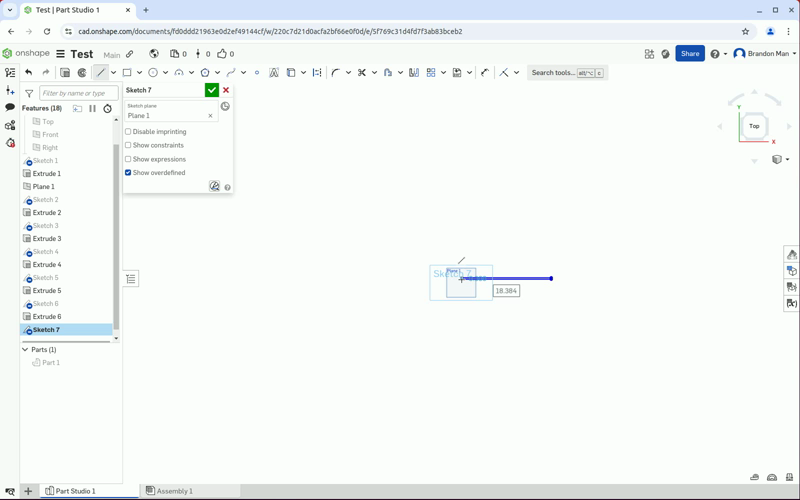
scroll(6)
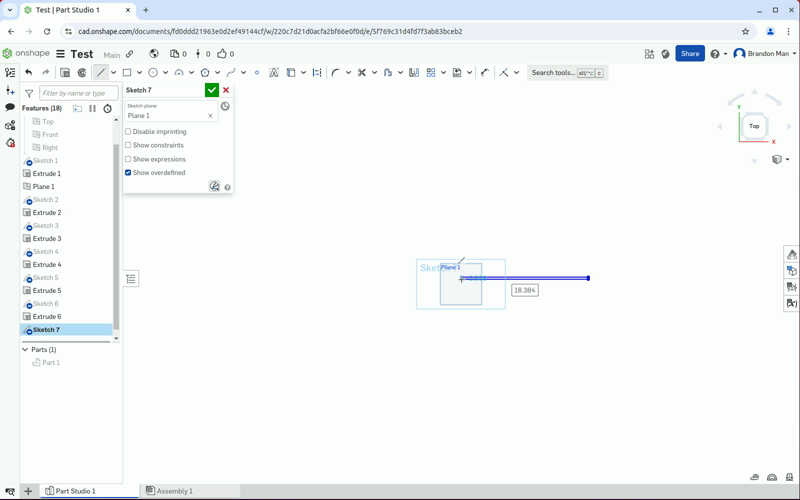
scroll(6)
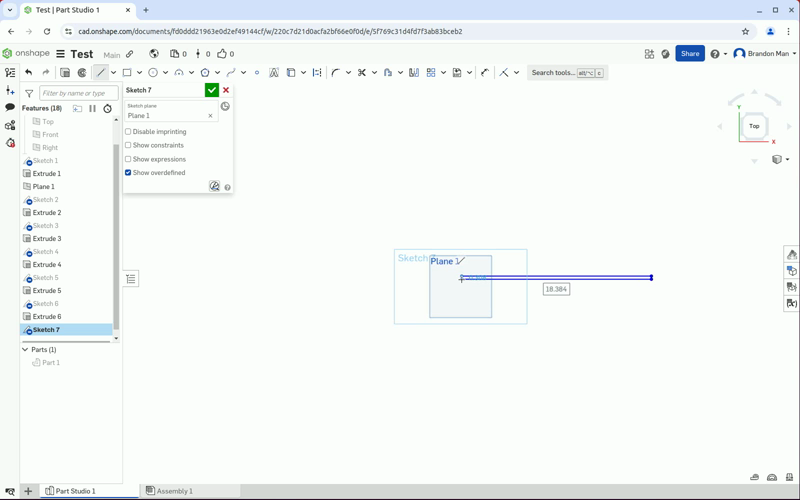
scroll(6)
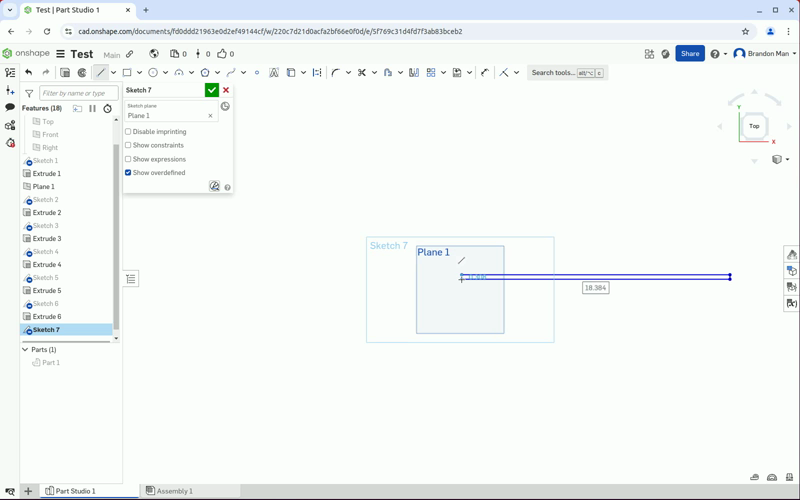
scroll(6)
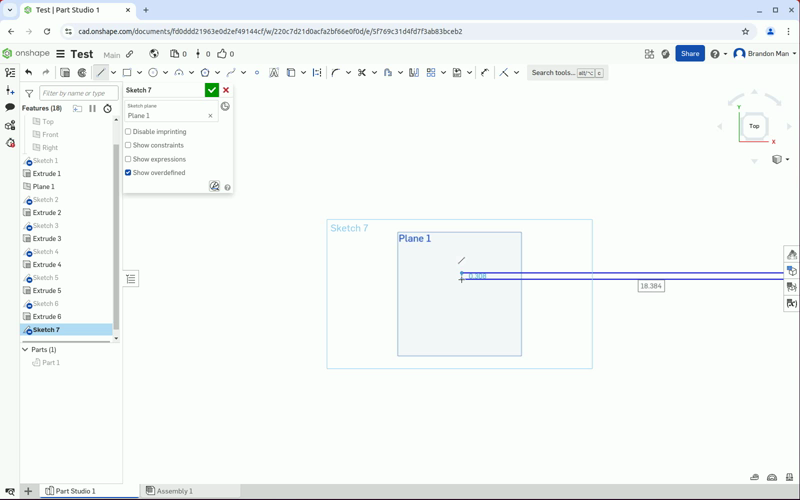
scroll(6)
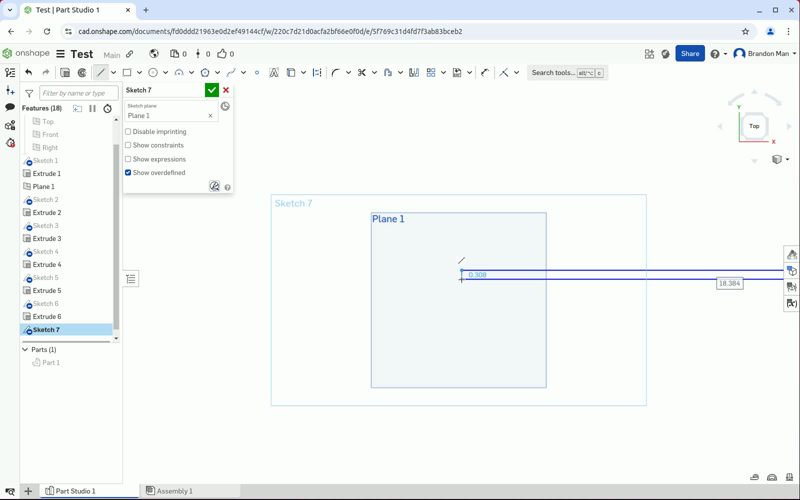
scroll(6)
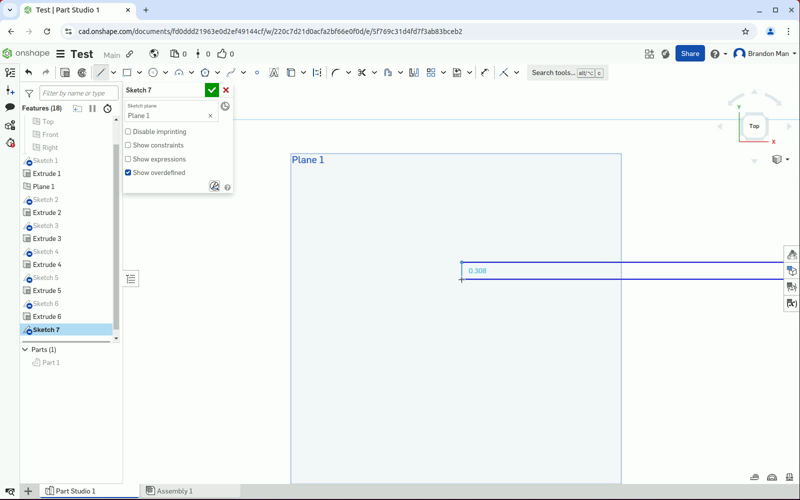
key_up(shift)
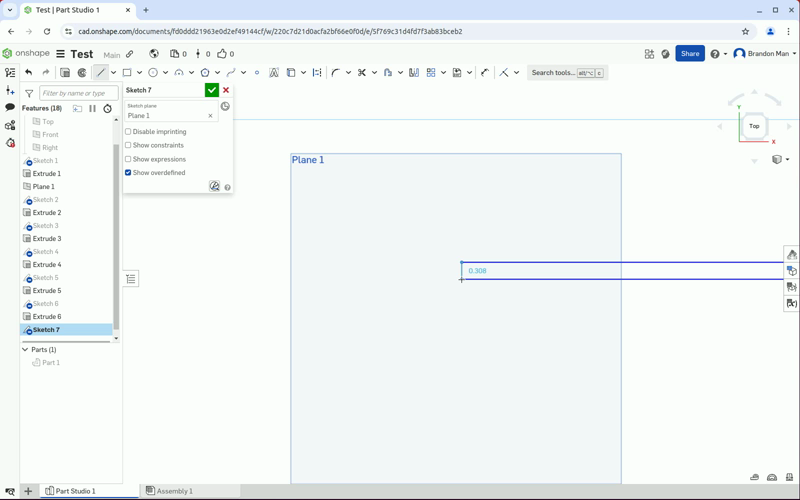
click(461, 279)
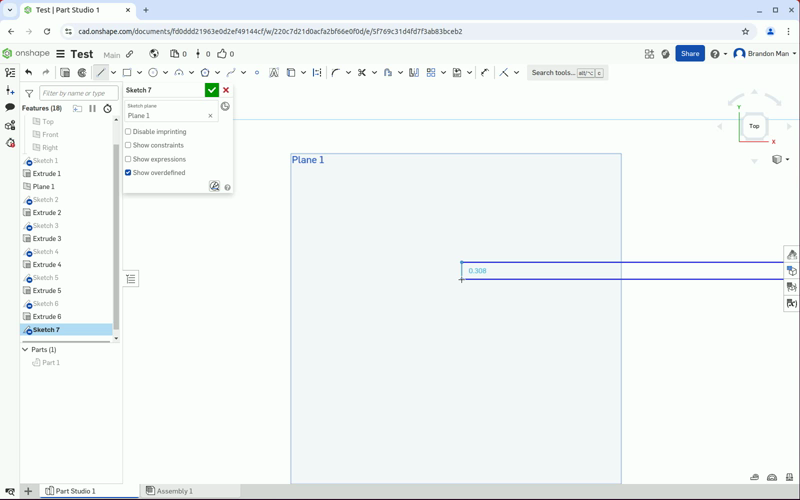
scroll(-6)
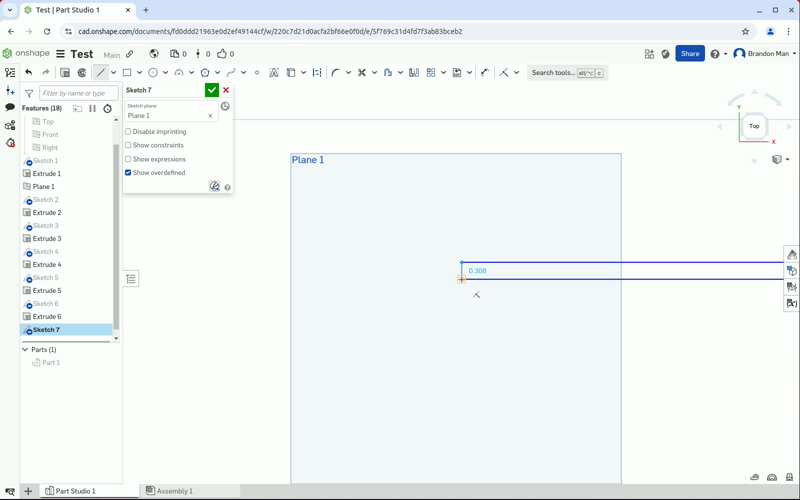
scroll(-6)
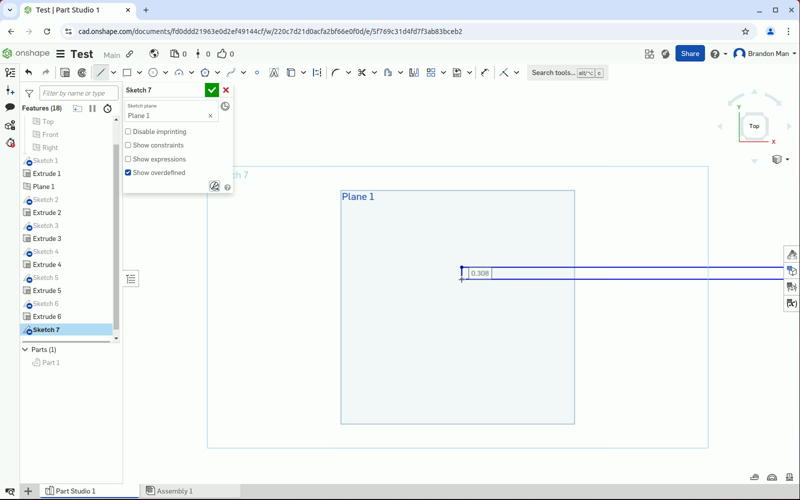
scroll(-6)
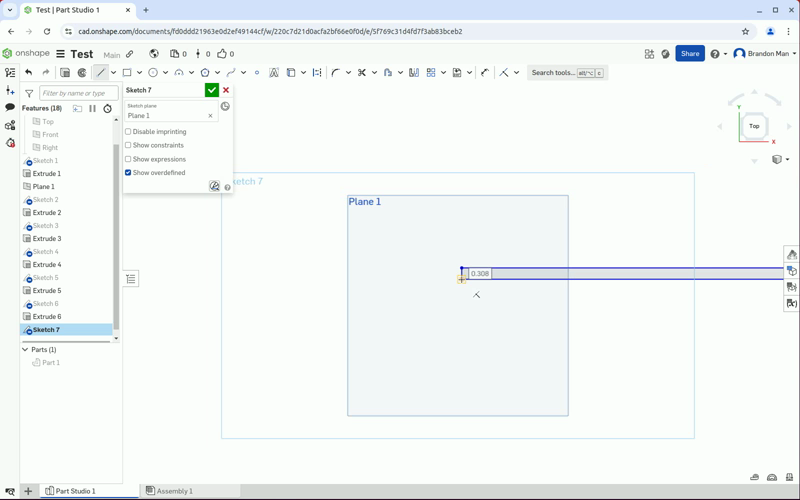
scroll(-6)
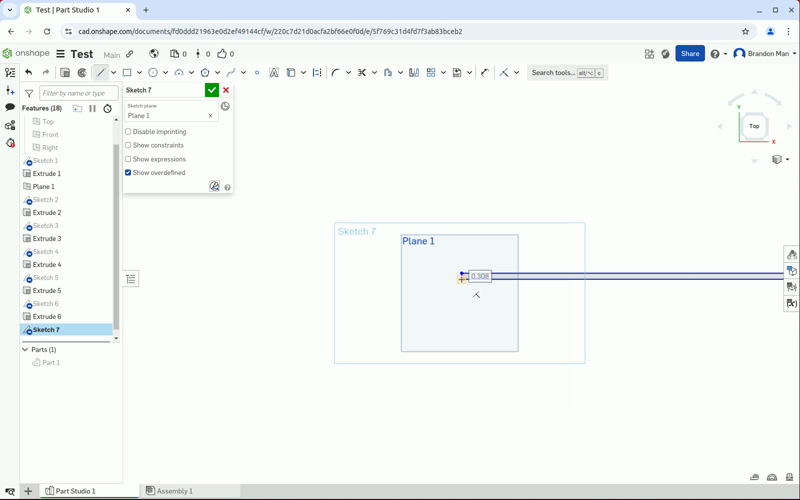
scroll(-6)
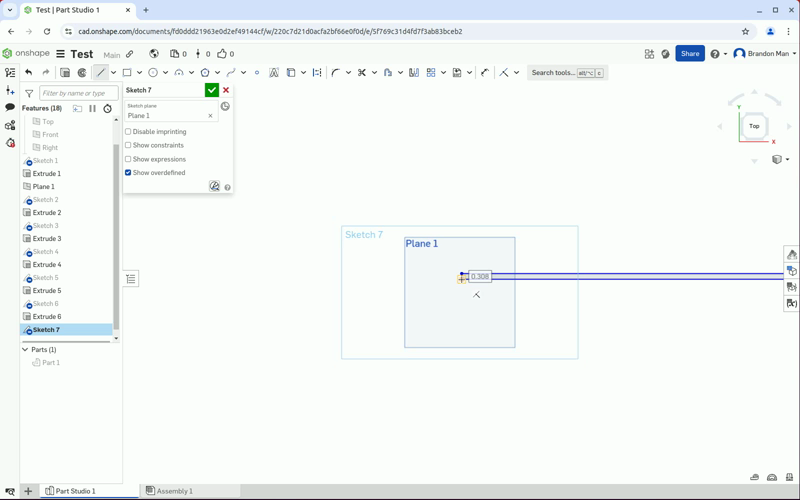
scroll(-6)
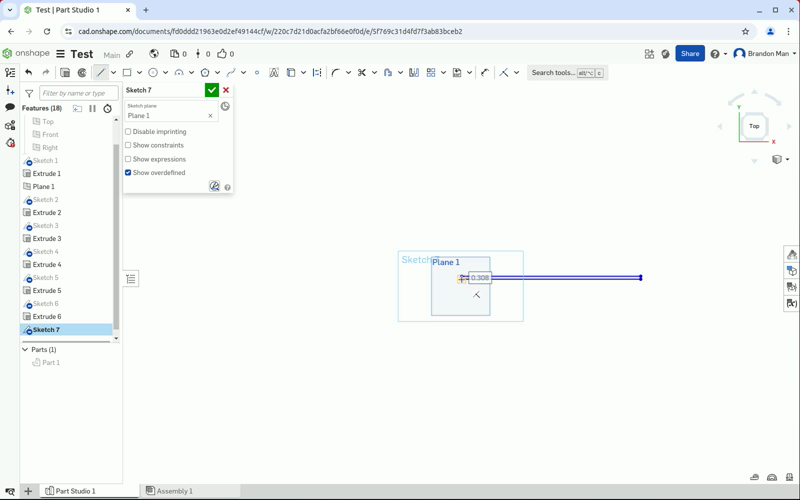
scroll(-6)
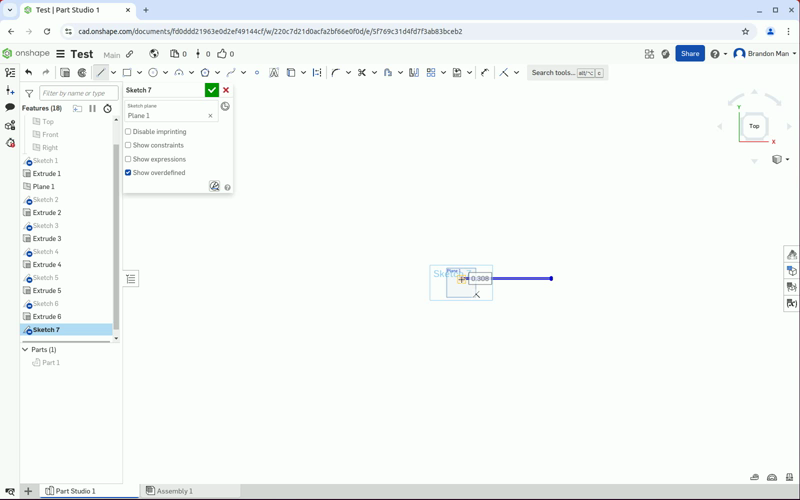
key(esc)
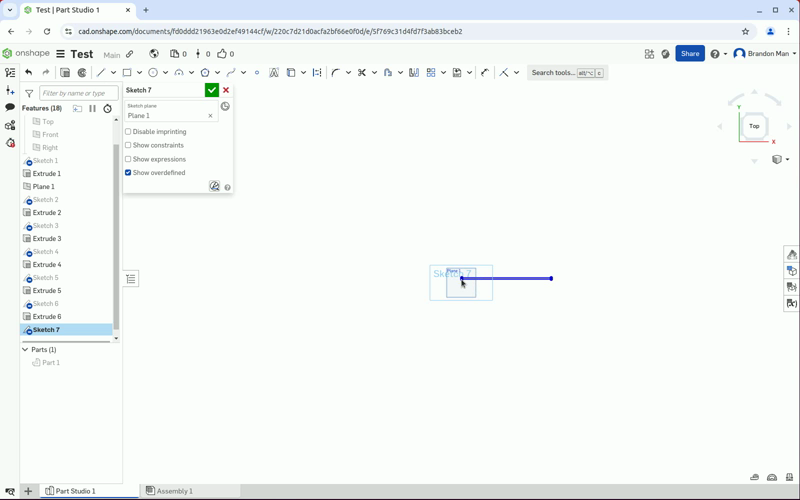
mouse_move(506, 278)
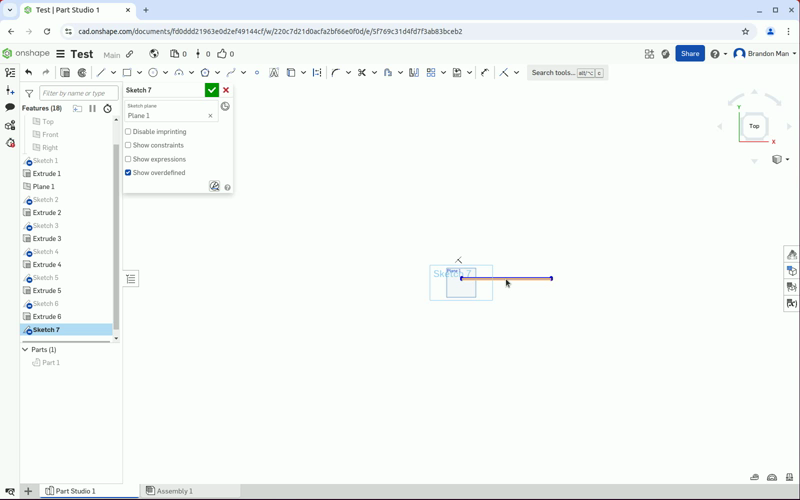
scroll(6)
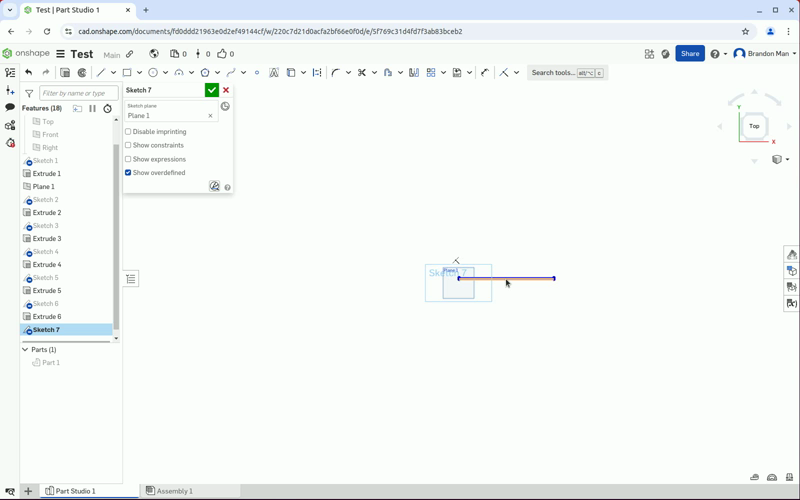
scroll(6)
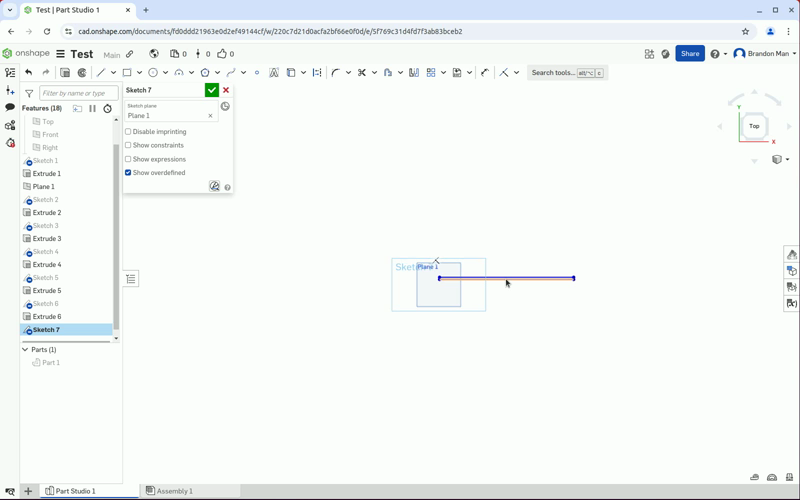
scroll(6)
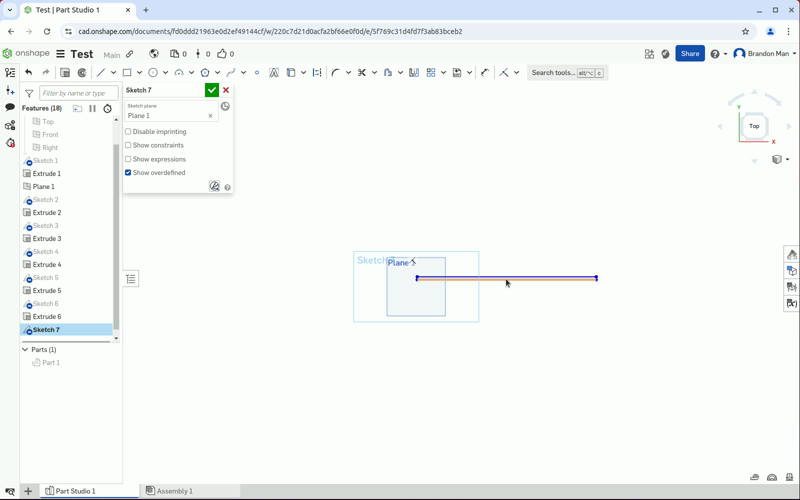
scroll(6)
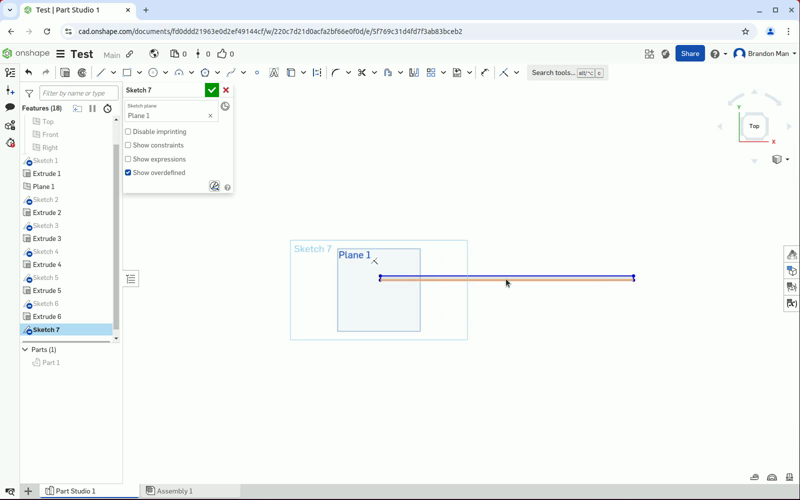
scroll(6)
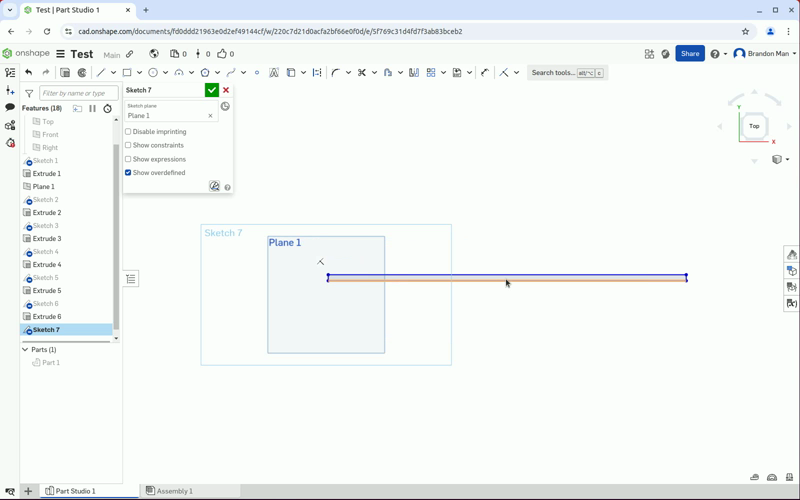
scroll(6)
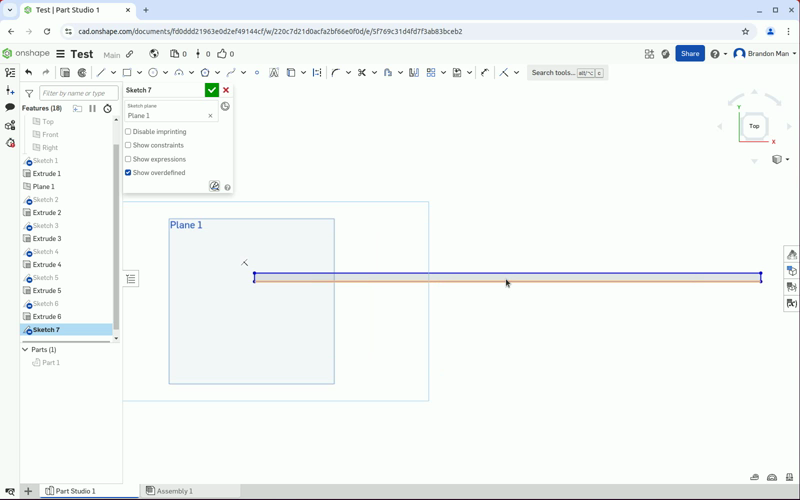
scroll(6)
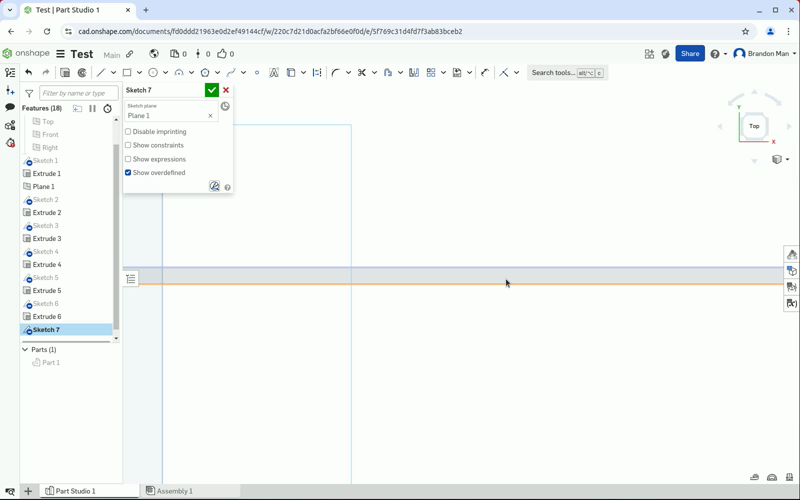
click(506, 278)
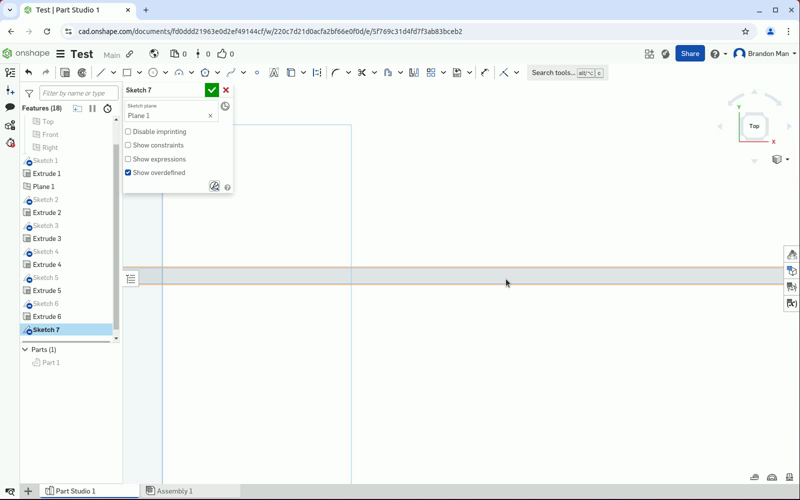
scroll(-6)
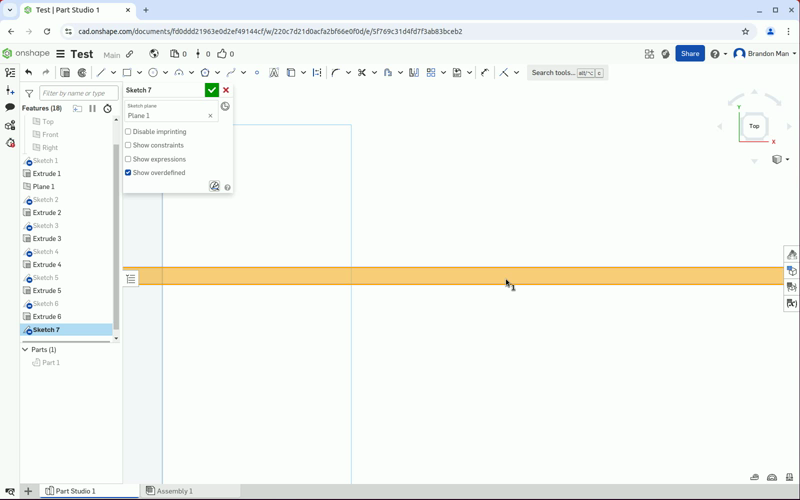
scroll(-6)
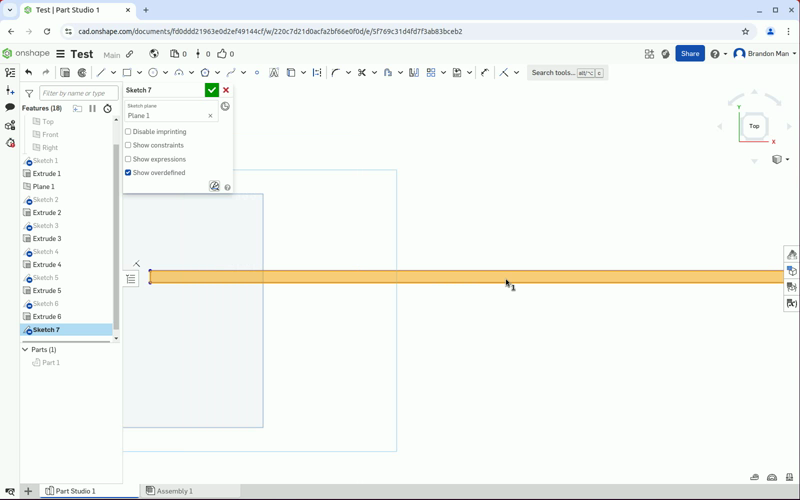
scroll(-6)
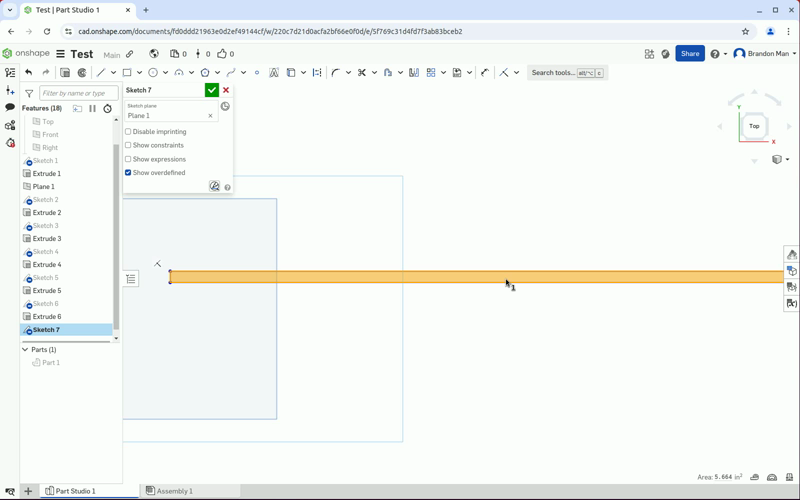
scroll(-6)
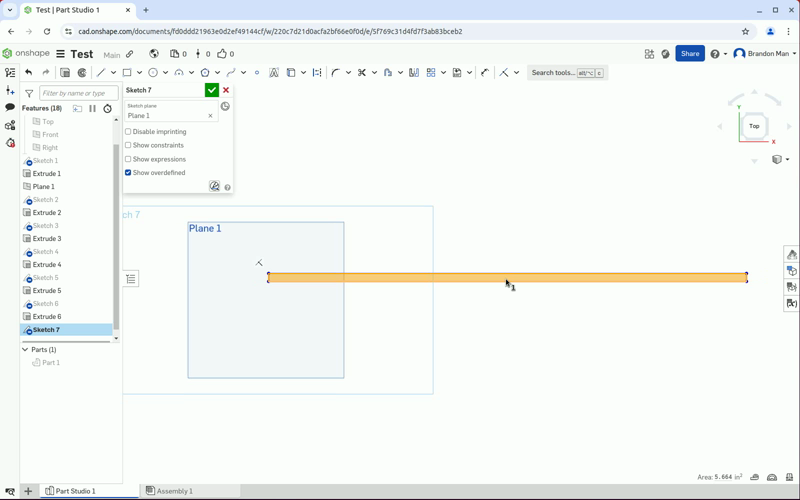
scroll(-6)
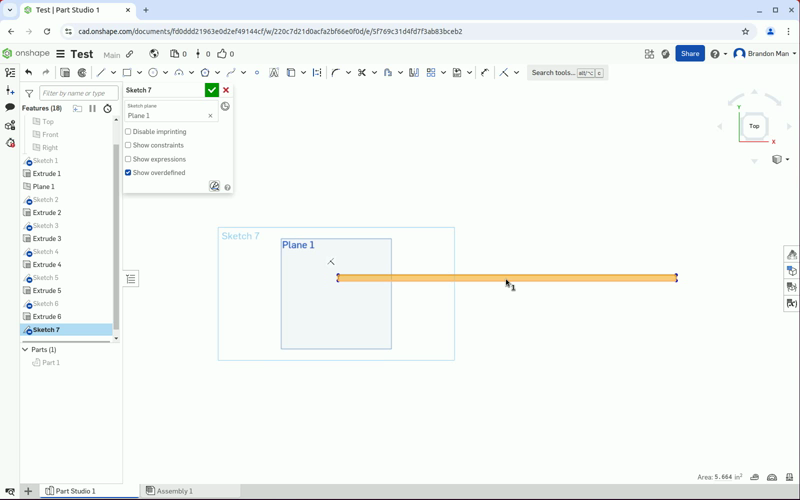
scroll(-6)
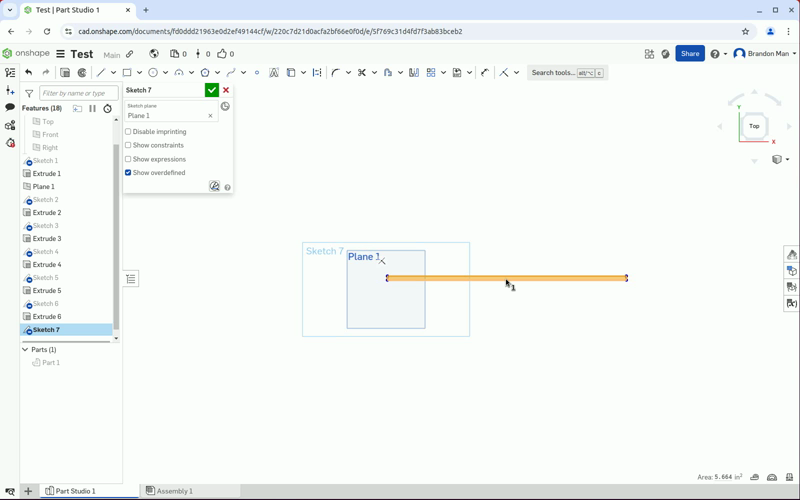
scroll(-6)
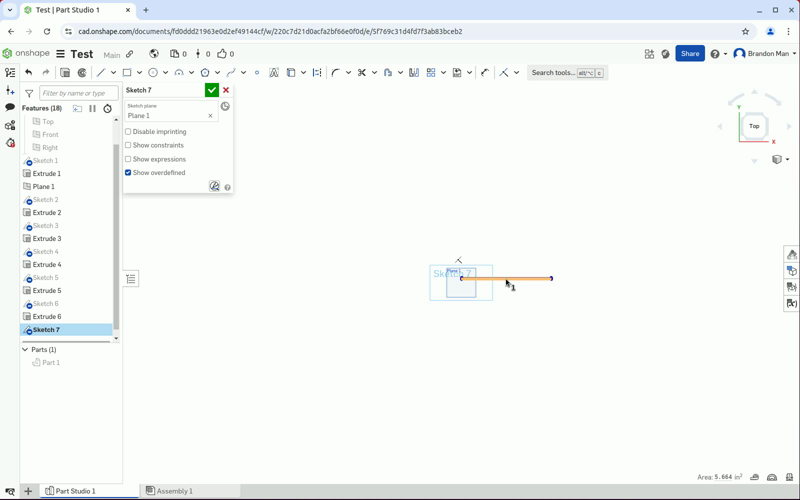
mouse_move(73, 352)
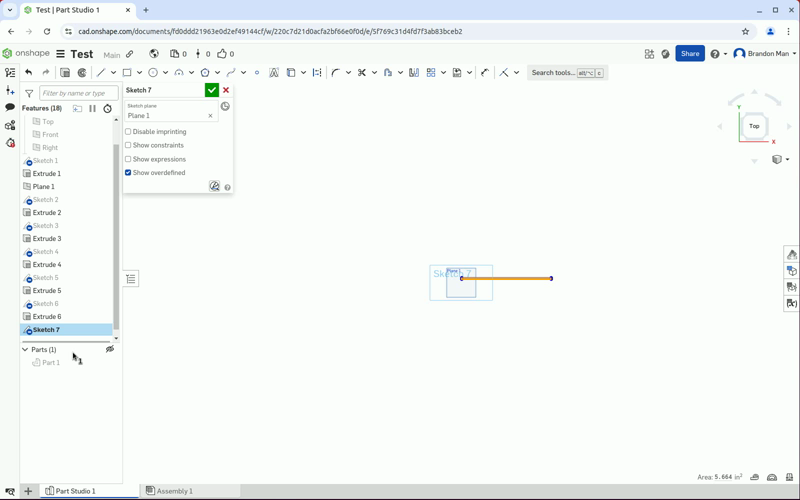
key(shift+y)
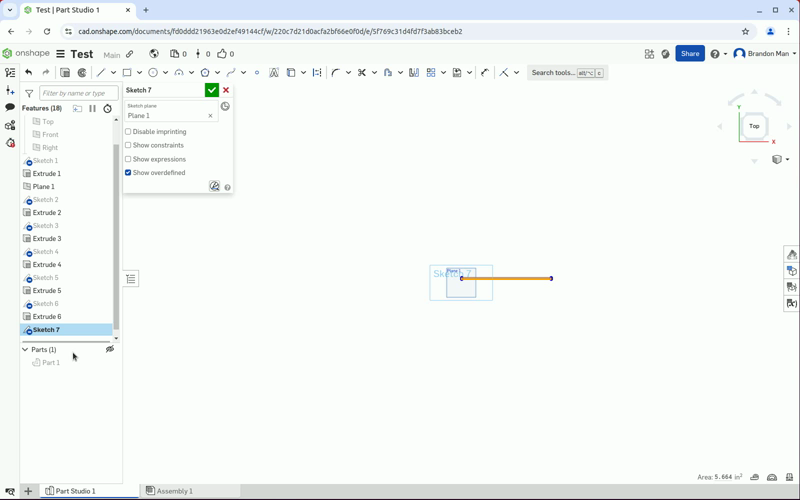
key(shift+e)
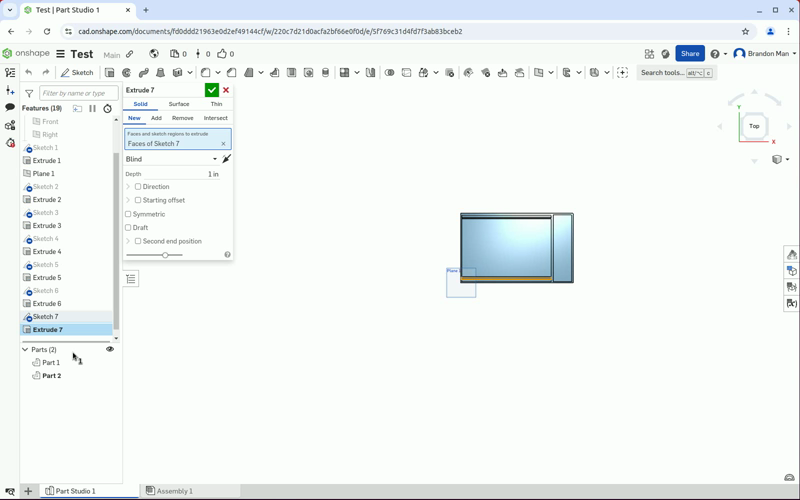
mouse_move(143, 106)
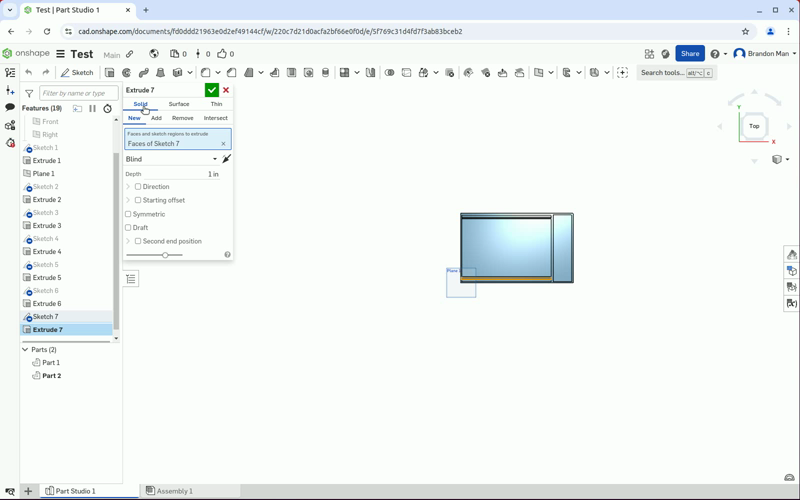
click(143, 106)
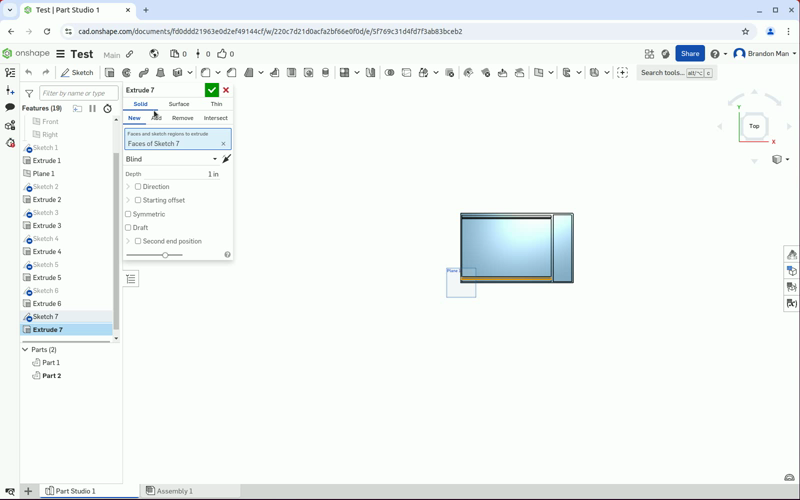
mouse_move(186, 120)
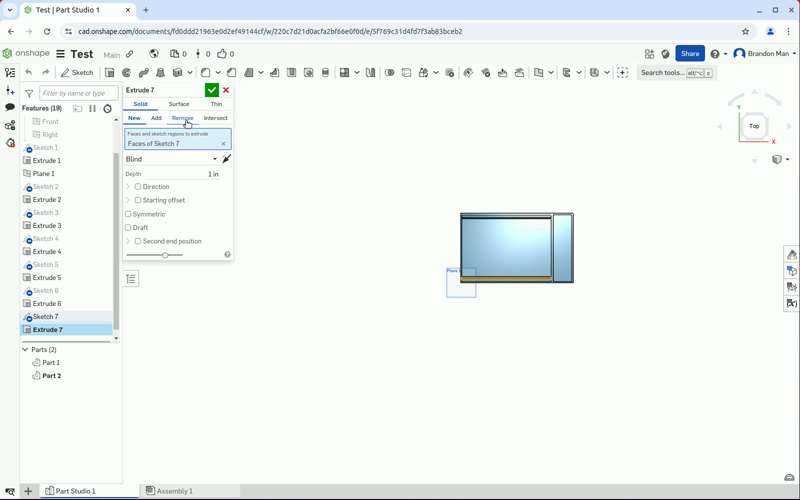
click(186, 120)
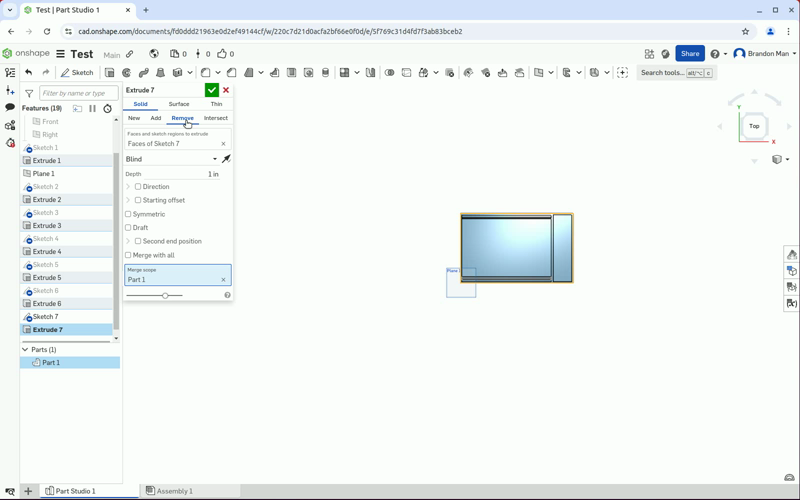
key(tab, 4)
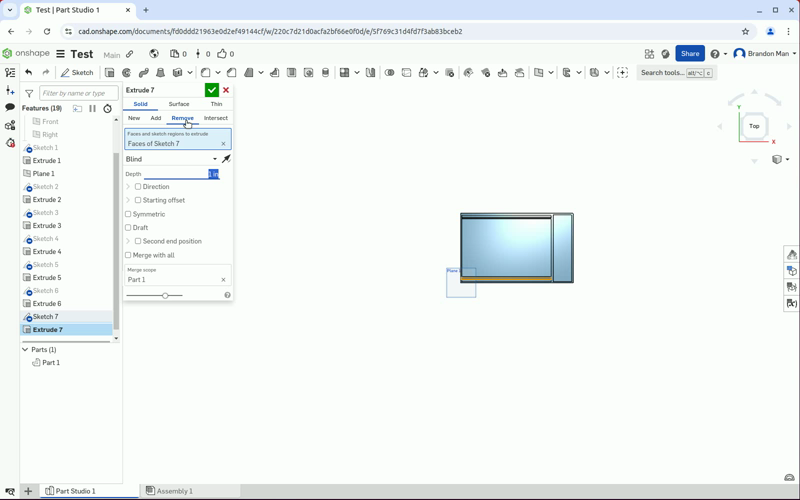
text(3.37)
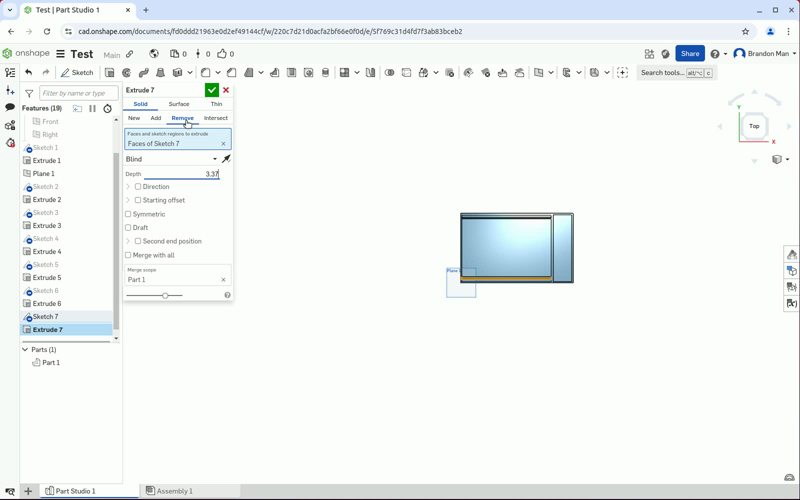
key(tab, 6)
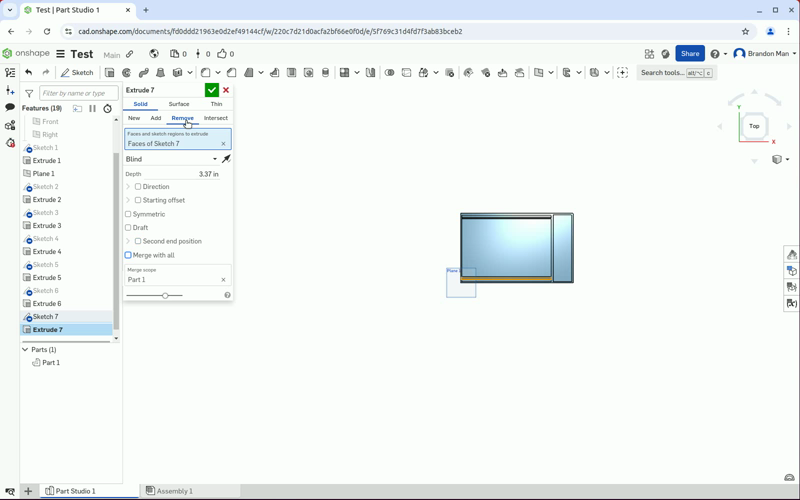
key(space)
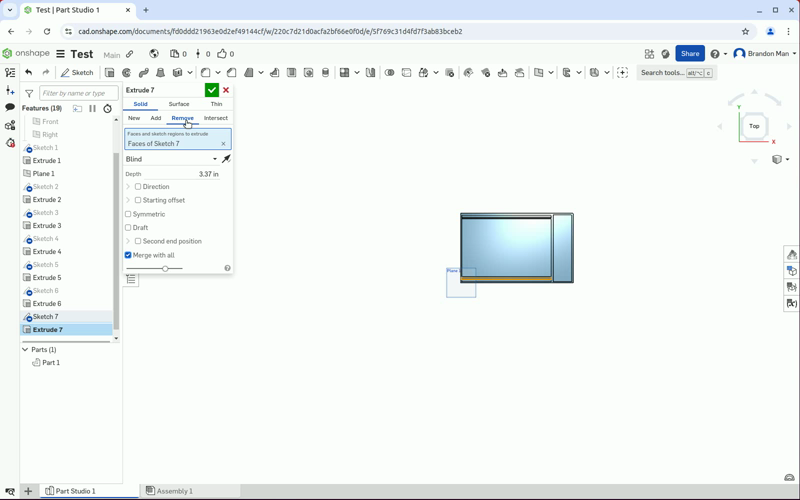
key(enter)
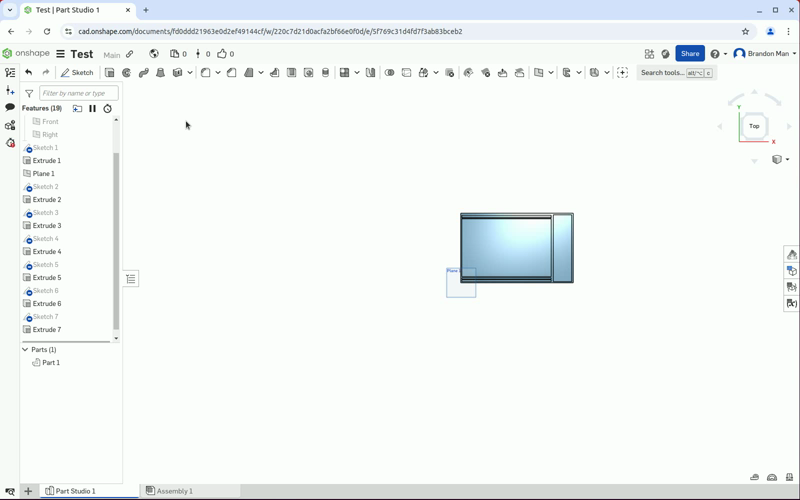
key(shift+h)
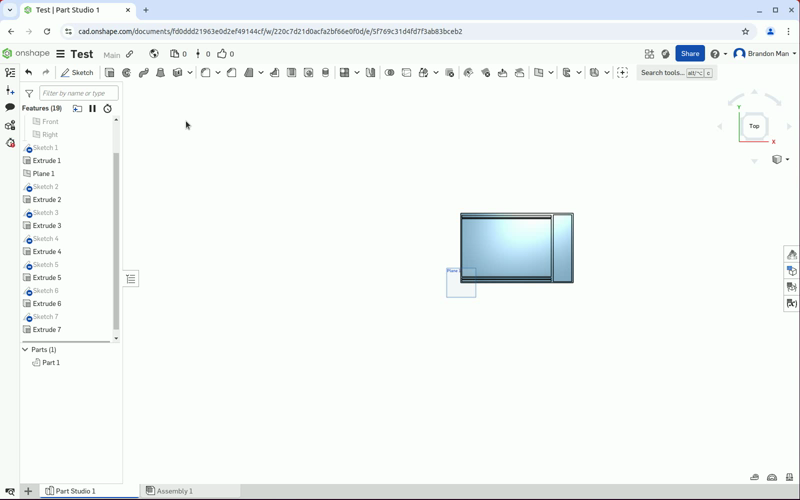
key(shift+h)
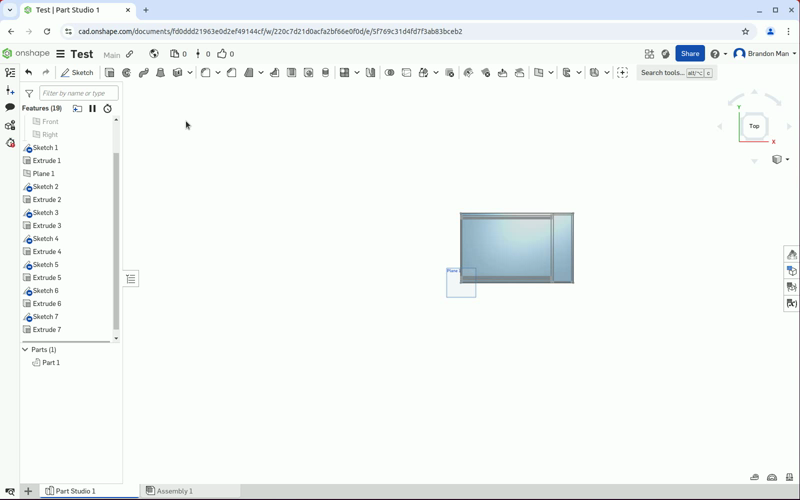
key(shift+7)
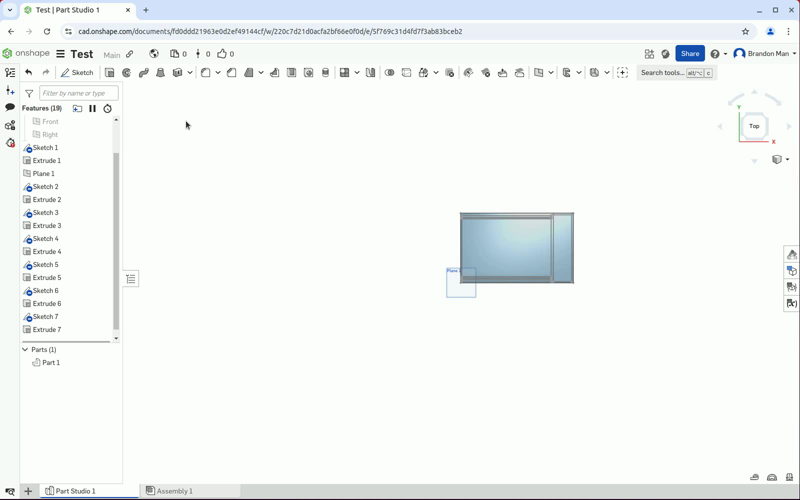
key(up, 3)
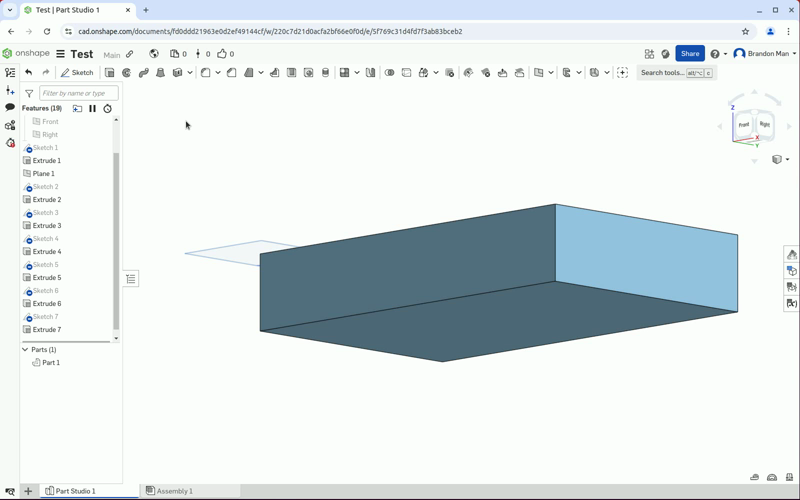
key(left, 3)
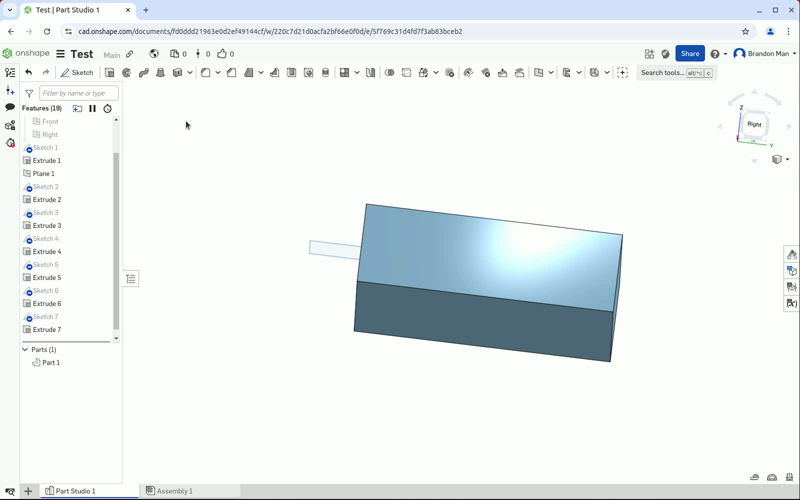
key(right, 3)
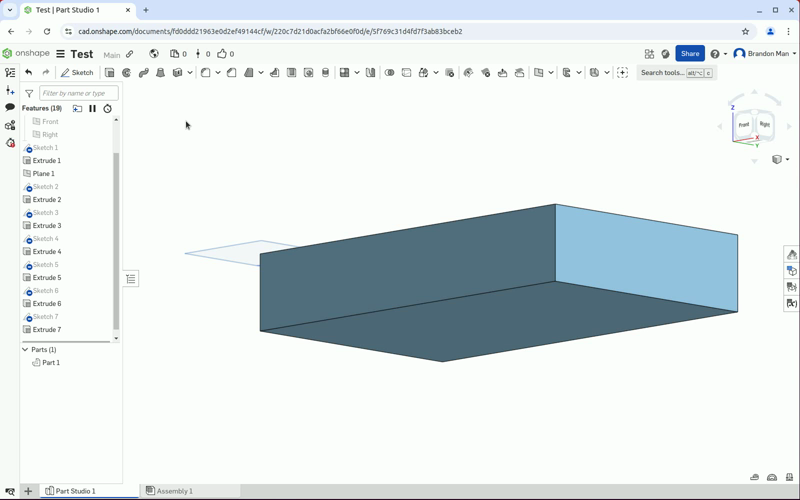
key(down, 3)
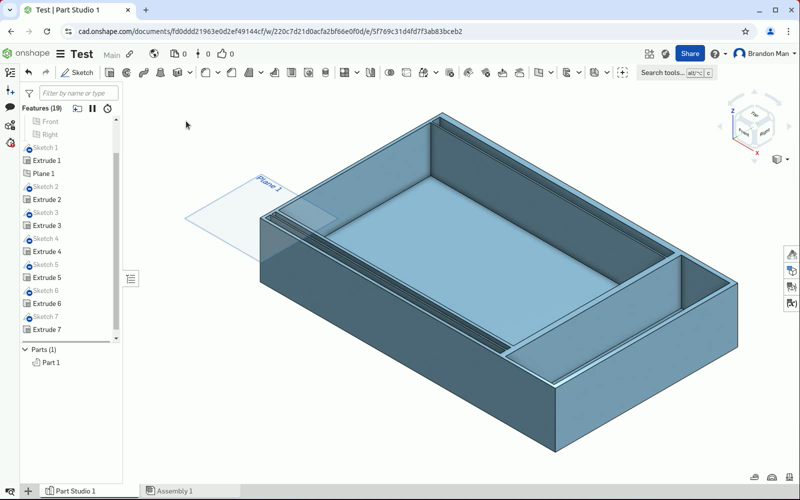
mouse_move(69, 150)
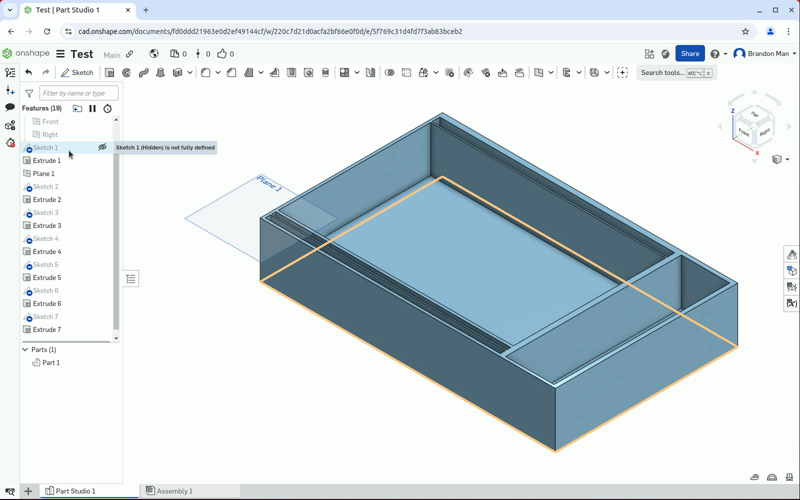
click(69, 150)